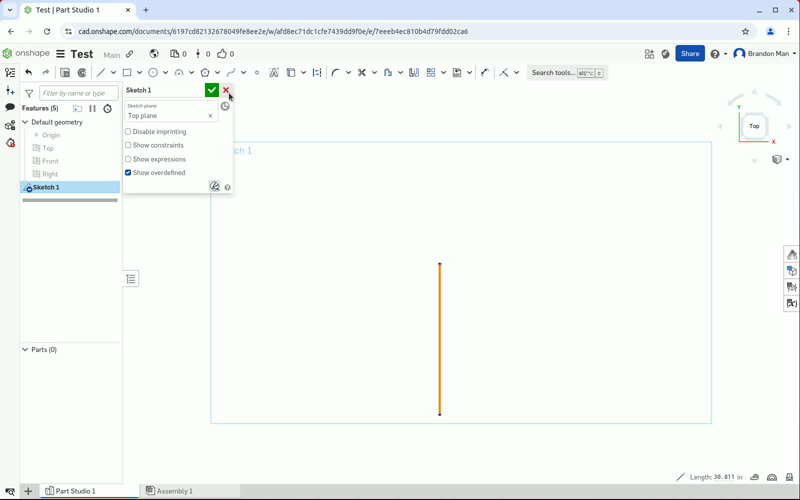
key(shift+h)
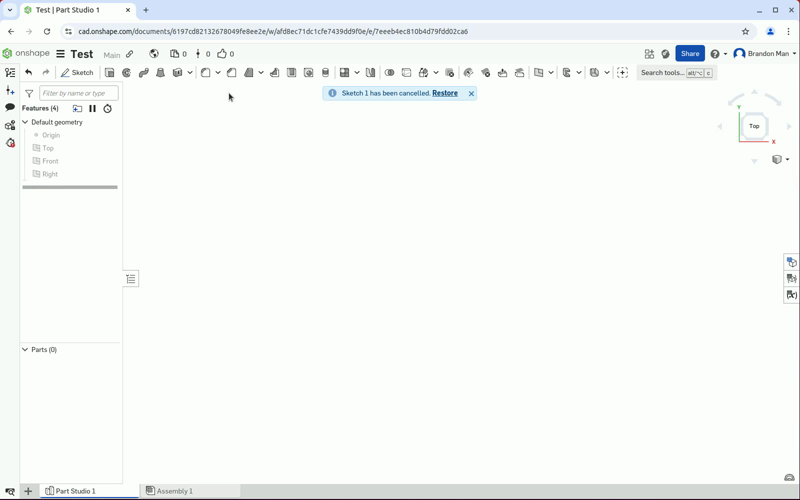
mouse_move(73, 352)
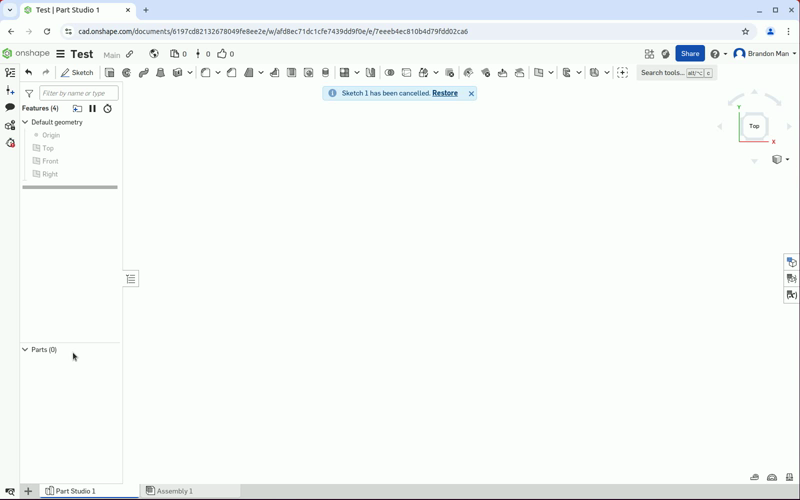
key(y)
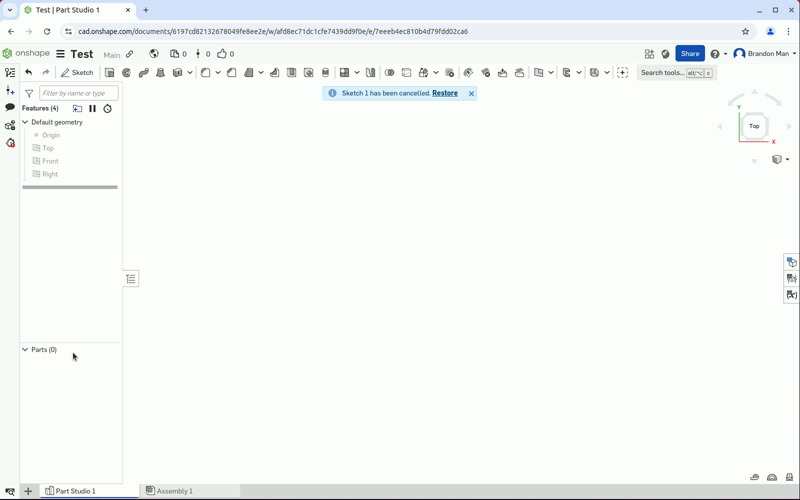
key(shift+p)
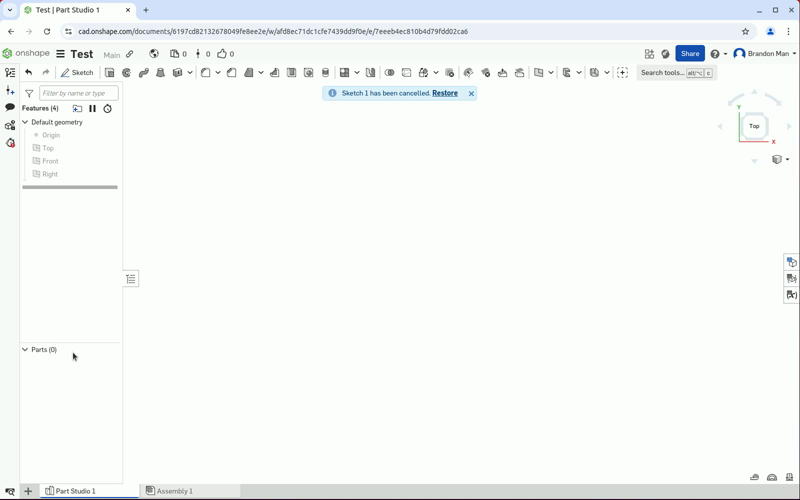
key(space)
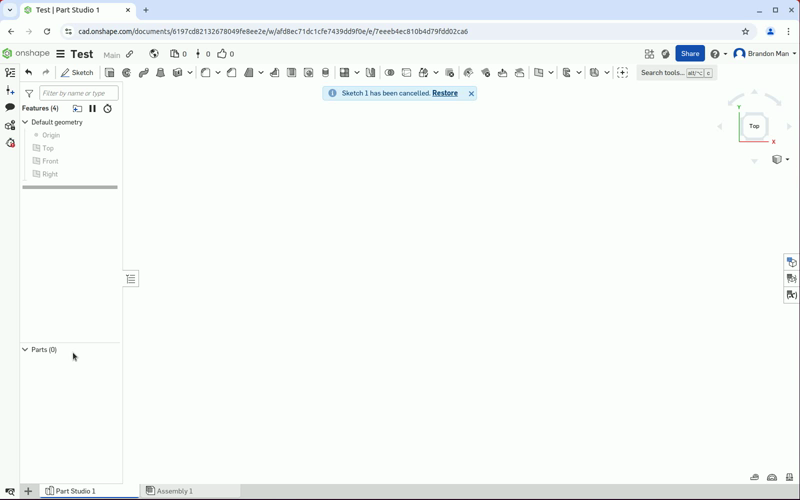
key_down(shift)
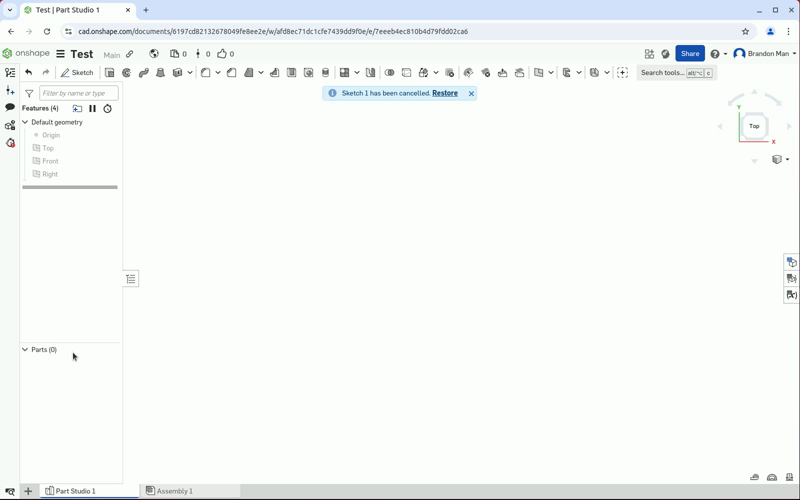
key(up)
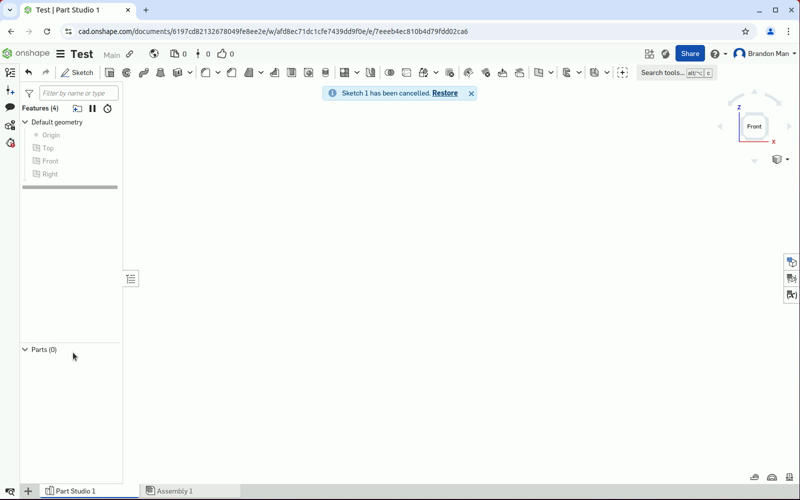
key_up(shift)
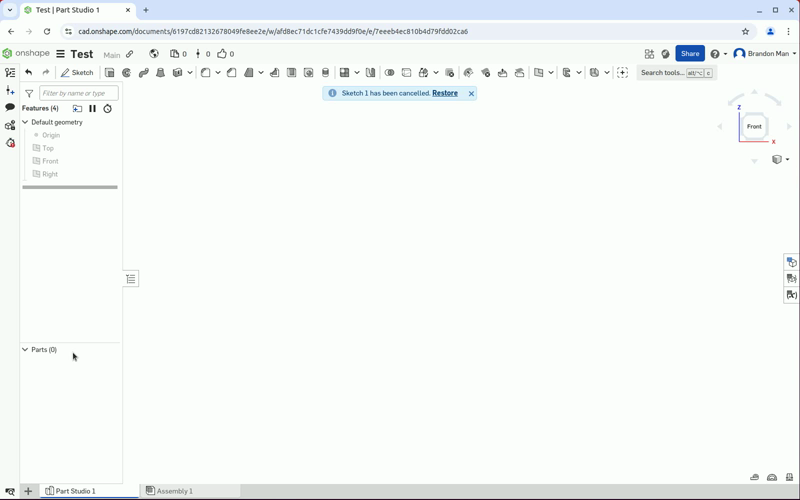
mouse_move(73, 352)
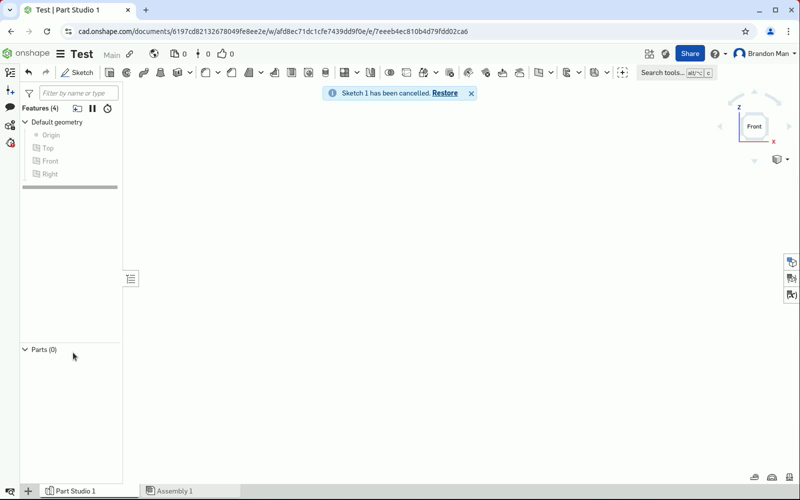
key(shift+y)
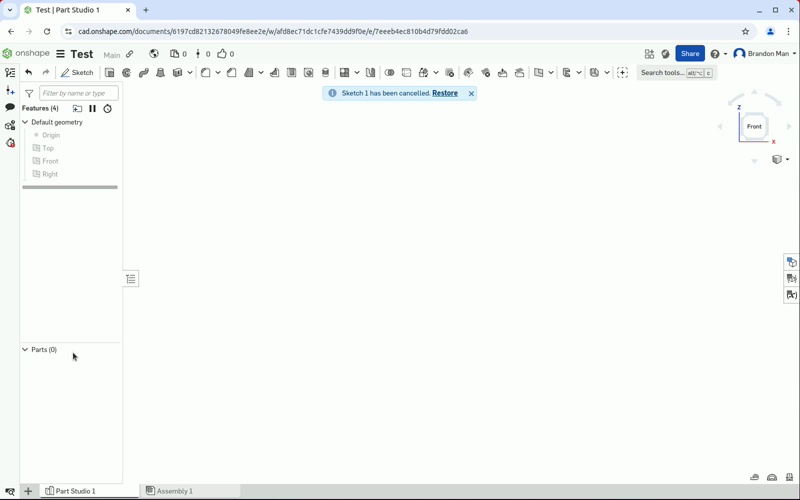
key(shift+s)
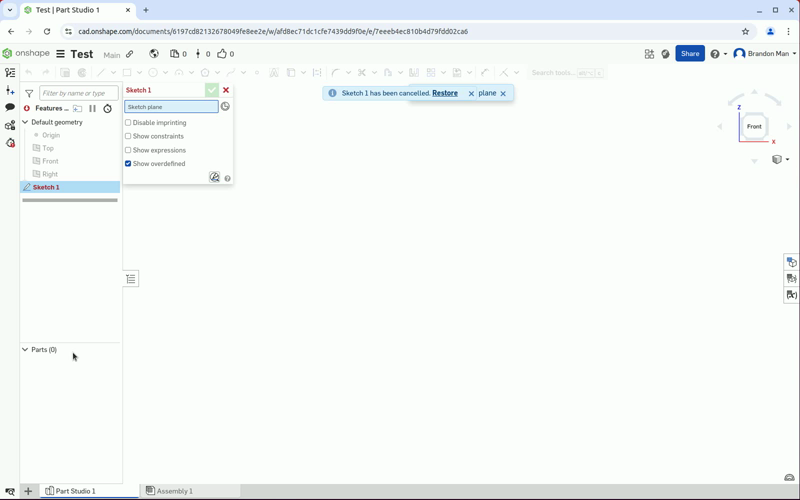
mouse_move(73, 163)
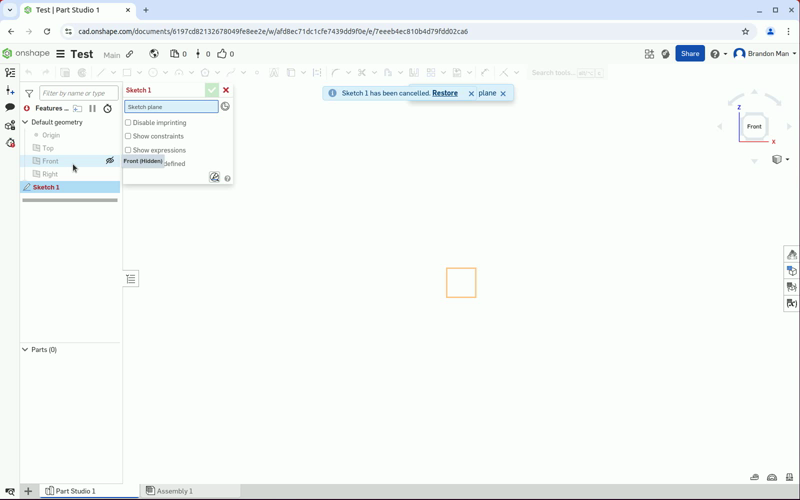
click(73, 163)
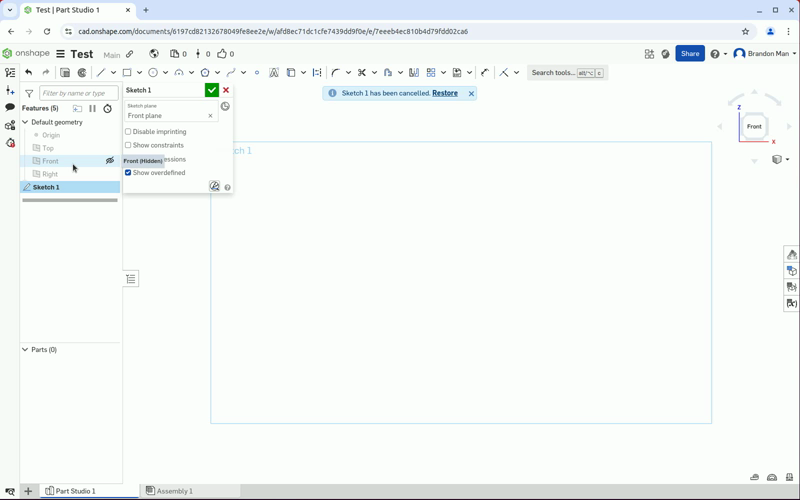
mouse_move(73, 352)
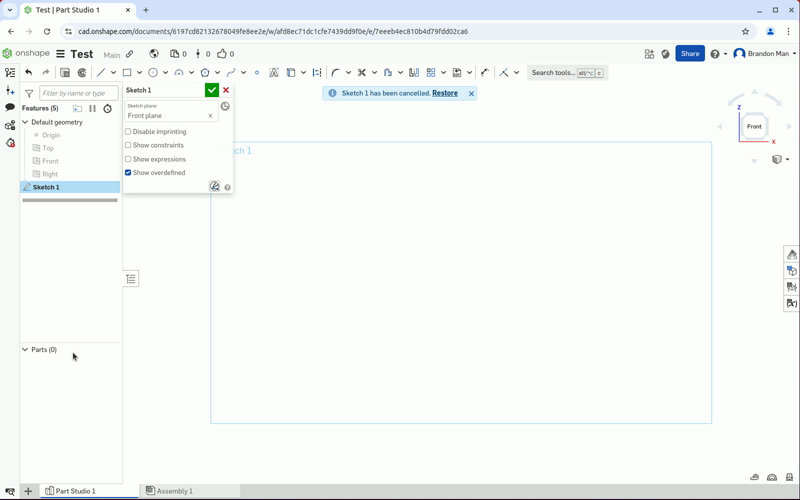
key(y)
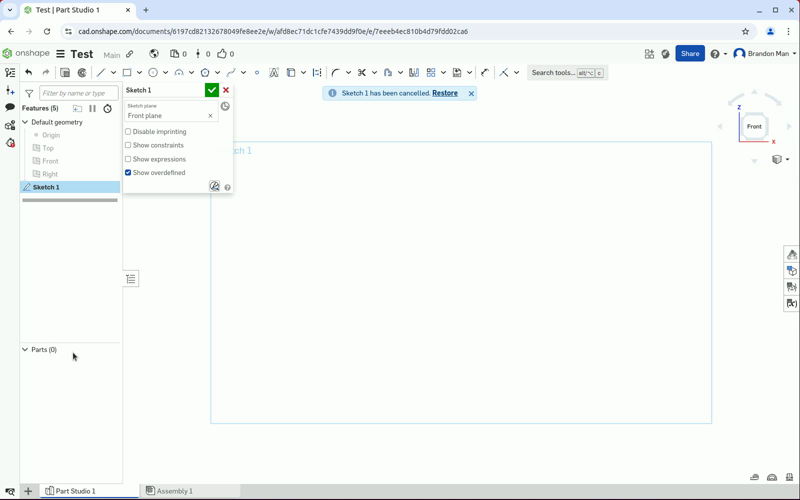
key(l)
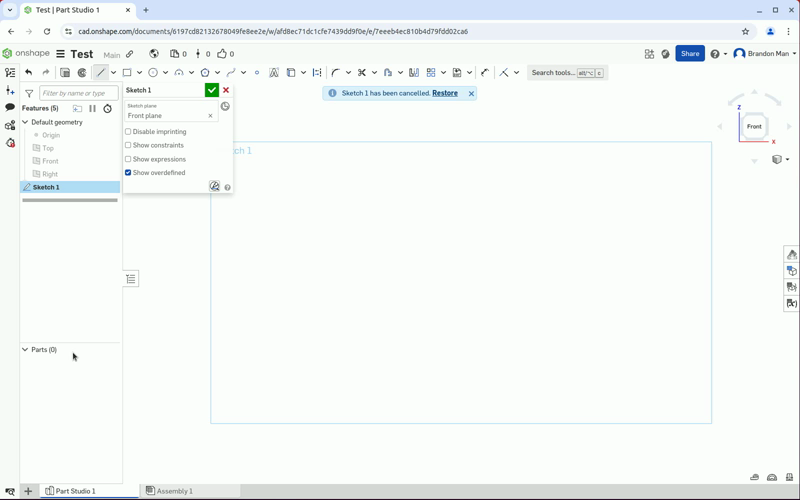
key_down(shift)
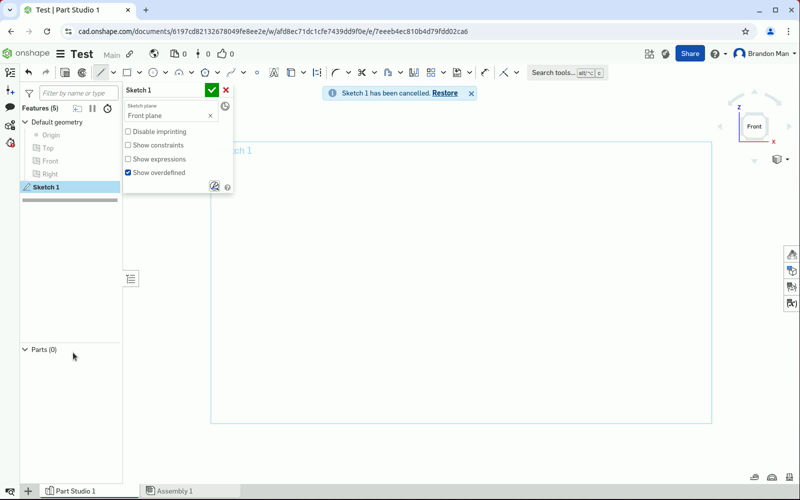
mouse_move(348, 348)
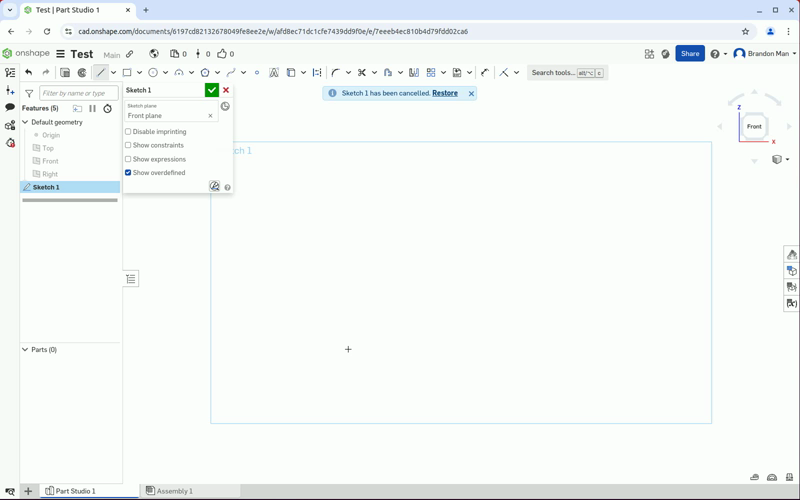
click(348, 348)
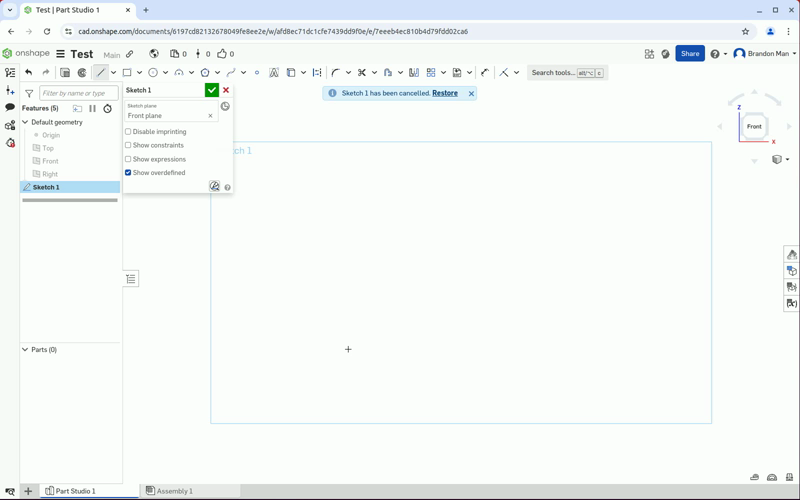
key_up(shift)
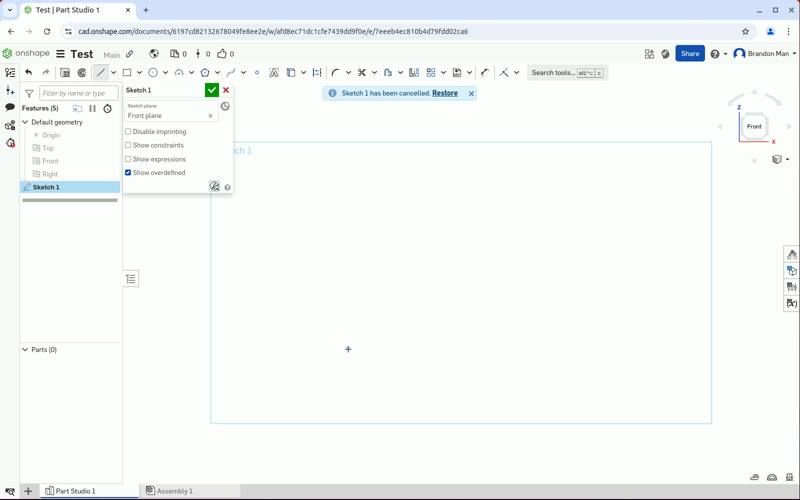
key_down(shift)
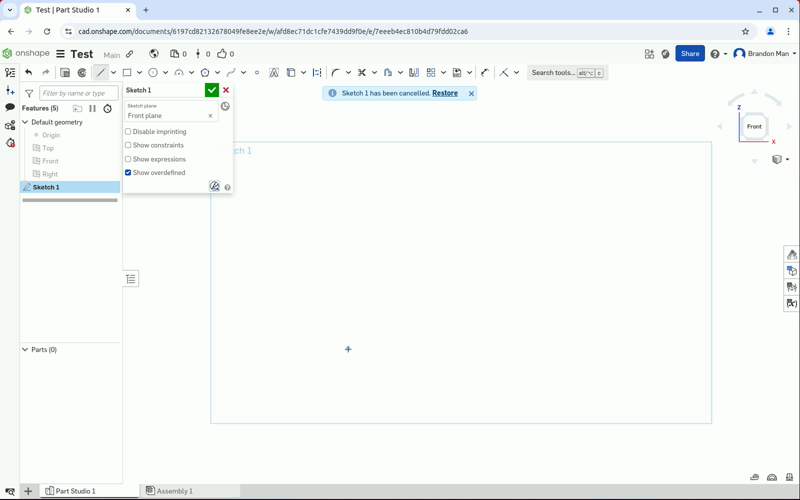
mouse_move(422, 348)
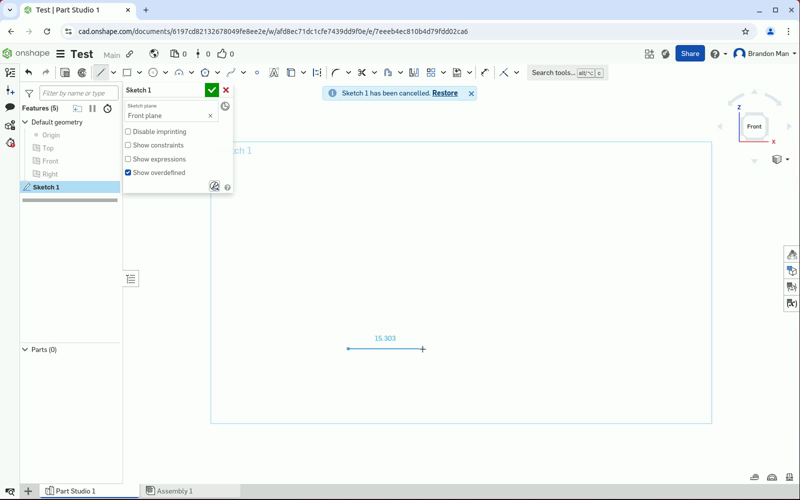
click(422, 348)
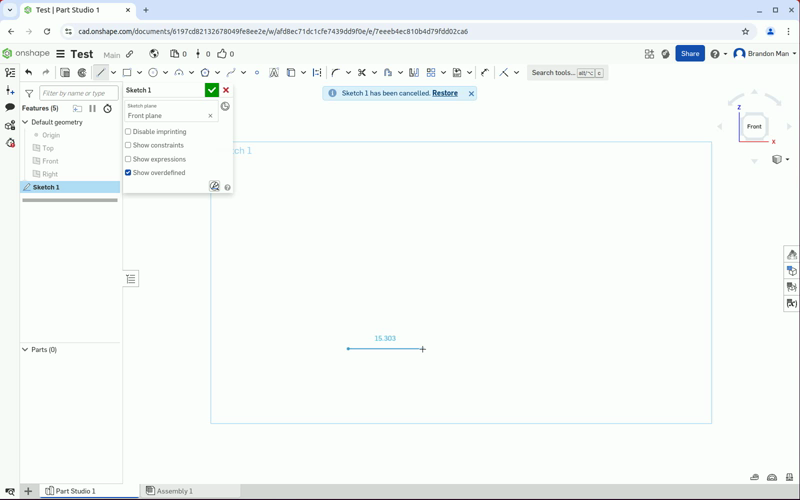
key_up(shift)
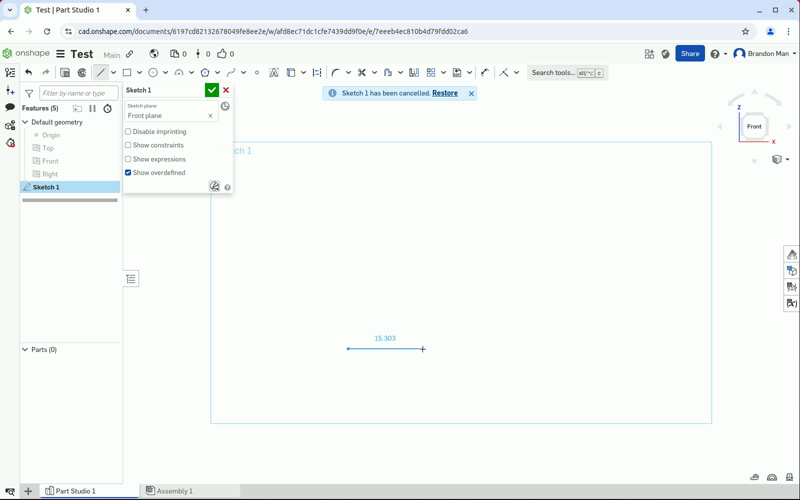
key(esc)
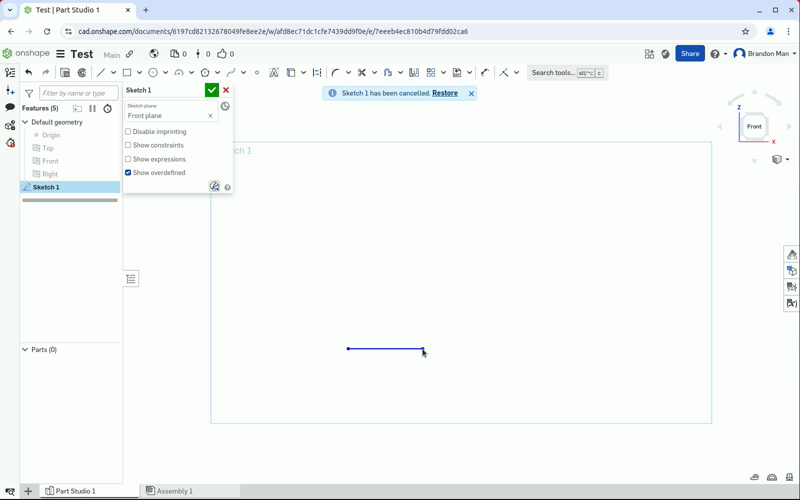
key(a)
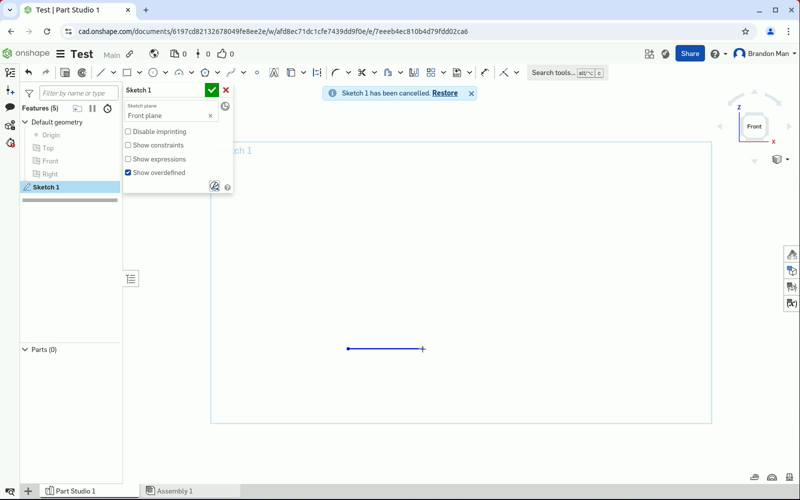
mouse_move(422, 348)
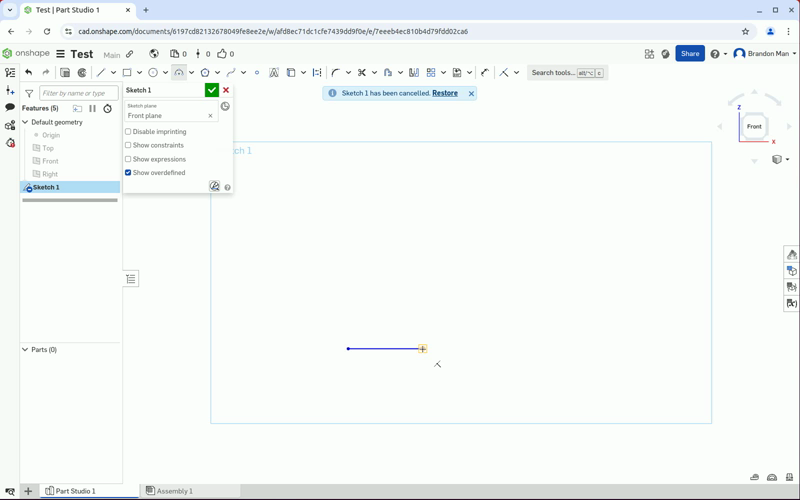
click(422, 348)
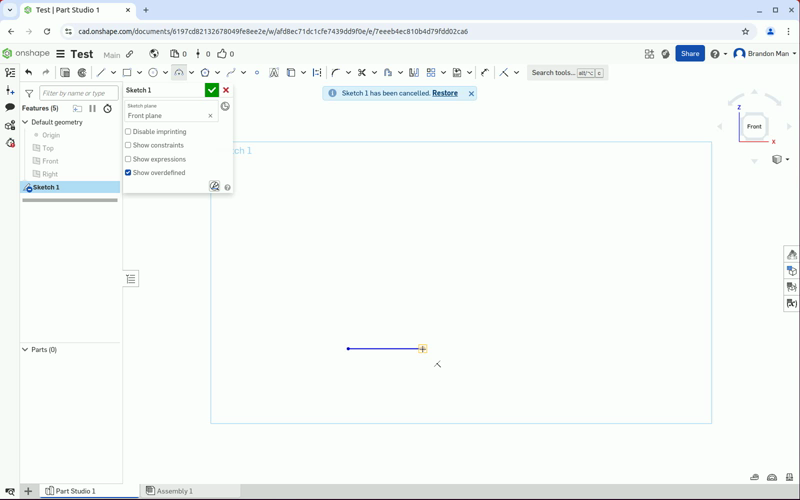
key_down(shift)
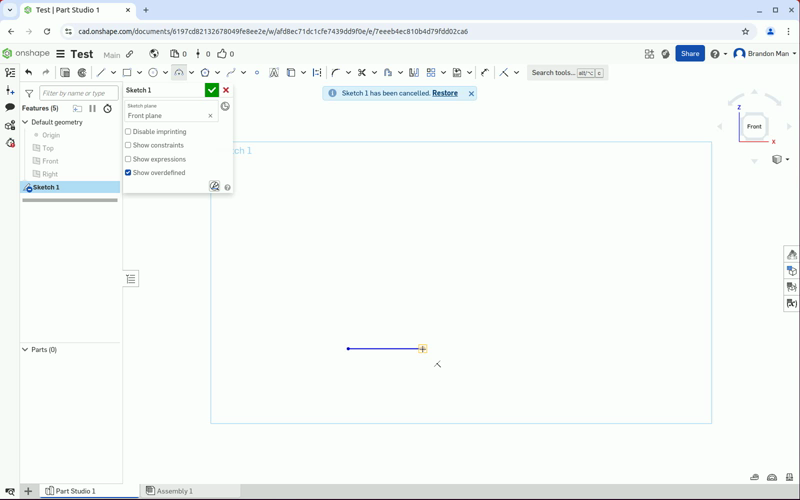
mouse_move(437, 279)
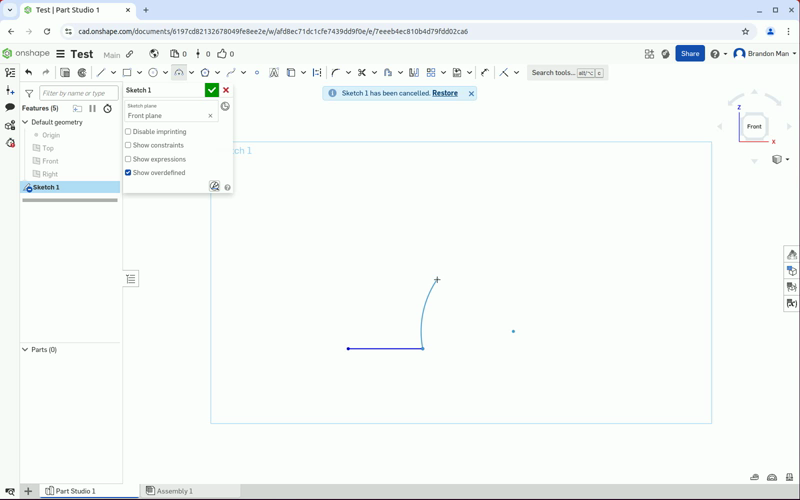
click(437, 279)
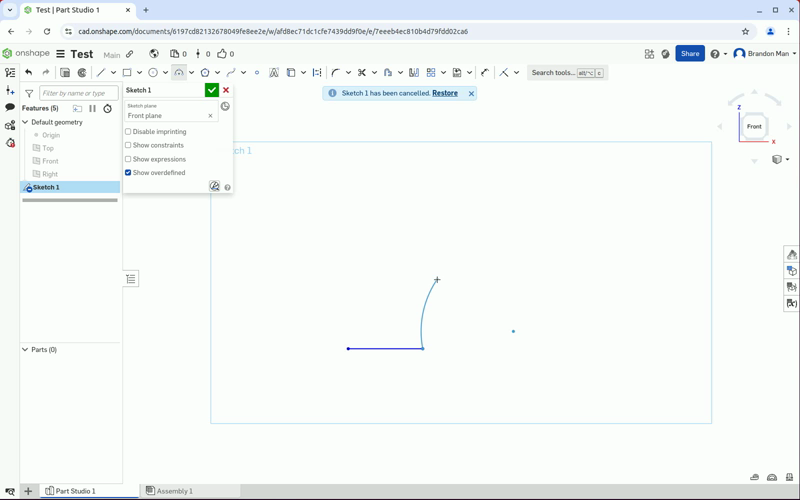
mouse_move(457, 319)
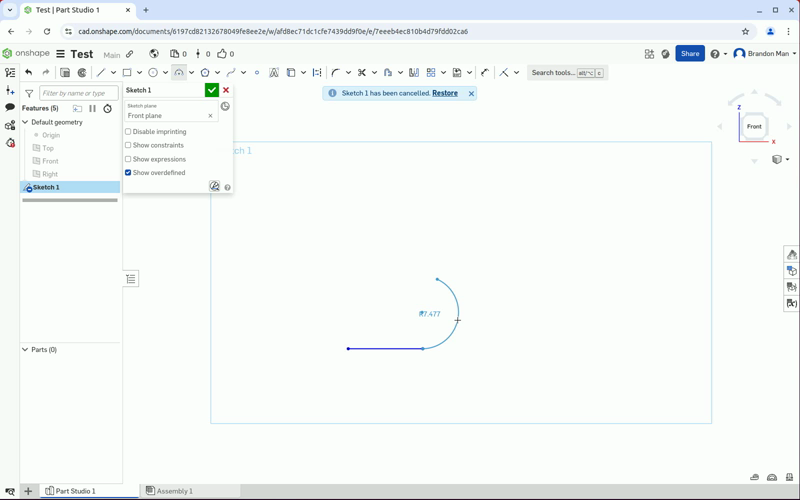
click(457, 319)
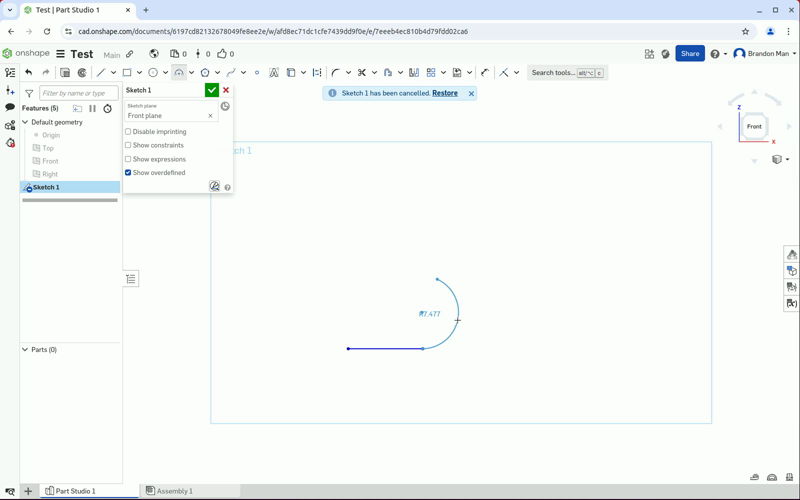
key_up(shift)
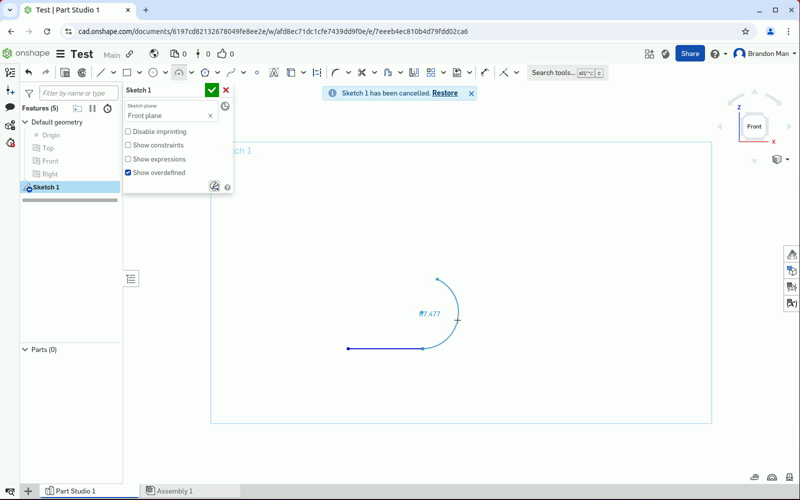
mouse_move(437, 279)
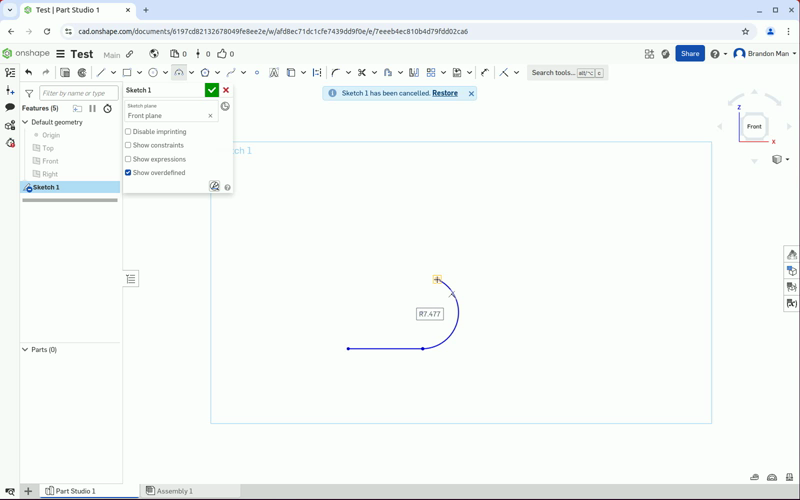
click(437, 279)
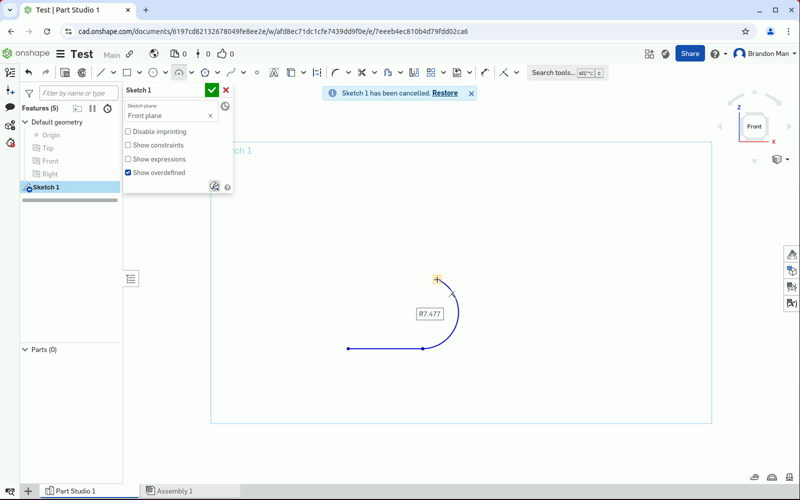
key_down(shift)
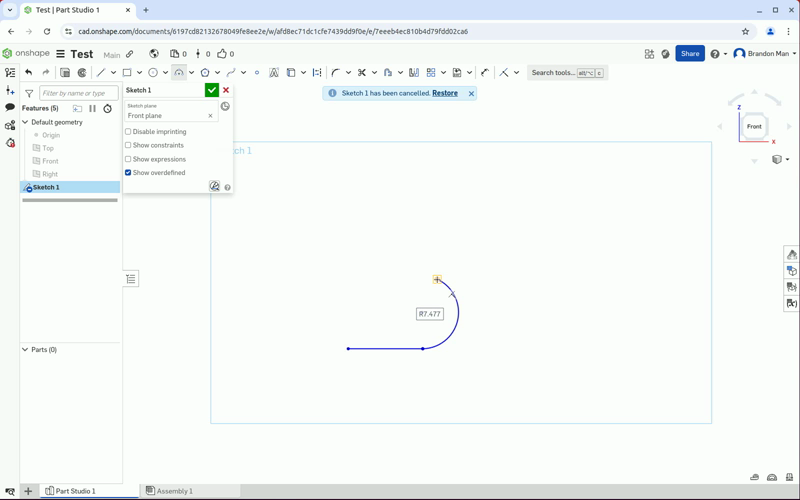
mouse_move(422, 222)
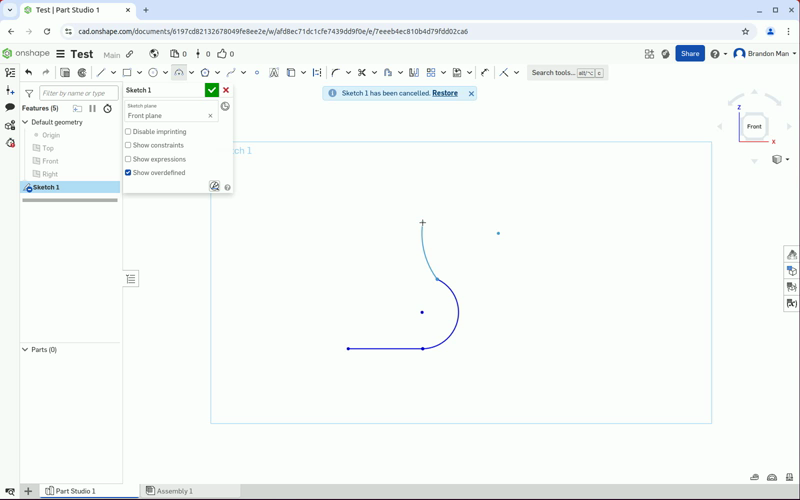
click(422, 222)
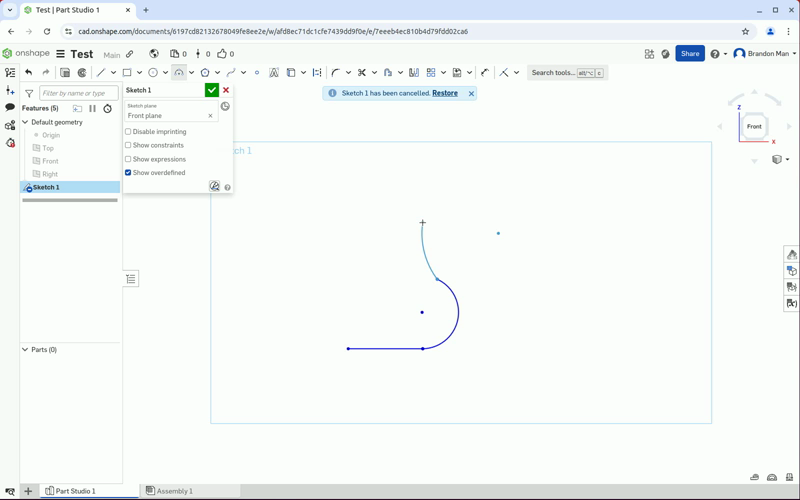
mouse_move(451, 245)
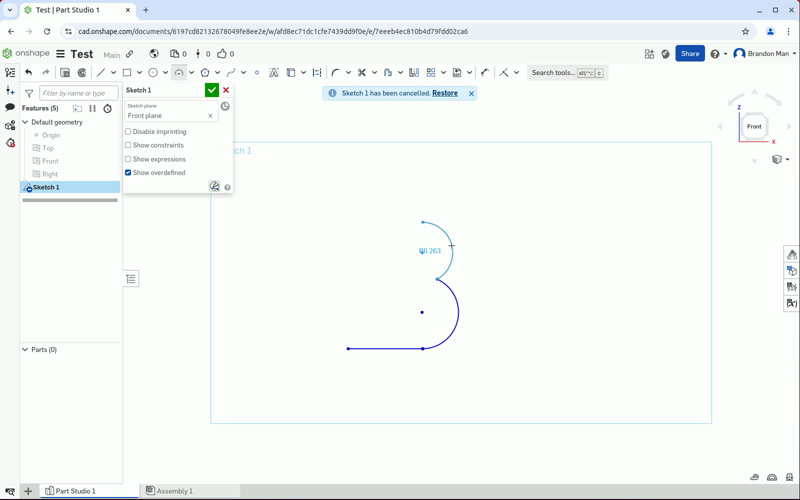
click(451, 245)
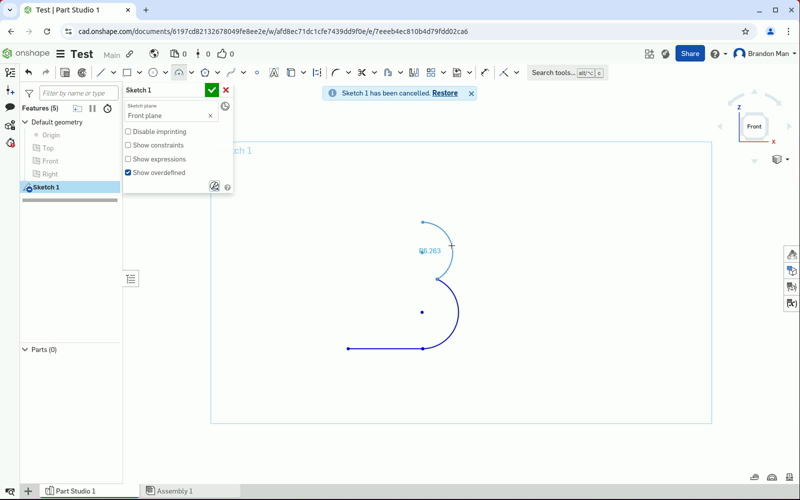
key_up(shift)
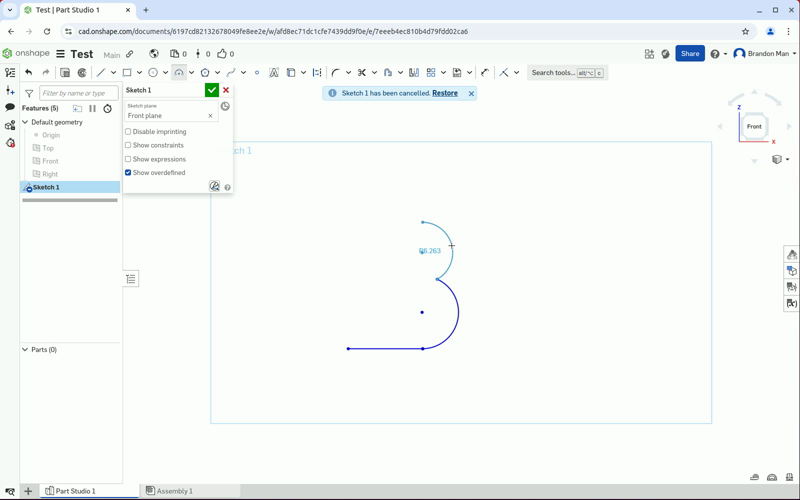
key(esc)
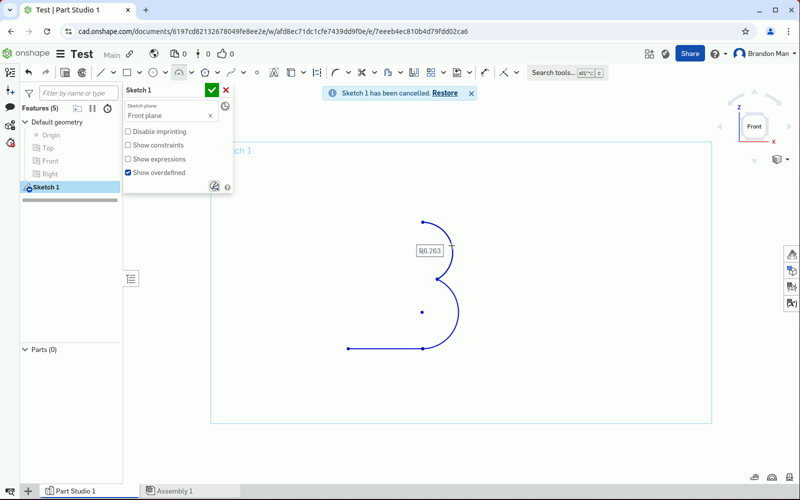
key(l)
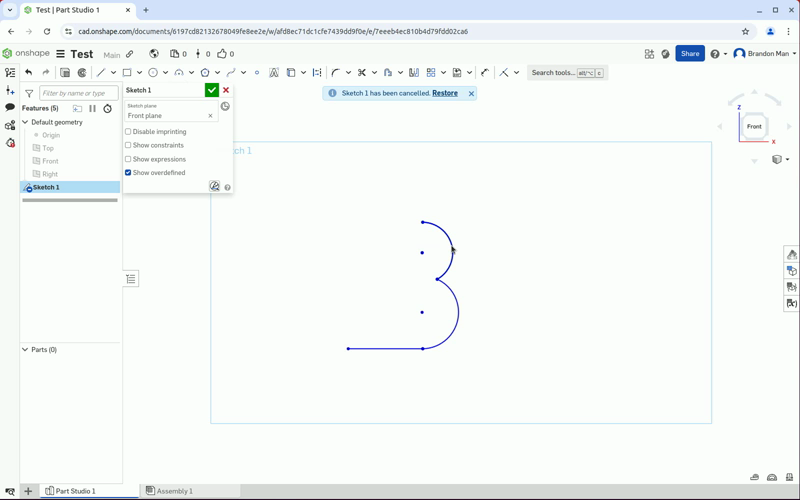
mouse_move(422, 222)
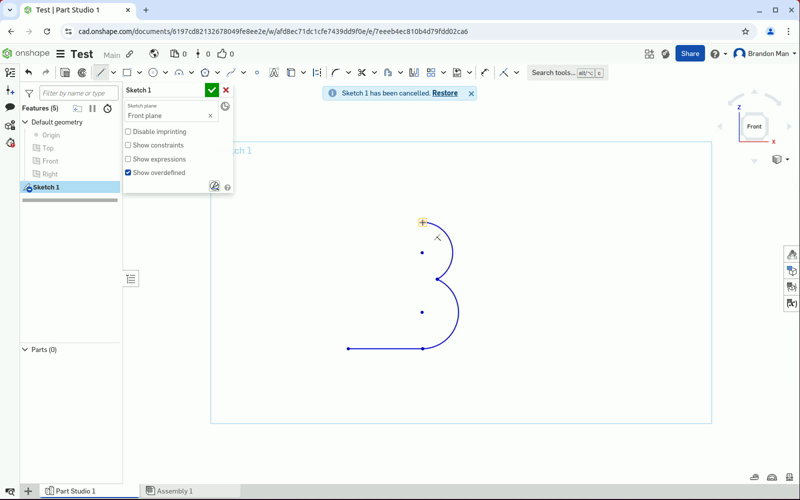
click(422, 222)
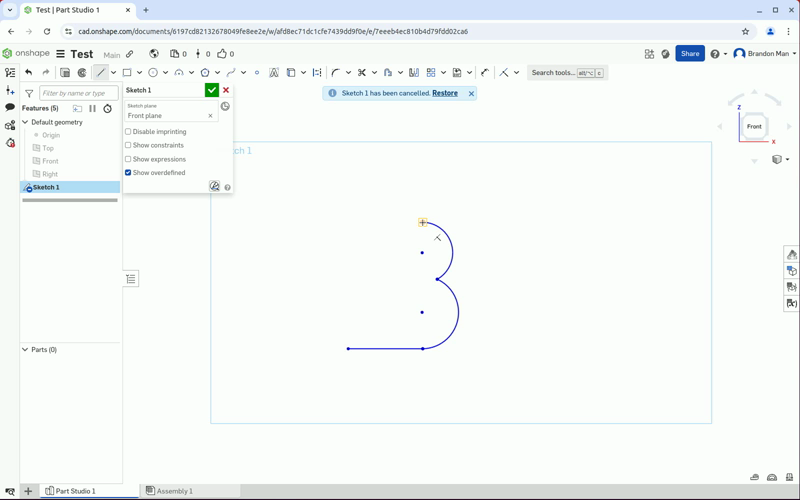
key_down(shift)
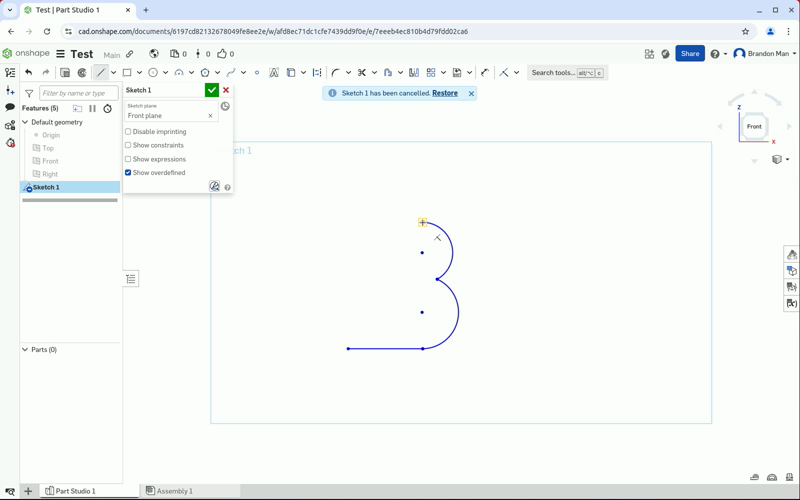
mouse_move(348, 222)
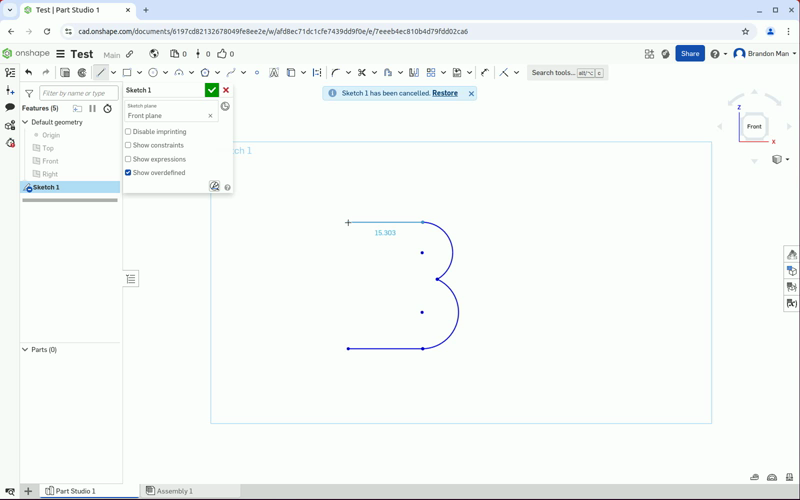
click(348, 222)
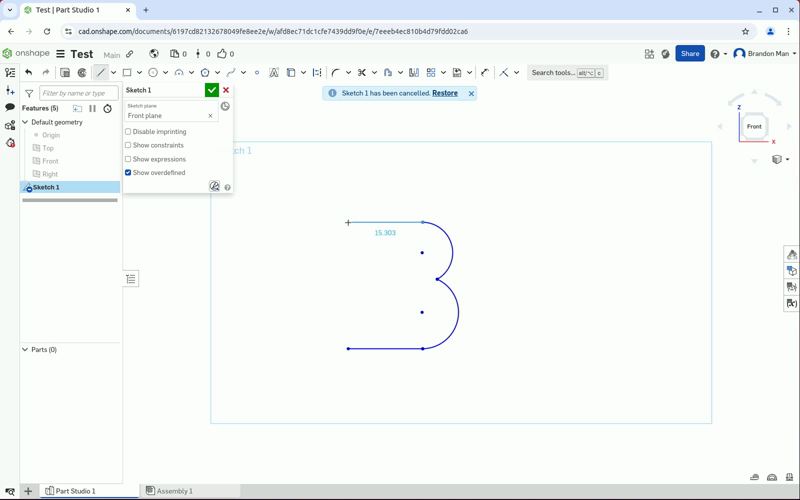
key_up(shift)
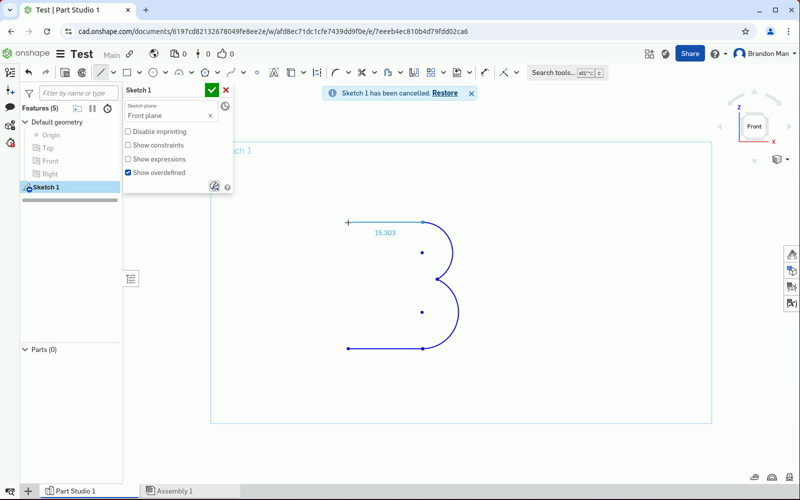
key_down(shift)
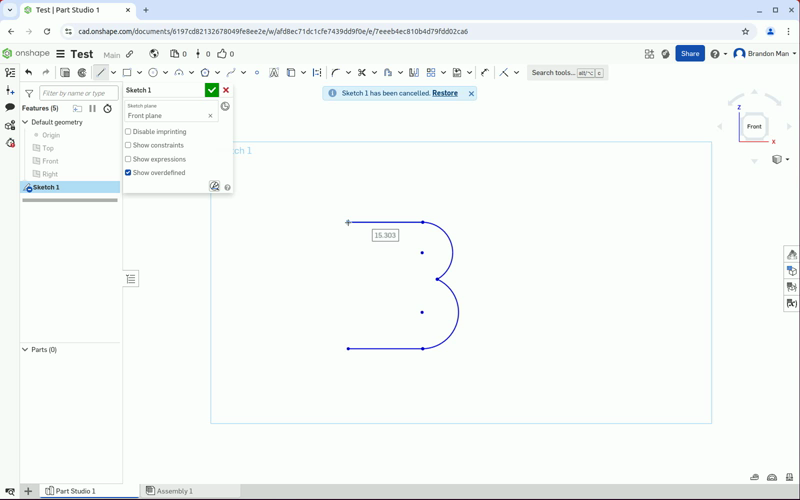
mouse_move(348, 348)
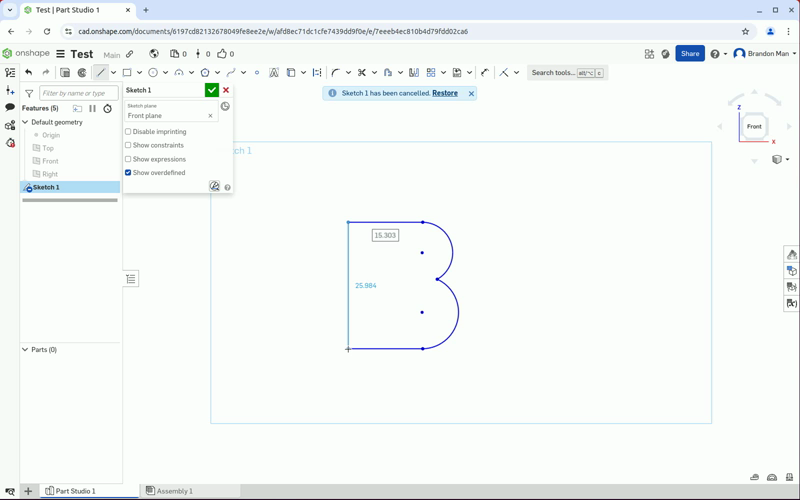
key_up(shift)
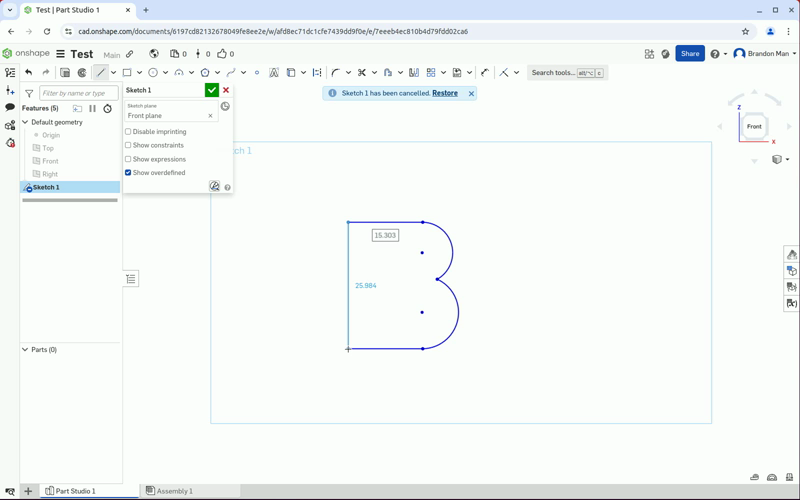
click(348, 348)
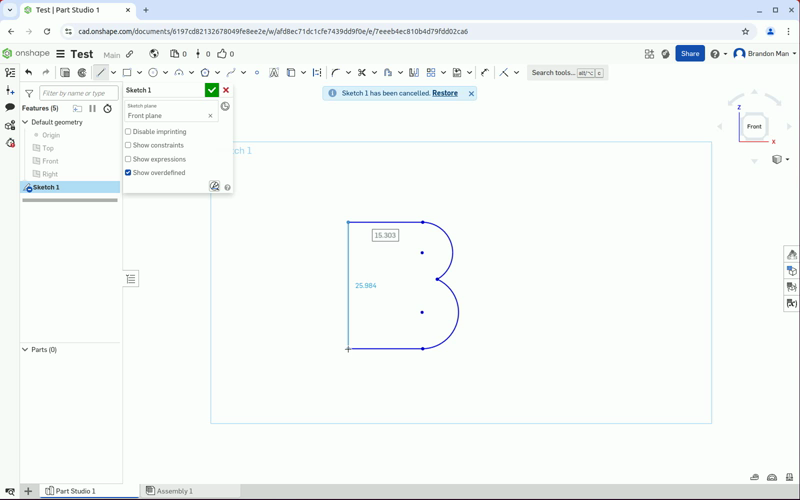
key(esc)
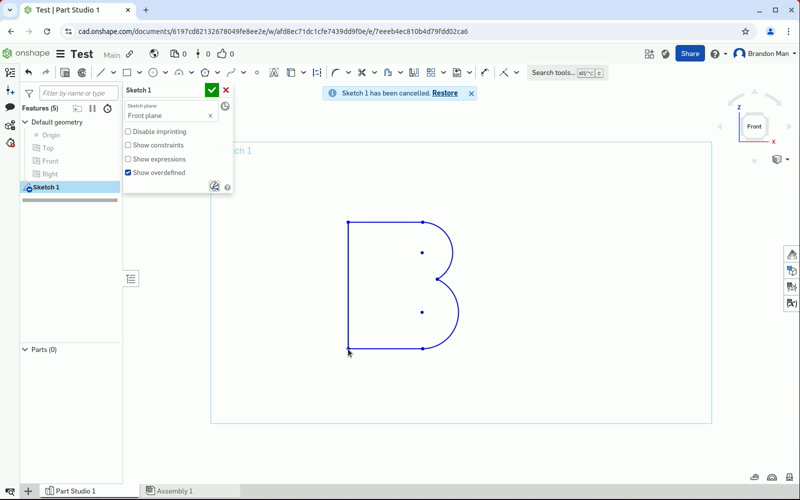
mouse_move(362, 243)
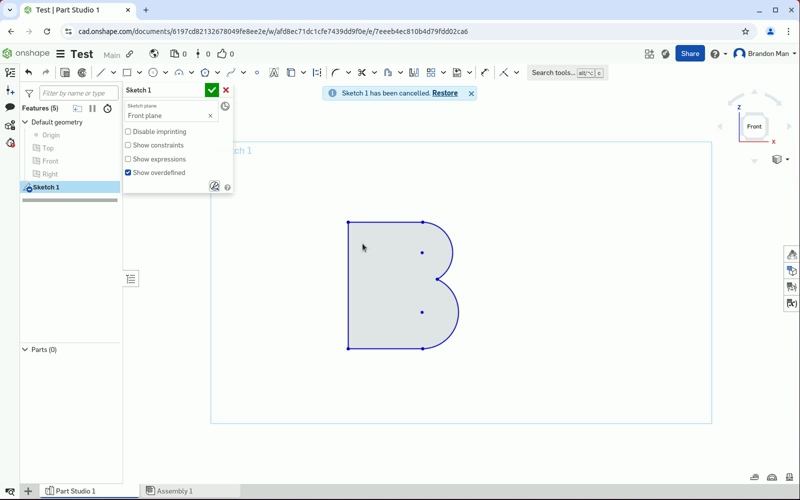
click(362, 243)
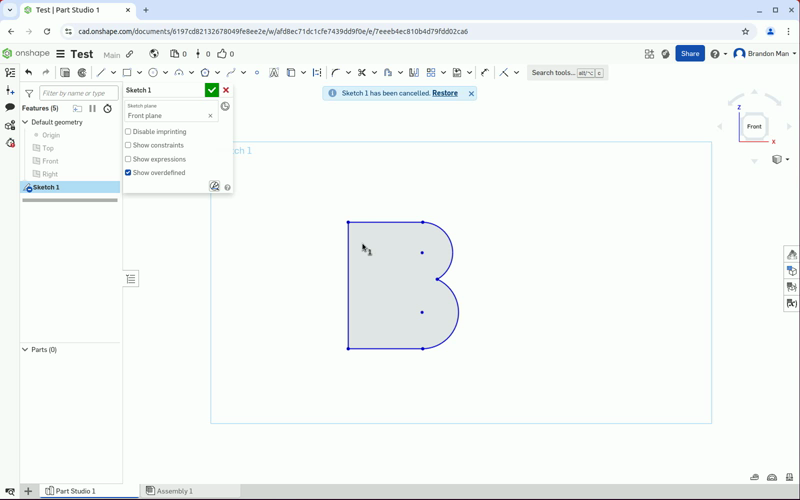
mouse_move(73, 352)
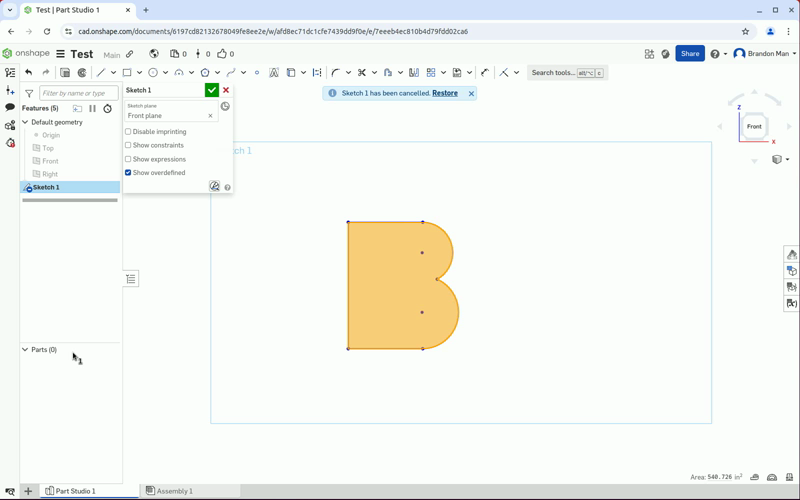
key(shift+y)
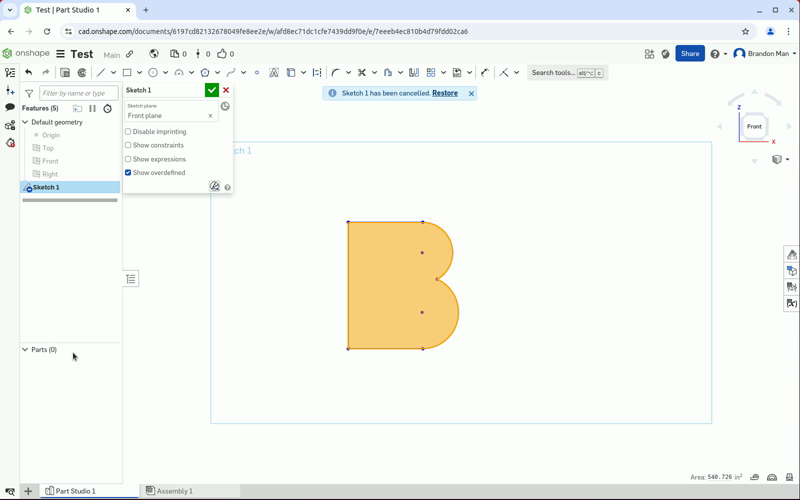
key(shift+e)
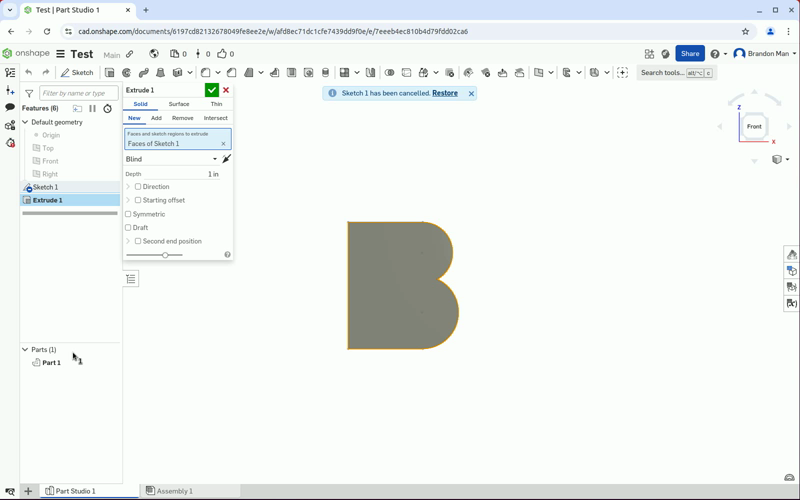
mouse_move(143, 106)
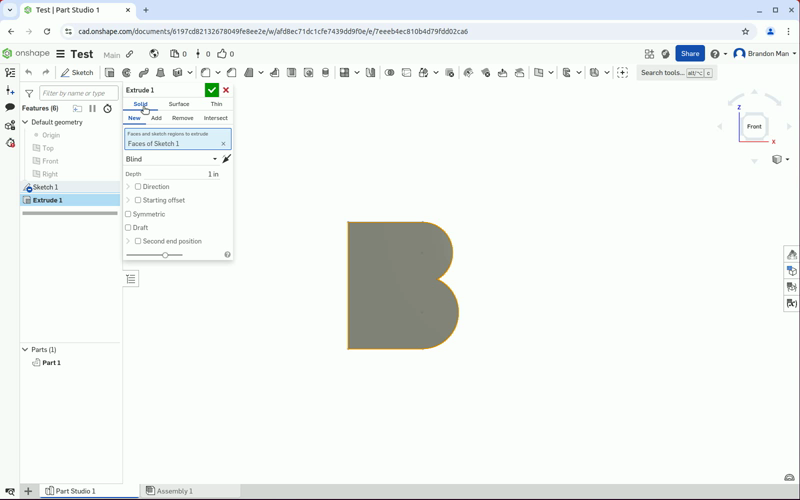
click(143, 106)
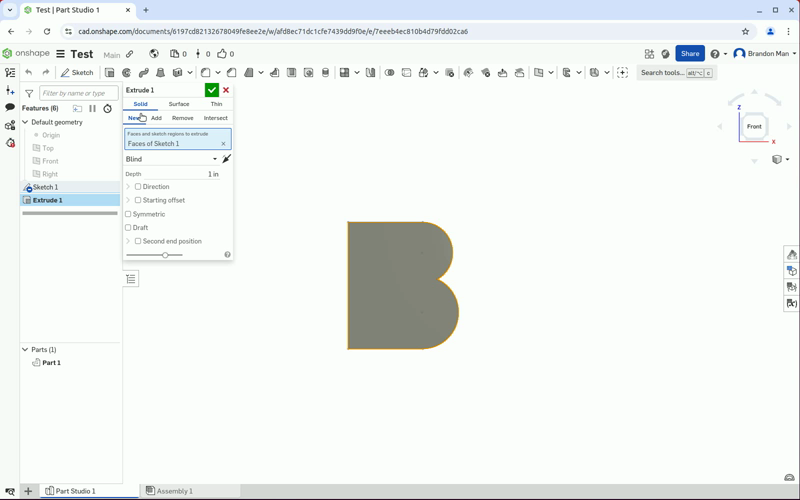
mouse_move(137, 120)
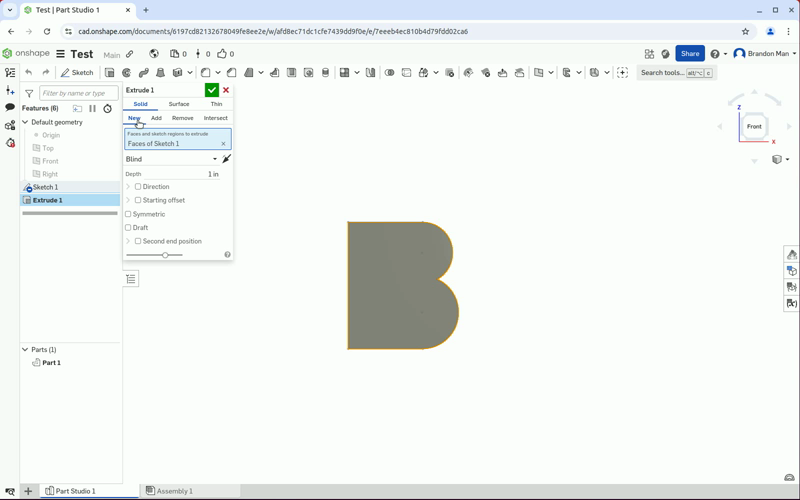
click(137, 120)
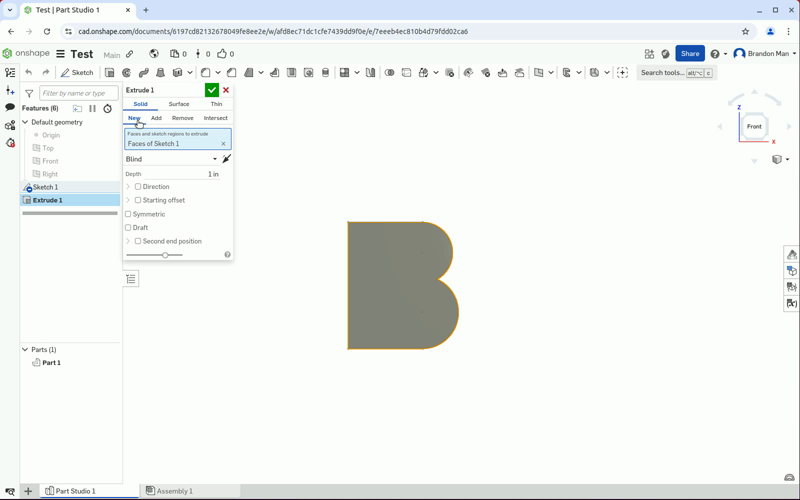
key(tab, 4)
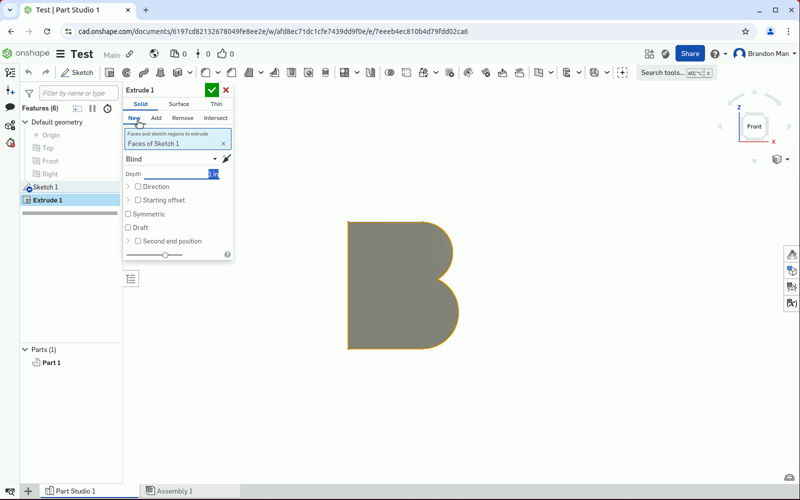
text(6.499)
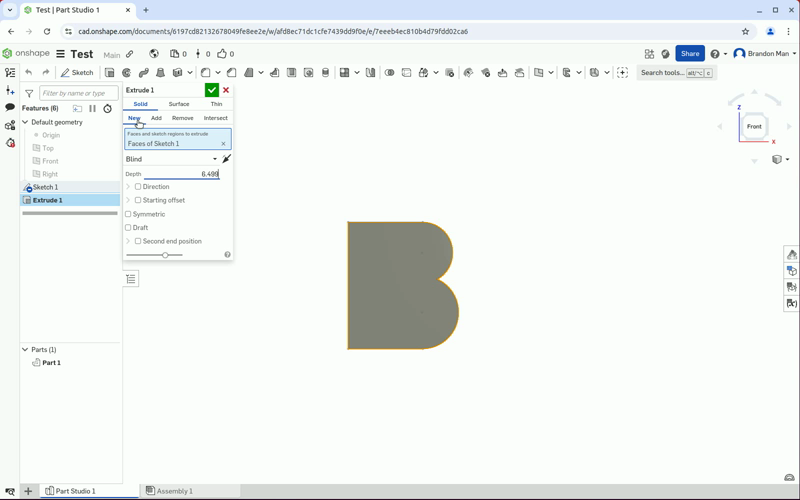
key(enter)
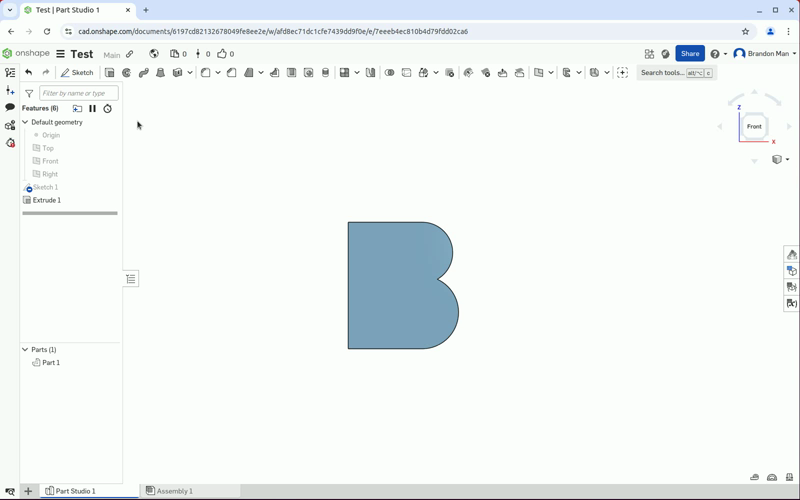
key(shift+h)
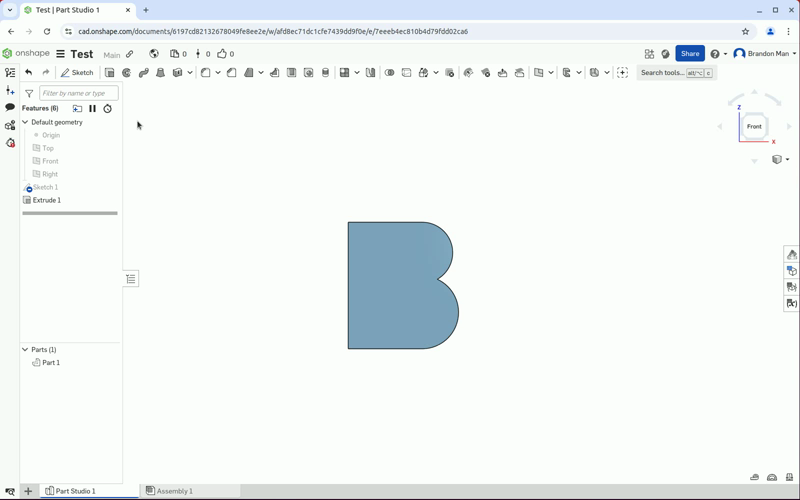
key(shift+h)
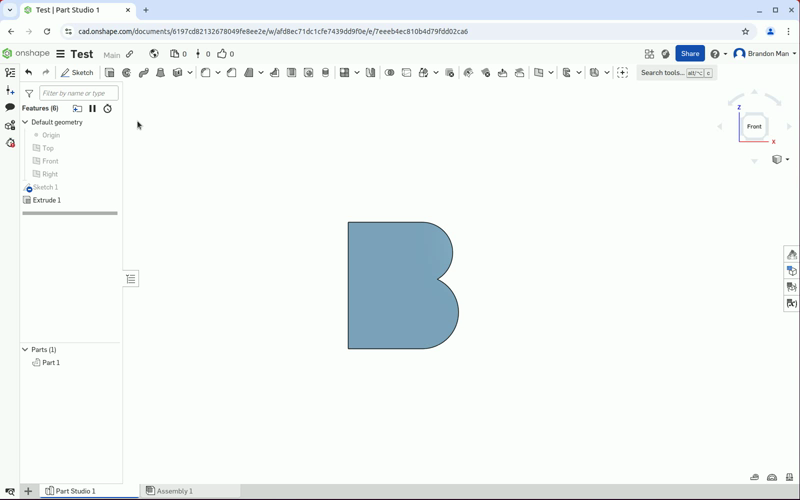
mouse_move(73, 189)
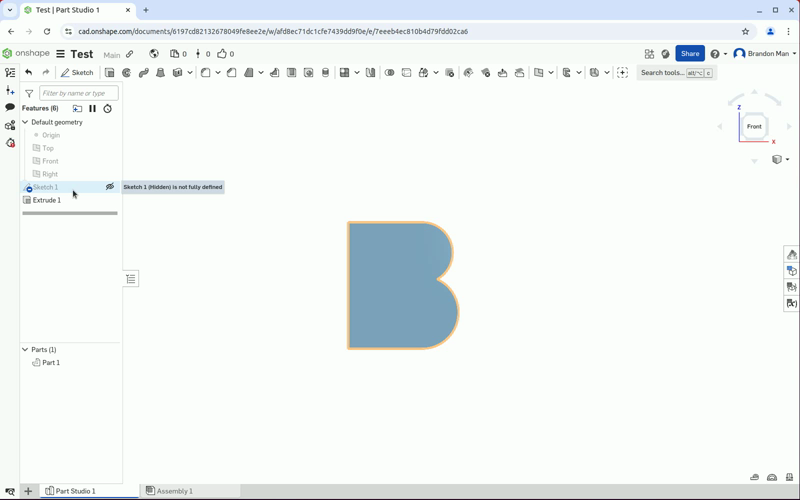
click(73, 189)
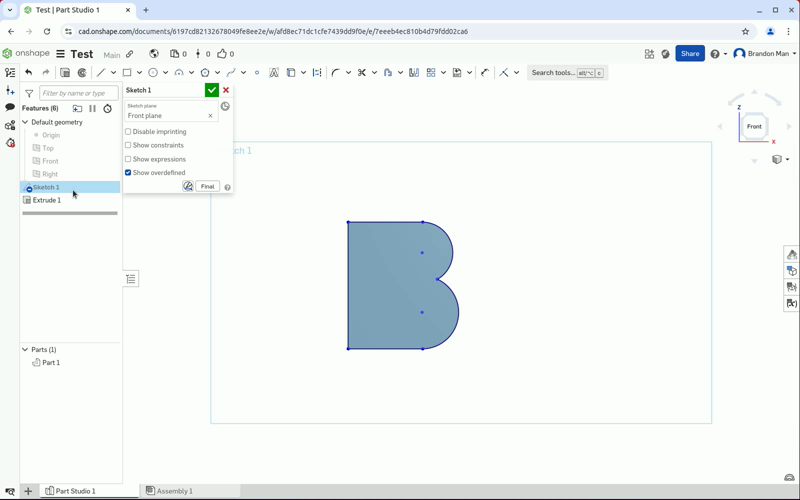
mouse_move(229, 92)
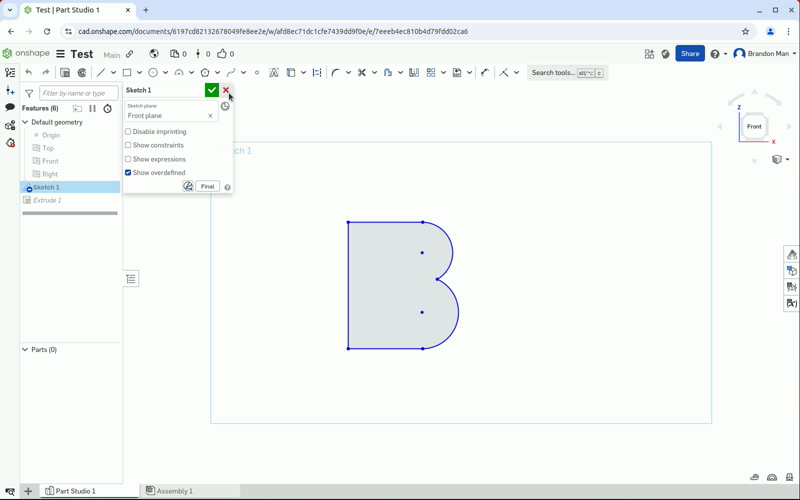
click(229, 92)
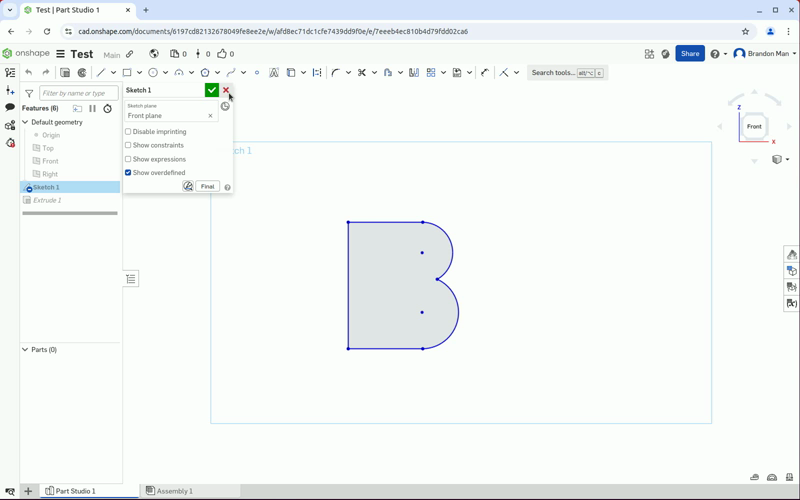
key(shift+s)
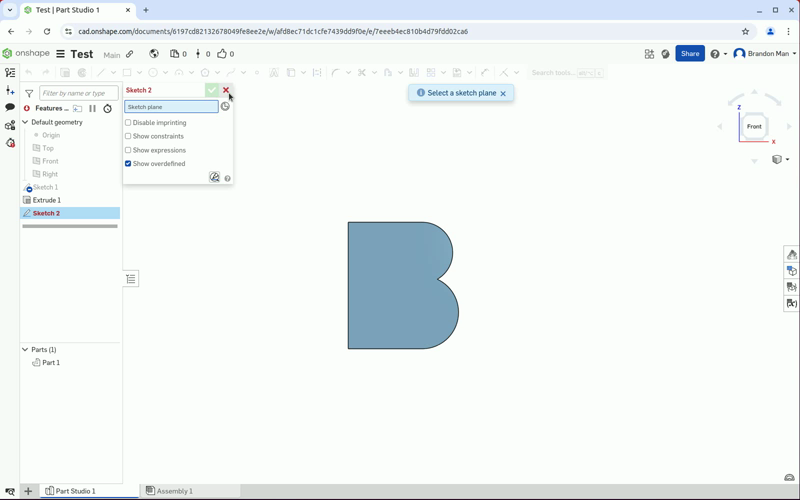
mouse_move(73, 163)
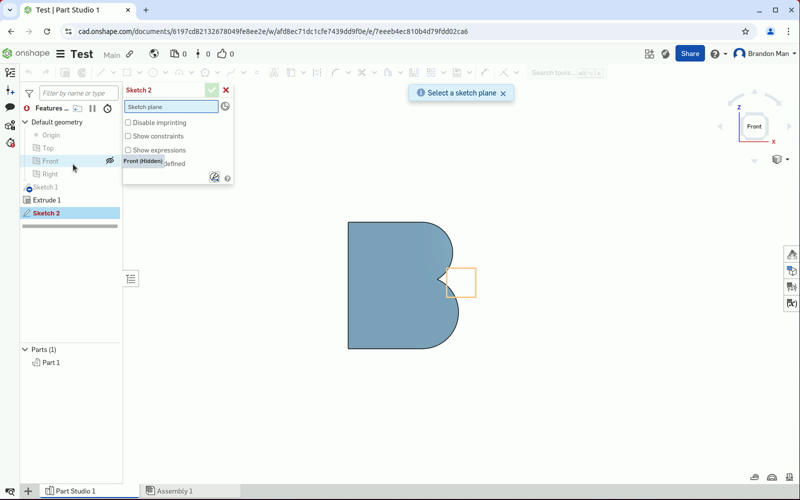
click(73, 163)
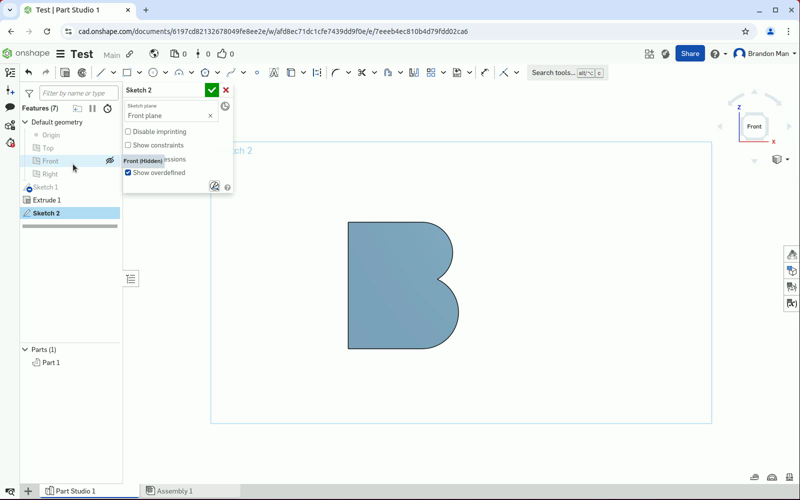
mouse_move(73, 352)
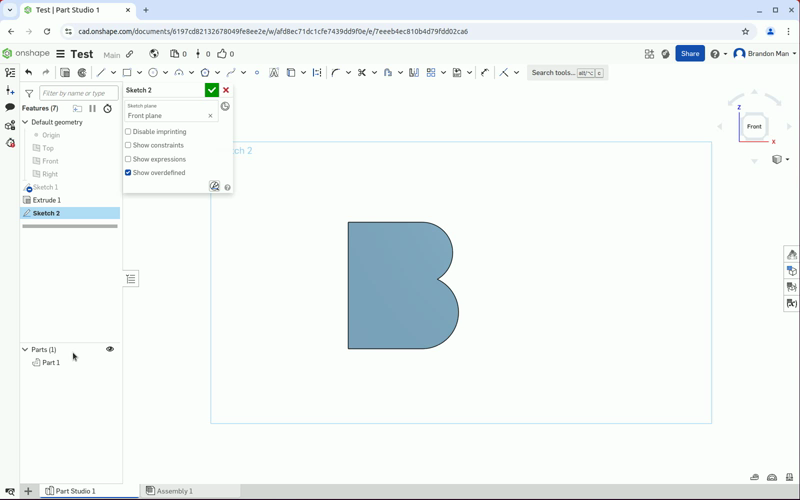
key(y)
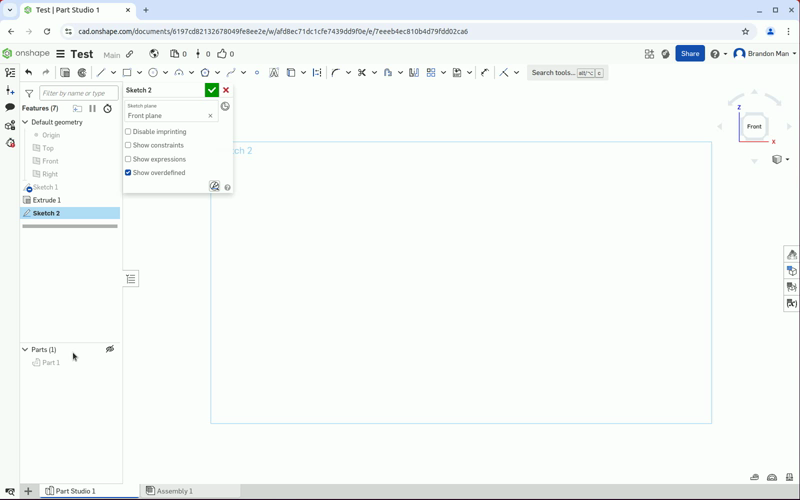
key(l)
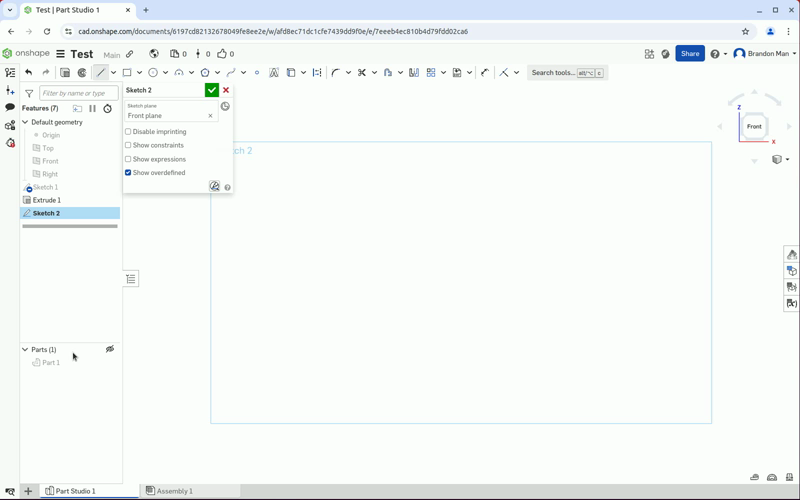
key_down(shift)
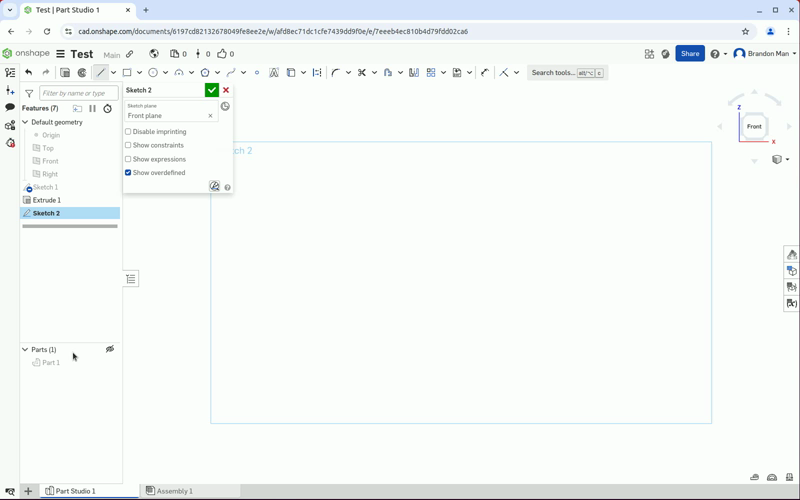
mouse_move(388, 271)
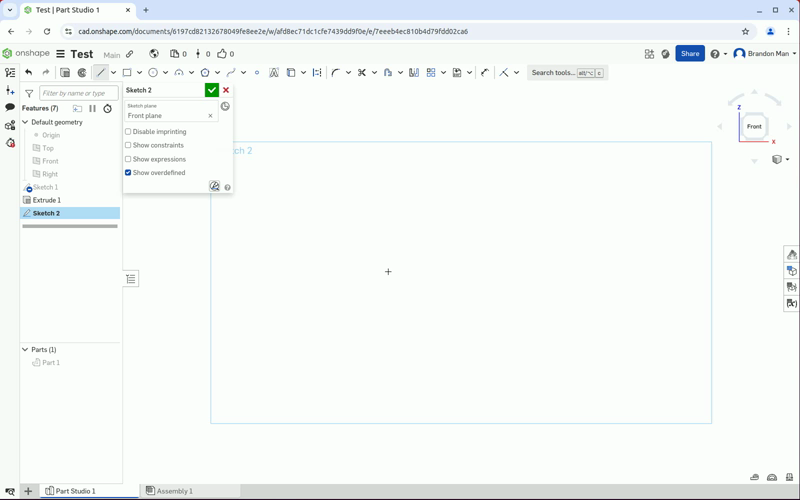
click(388, 271)
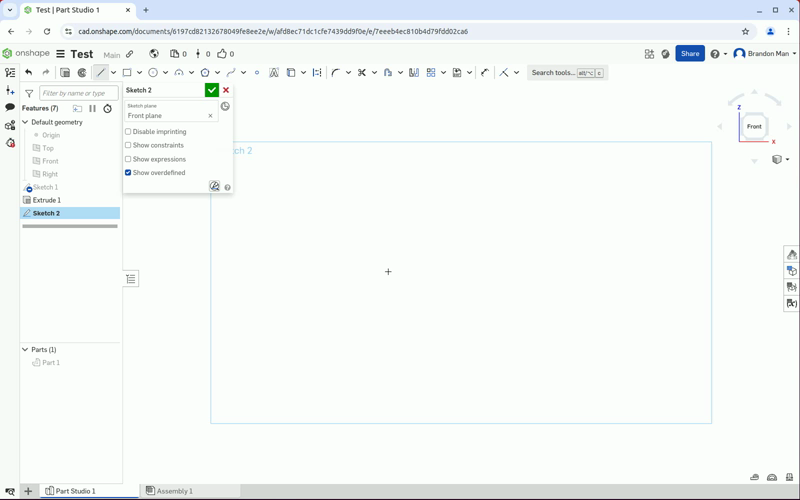
key_up(shift)
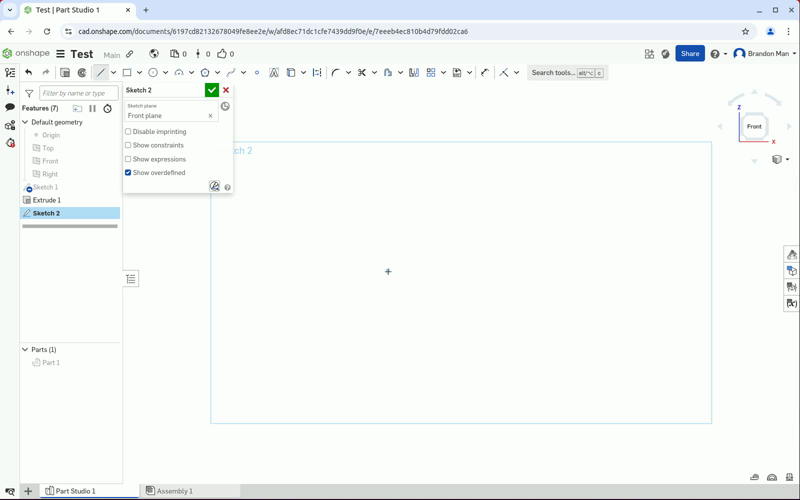
key_down(shift)
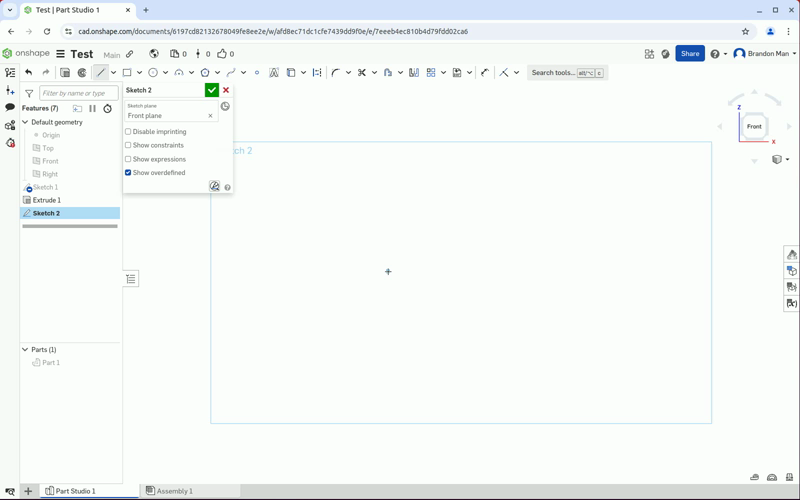
mouse_move(418, 271)
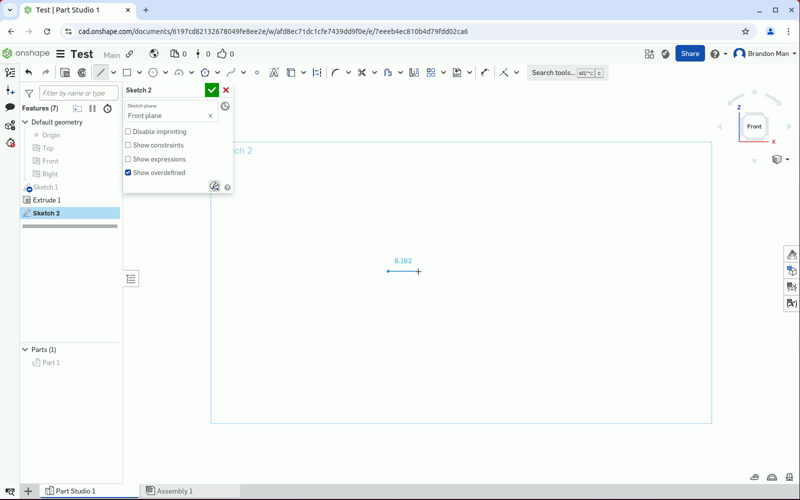
mouse_move(403, 271)
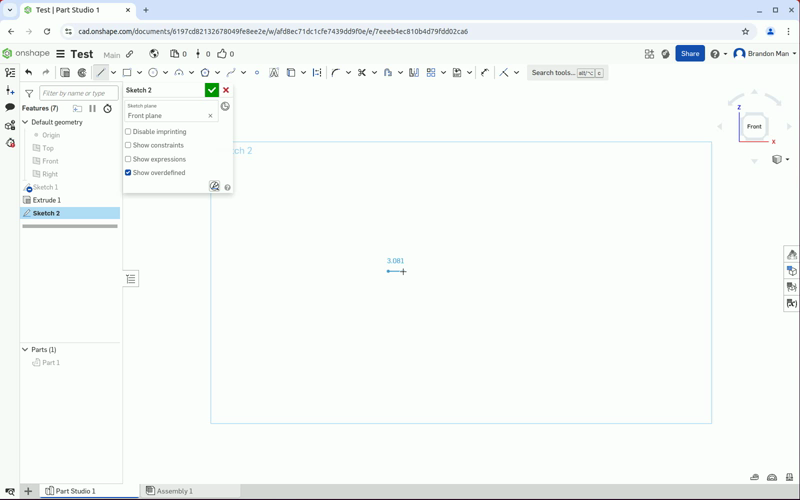
click(403, 271)
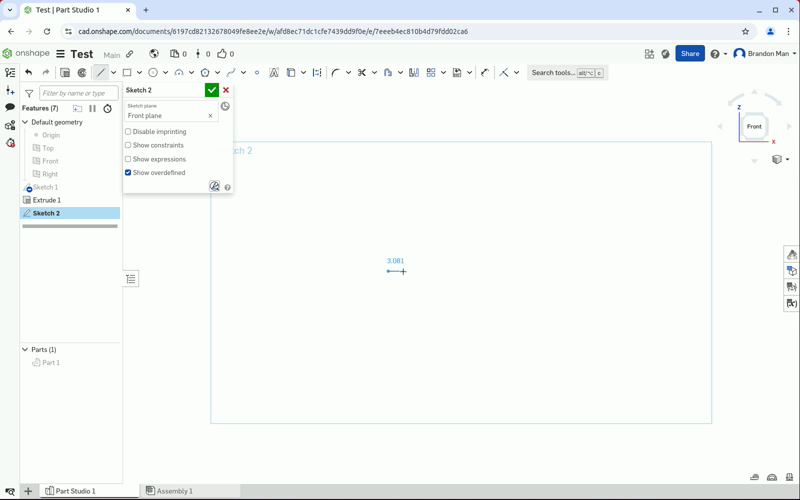
key_up(shift)
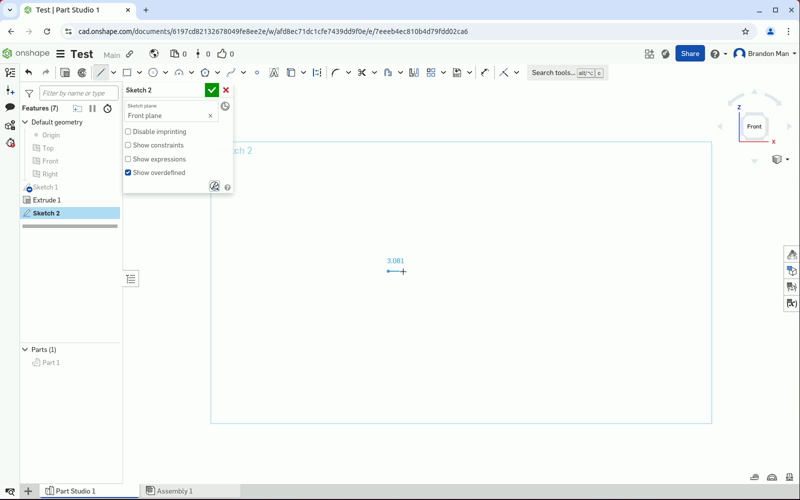
key(esc)
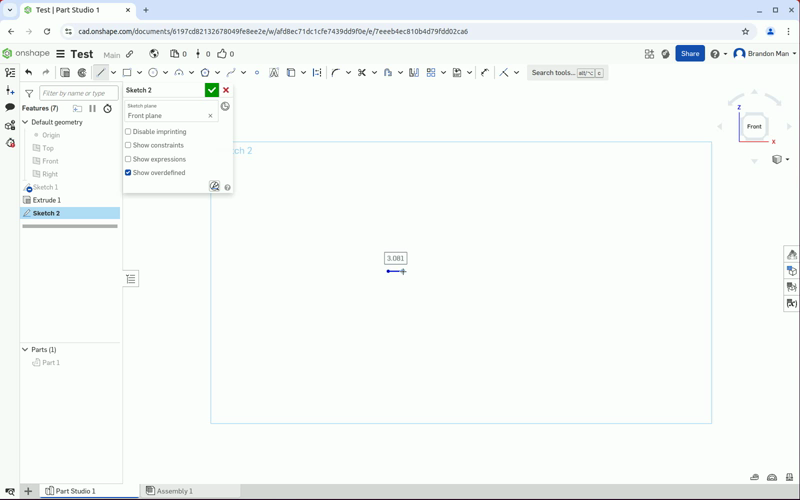
key(a)
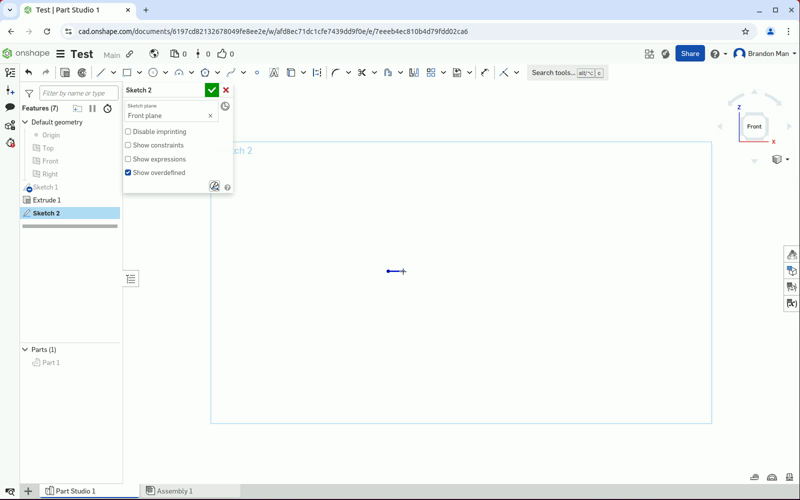
mouse_move(403, 271)
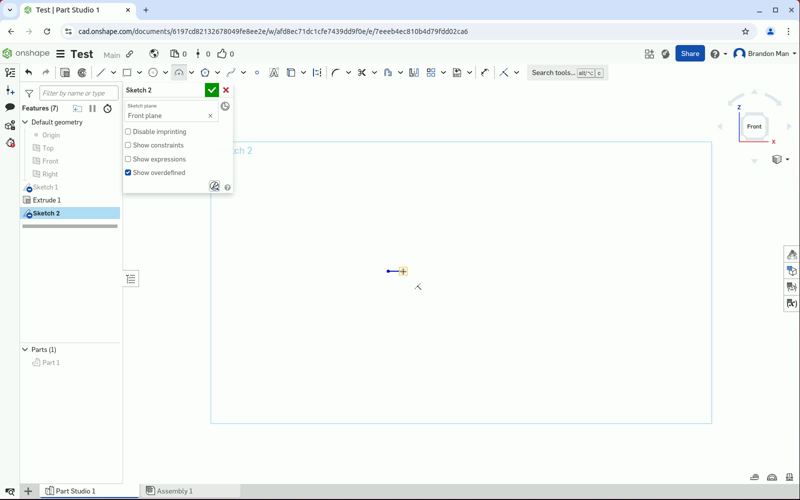
click(403, 271)
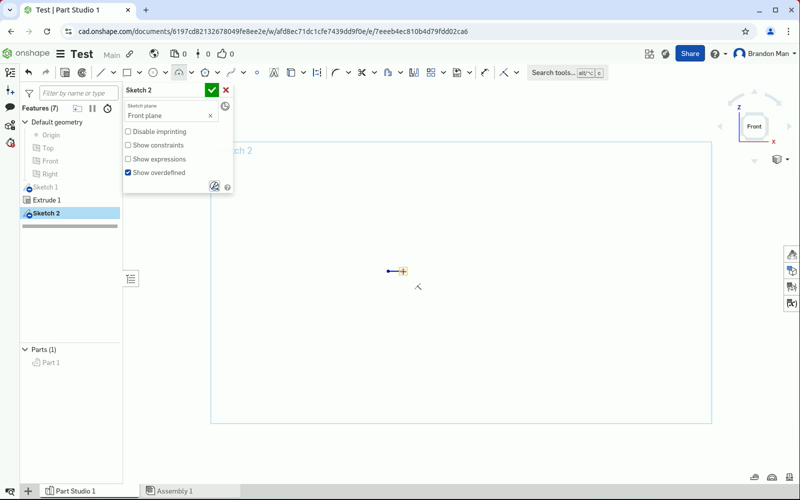
key_down(shift)
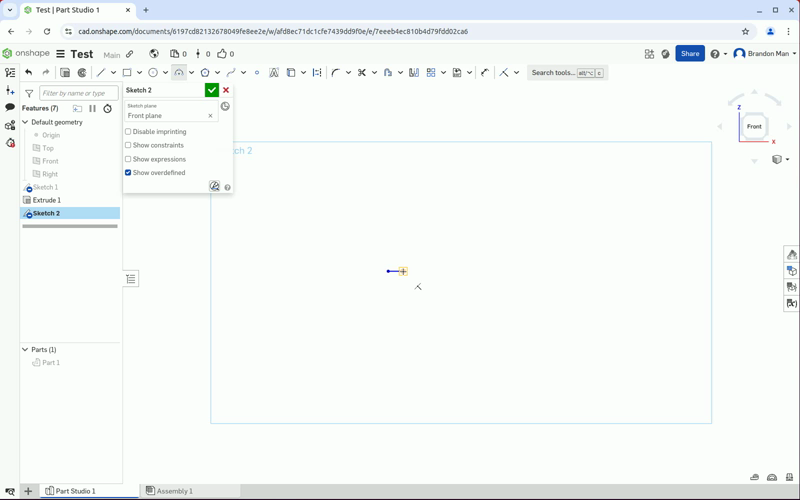
mouse_move(403, 247)
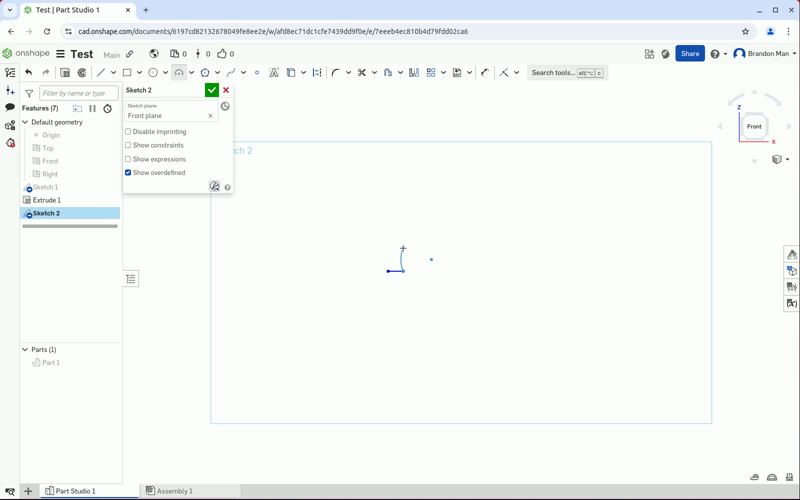
click(403, 247)
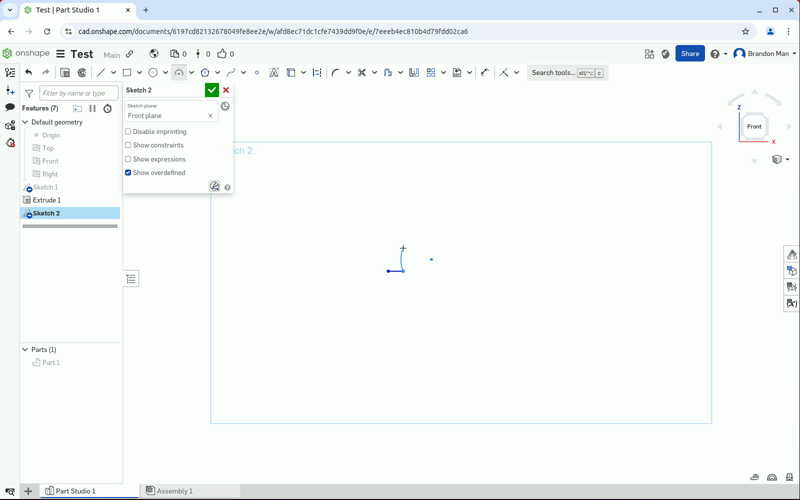
mouse_move(414, 259)
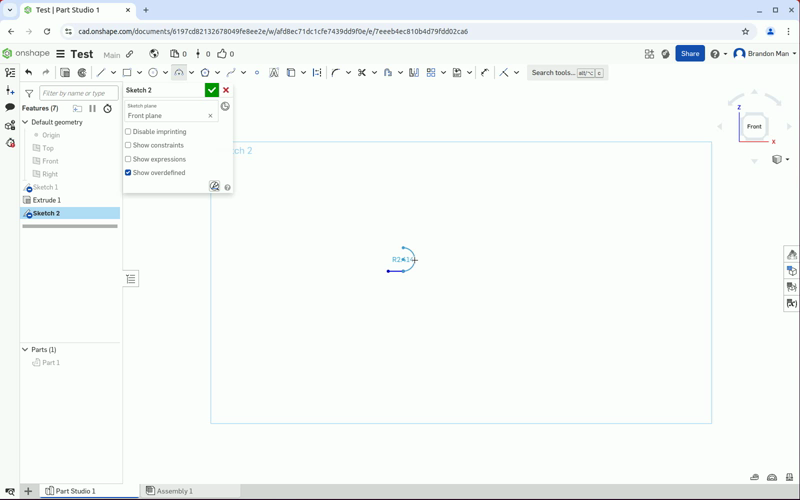
click(414, 259)
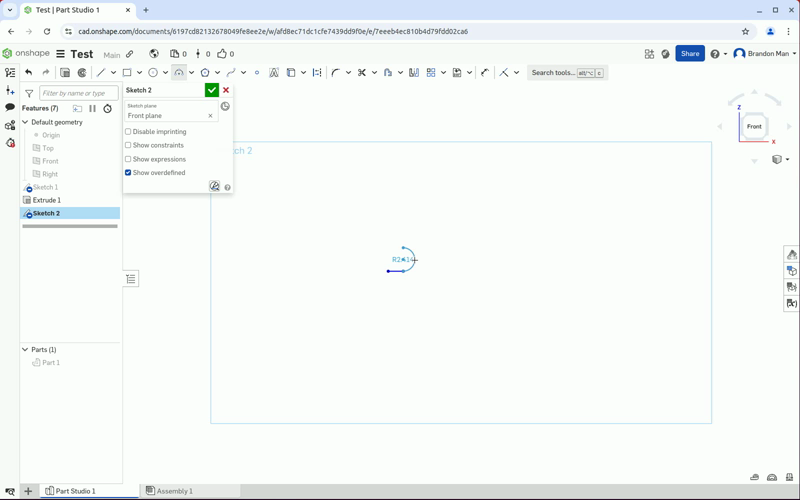
key_up(shift)
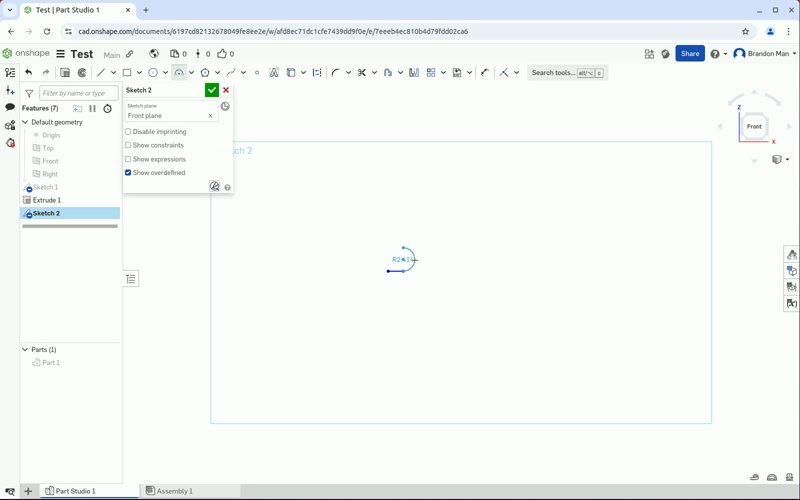
key(esc)
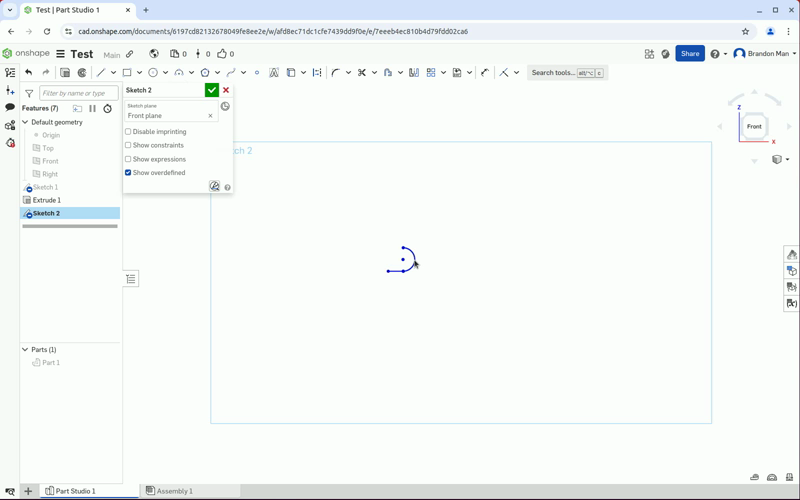
key(l)
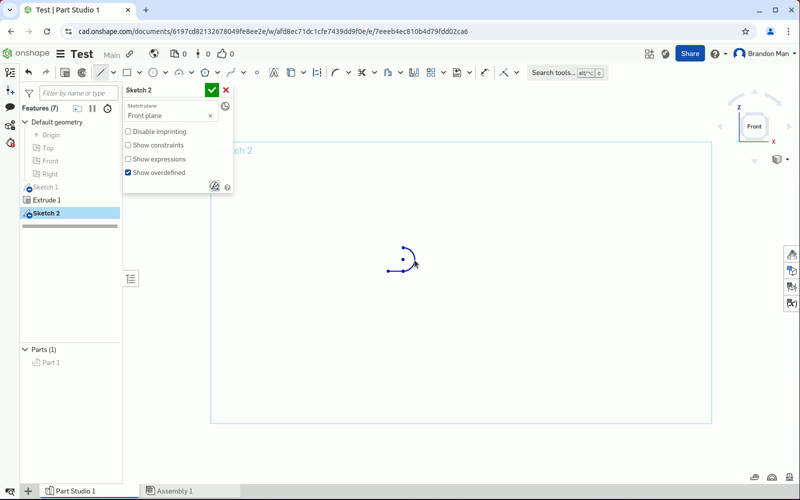
mouse_move(403, 247)
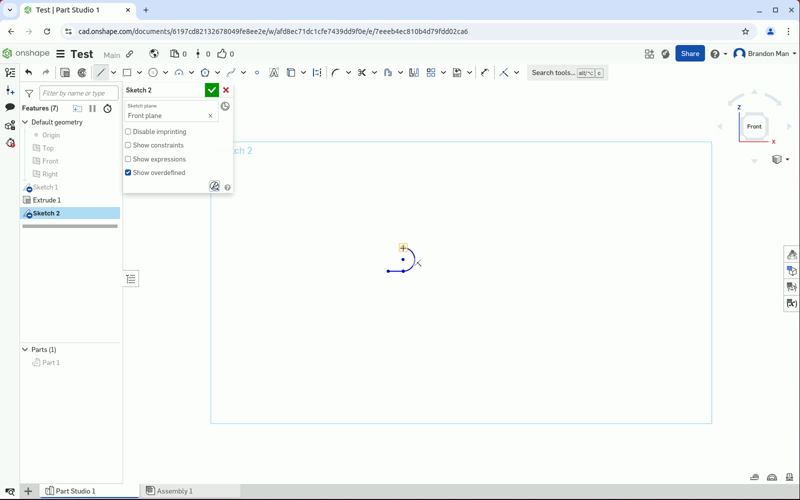
click(403, 247)
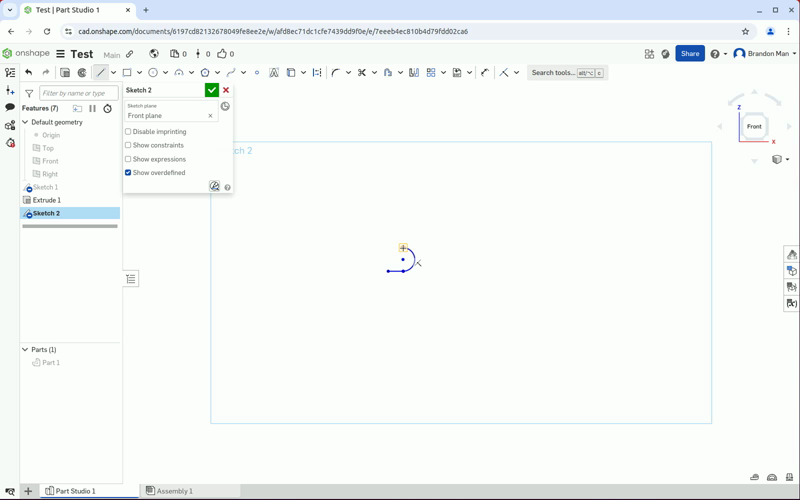
key_down(shift)
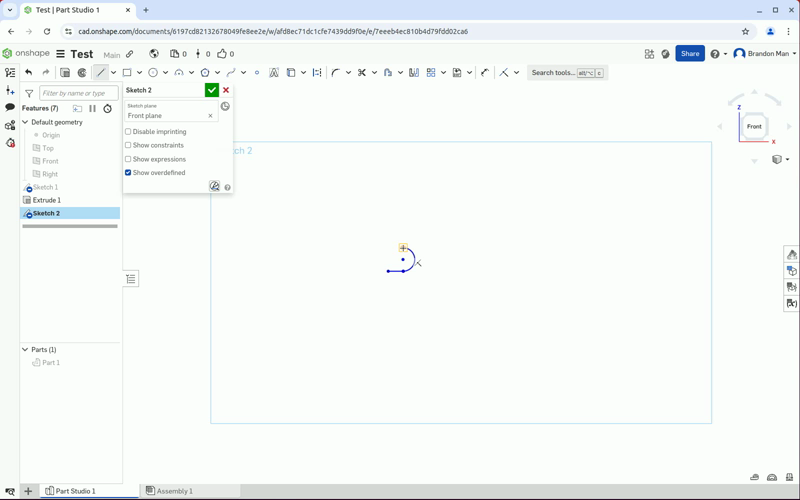
mouse_move(433, 247)
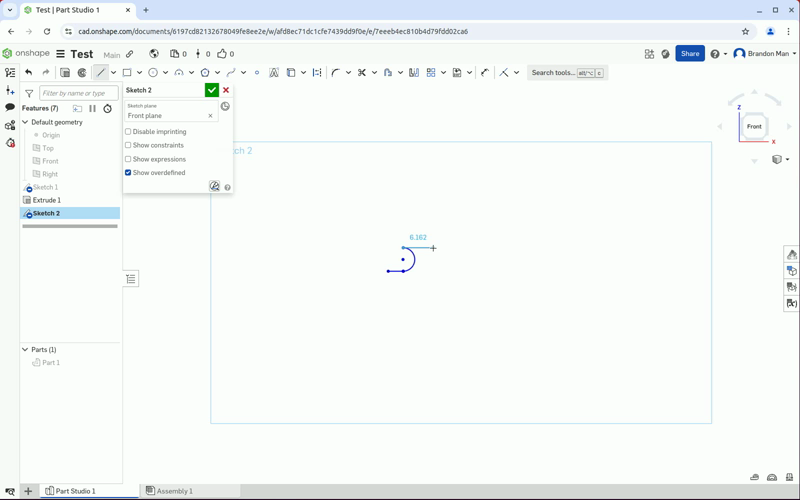
mouse_move(388, 247)
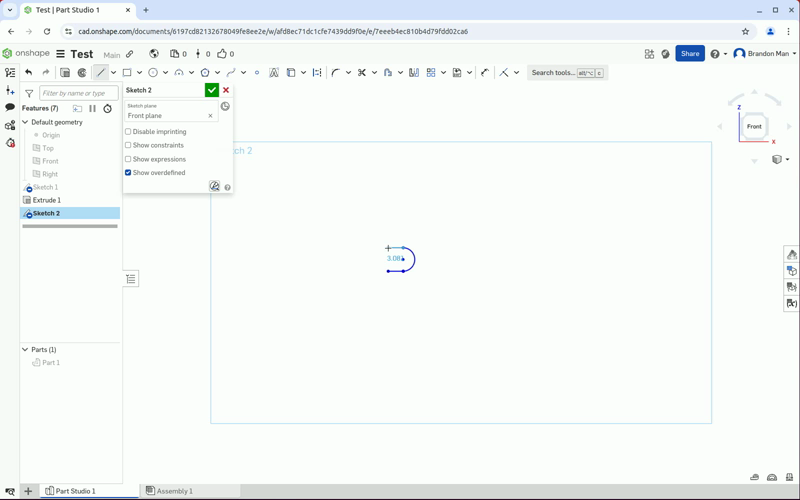
click(388, 247)
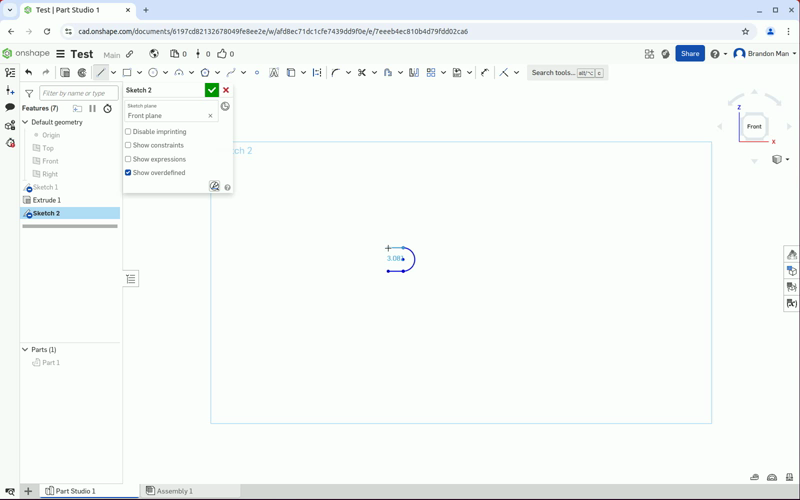
key_up(shift)
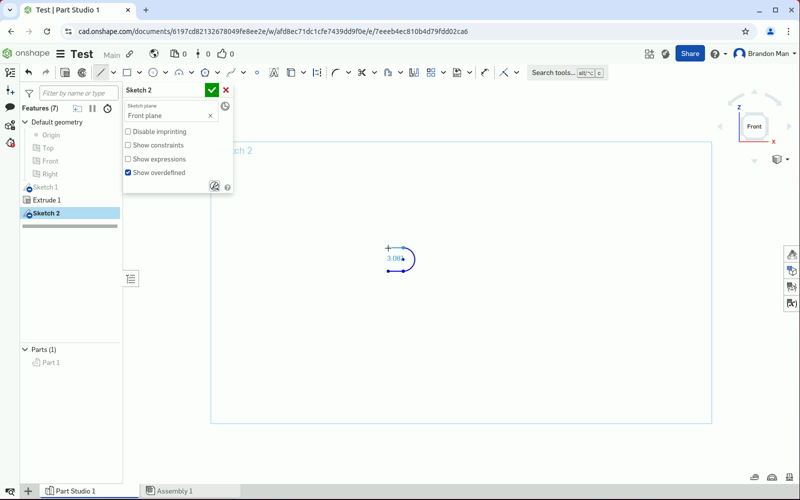
mouse_move(418, 247)
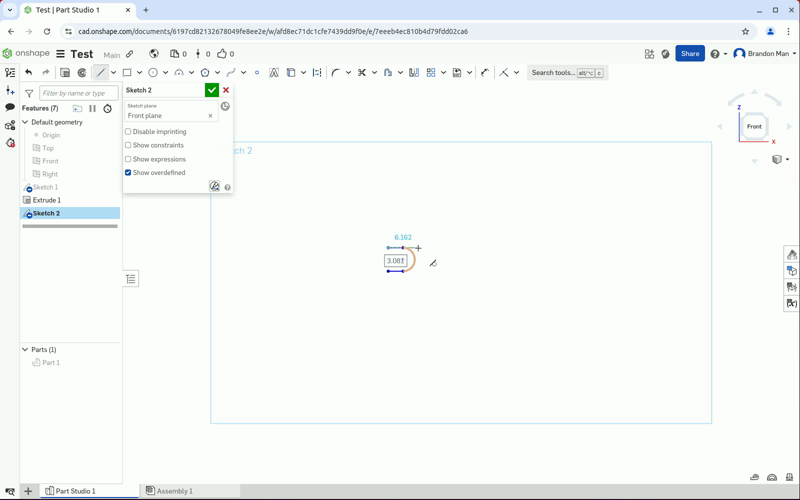
key_down(shift)
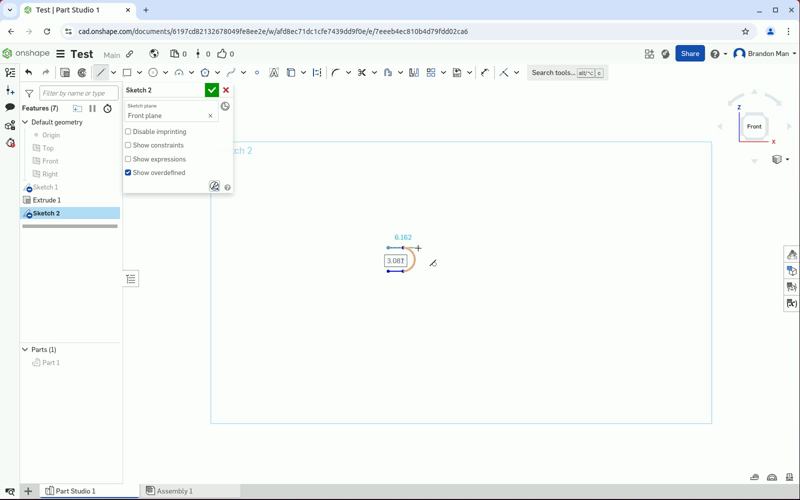
mouse_move(388, 271)
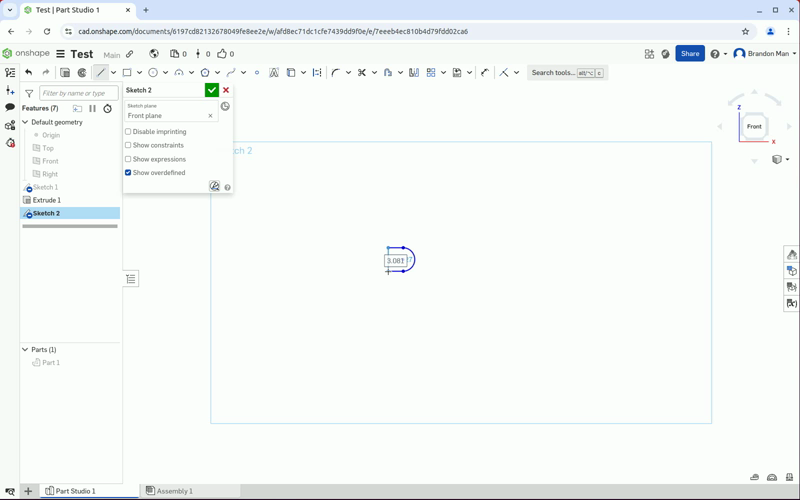
key_up(shift)
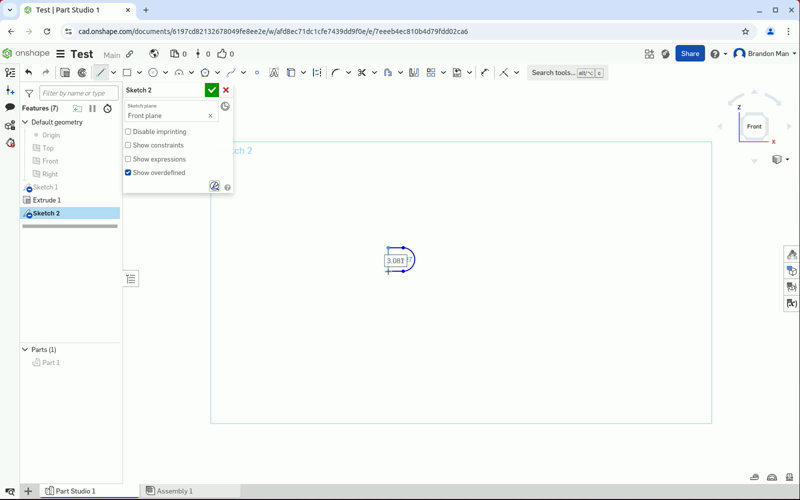
click(388, 271)
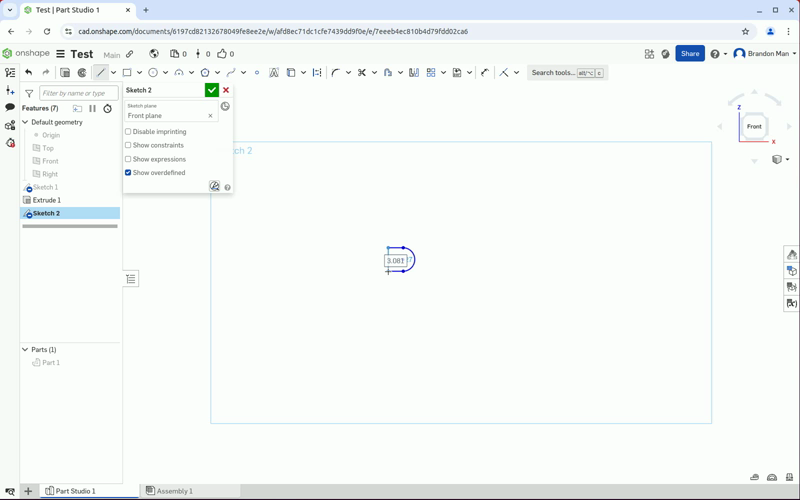
key(esc)
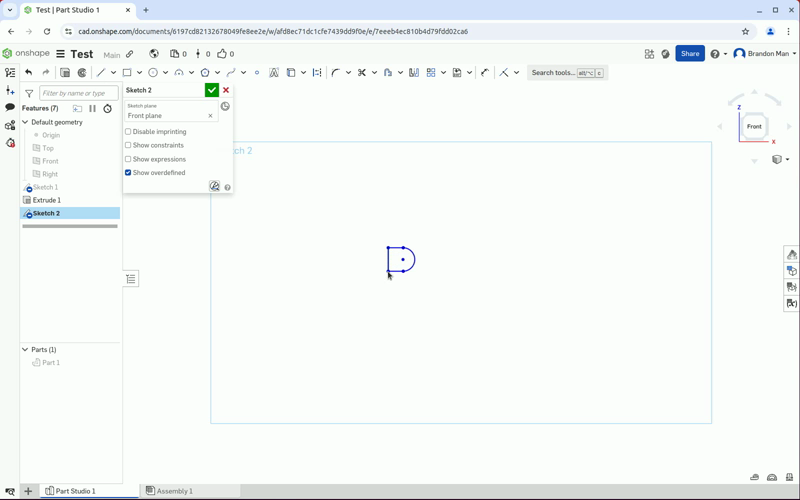
mouse_move(401, 248)
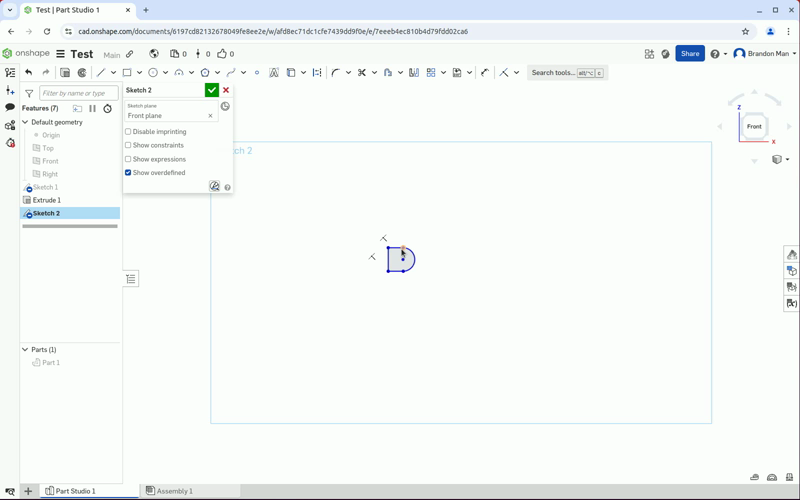
scroll(6)
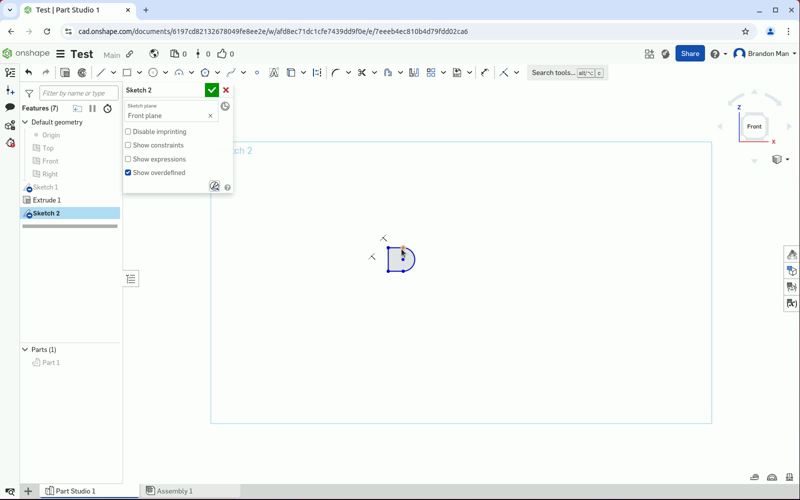
scroll(6)
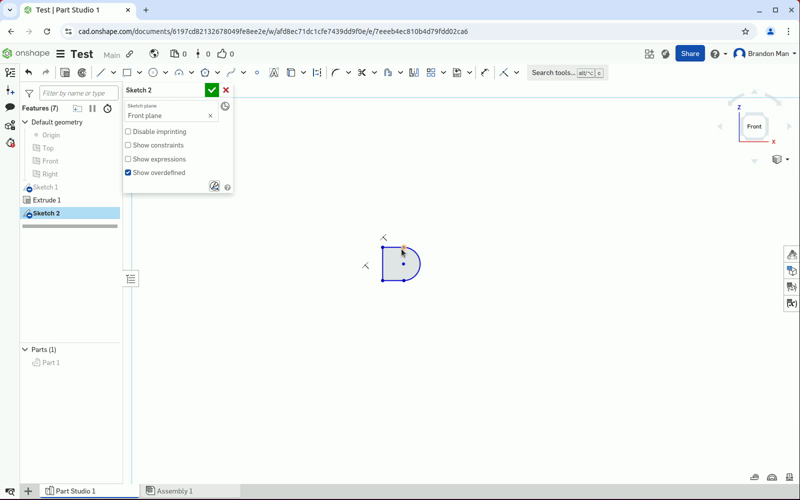
scroll(6)
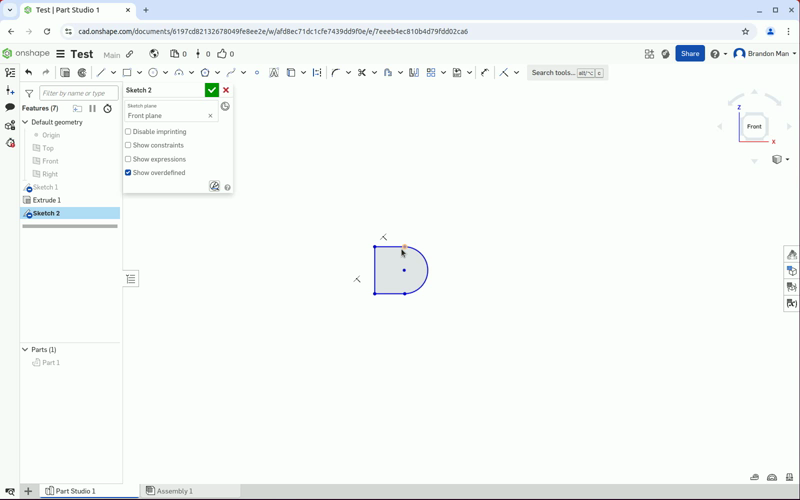
scroll(6)
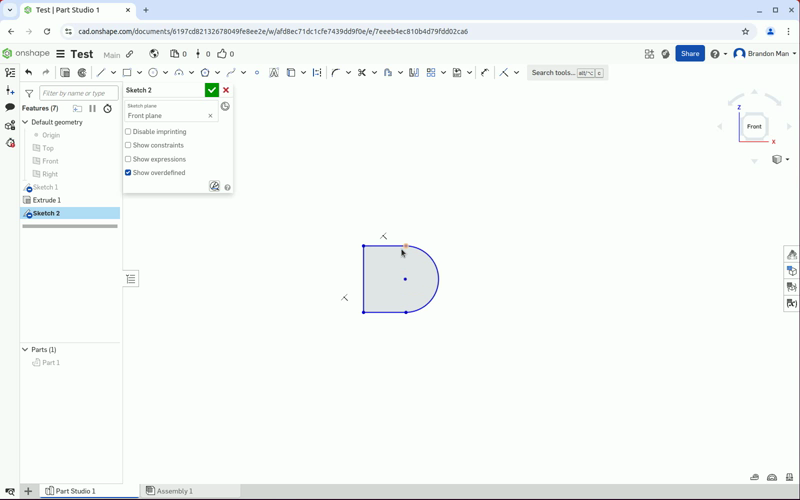
scroll(6)
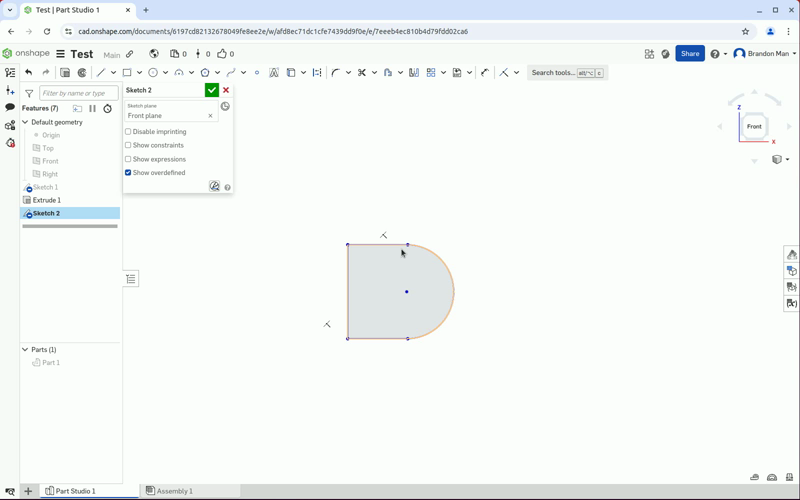
scroll(6)
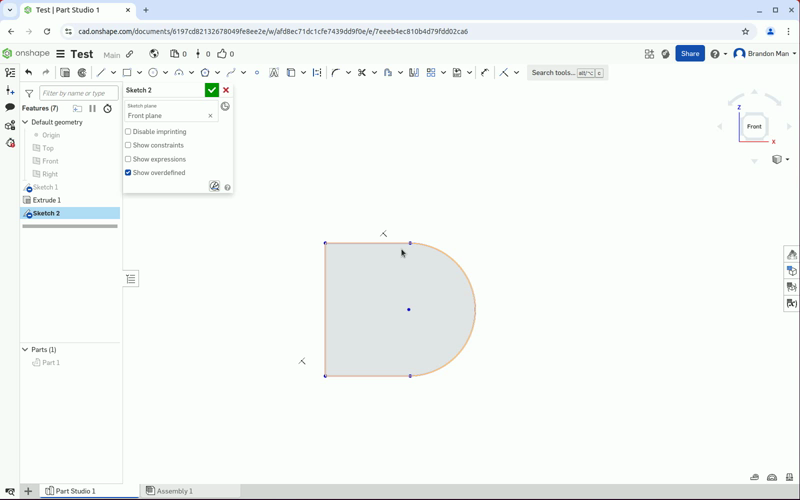
scroll(6)
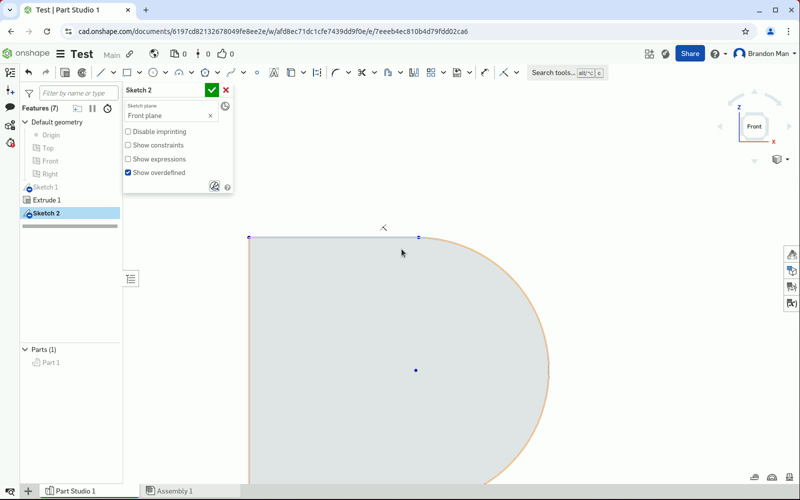
click(401, 248)
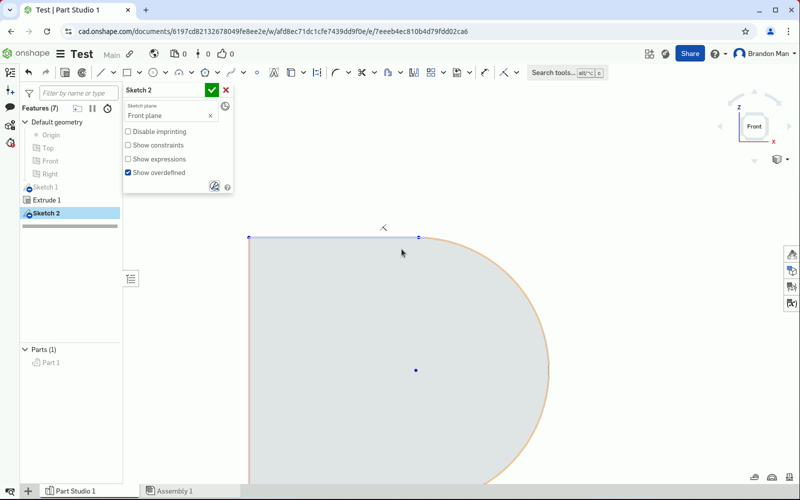
scroll(-6)
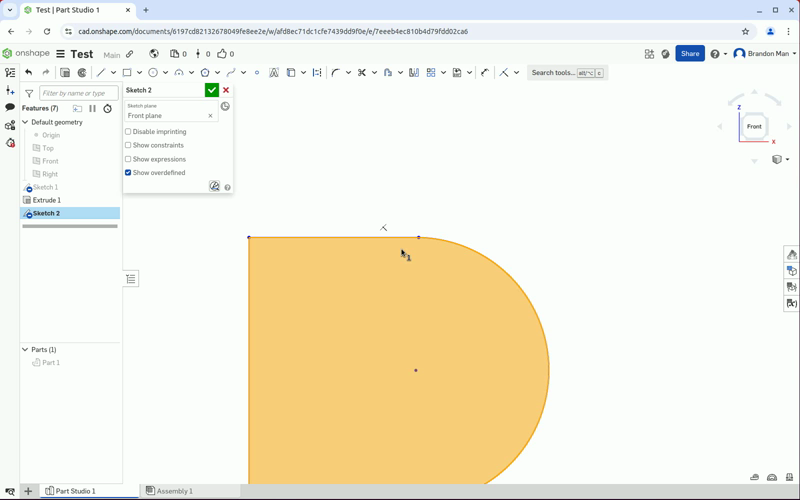
scroll(-6)
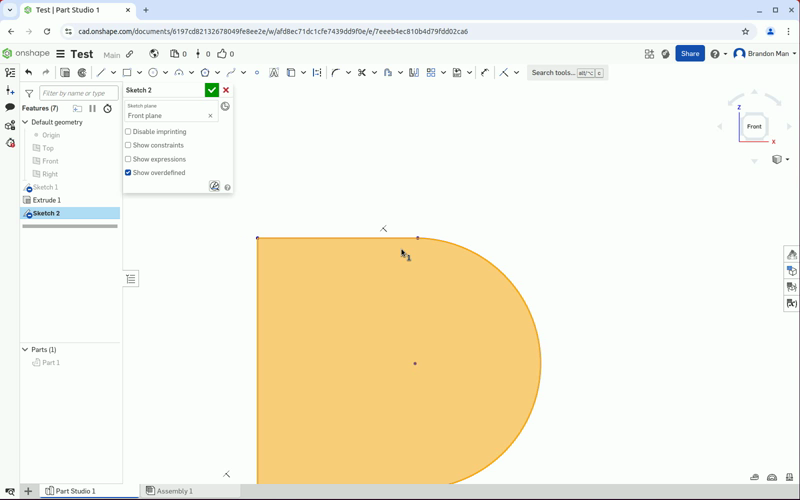
scroll(-6)
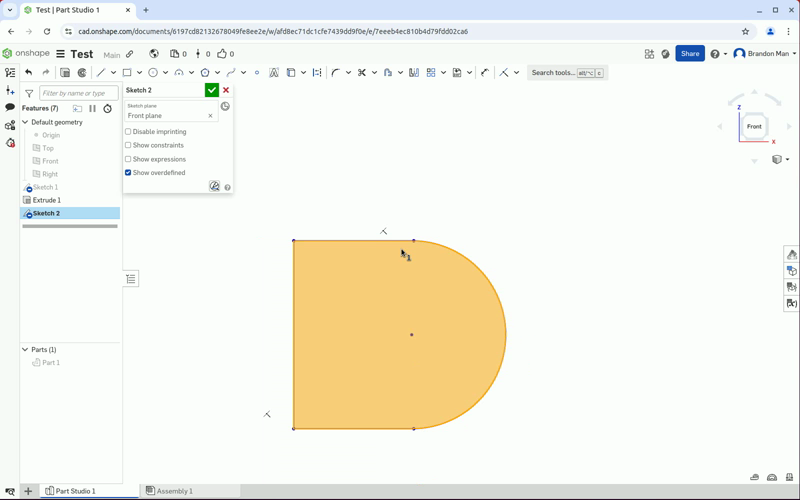
scroll(-6)
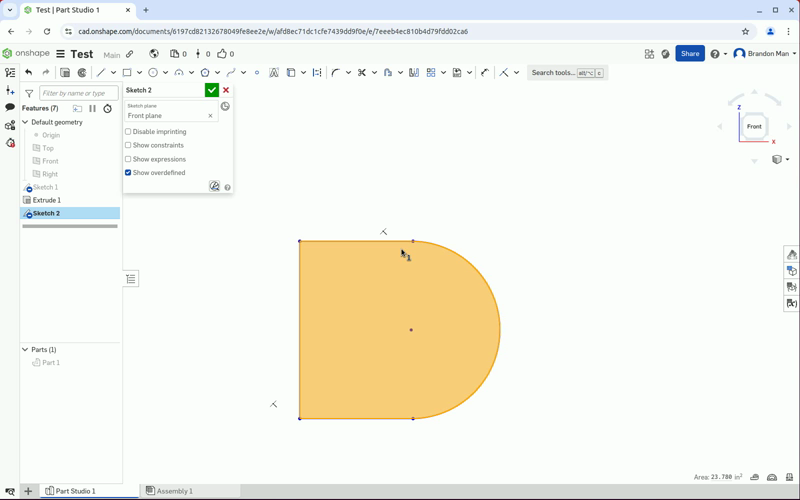
scroll(-6)
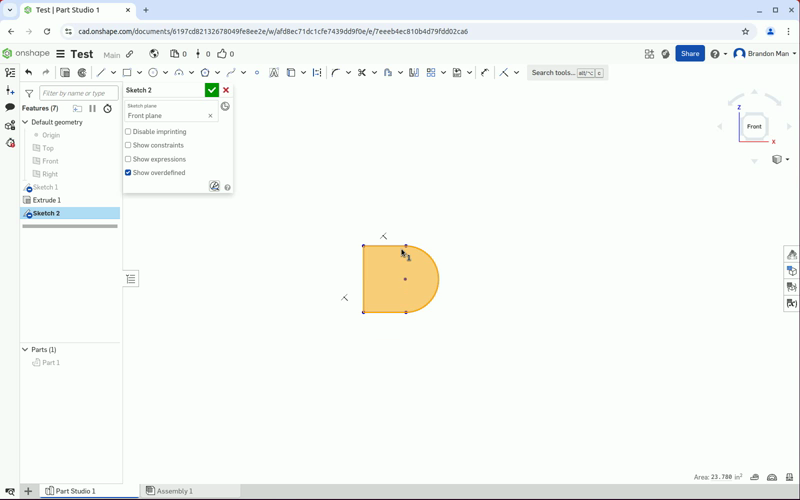
scroll(-6)
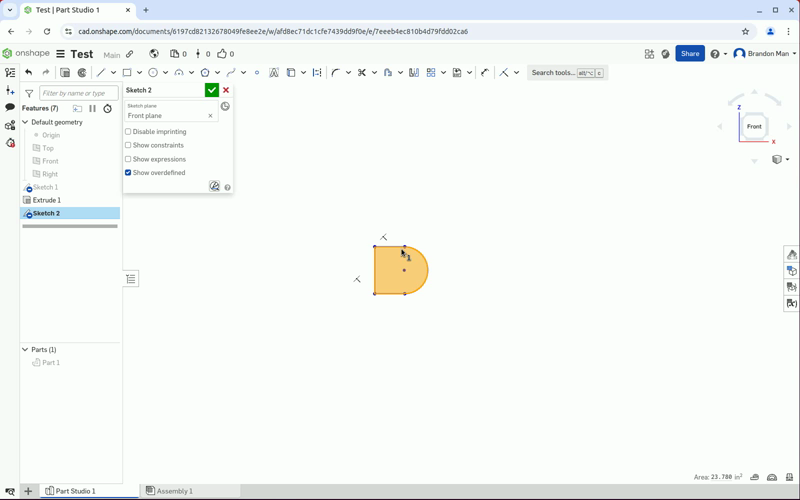
scroll(-6)
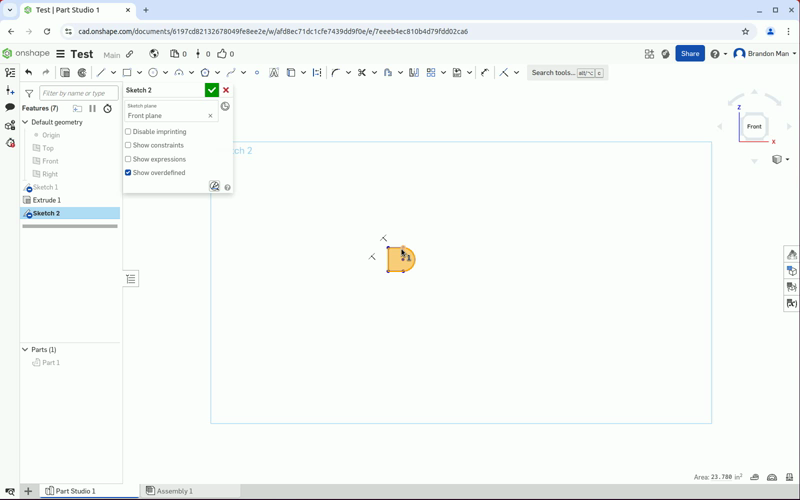
mouse_move(73, 352)
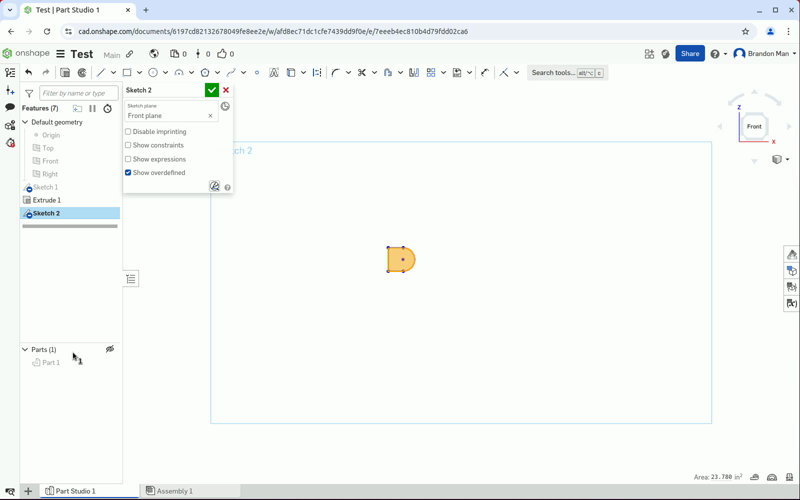
key(shift+y)
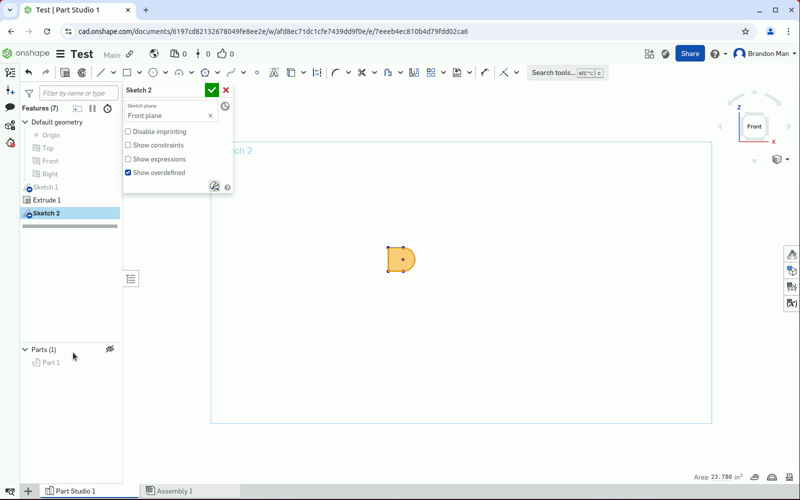
key(shift+e)
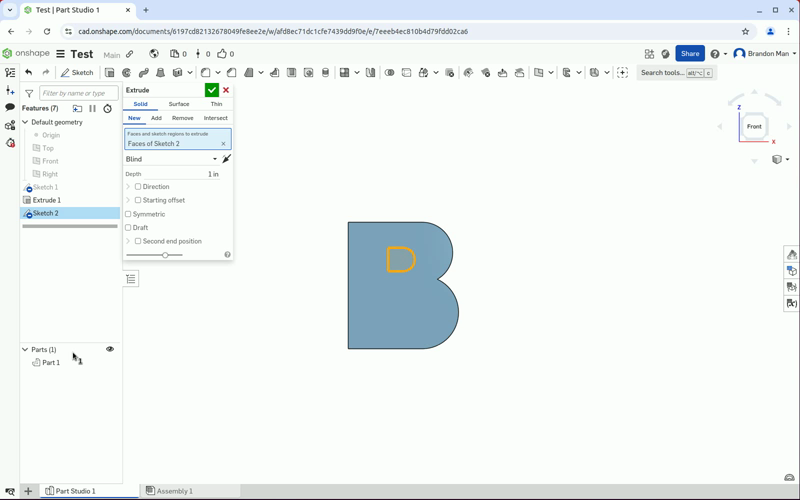
mouse_move(143, 106)
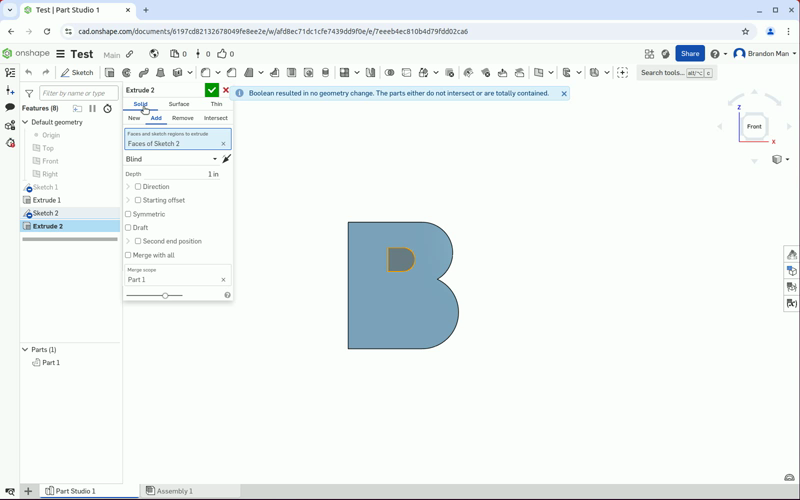
click(143, 106)
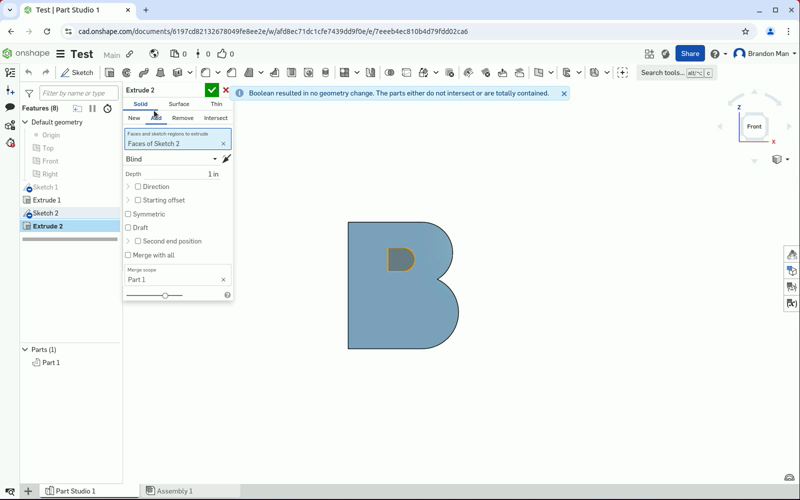
mouse_move(186, 120)
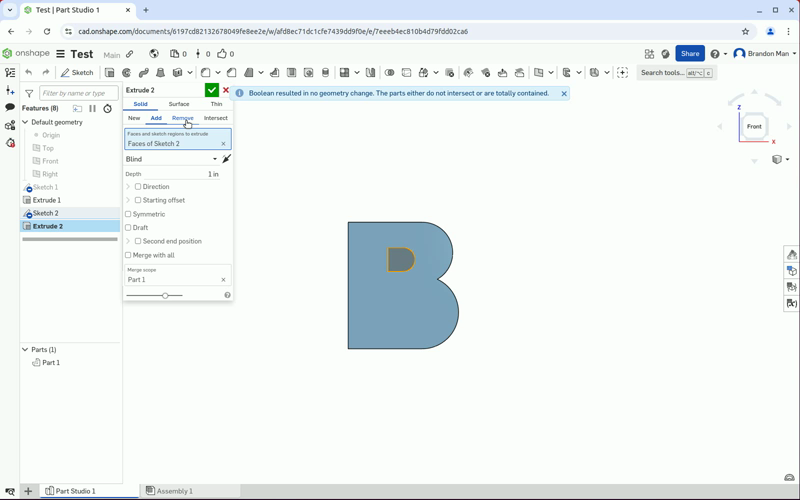
click(186, 120)
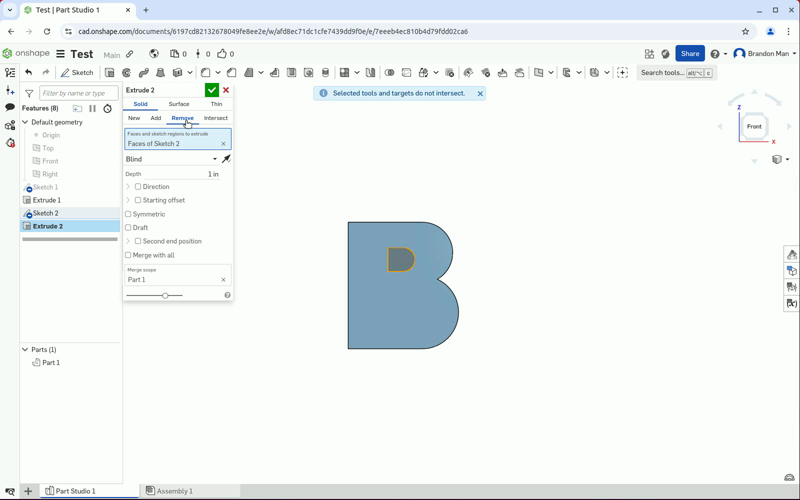
key(tab, 4)
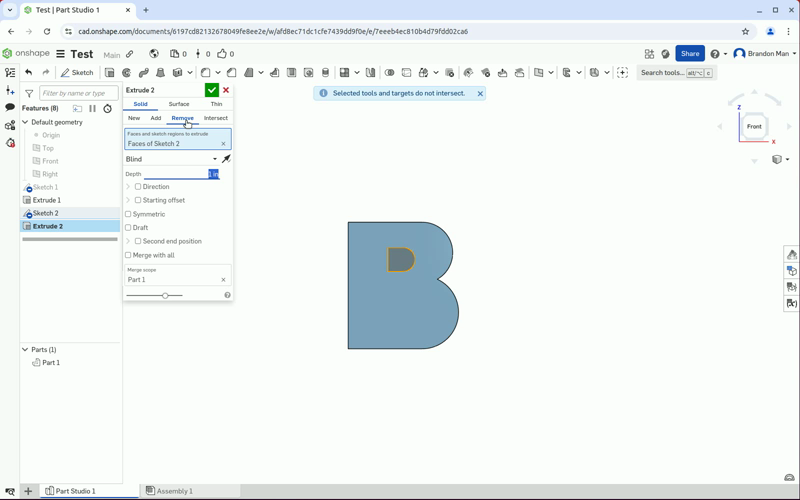
text(6.499)
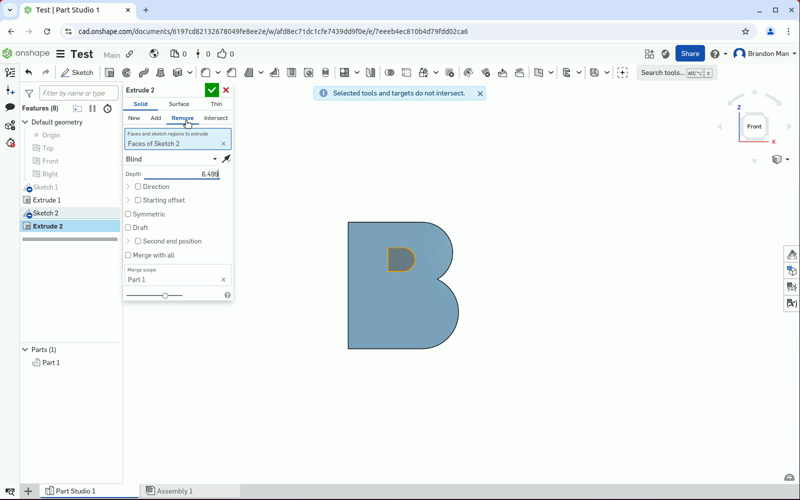
key(tab, 6)
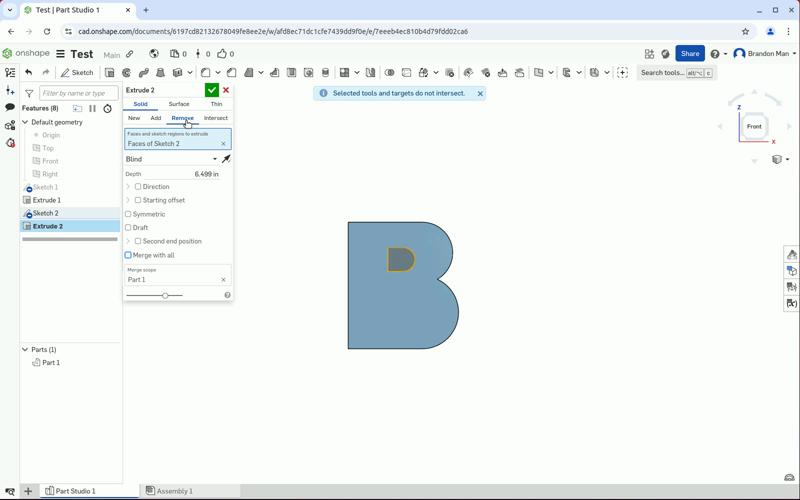
key(space)
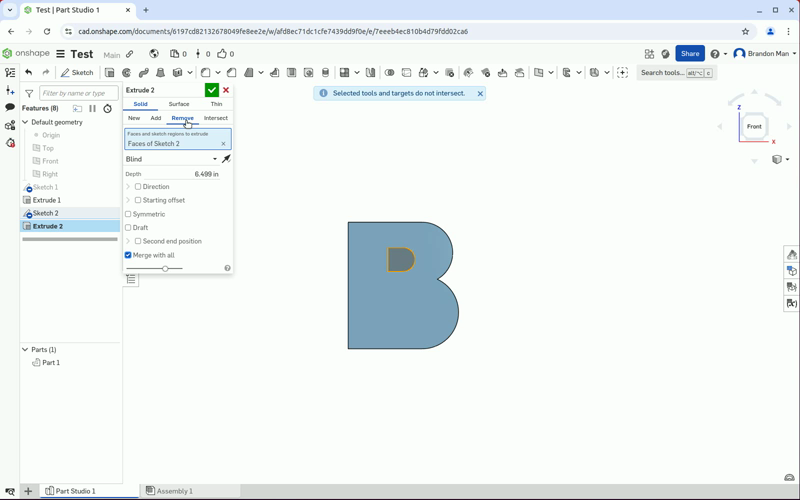
key(enter)
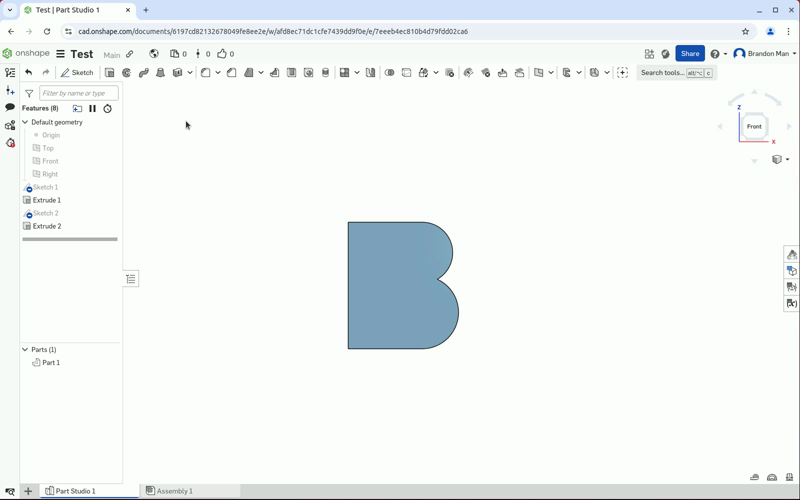
key(shift+h)
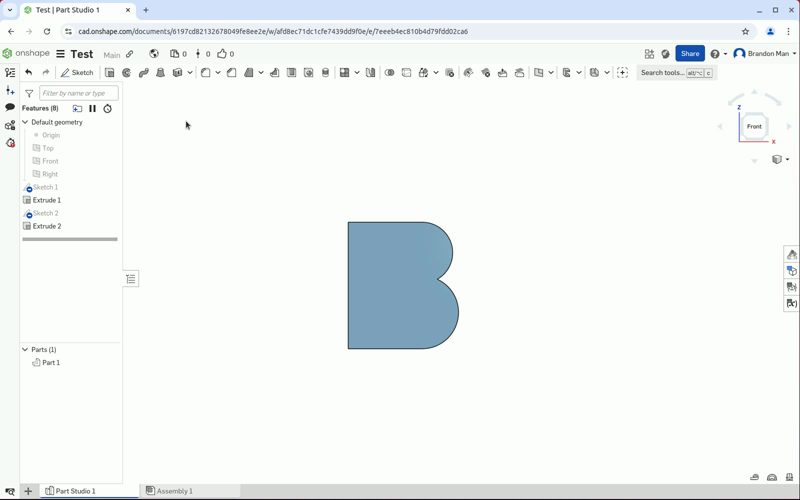
key(shift+h)
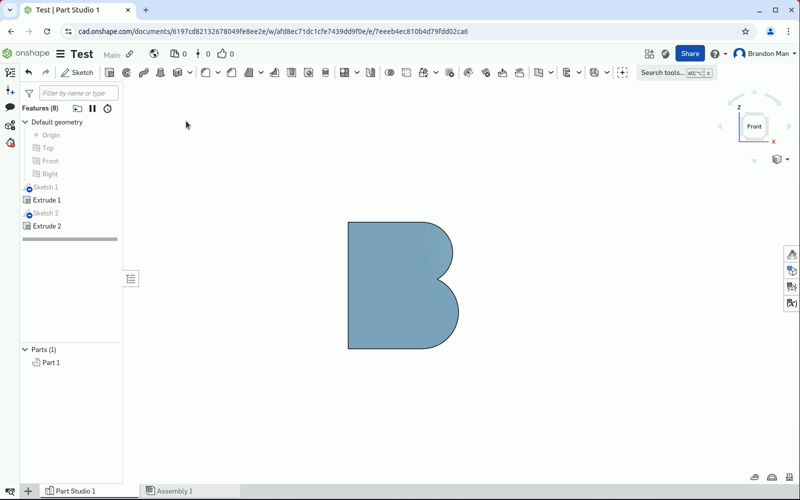
mouse_move(73, 189)
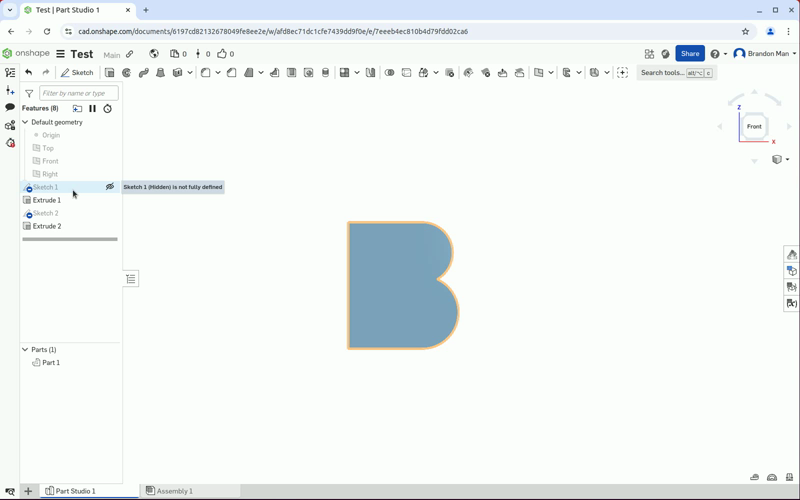
click(73, 189)
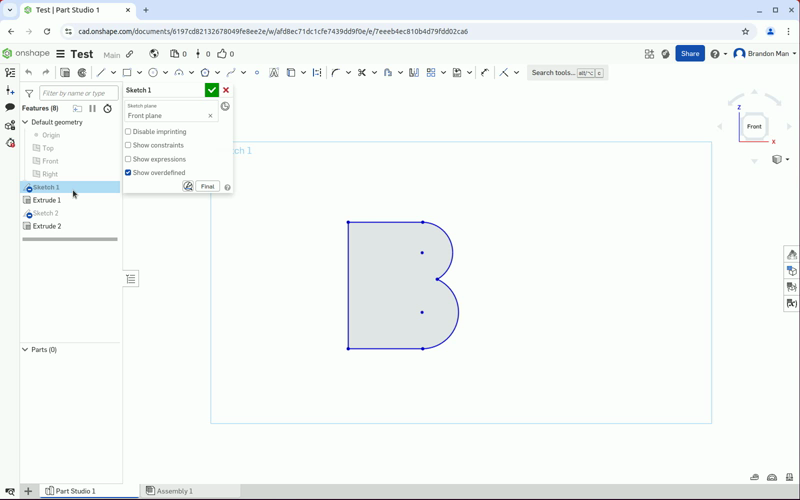
mouse_move(229, 92)
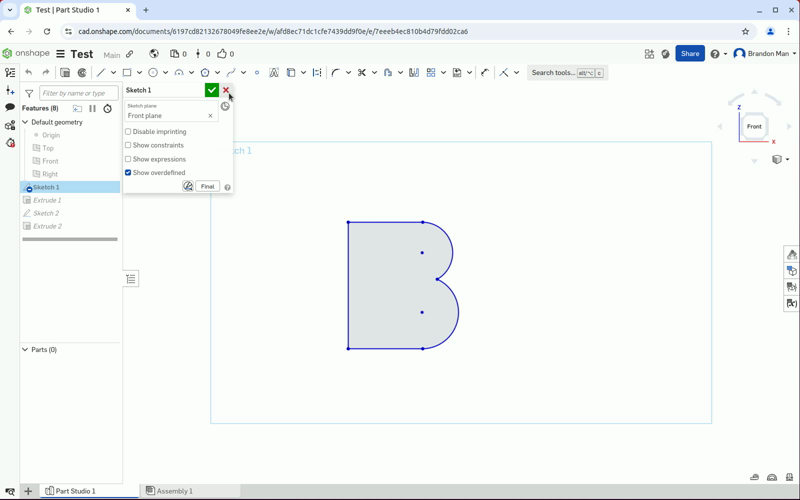
click(229, 92)
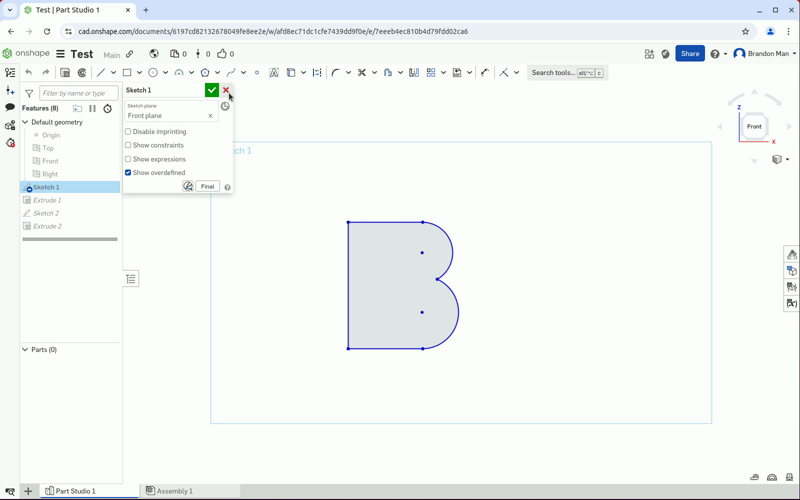
key(shift+s)
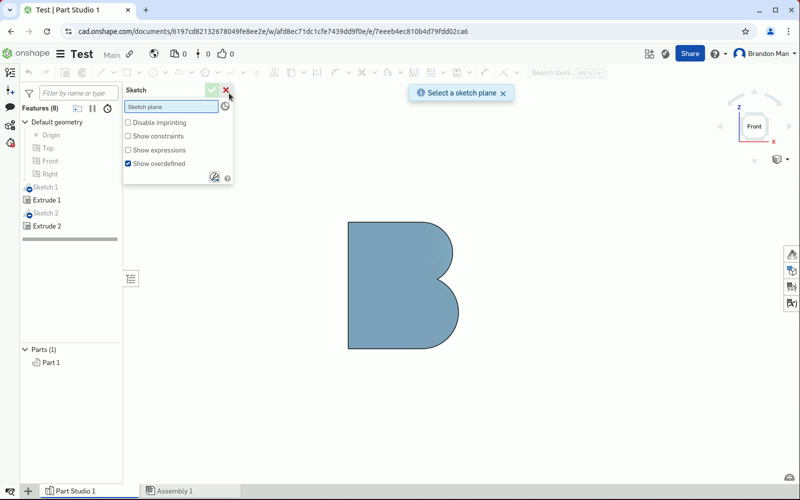
mouse_move(73, 163)
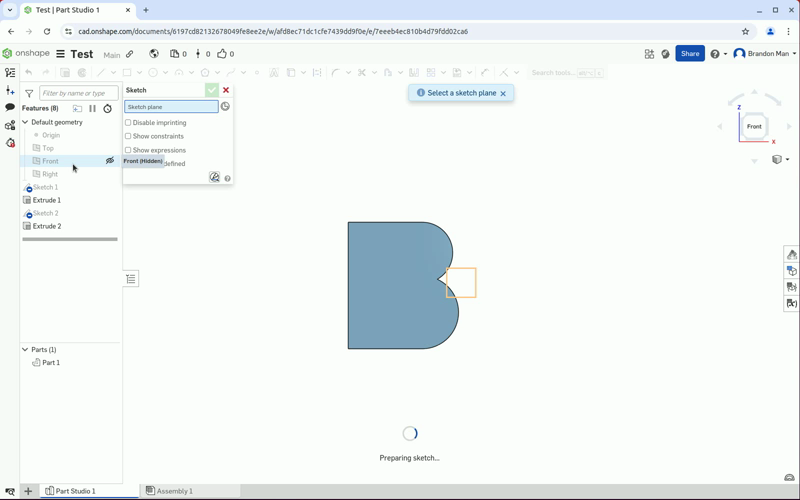
click(73, 163)
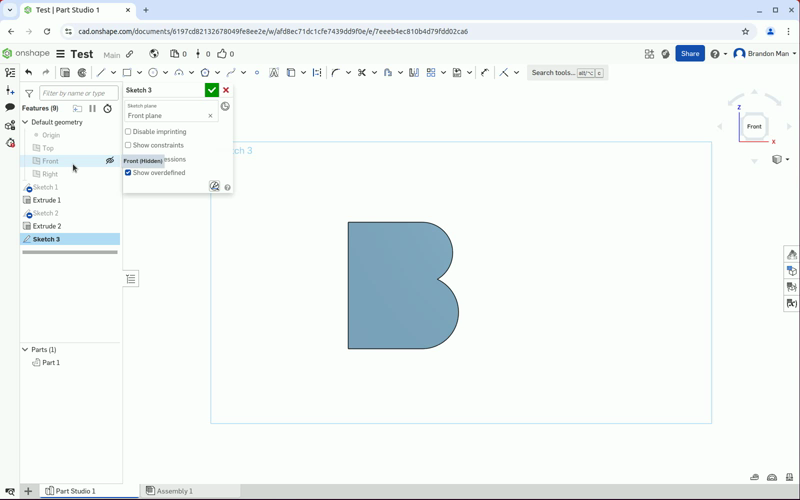
mouse_move(73, 352)
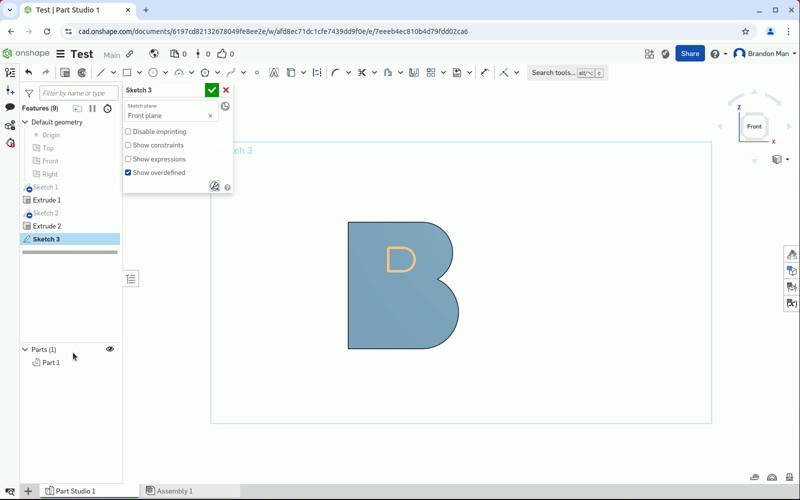
key(y)
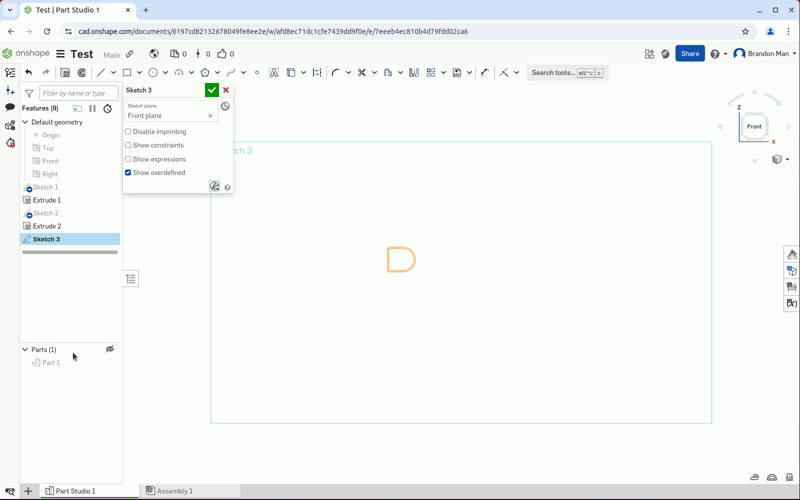
key(l)
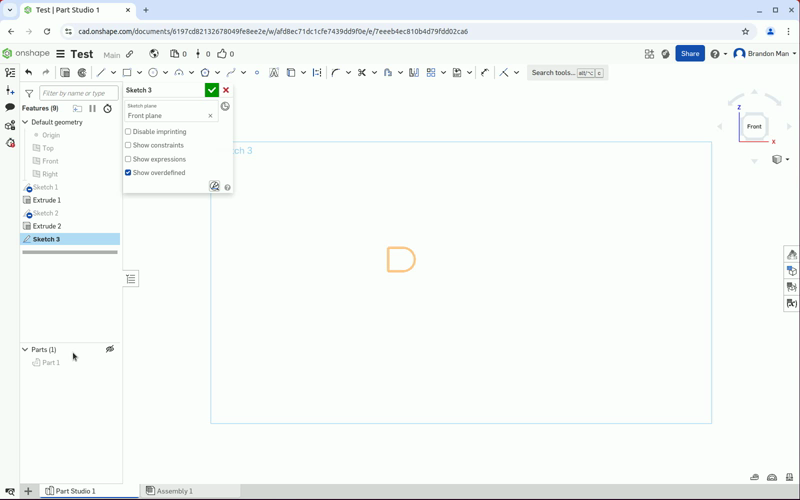
key_down(shift)
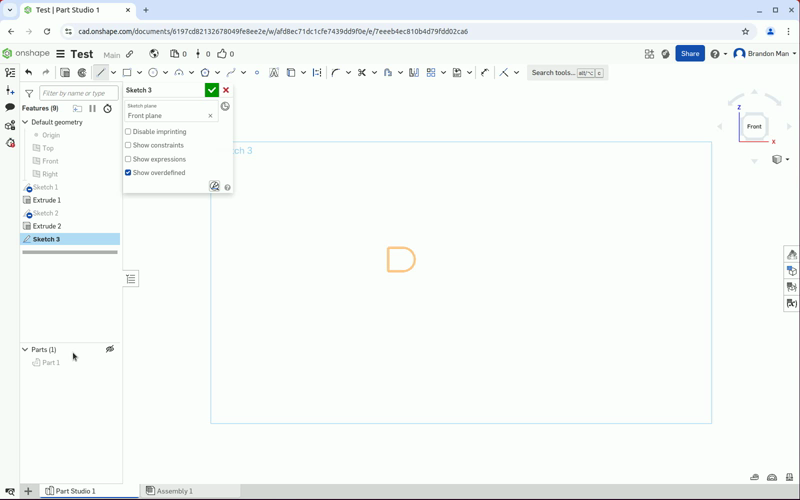
mouse_move(388, 322)
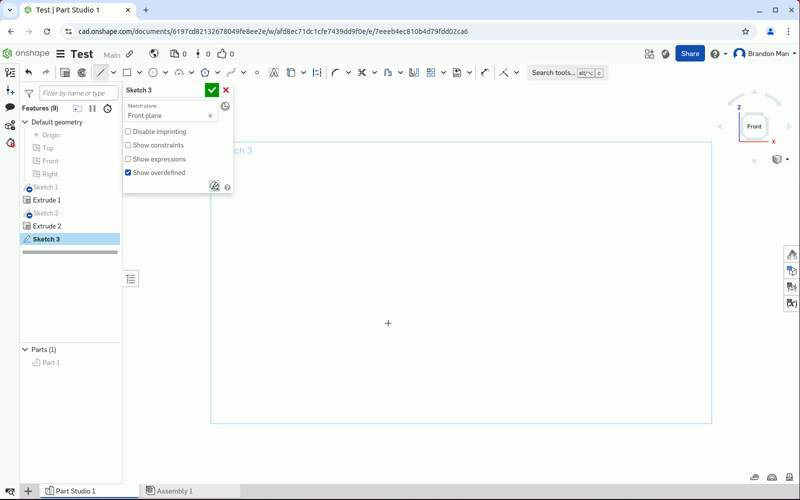
click(388, 322)
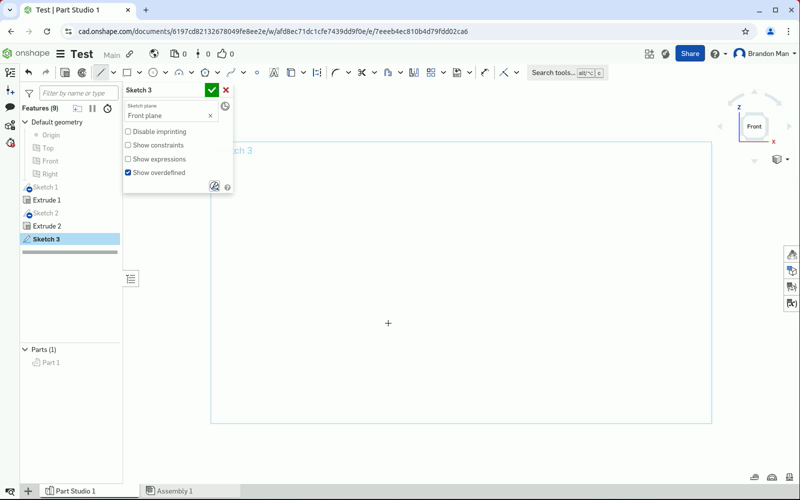
key_up(shift)
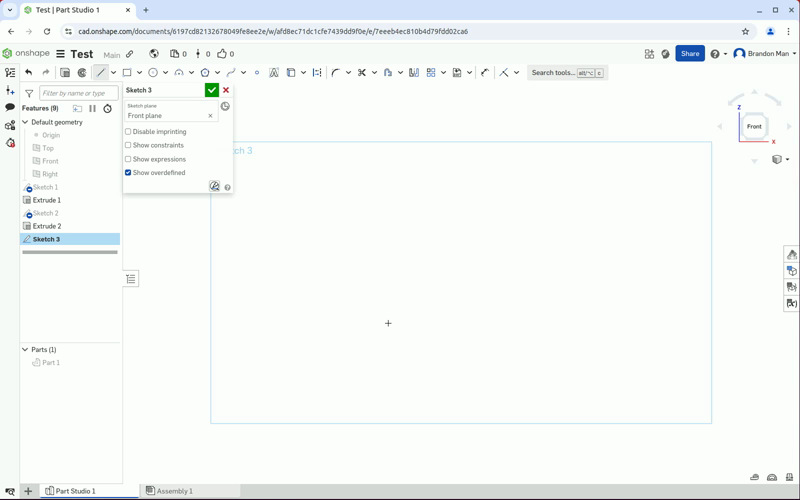
key_down(shift)
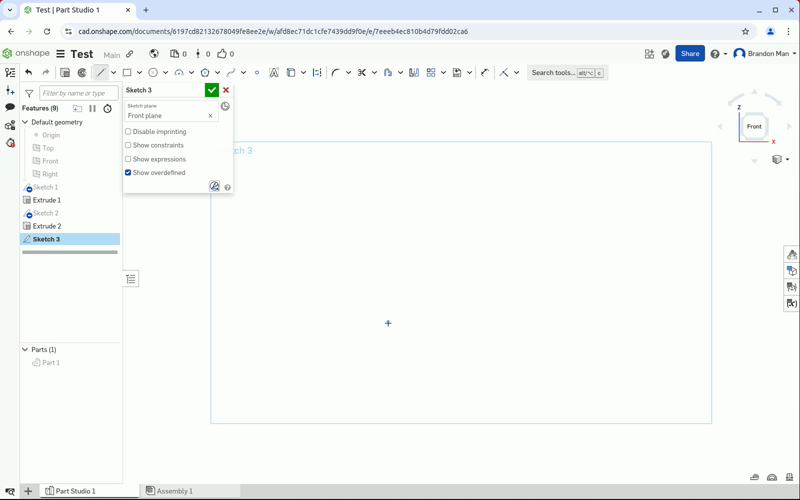
mouse_move(418, 322)
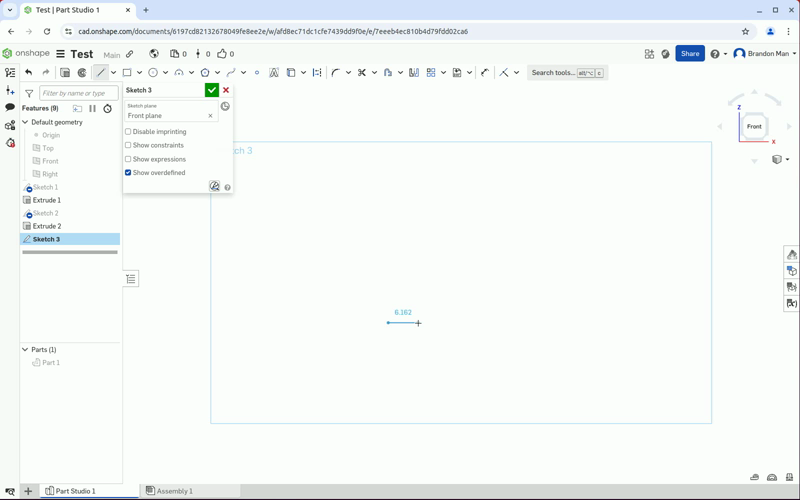
mouse_move(406, 322)
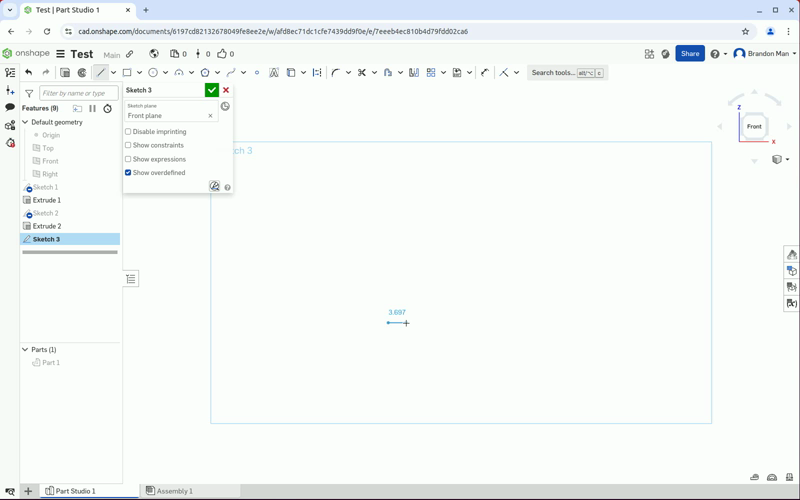
click(406, 322)
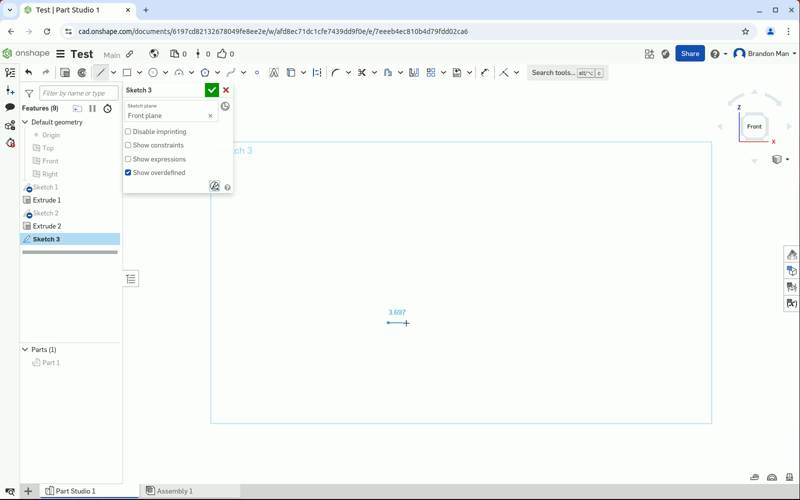
key_up(shift)
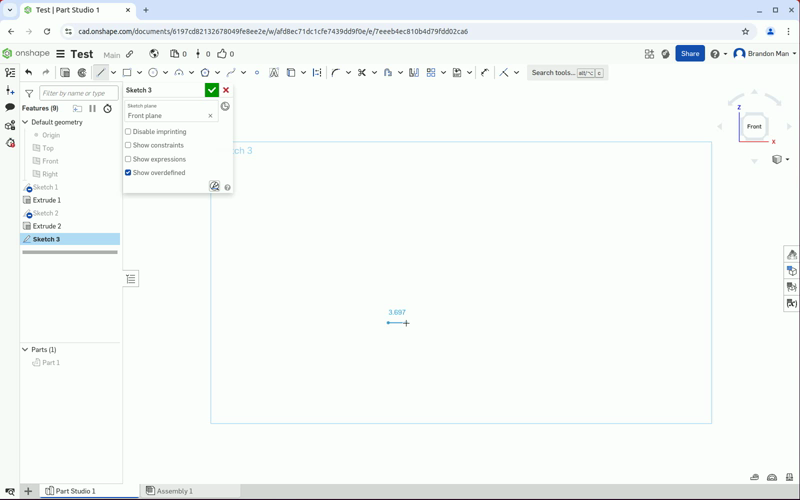
key(esc)
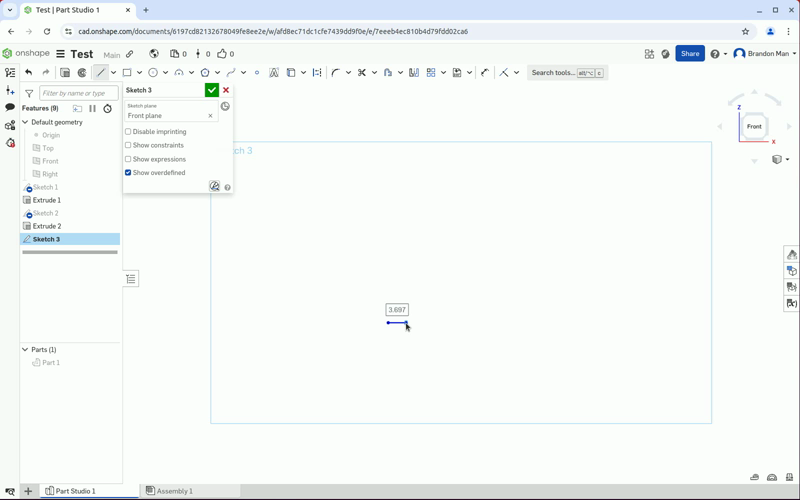
key(a)
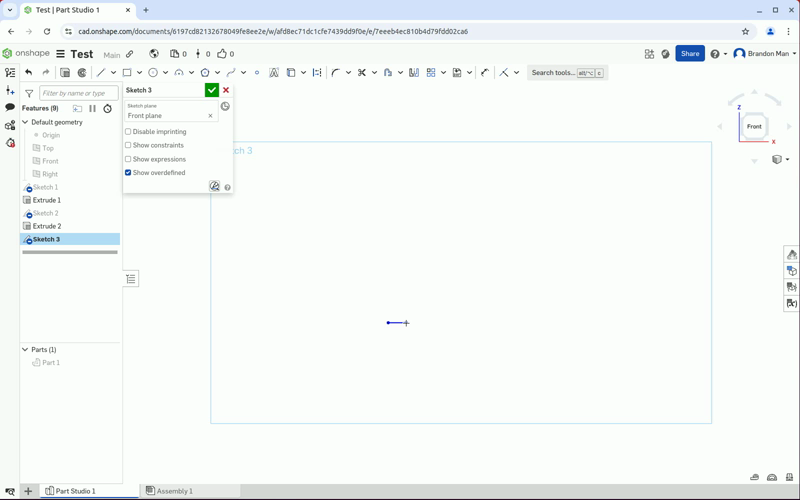
mouse_move(406, 322)
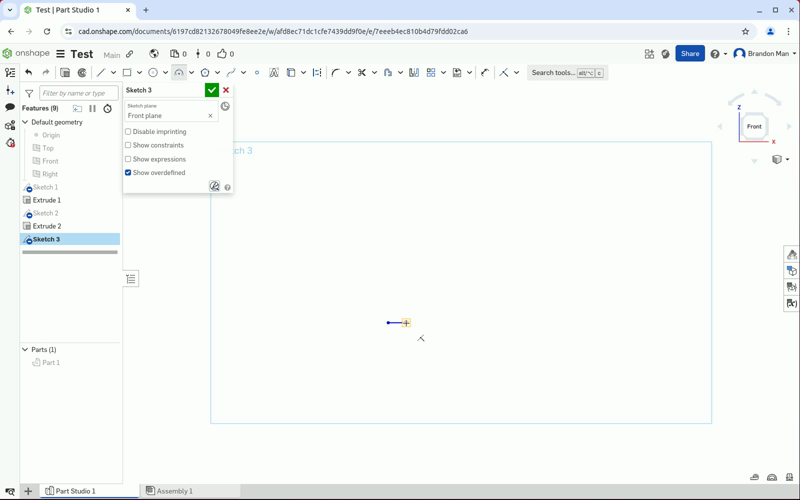
click(406, 322)
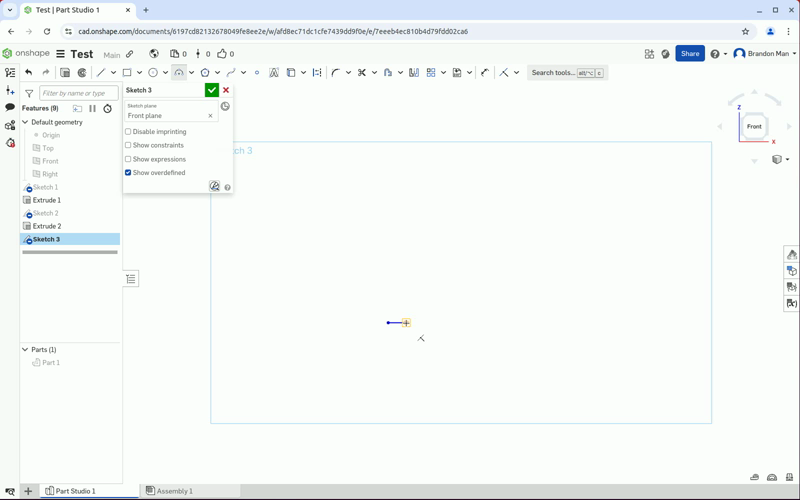
key_down(shift)
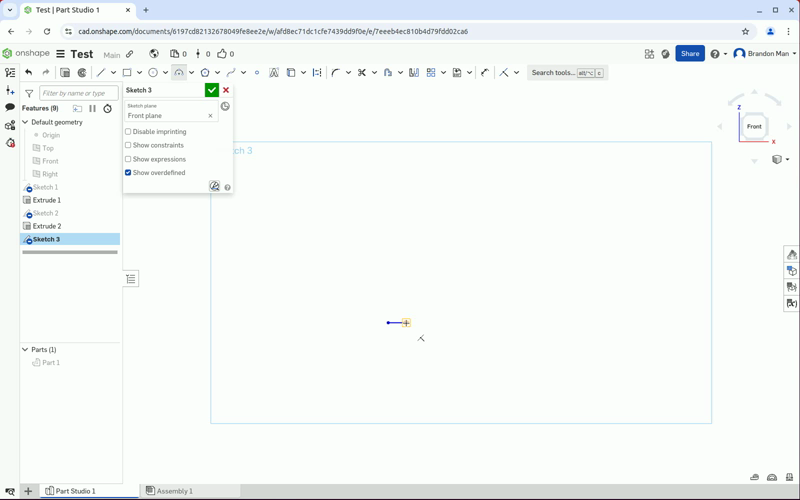
mouse_move(405, 295)
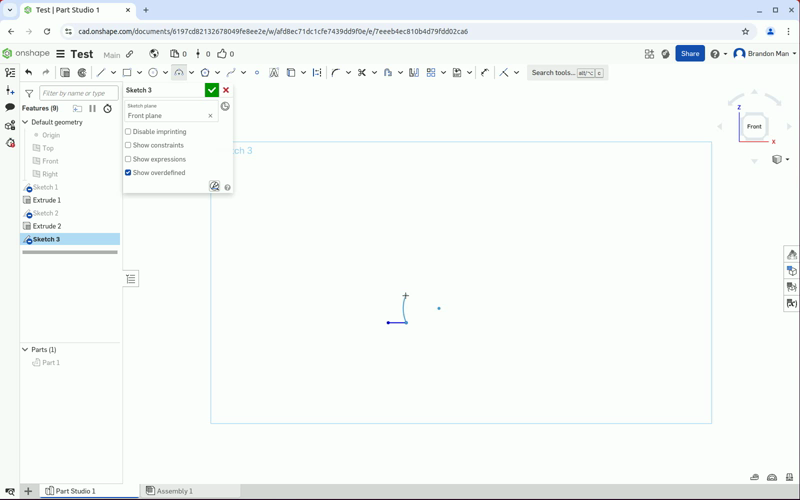
click(405, 295)
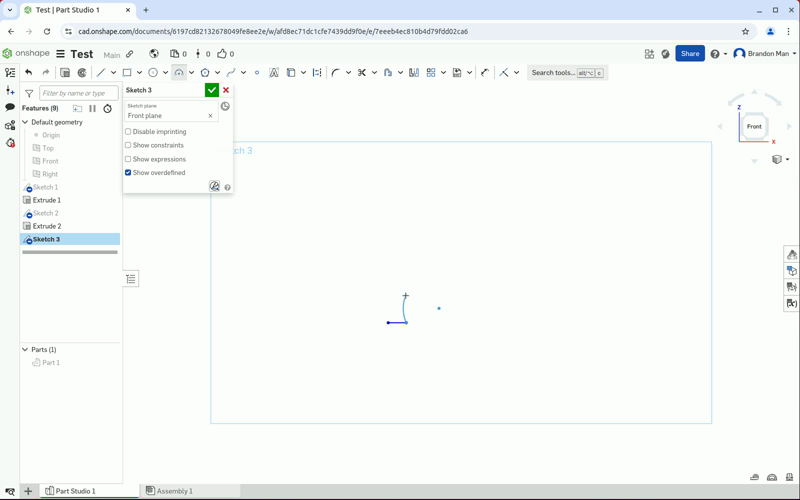
mouse_move(419, 308)
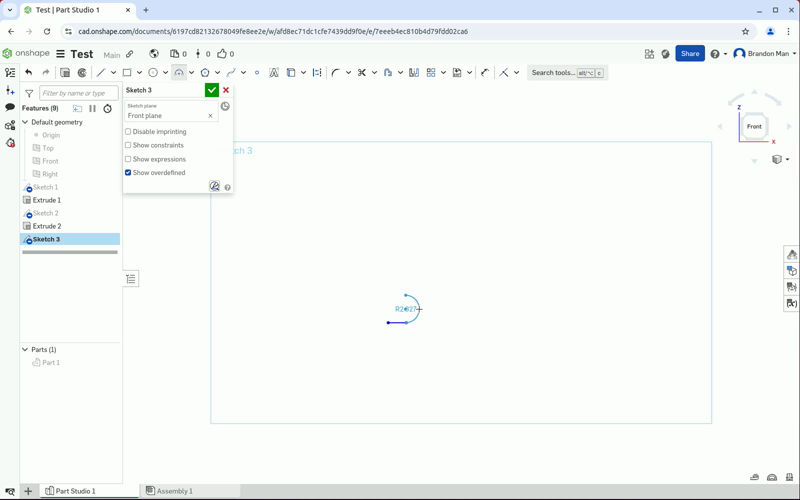
click(419, 308)
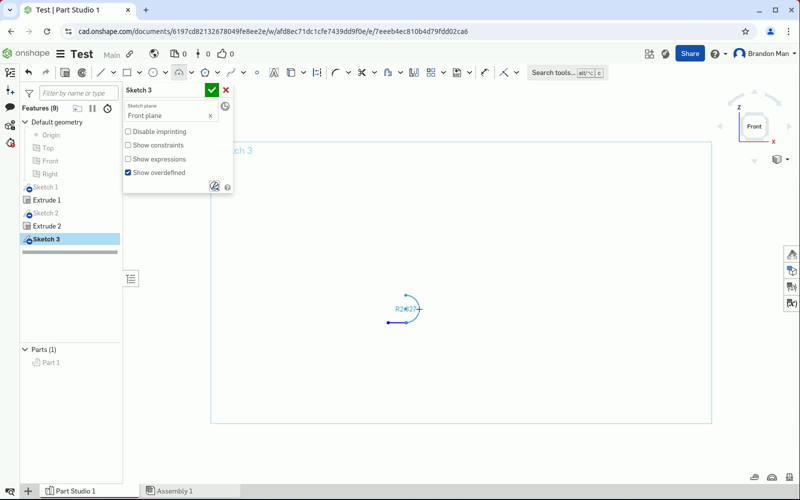
key_up(shift)
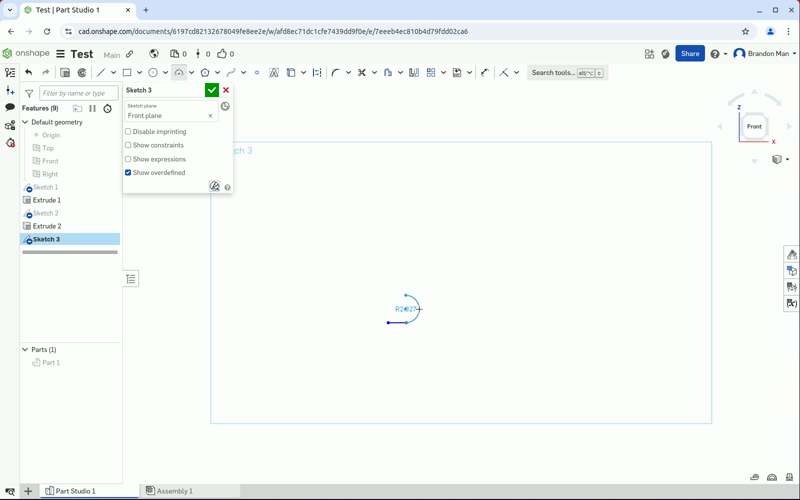
key(esc)
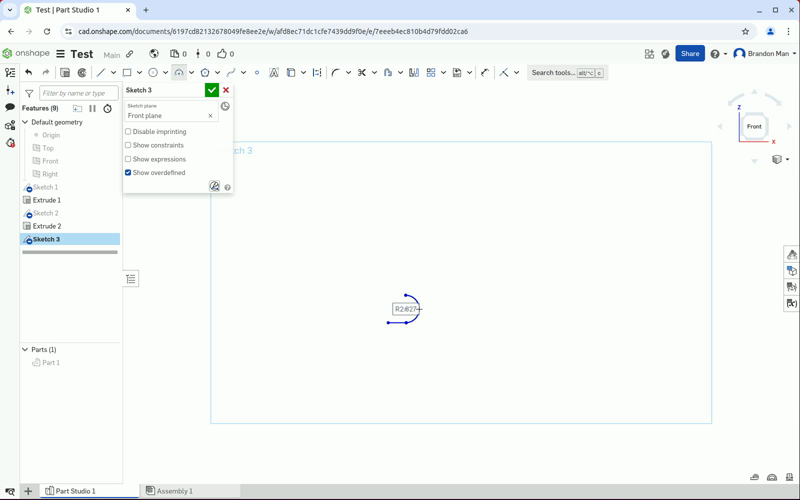
key(l)
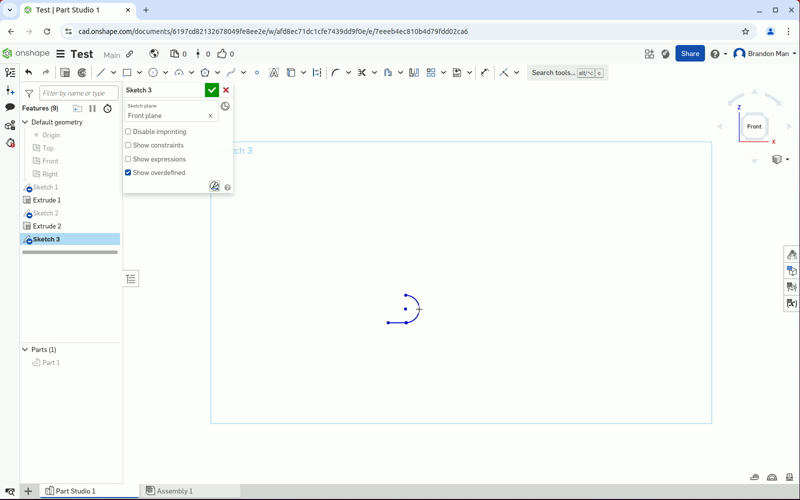
mouse_move(405, 295)
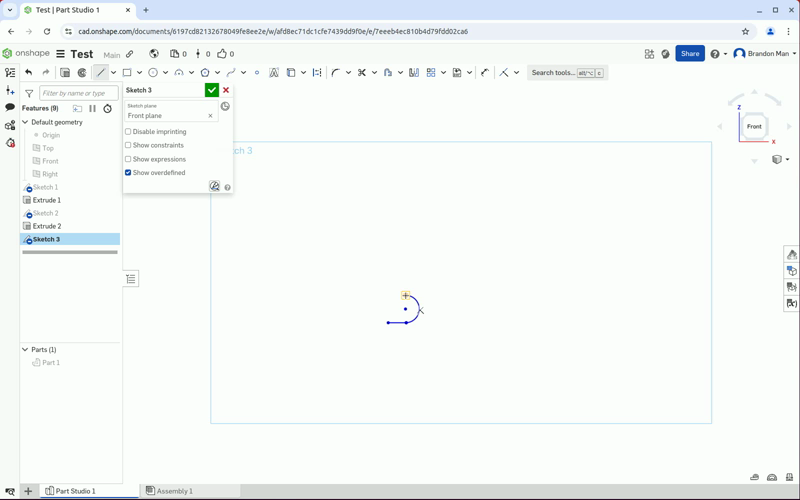
click(405, 295)
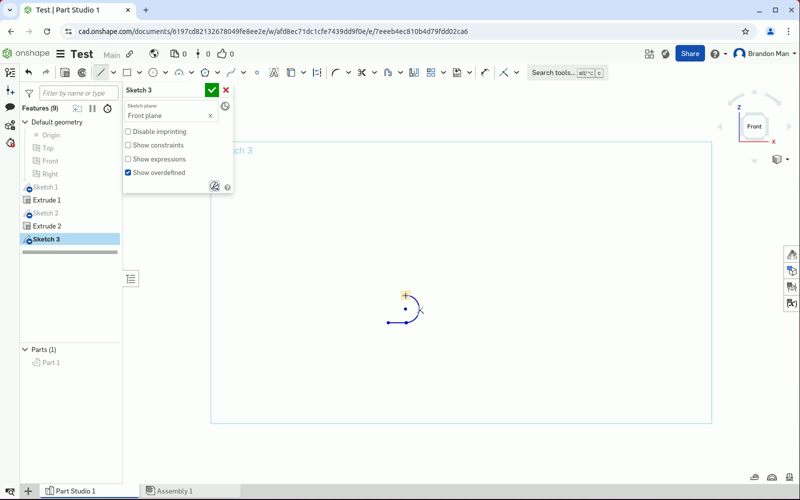
key_down(shift)
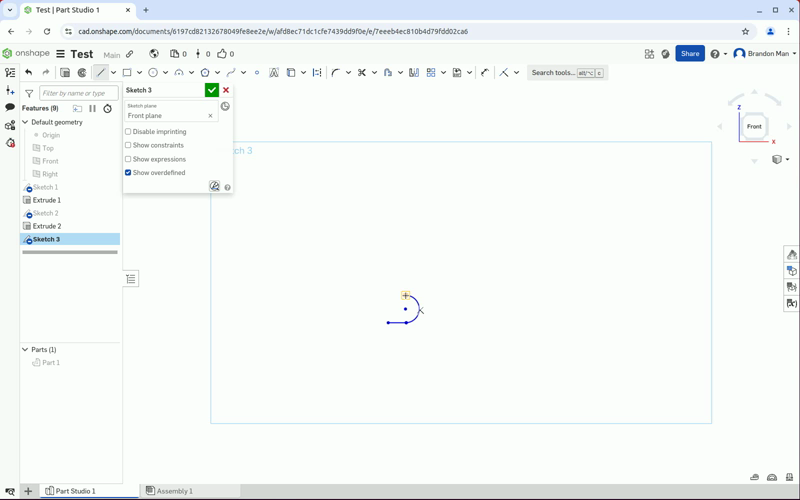
mouse_move(435, 295)
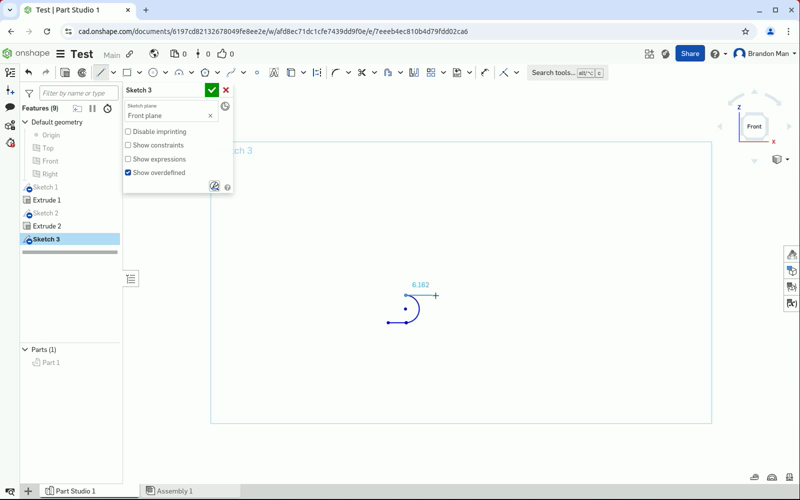
mouse_move(388, 295)
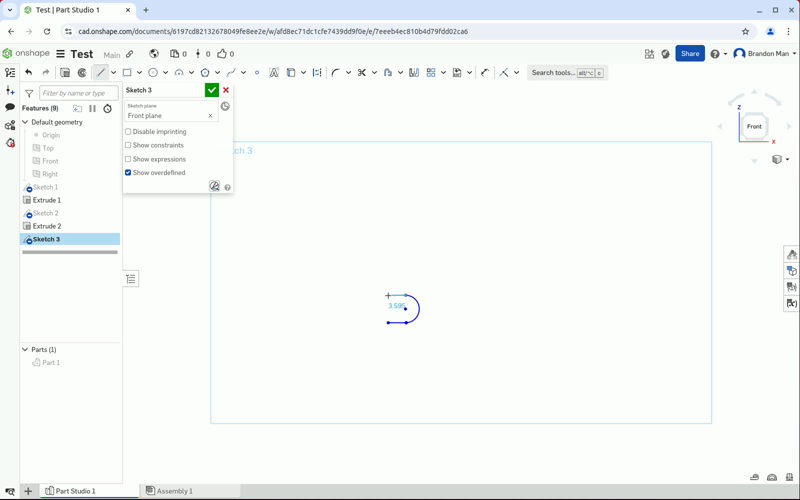
click(388, 295)
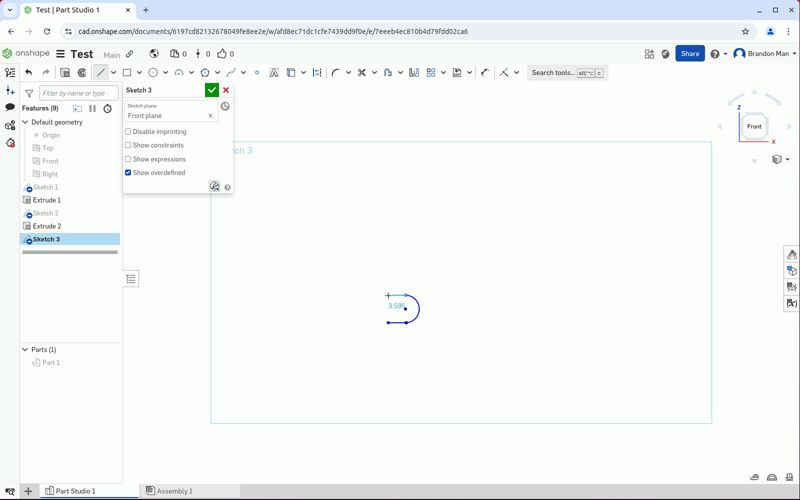
key_up(shift)
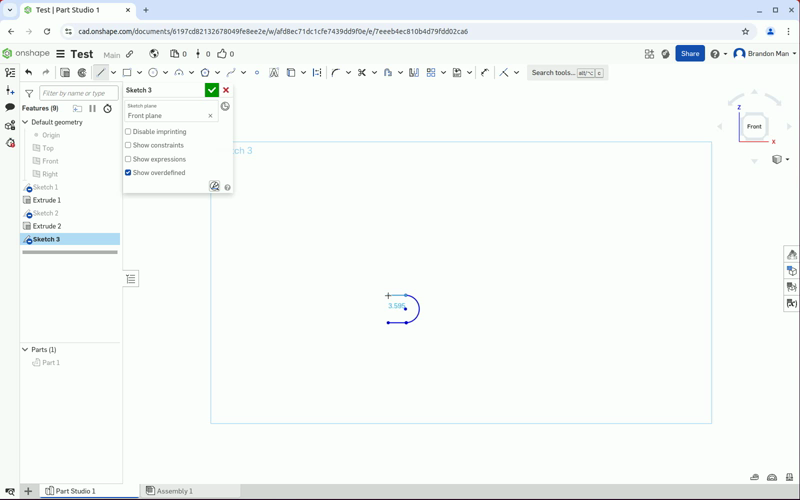
mouse_move(418, 295)
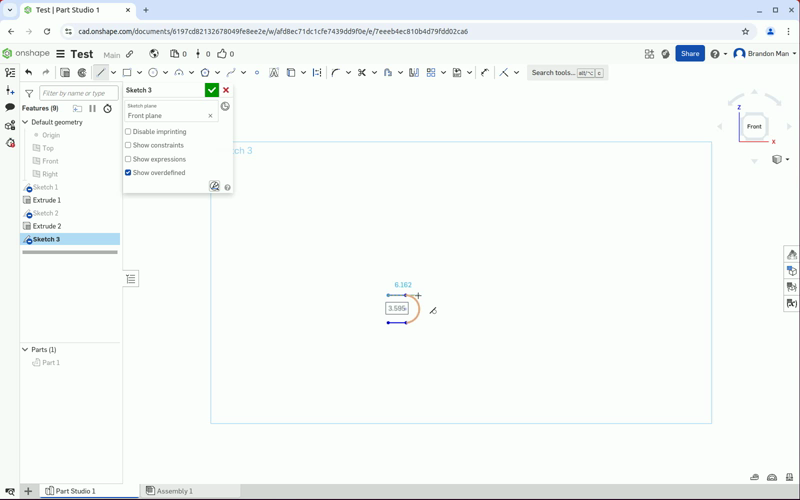
key_down(shift)
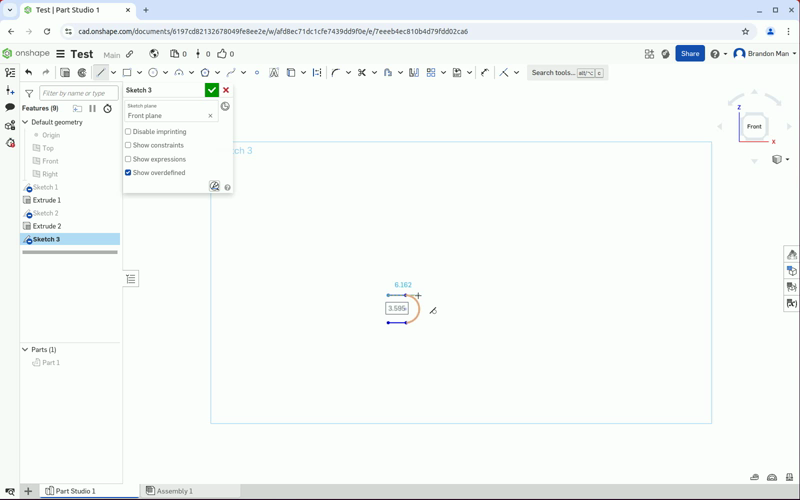
mouse_move(388, 322)
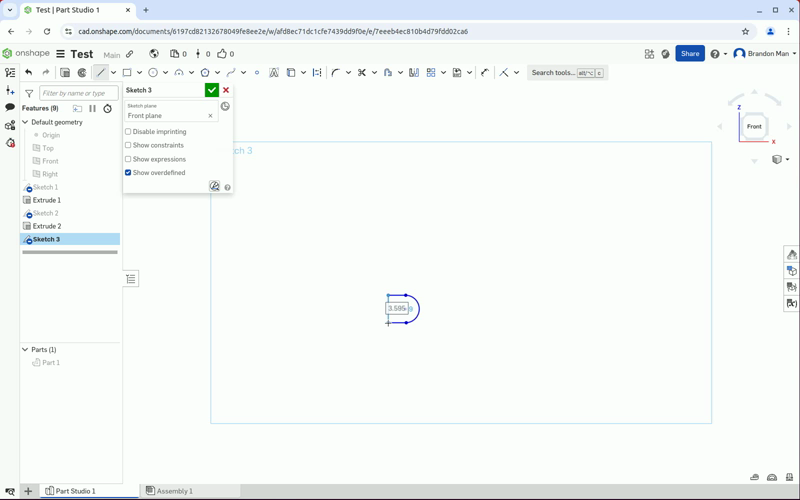
key_up(shift)
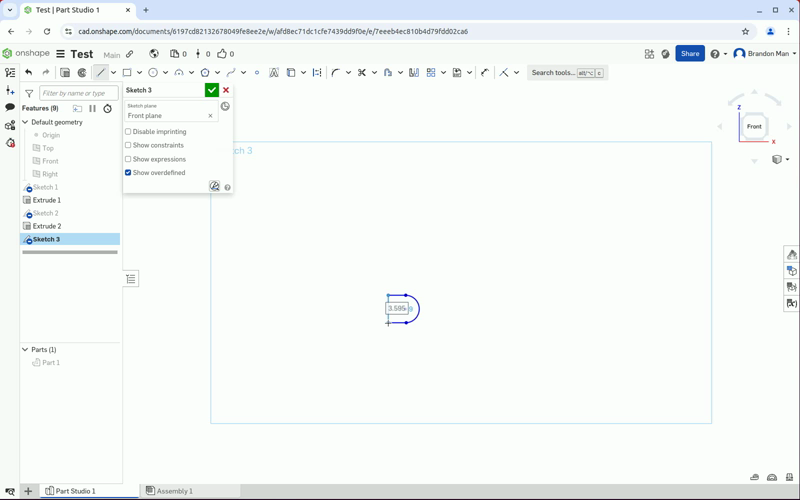
click(388, 322)
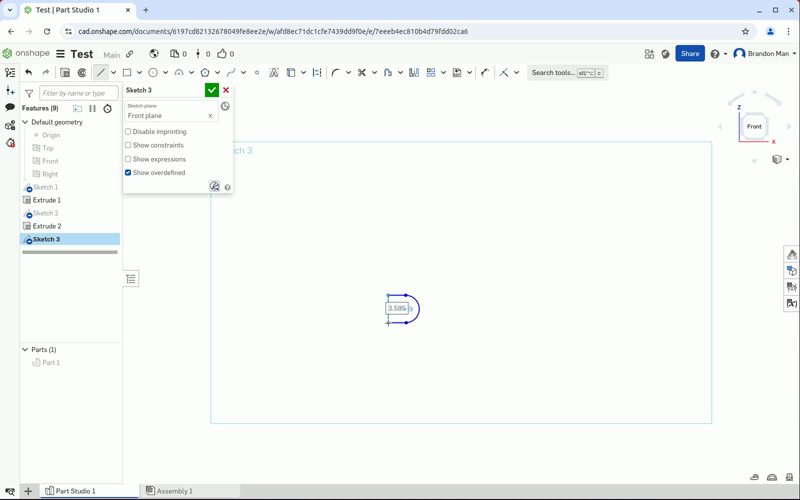
key(esc)
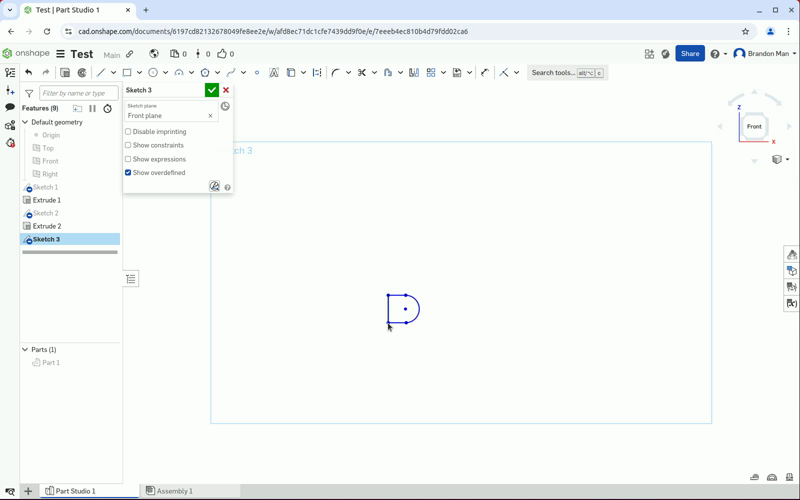
mouse_move(397, 312)
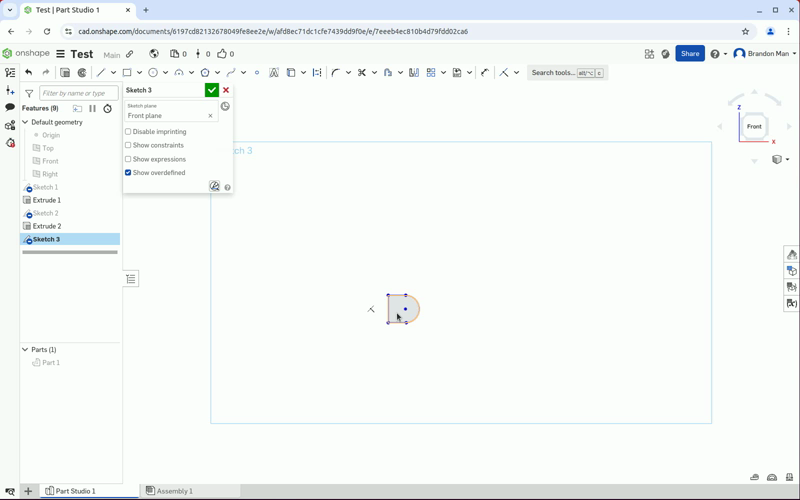
scroll(6)
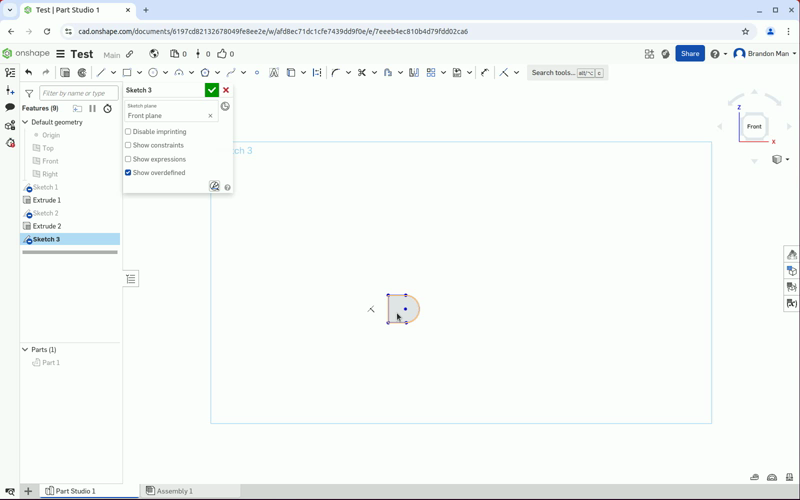
scroll(6)
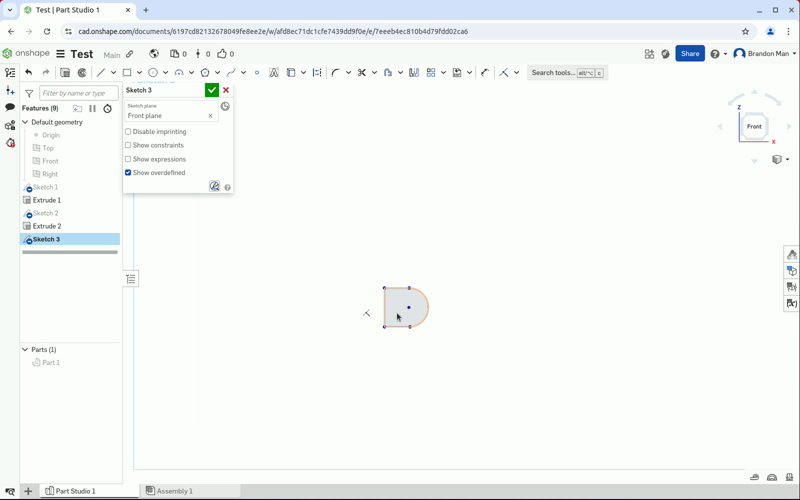
scroll(6)
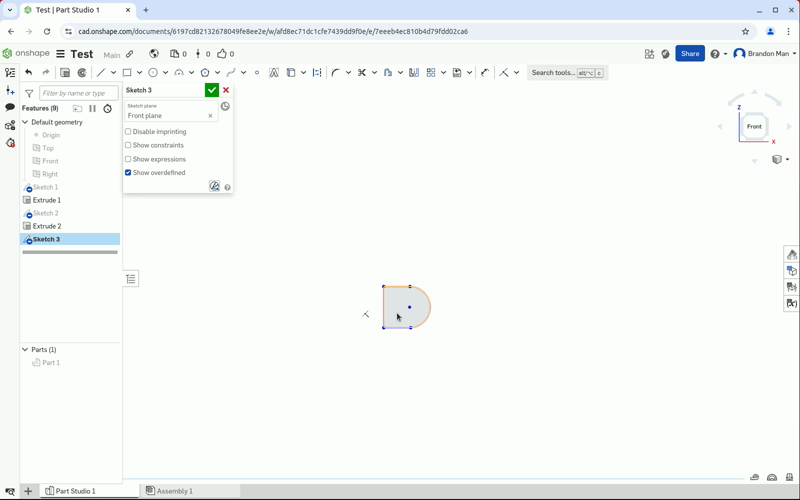
scroll(6)
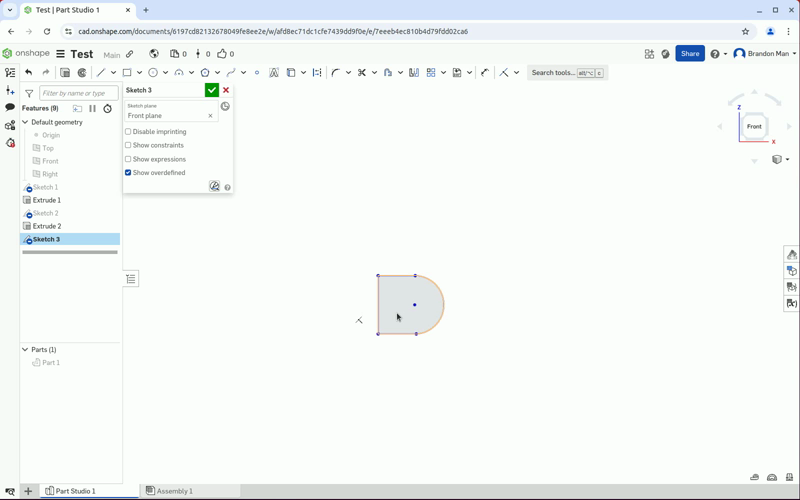
scroll(6)
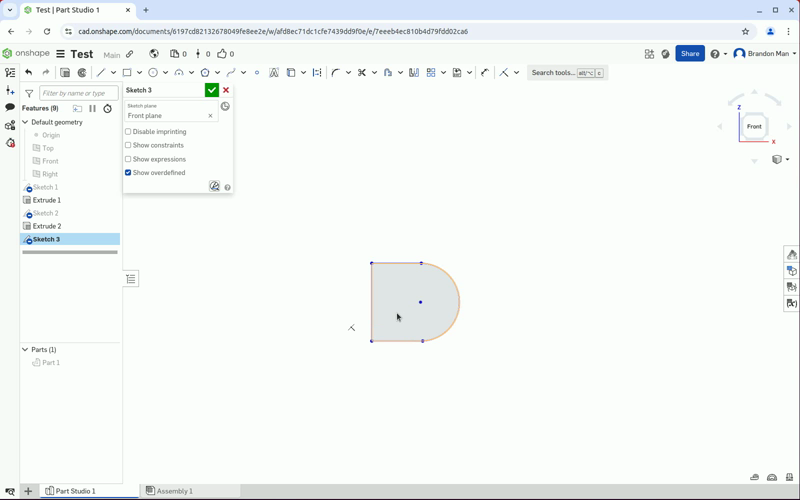
scroll(6)
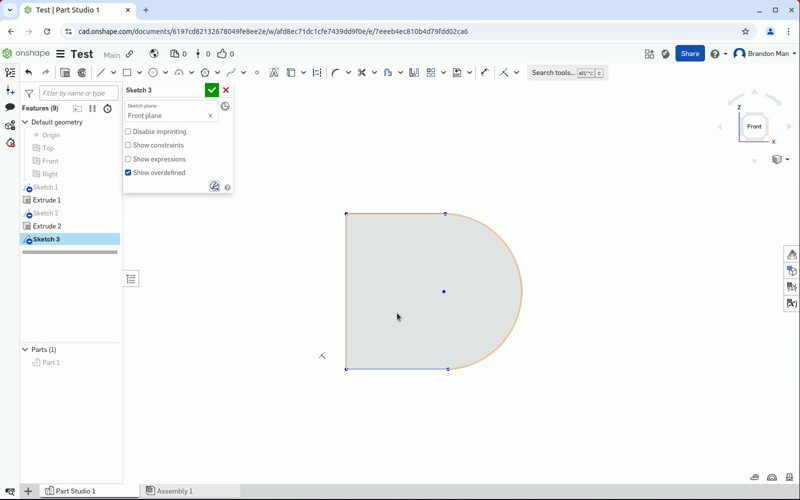
scroll(6)
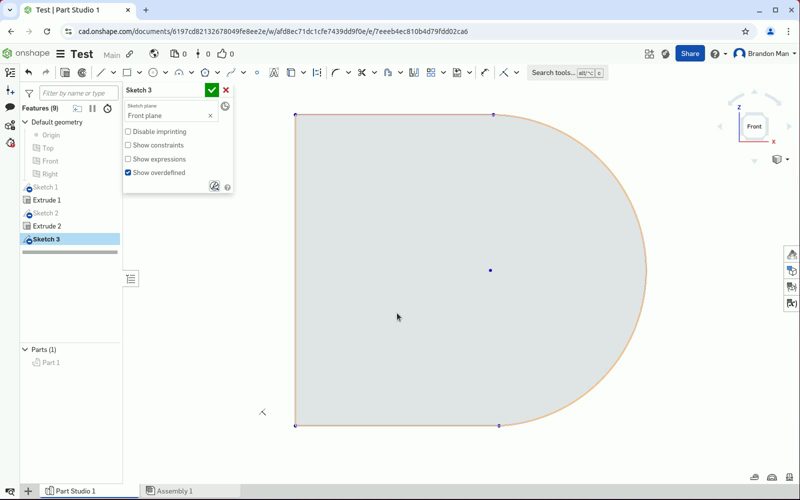
click(397, 312)
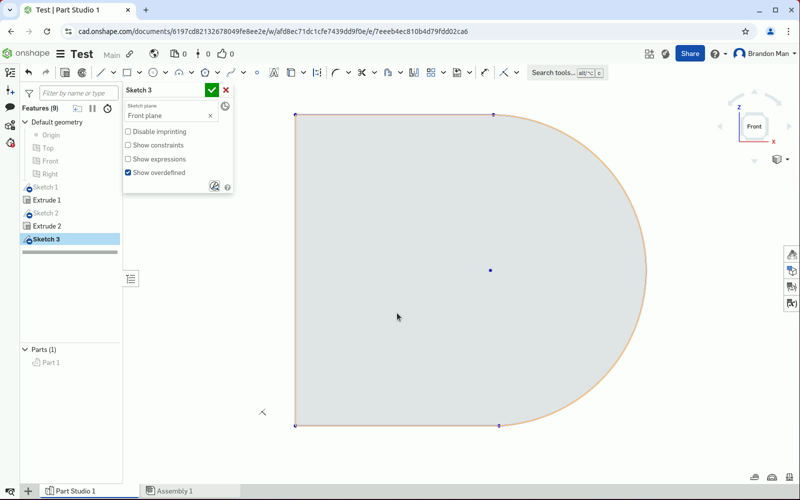
scroll(-6)
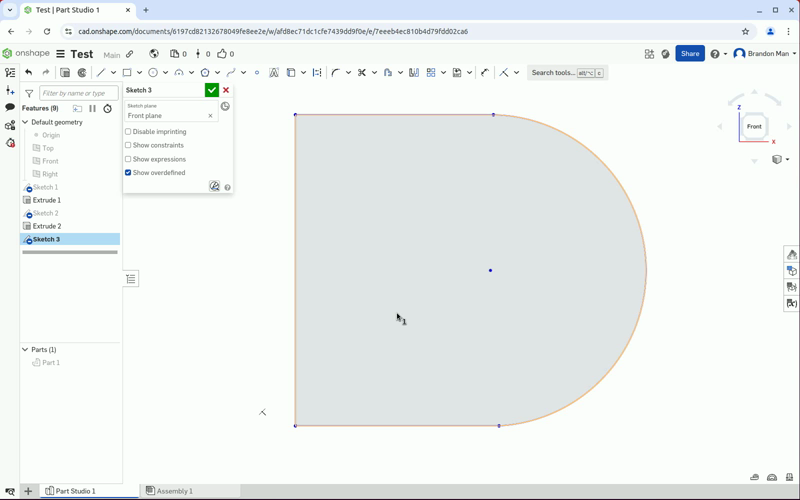
scroll(-6)
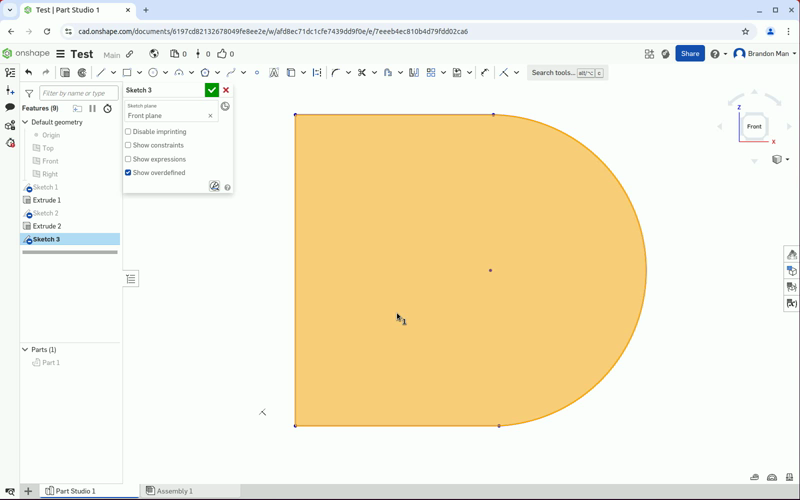
scroll(-6)
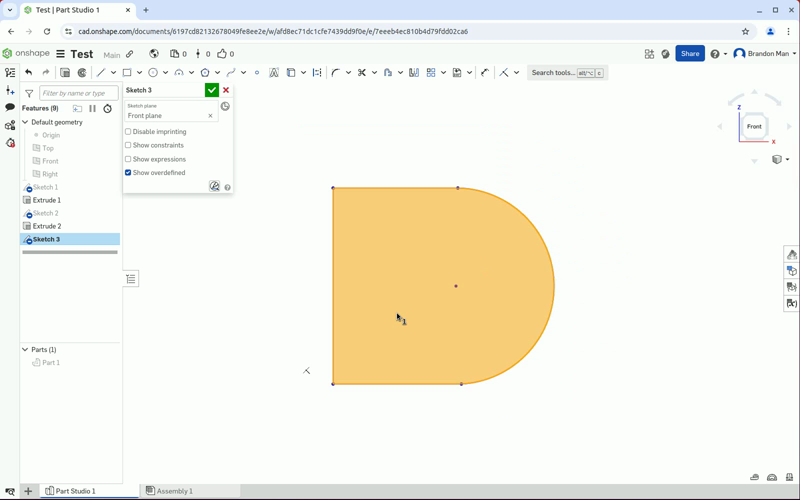
scroll(-6)
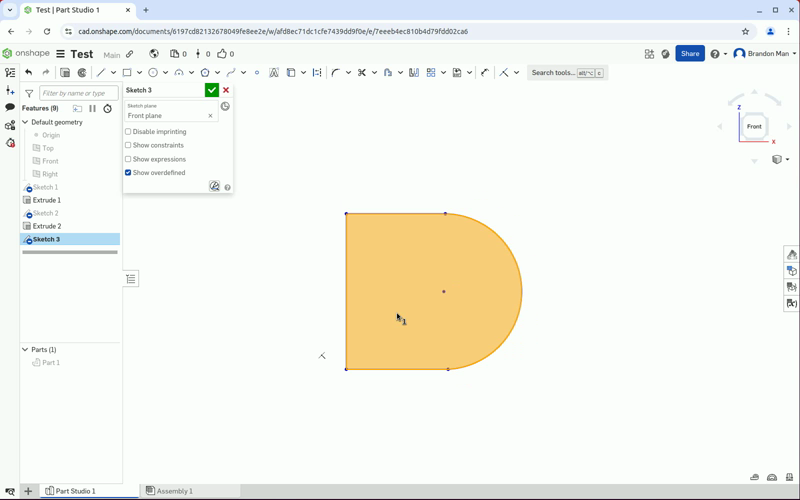
scroll(-6)
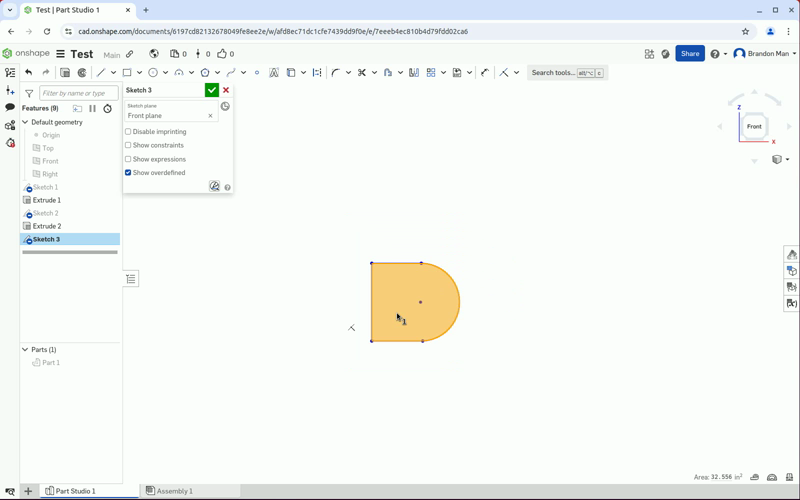
scroll(-6)
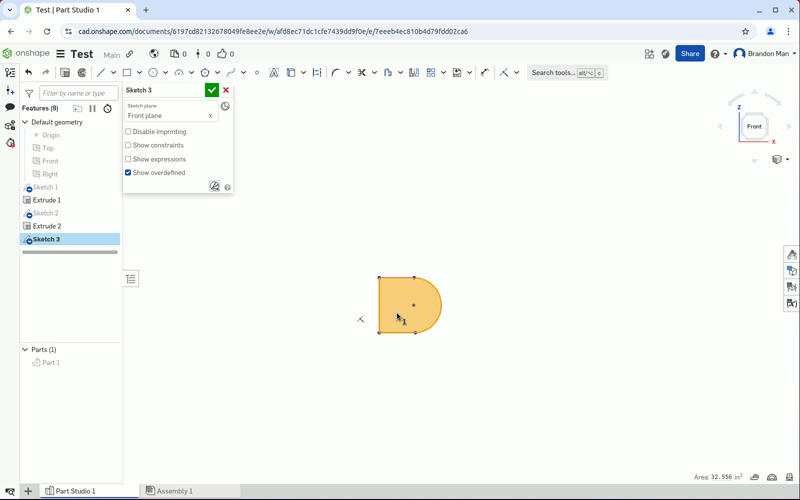
scroll(-6)
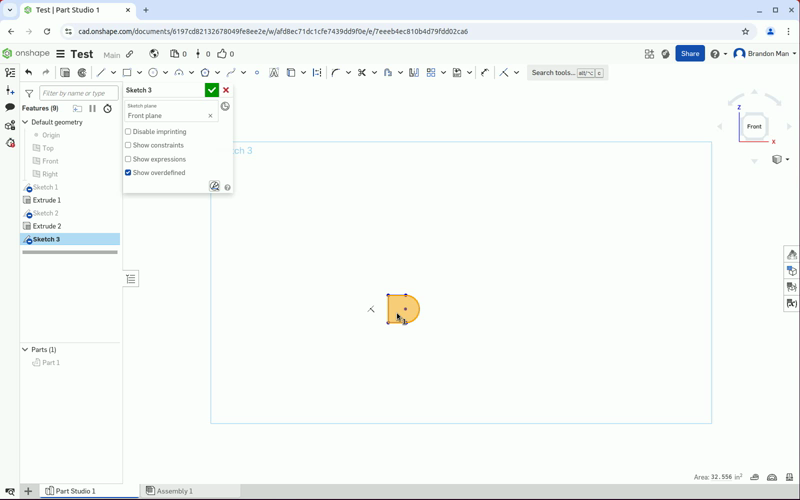
mouse_move(73, 352)
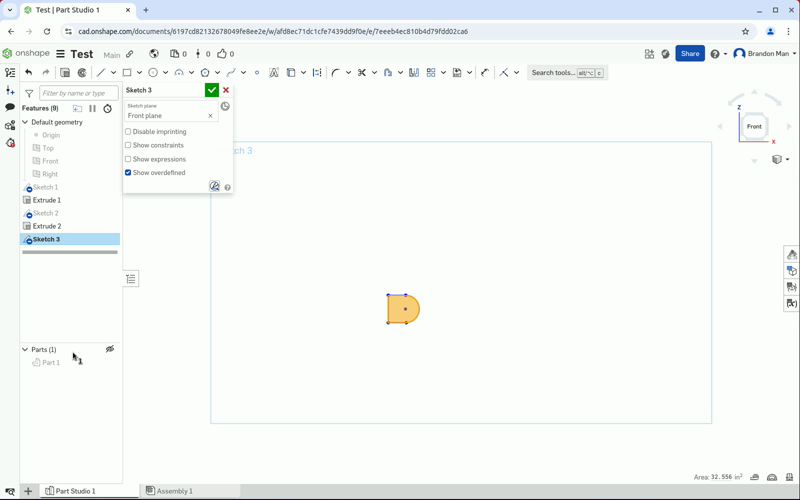
key(shift+y)
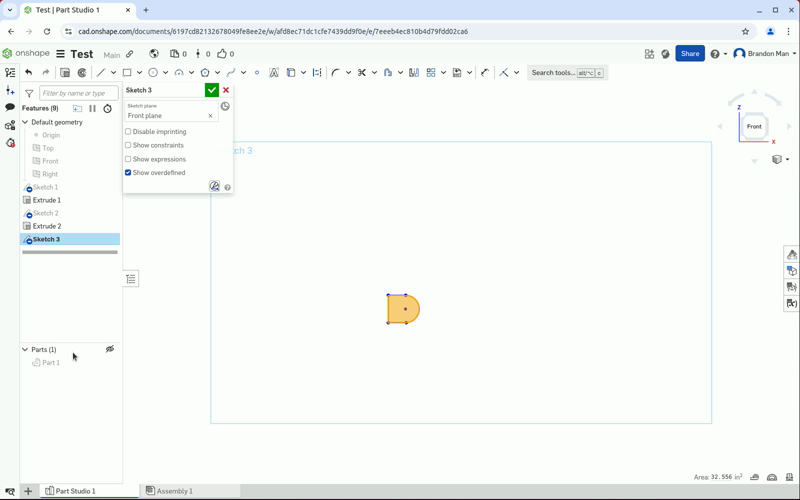
key(shift+e)
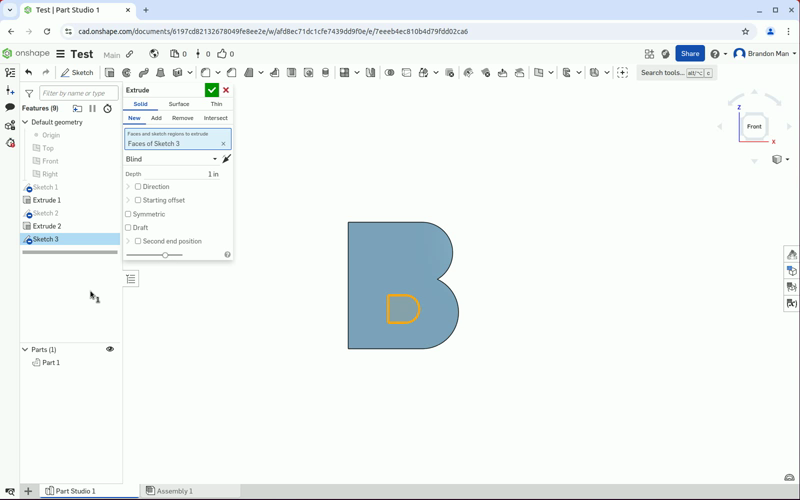
mouse_move(143, 106)
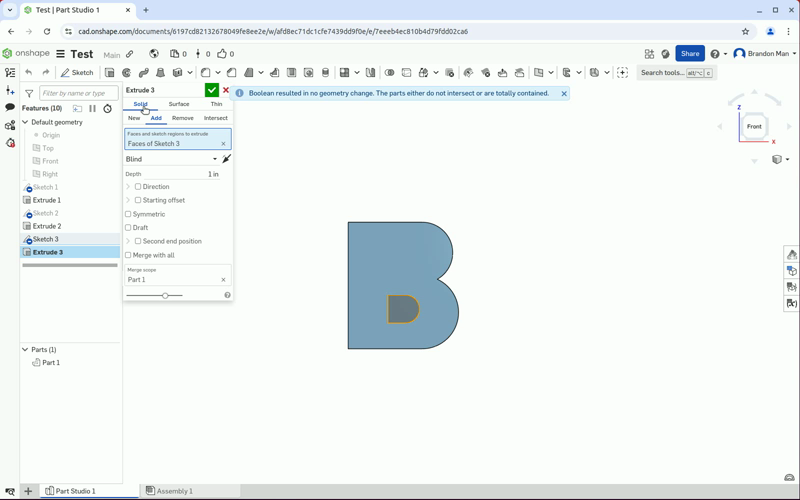
click(143, 106)
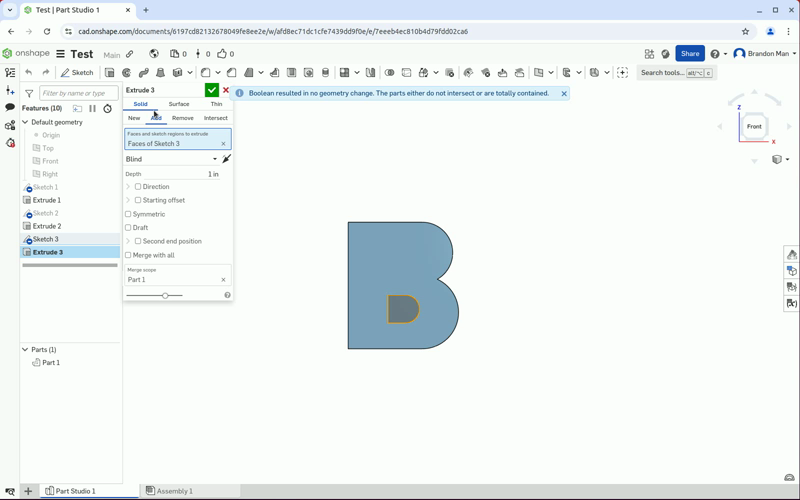
mouse_move(186, 120)
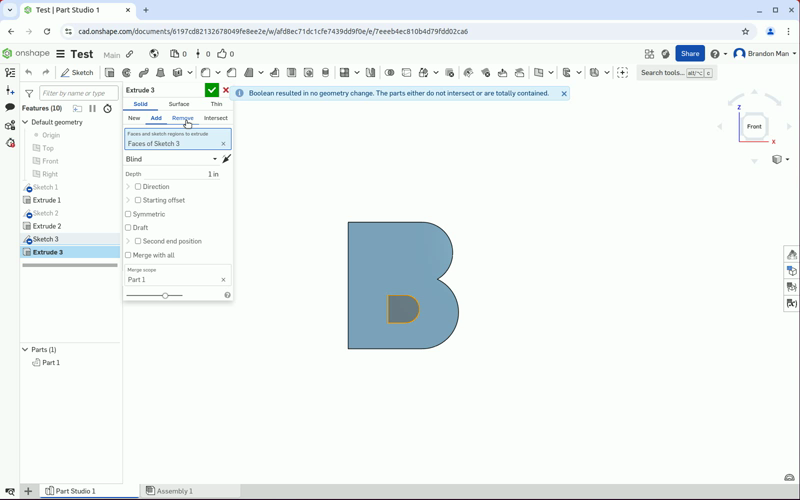
click(186, 120)
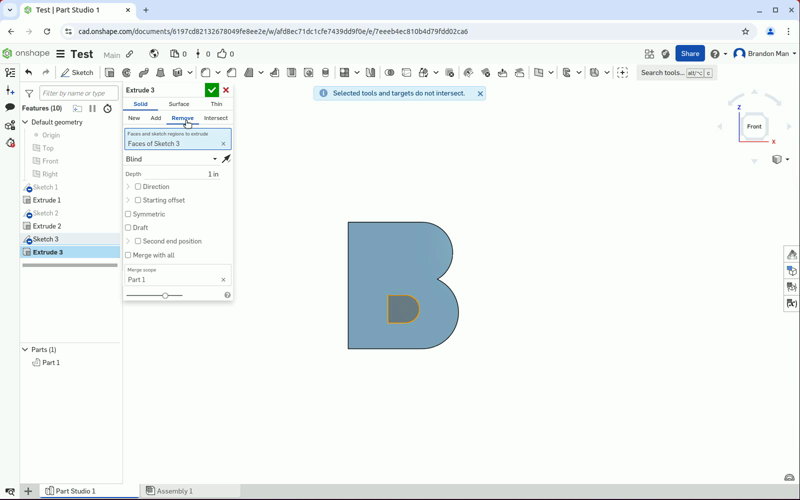
key(tab, 4)
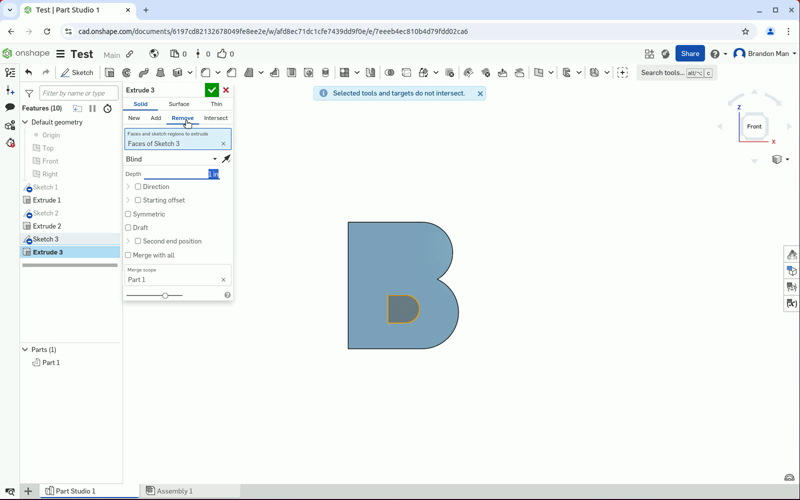
text(6.499)
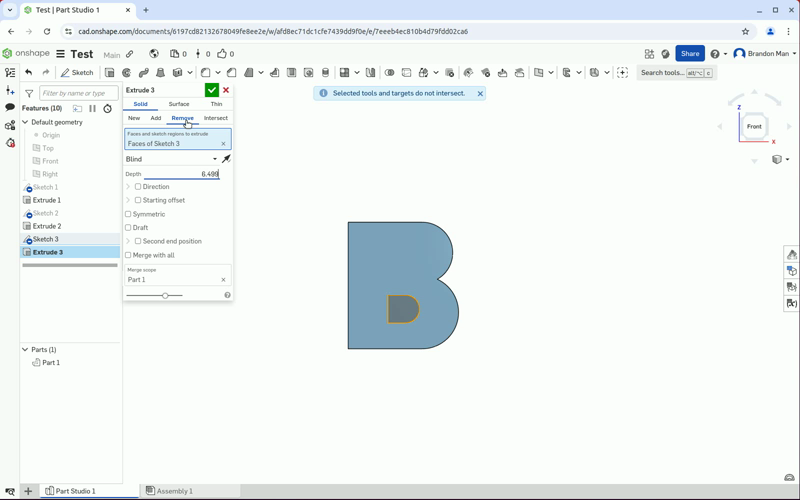
key(tab, 6)
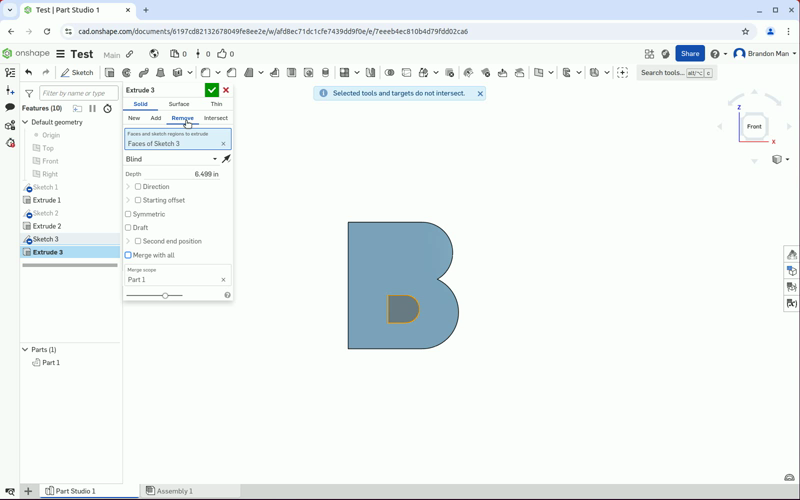
key(space)
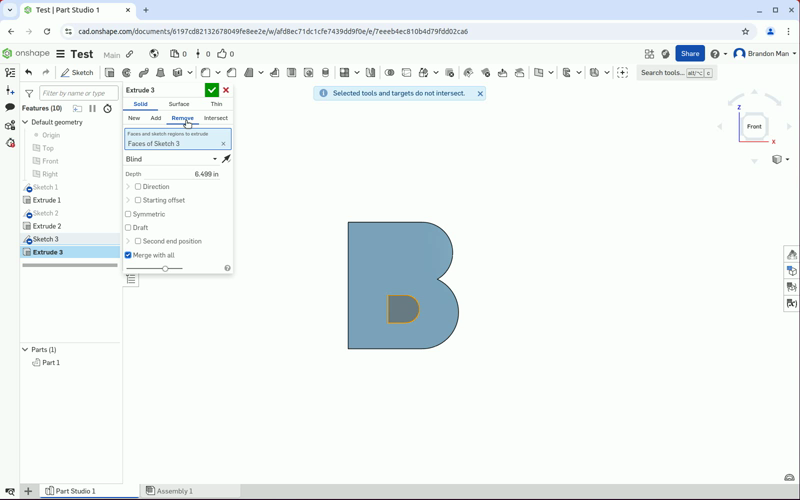
key(enter)
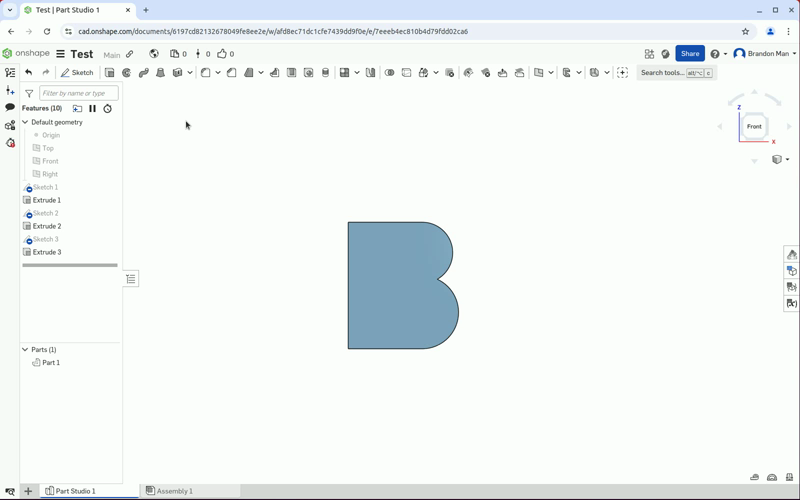
key(shift+h)
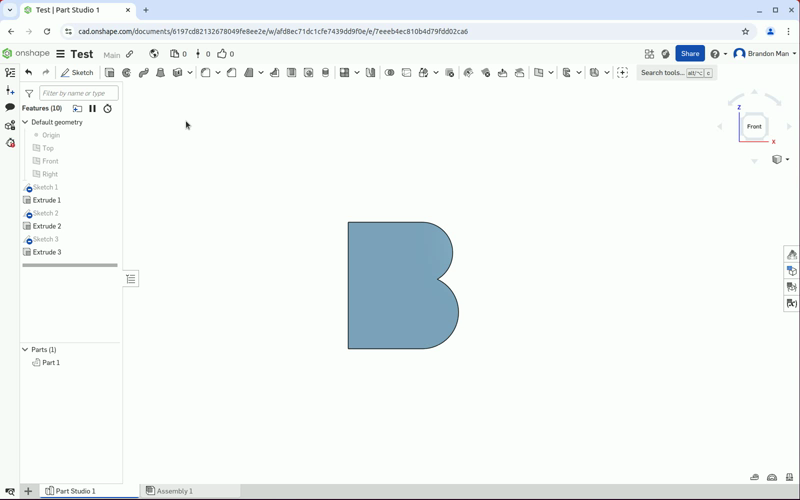
key(shift+h)
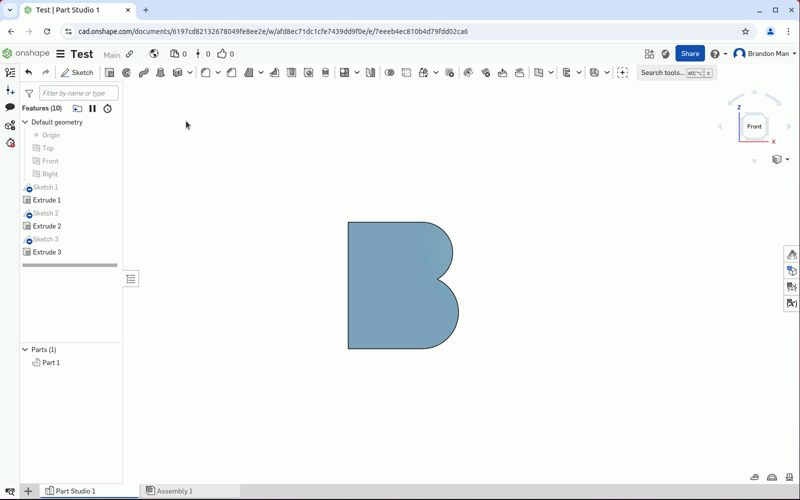
mouse_move(73, 189)
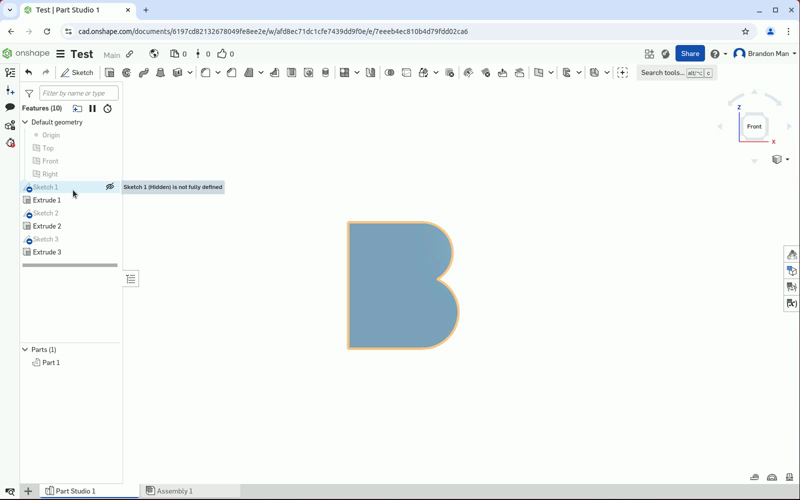
click(73, 189)
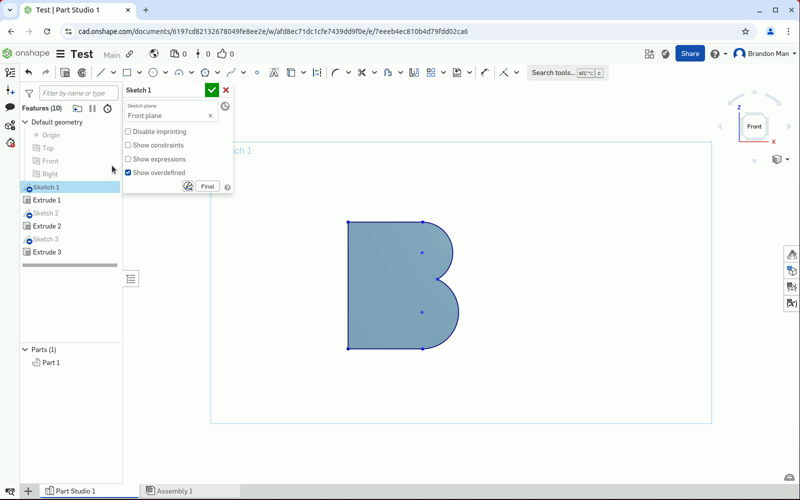
mouse_move(229, 92)
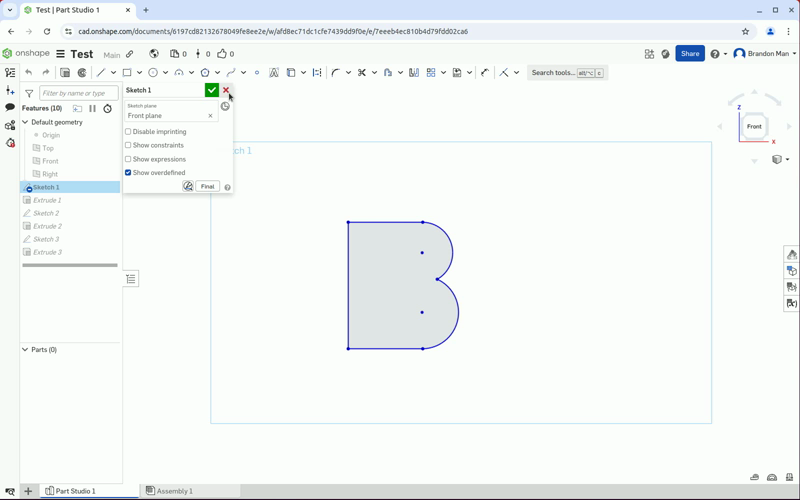
click(229, 92)
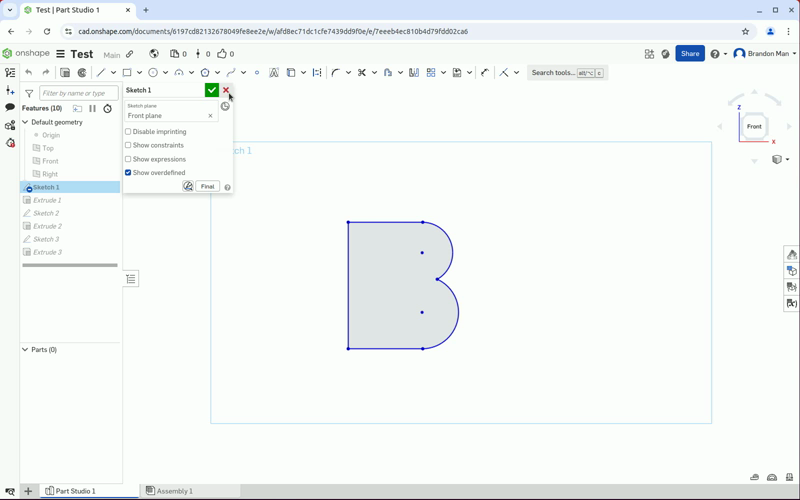
key(shift+s)
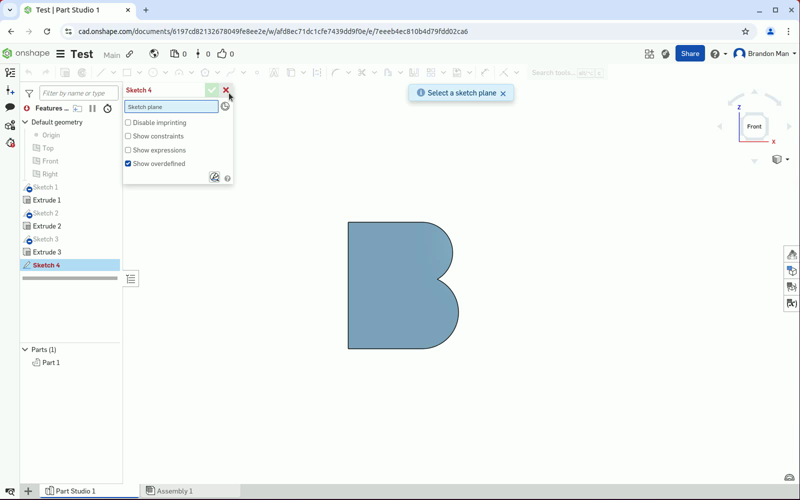
mouse_move(73, 163)
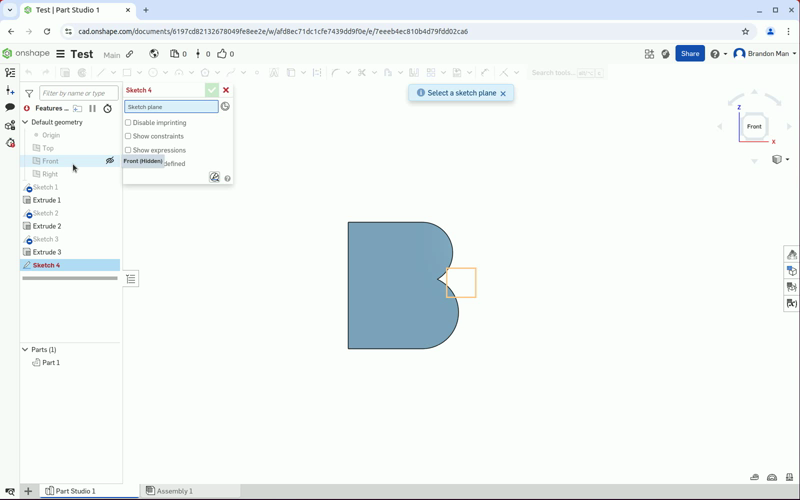
click(73, 163)
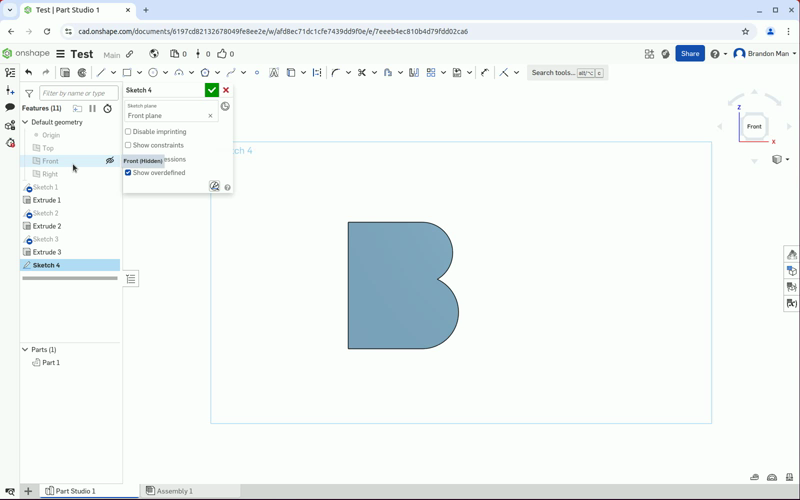
mouse_move(73, 352)
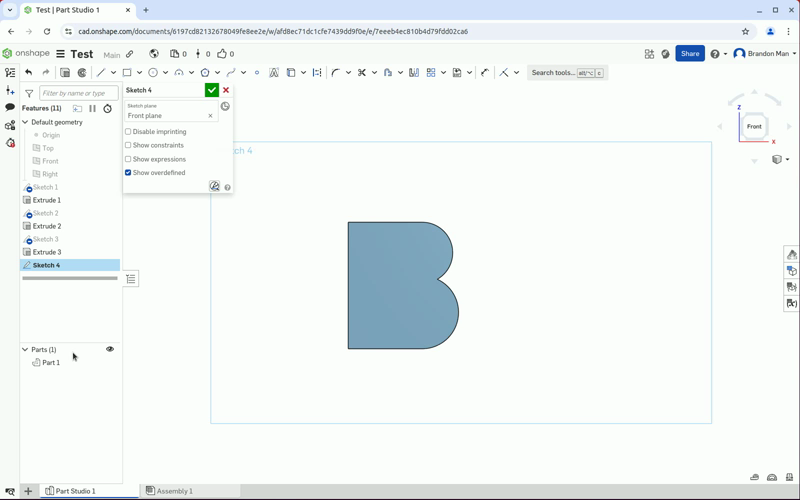
key(y)
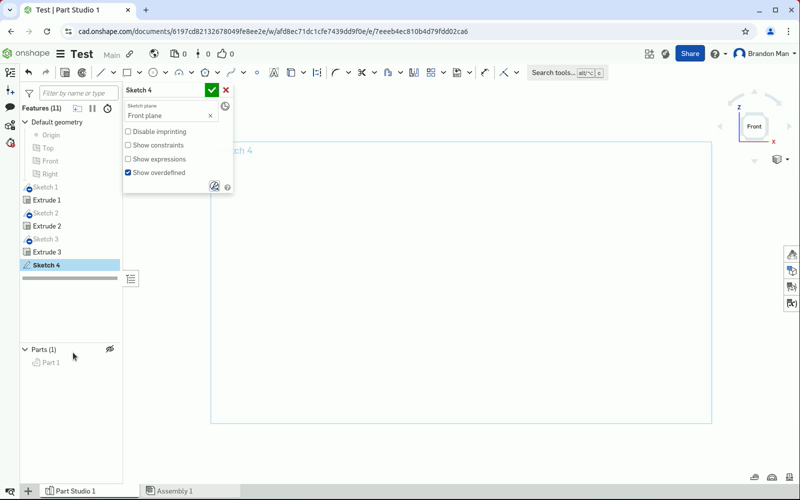
key(l)
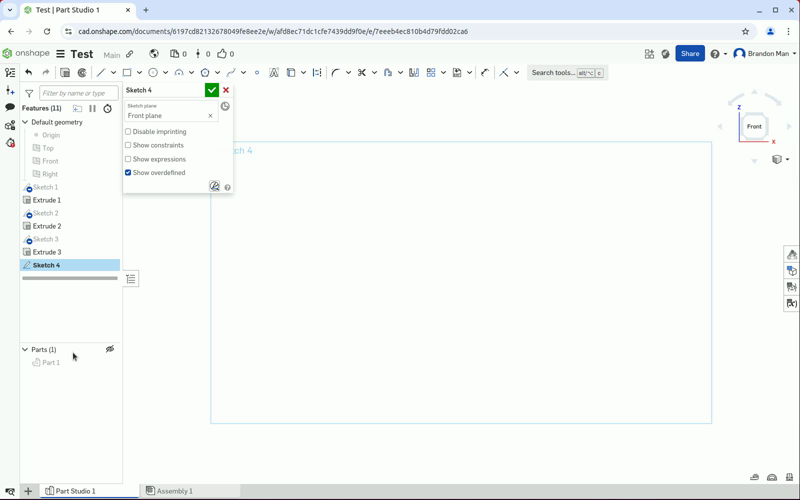
key_down(shift)
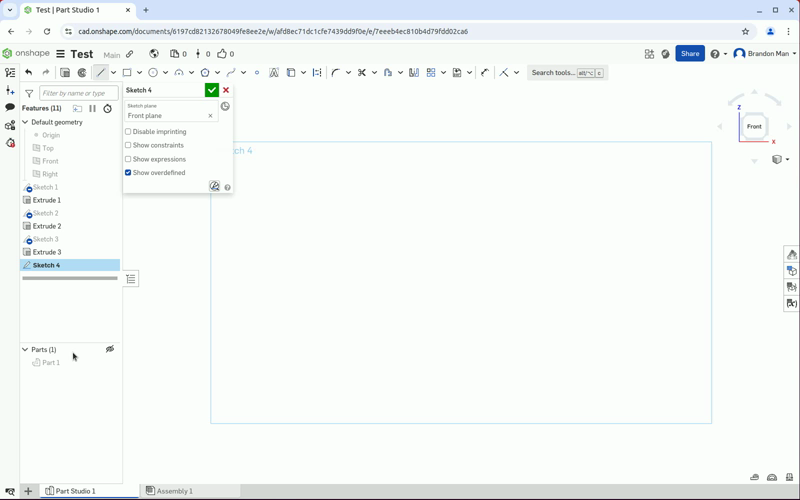
mouse_move(388, 271)
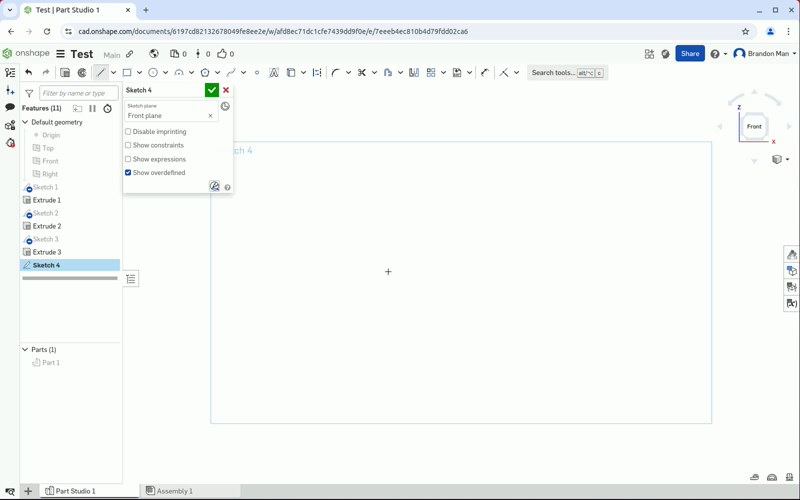
click(388, 271)
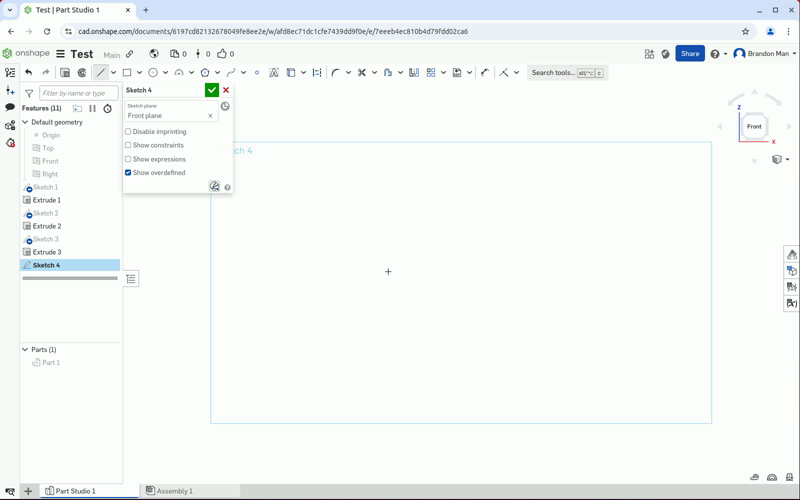
key_up(shift)
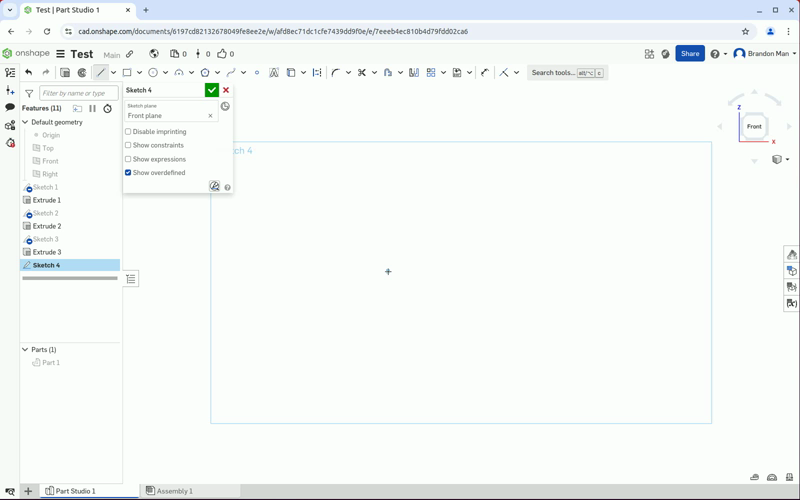
key_down(shift)
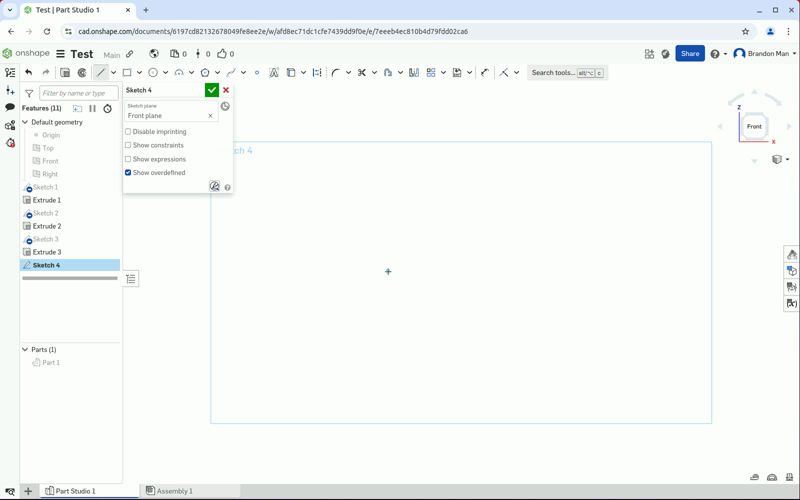
mouse_move(418, 271)
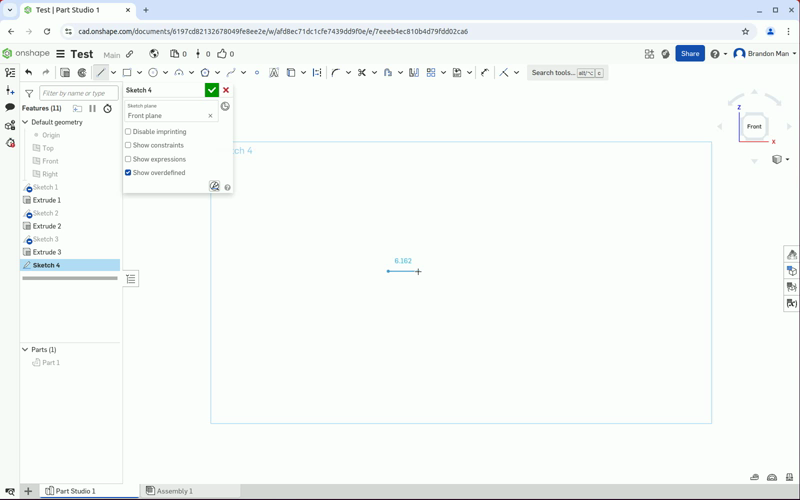
mouse_move(403, 271)
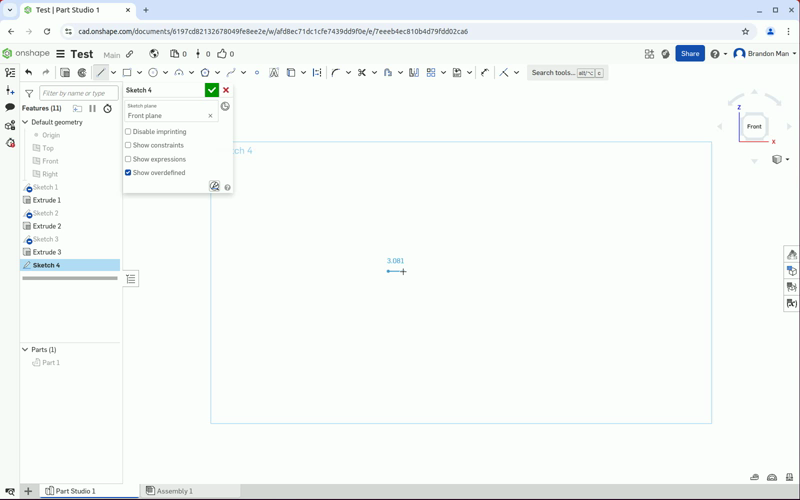
click(403, 271)
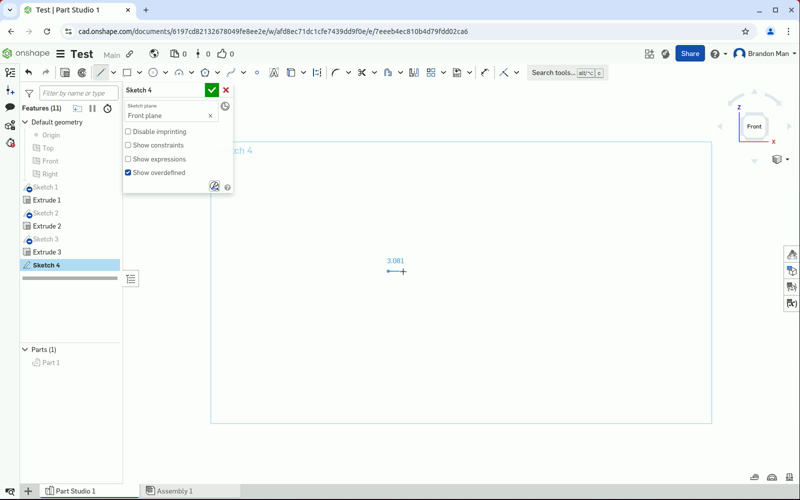
key_up(shift)
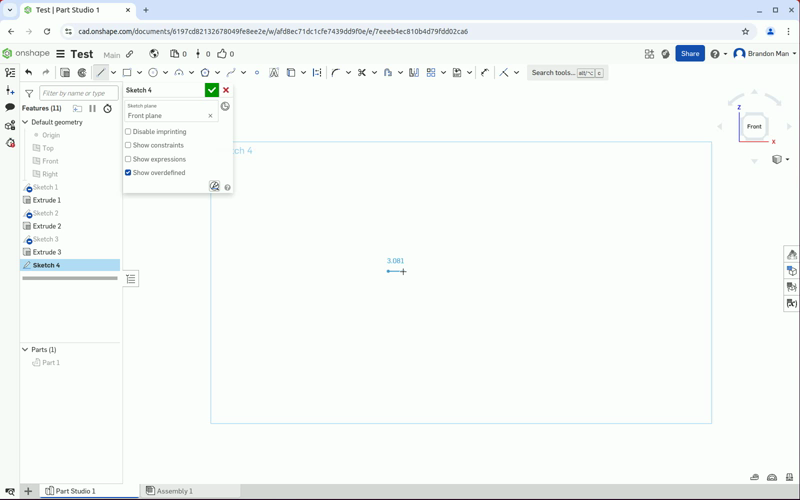
key(esc)
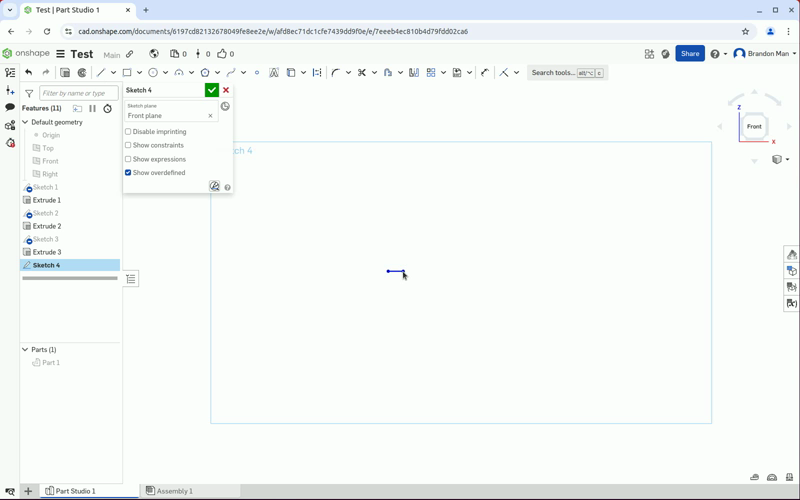
key(a)
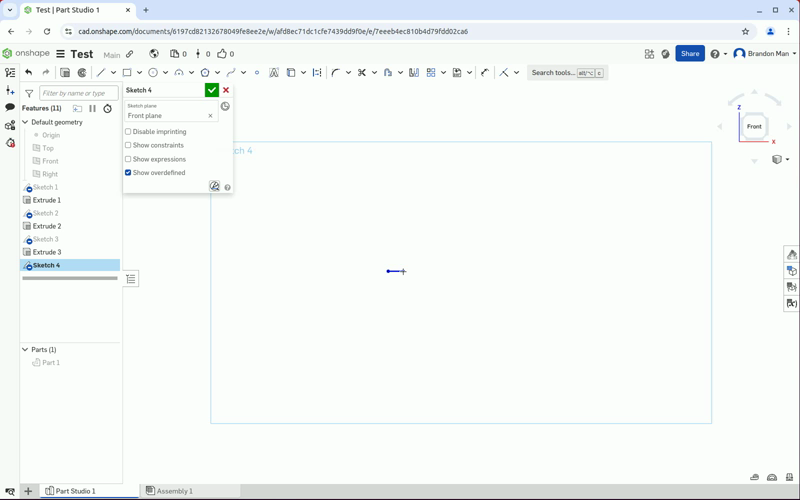
mouse_move(403, 271)
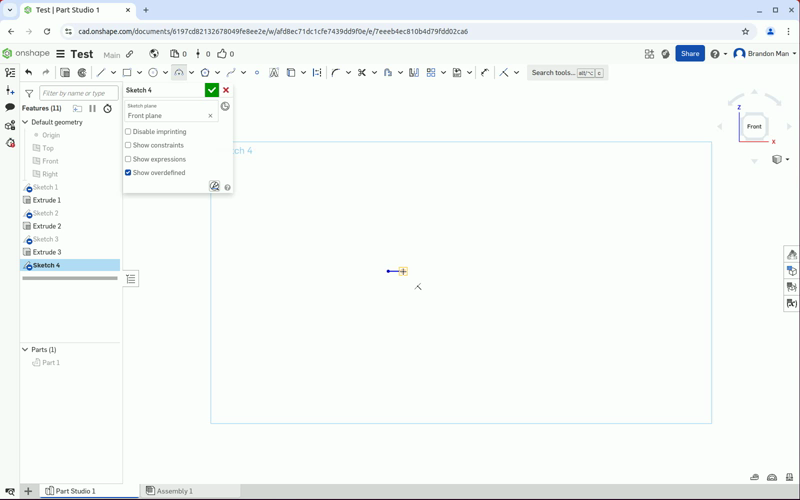
click(403, 271)
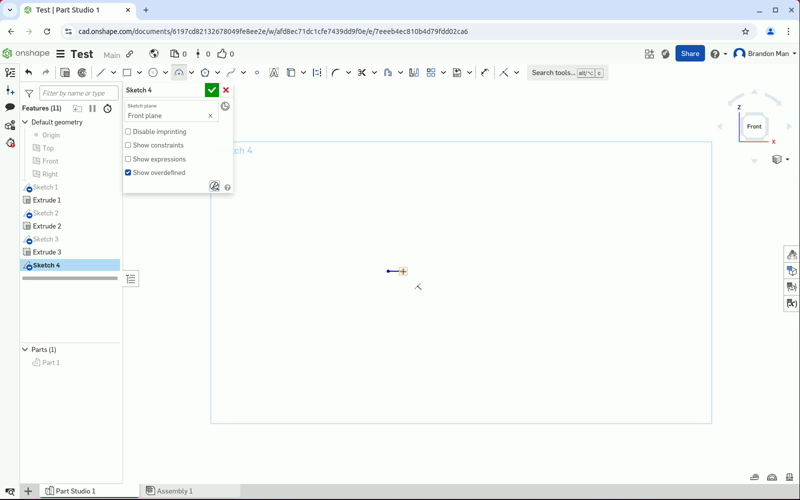
key_down(shift)
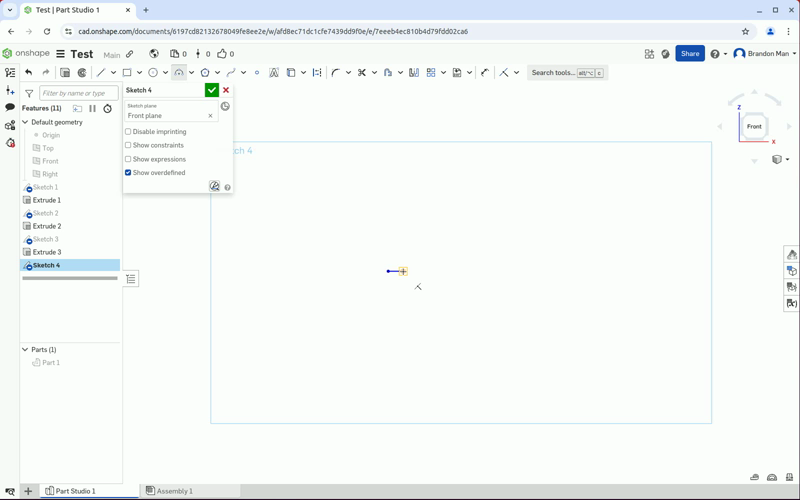
mouse_move(403, 247)
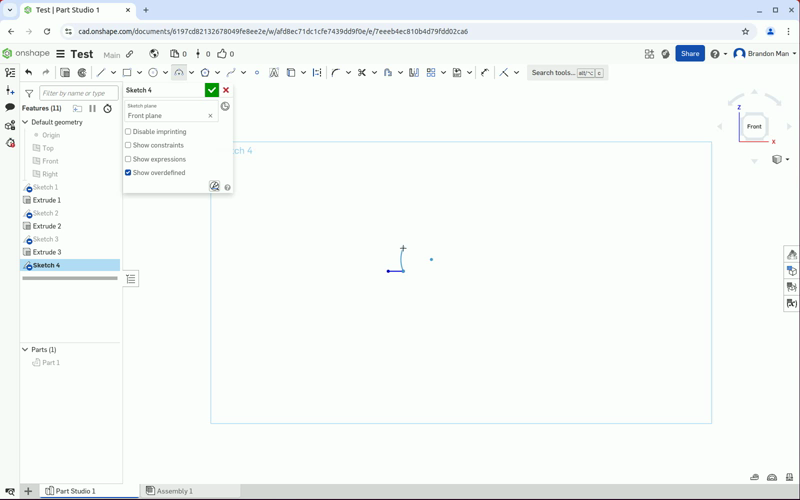
click(403, 247)
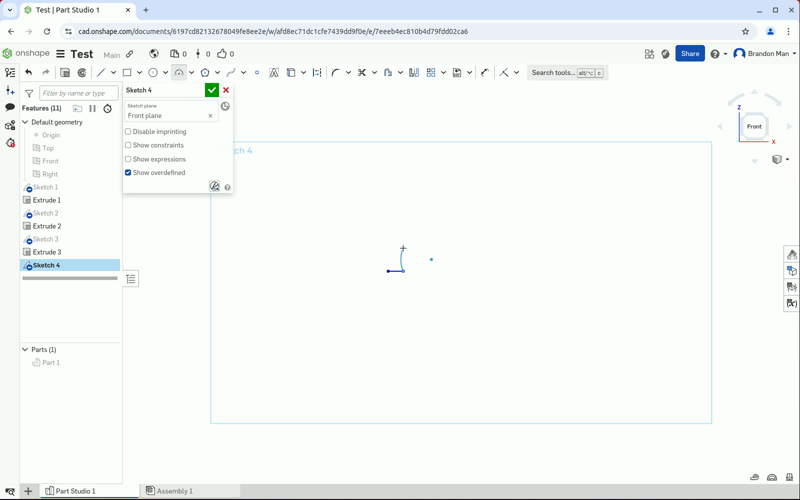
mouse_move(414, 259)
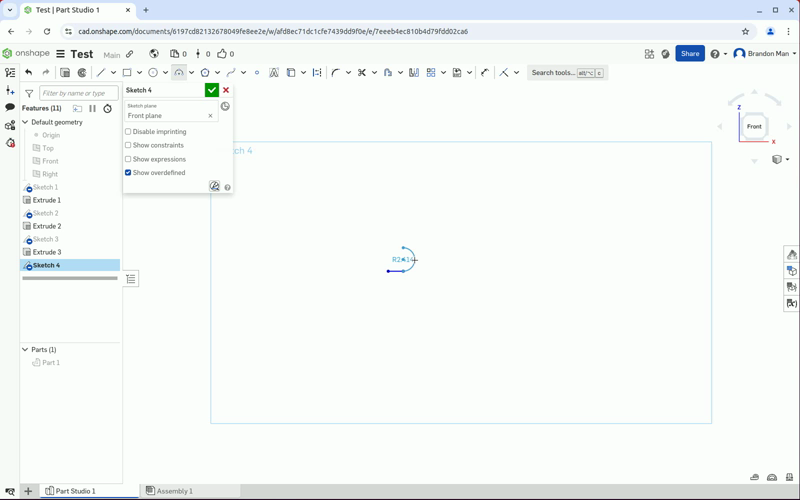
click(414, 259)
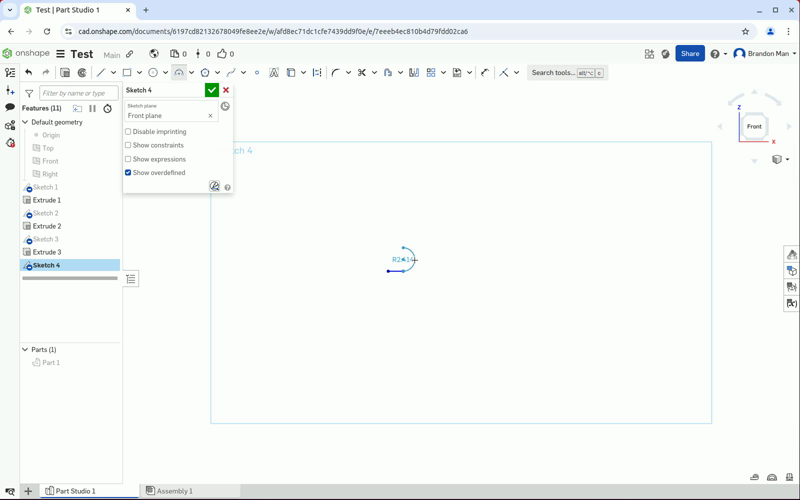
key_up(shift)
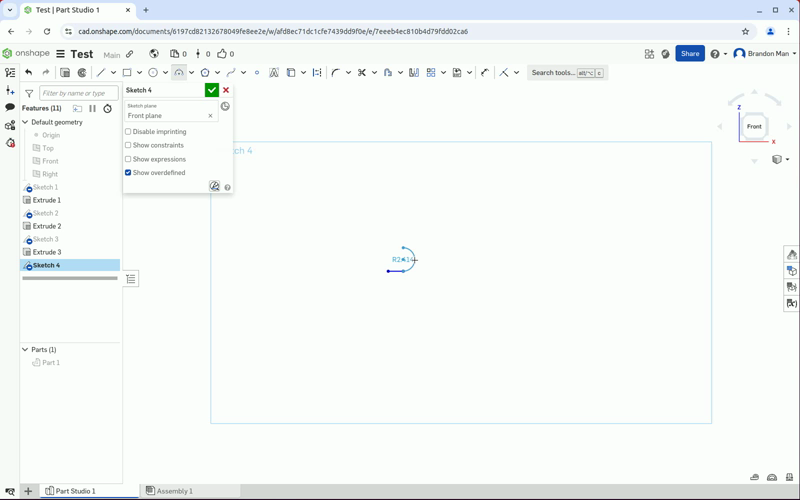
key(esc)
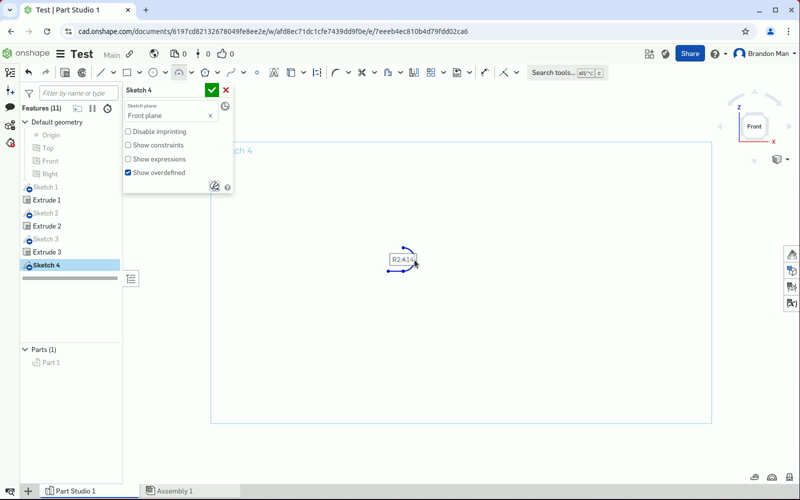
key(l)
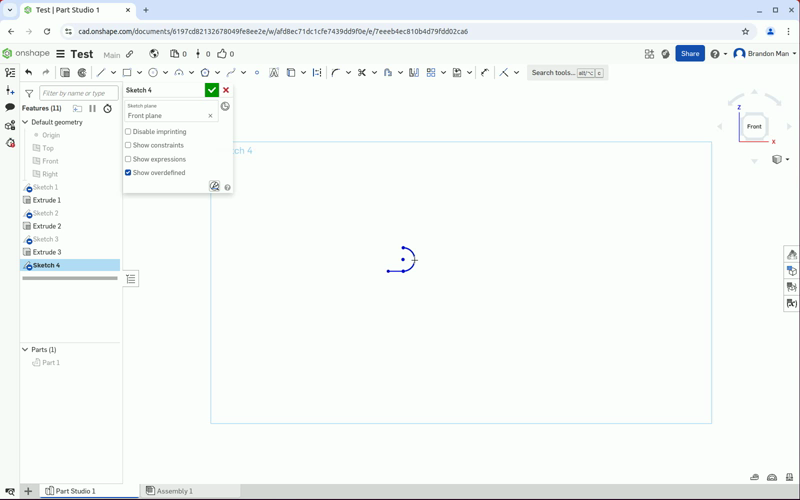
mouse_move(403, 247)
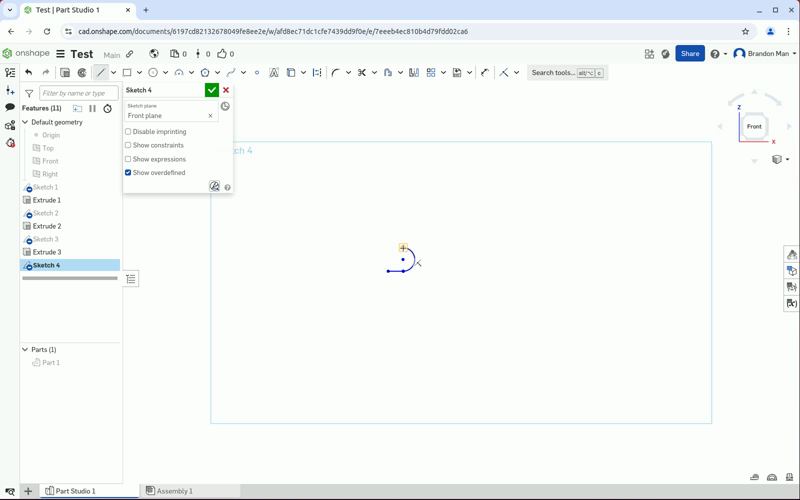
click(403, 247)
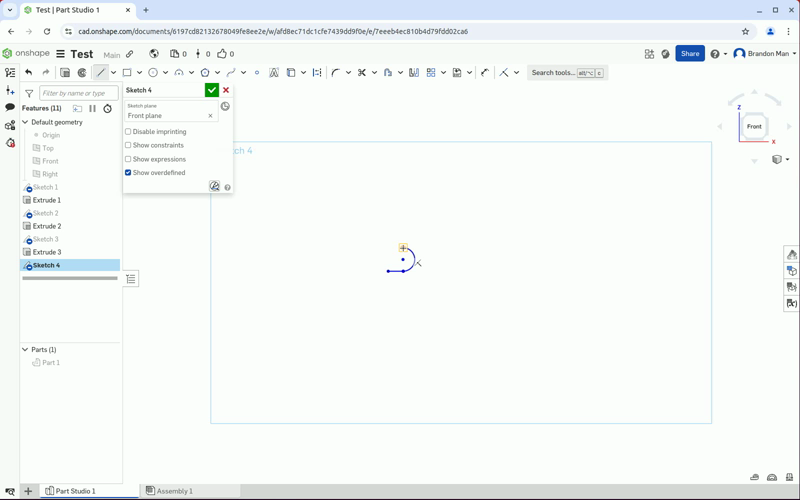
key_down(shift)
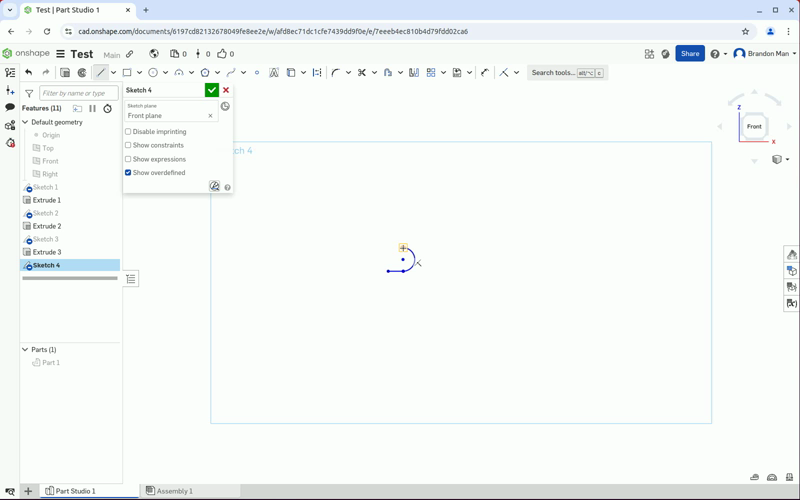
mouse_move(433, 247)
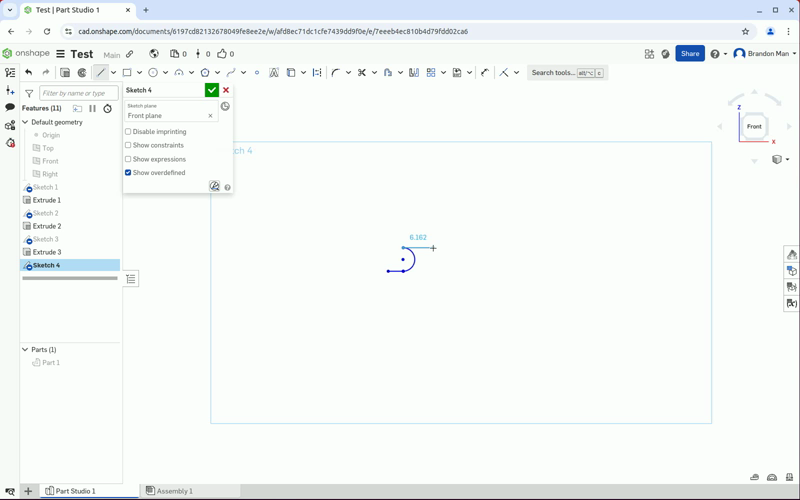
mouse_move(388, 247)
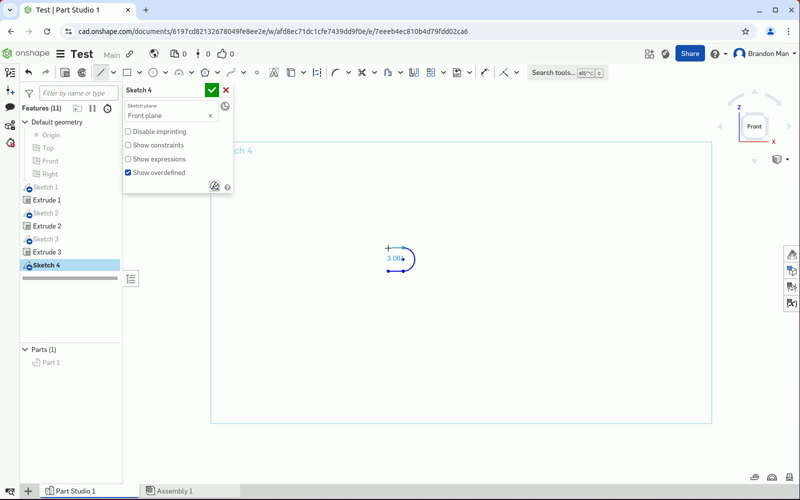
click(388, 247)
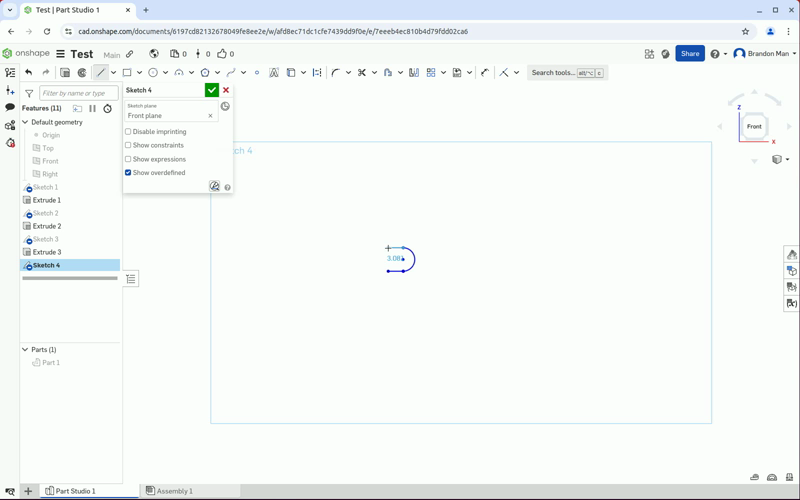
key_up(shift)
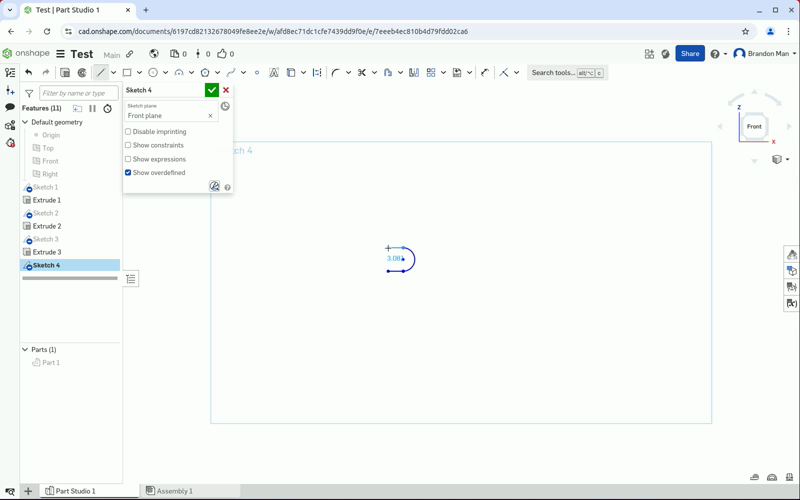
mouse_move(418, 247)
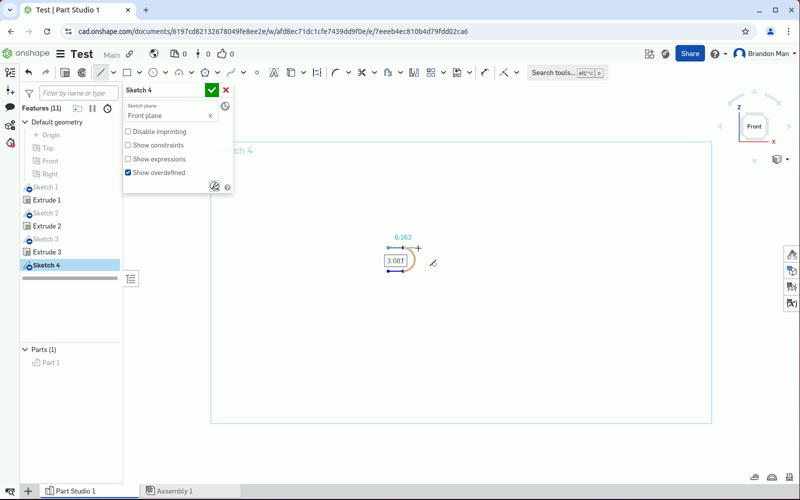
key_down(shift)
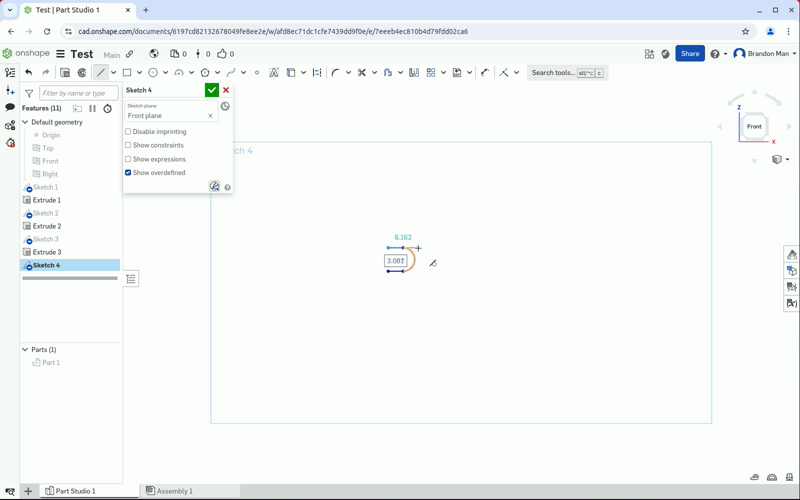
mouse_move(388, 271)
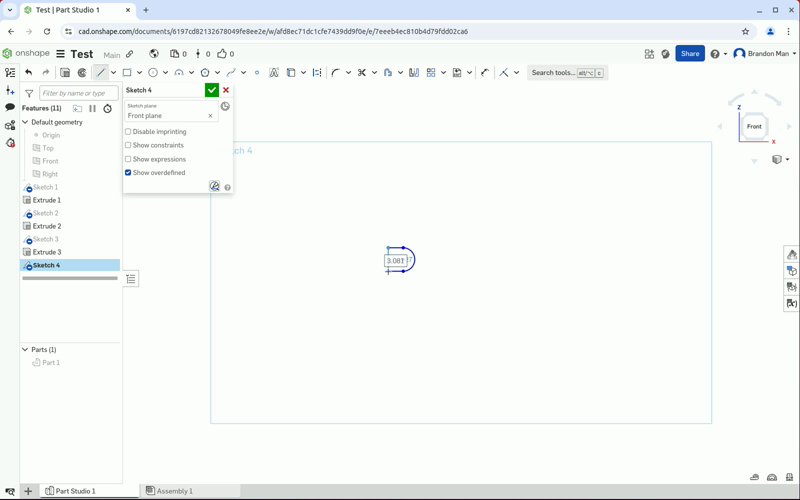
key_up(shift)
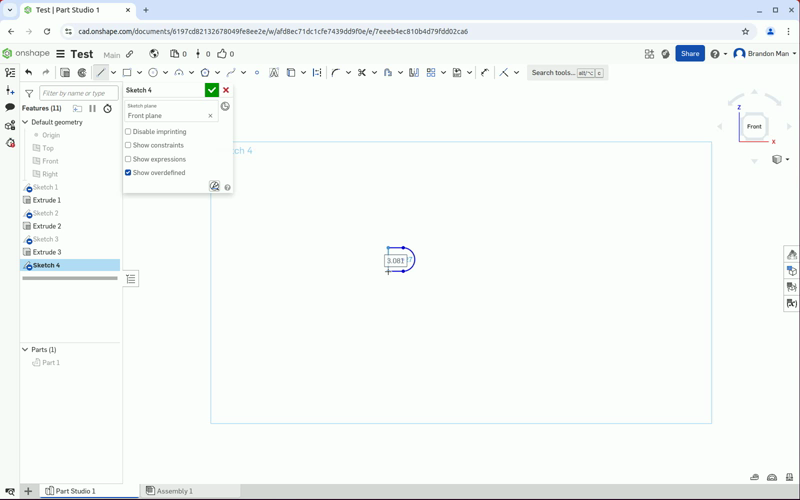
click(388, 271)
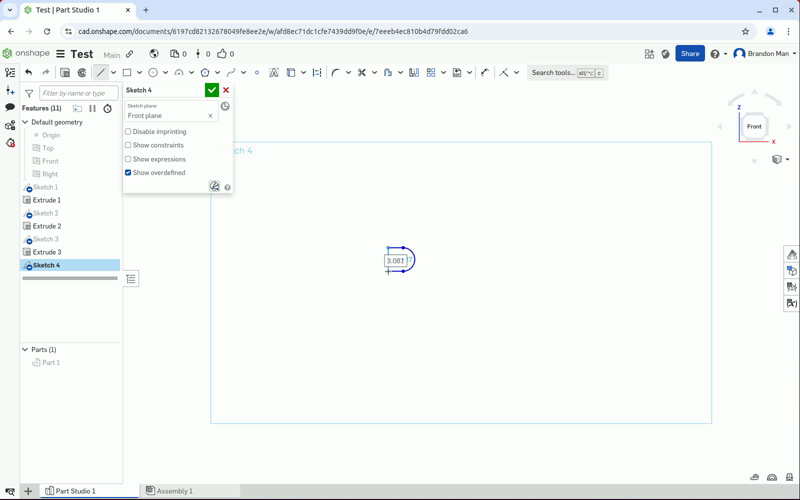
key(esc)
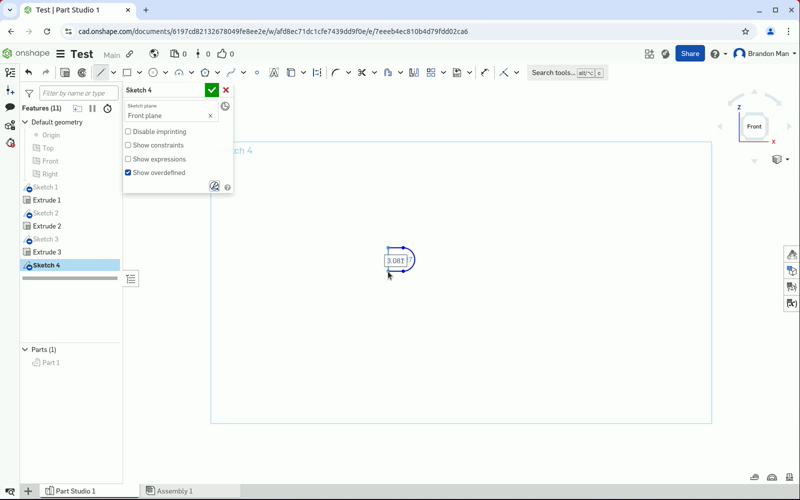
mouse_move(394, 270)
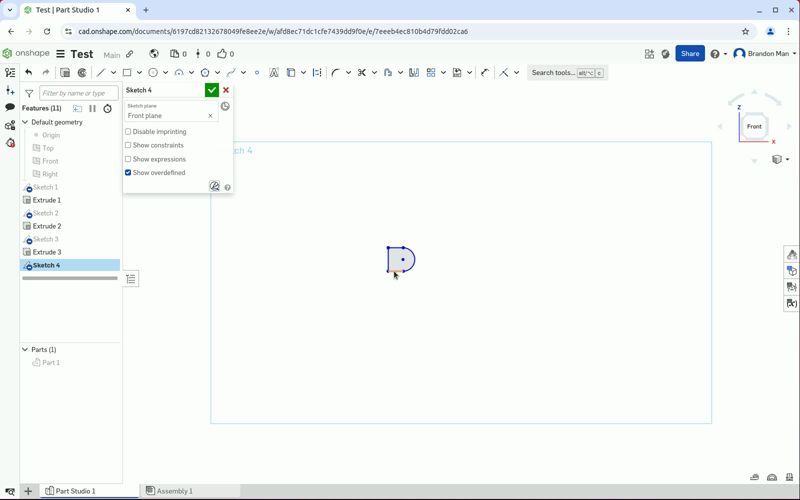
scroll(6)
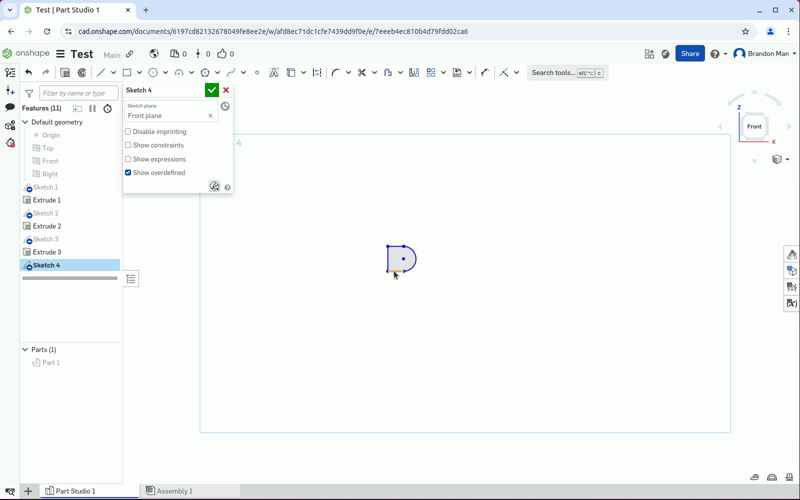
scroll(6)
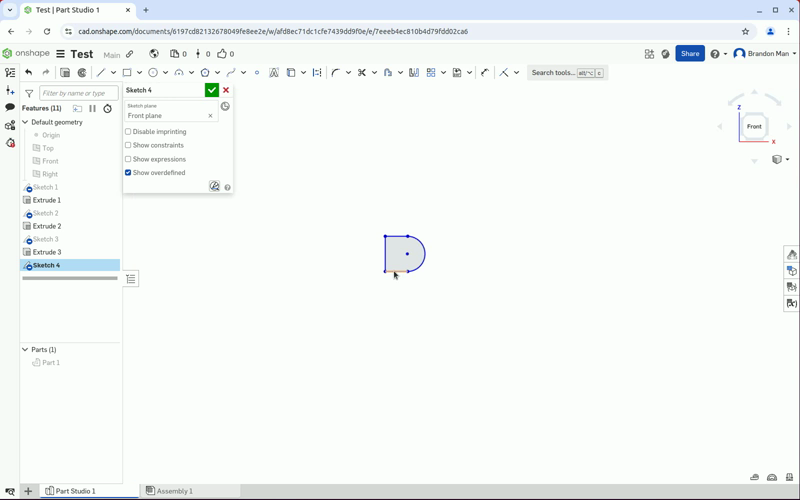
scroll(6)
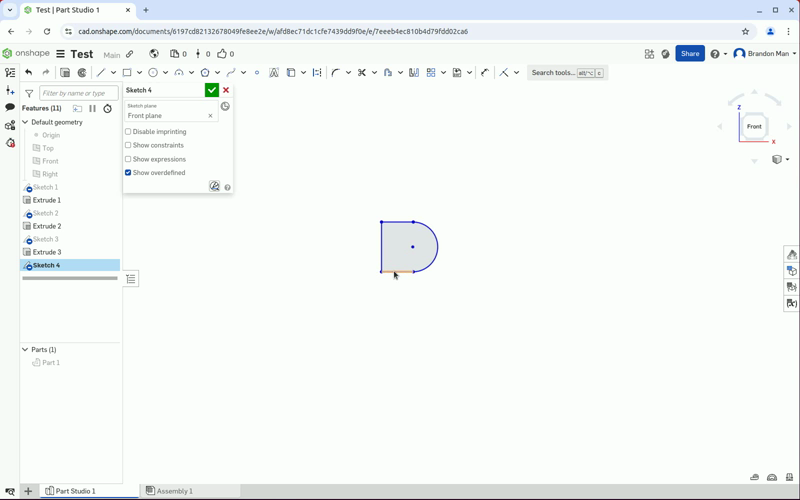
scroll(6)
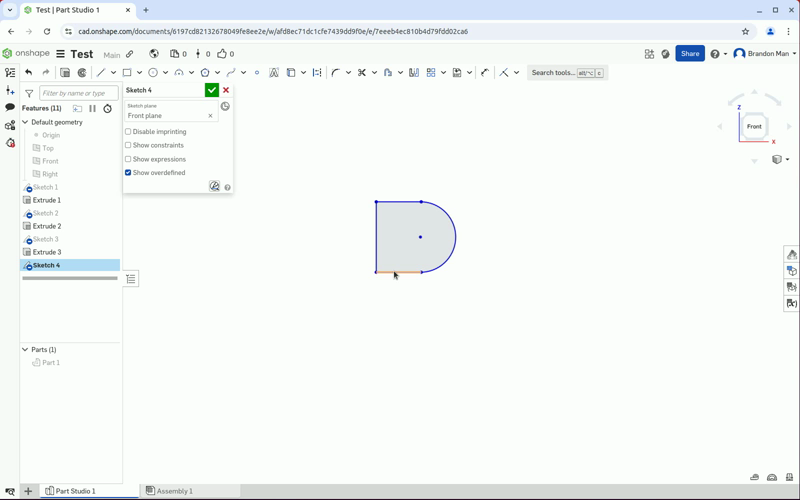
scroll(6)
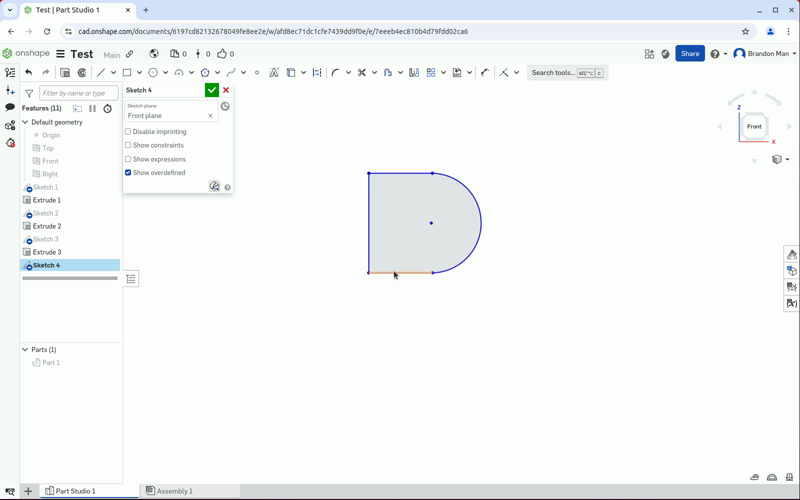
scroll(6)
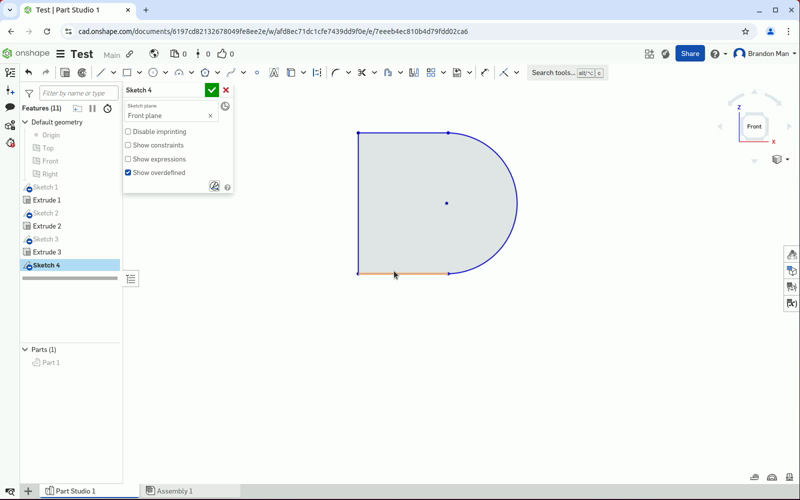
scroll(6)
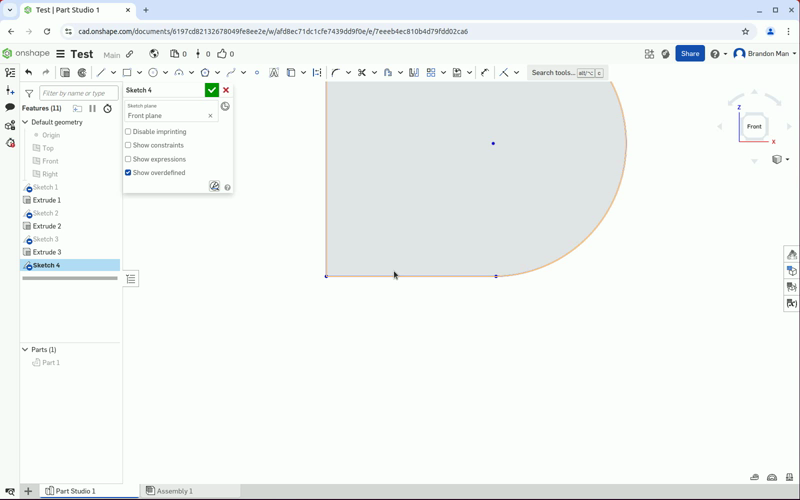
click(394, 270)
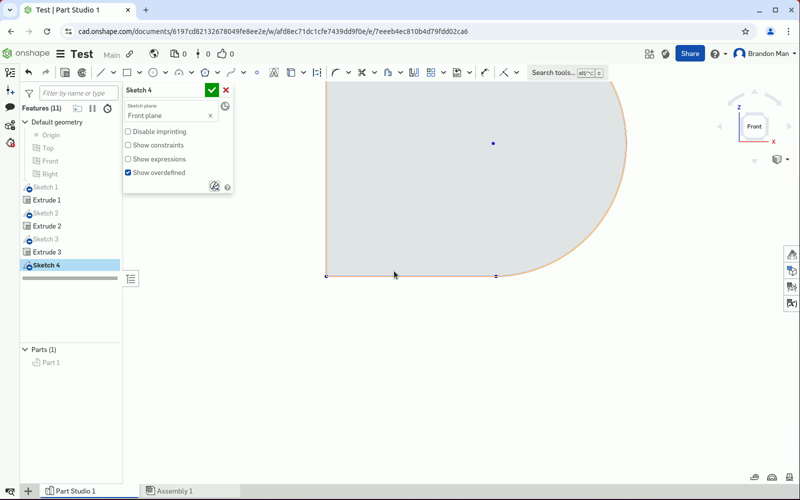
scroll(-6)
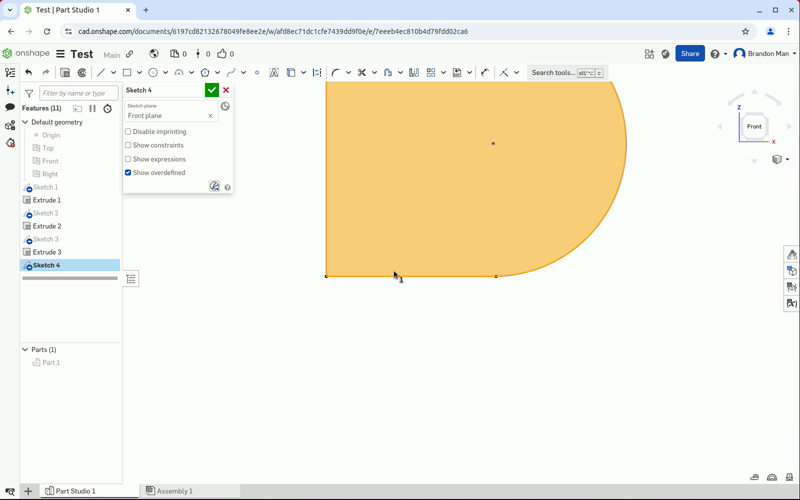
scroll(-6)
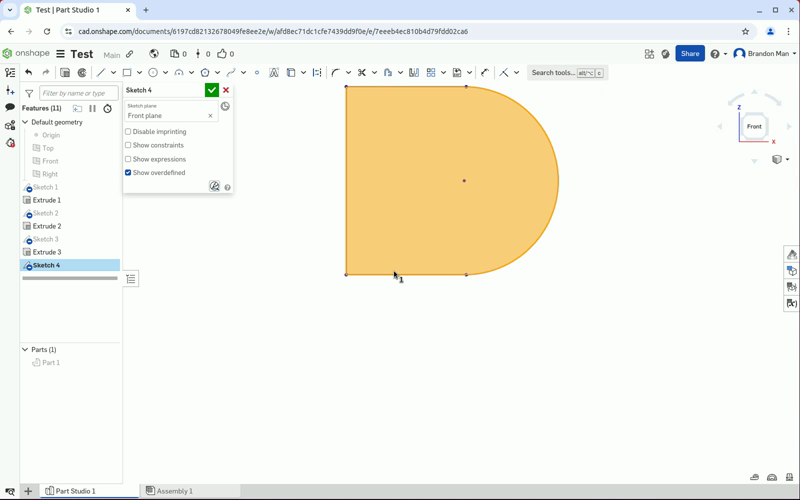
scroll(-6)
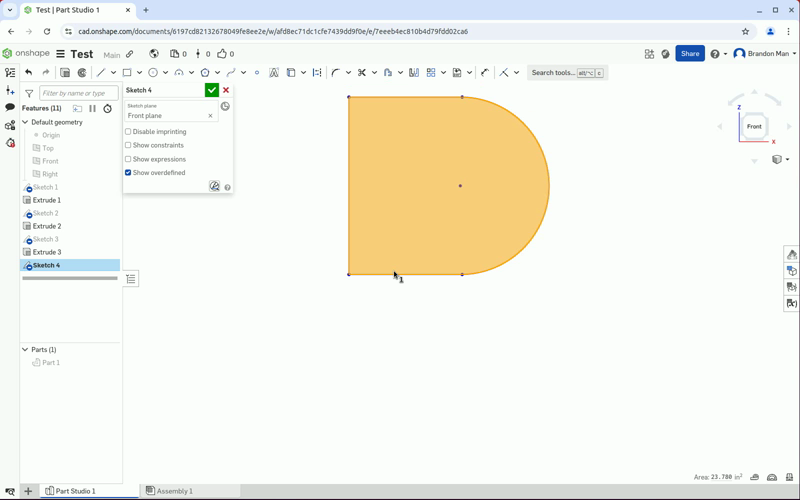
scroll(-6)
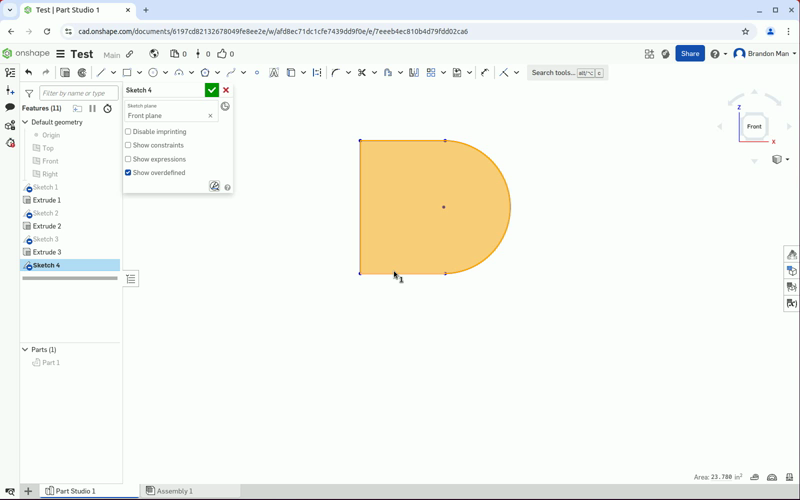
scroll(-6)
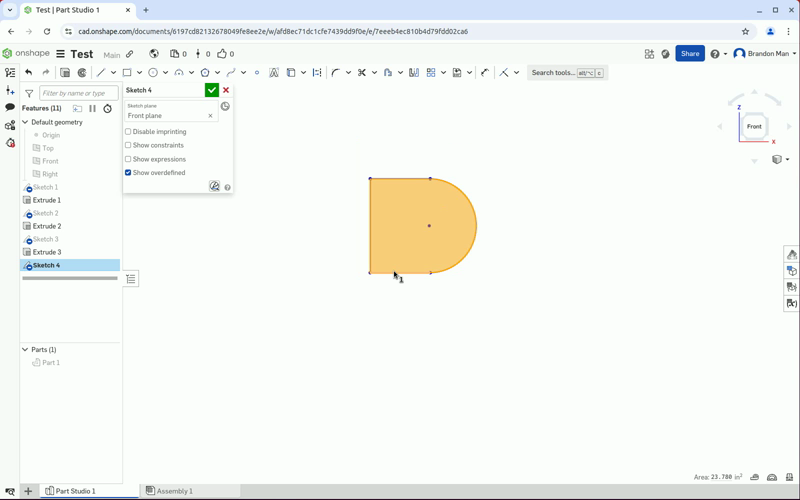
scroll(-6)
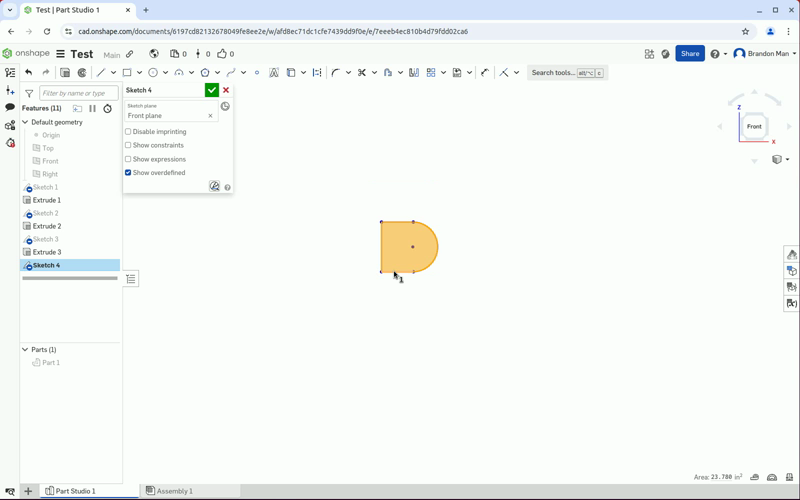
scroll(-6)
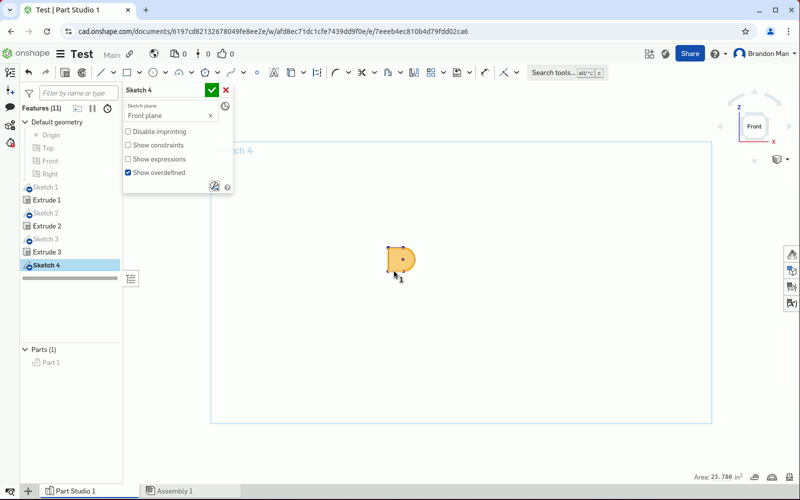
mouse_move(73, 352)
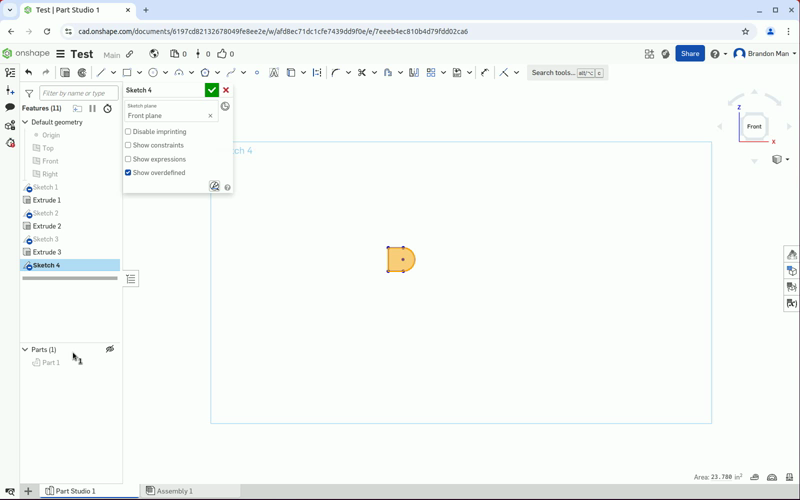
key(shift+y)
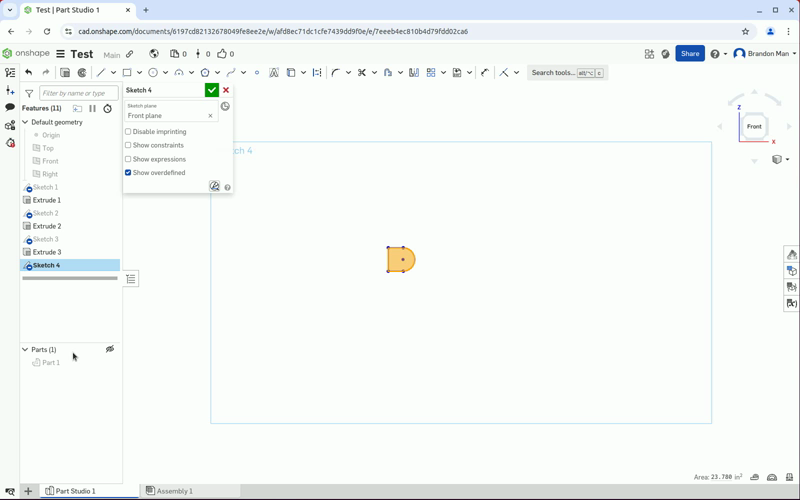
key(shift+e)
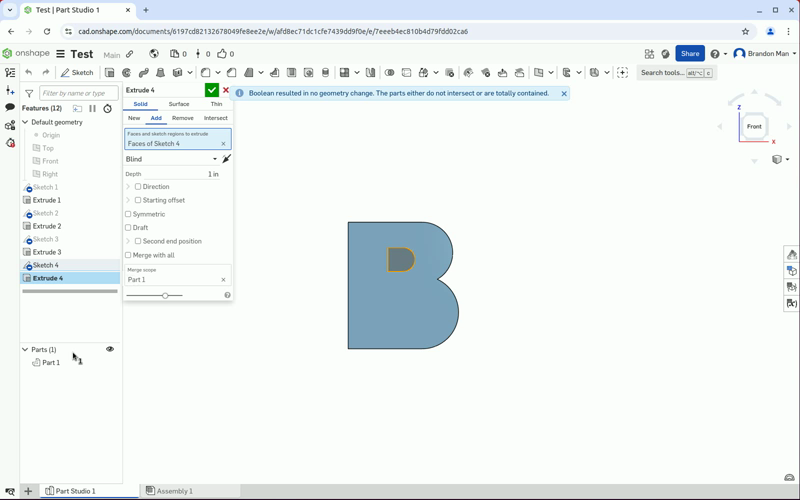
mouse_move(143, 106)
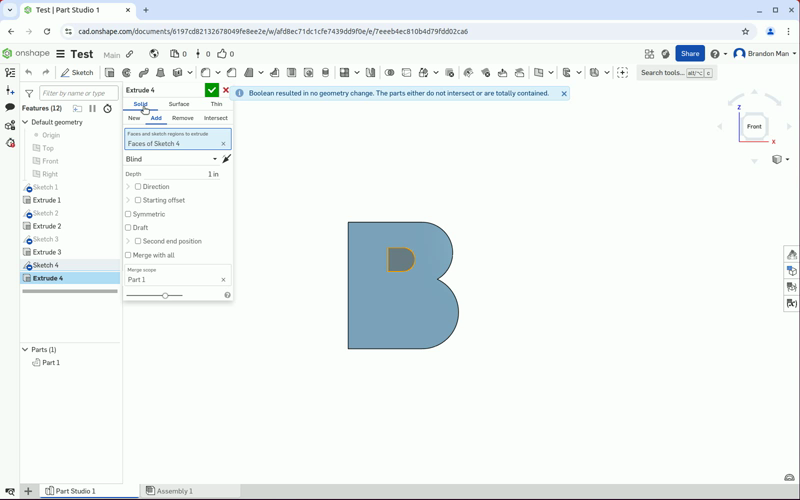
click(143, 106)
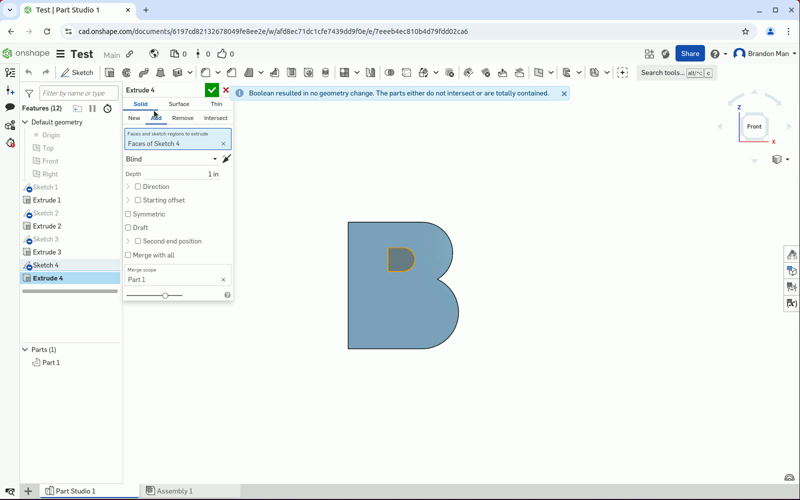
mouse_move(186, 120)
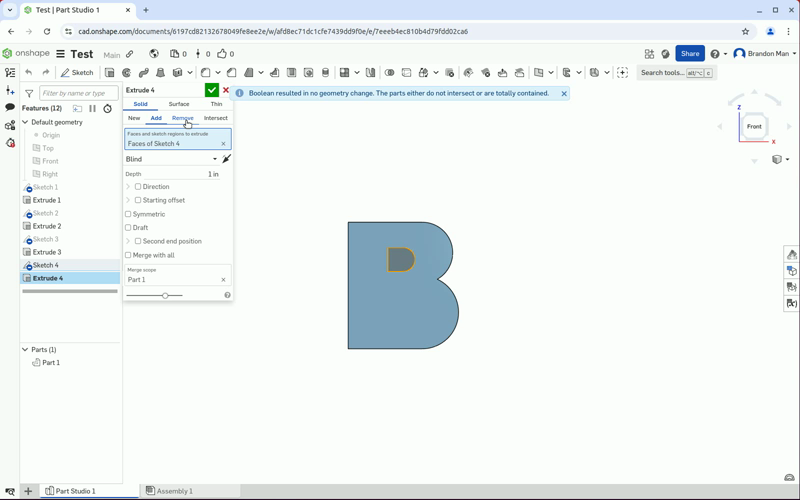
click(186, 120)
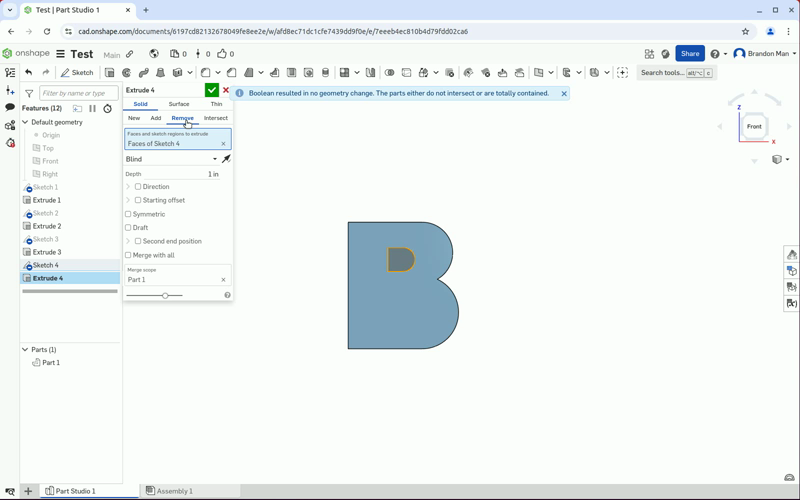
key(tab, 4)
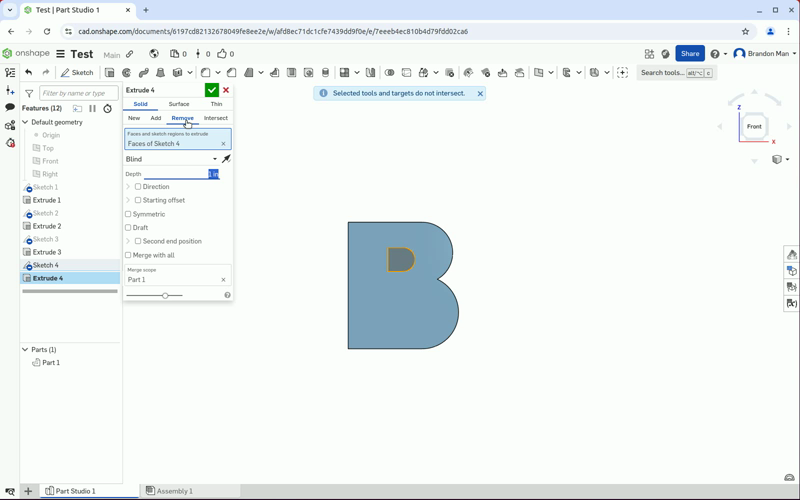
text(-13.961)
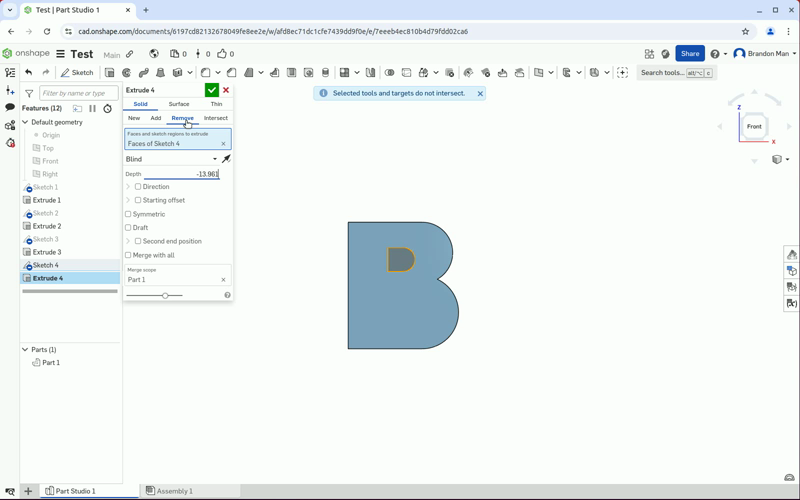
key(tab, 6)
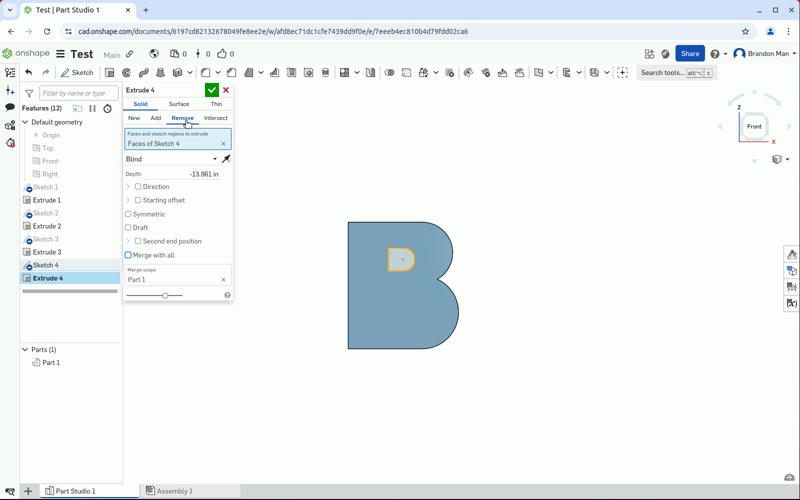
key(space)
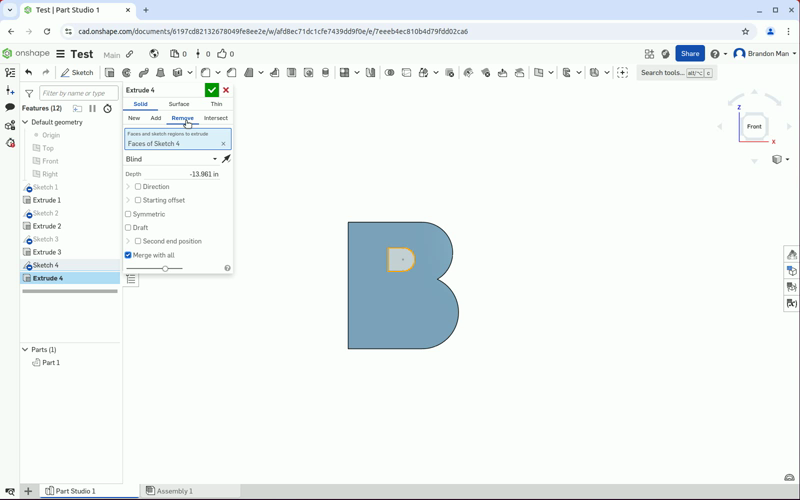
key(enter)
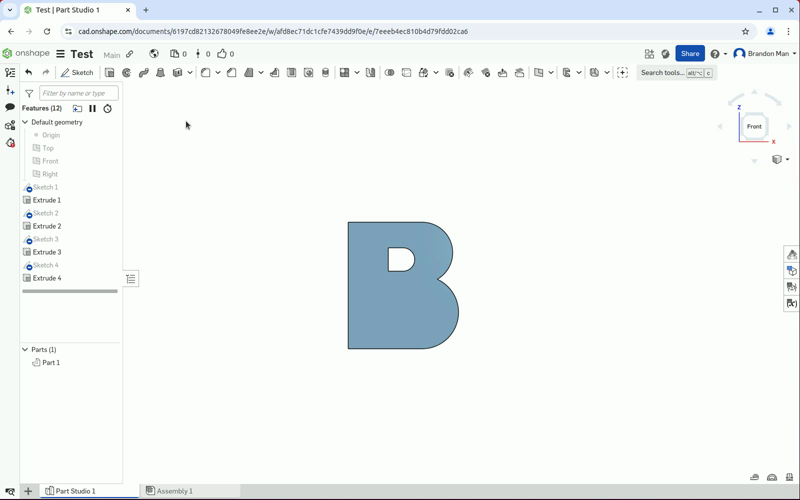
key(shift+h)
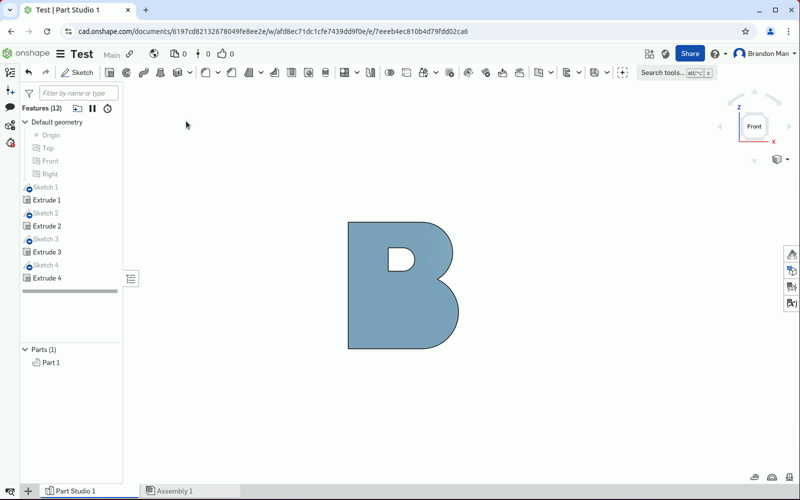
key(shift+h)
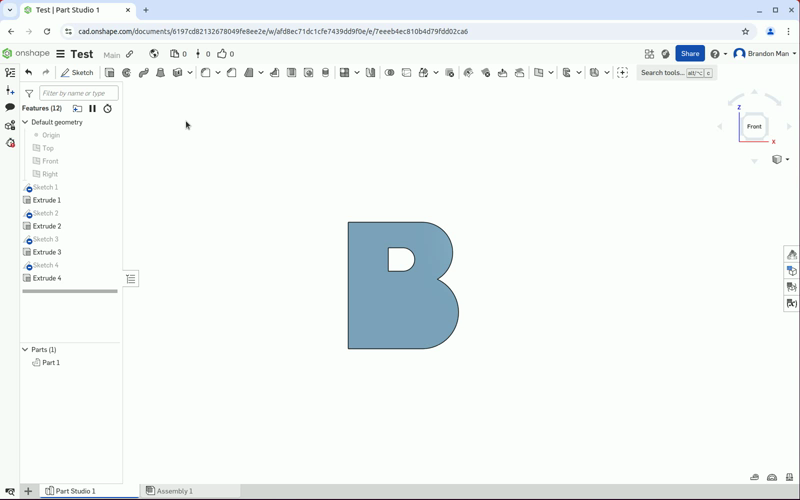
mouse_move(73, 189)
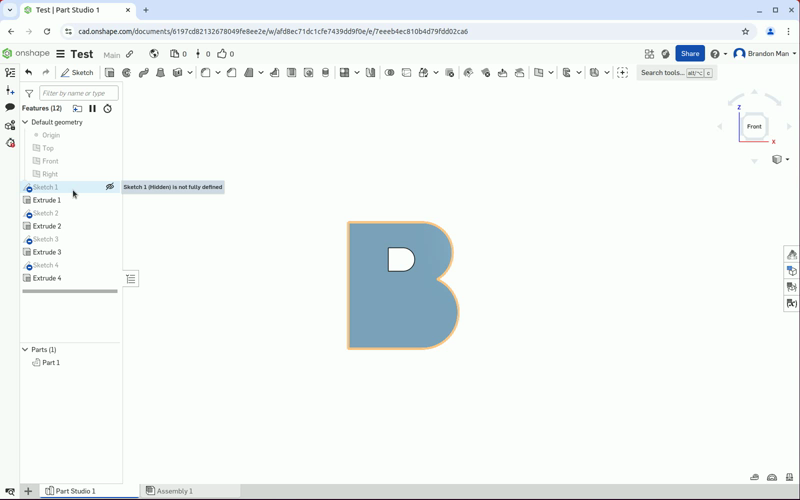
click(73, 189)
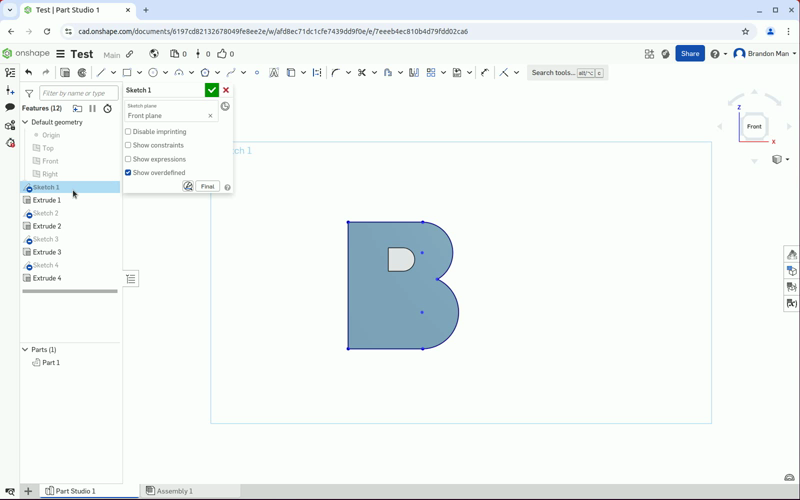
mouse_move(229, 92)
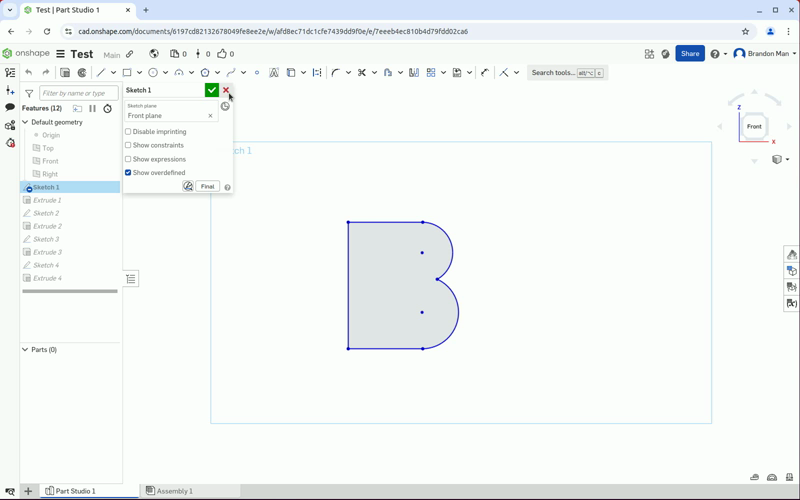
click(229, 92)
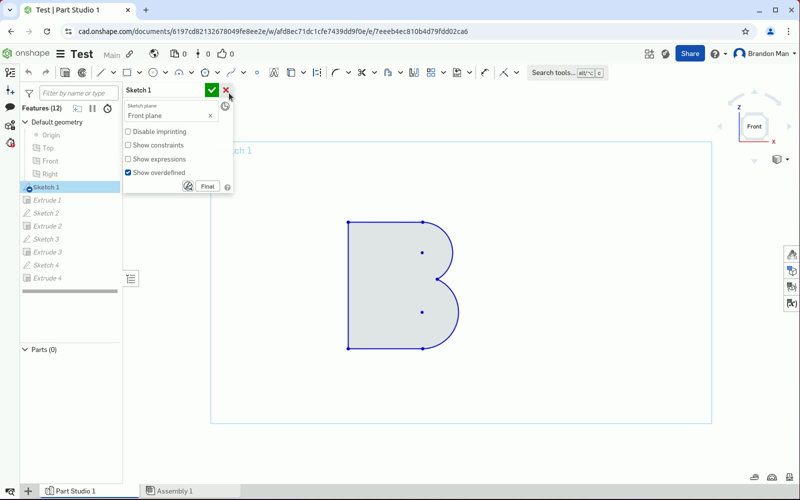
key(shift+s)
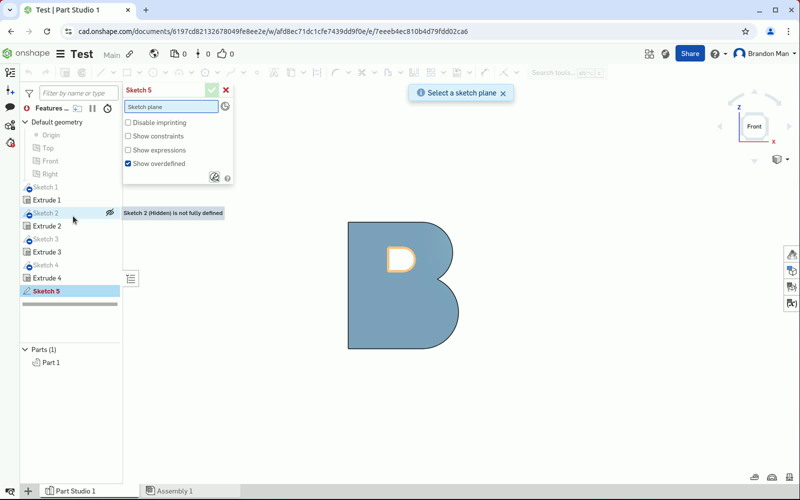
scroll(3)
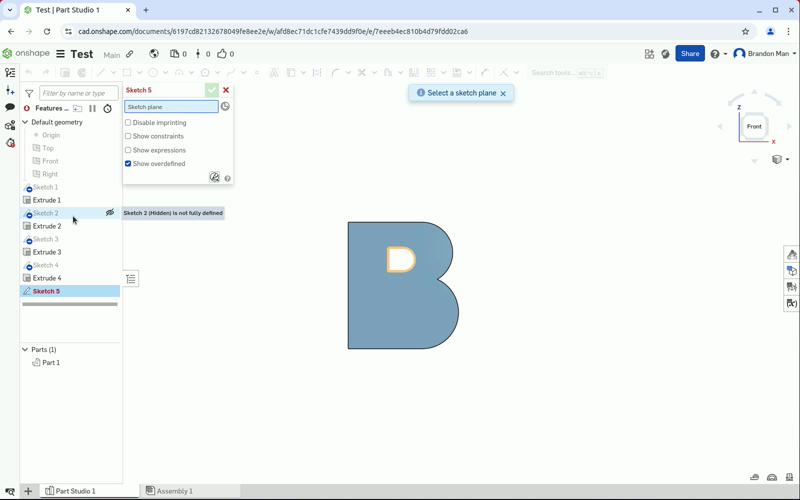
mouse_move(73, 163)
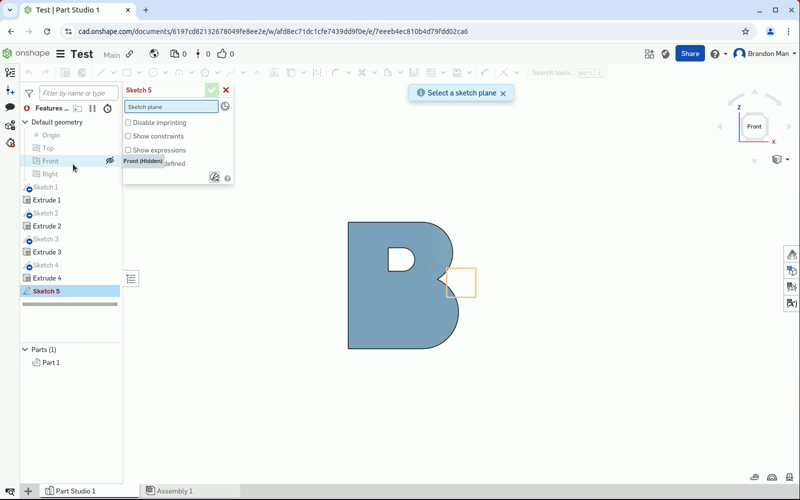
click(73, 163)
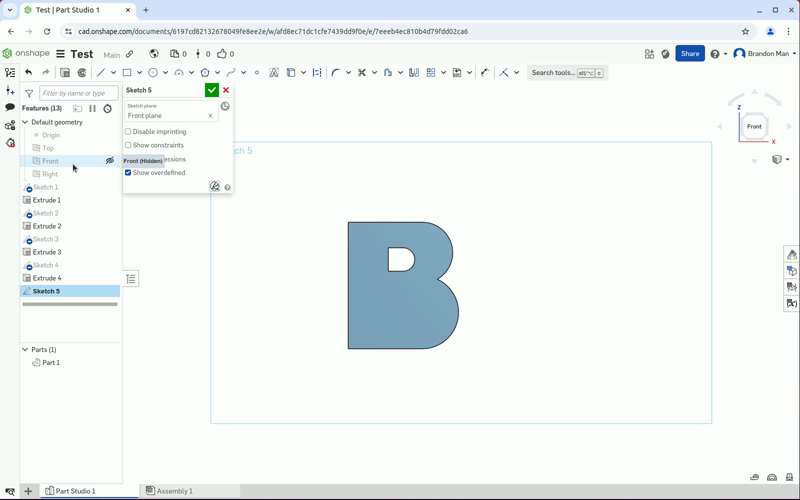
mouse_move(73, 352)
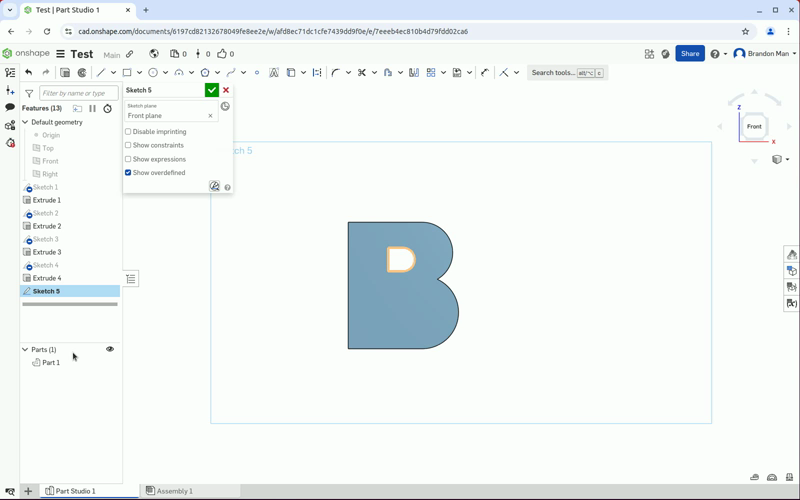
key(y)
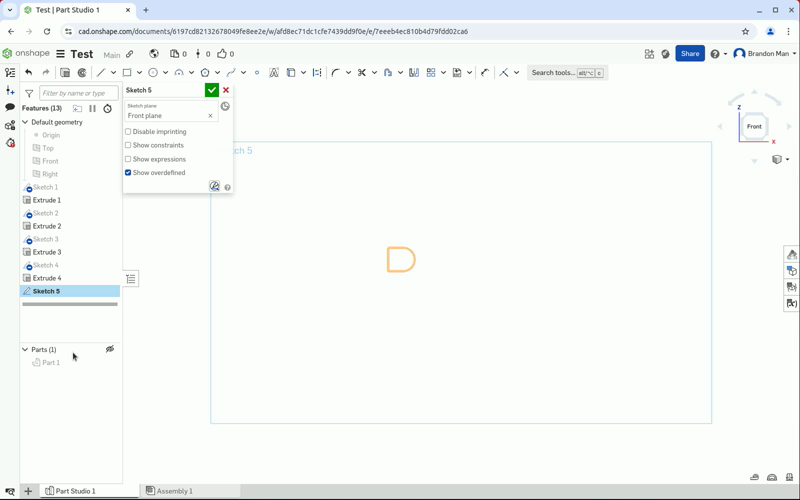
key(l)
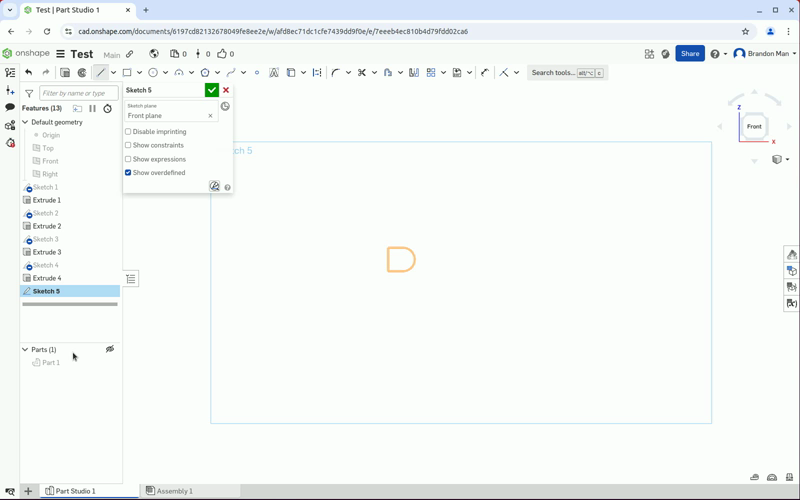
key_down(shift)
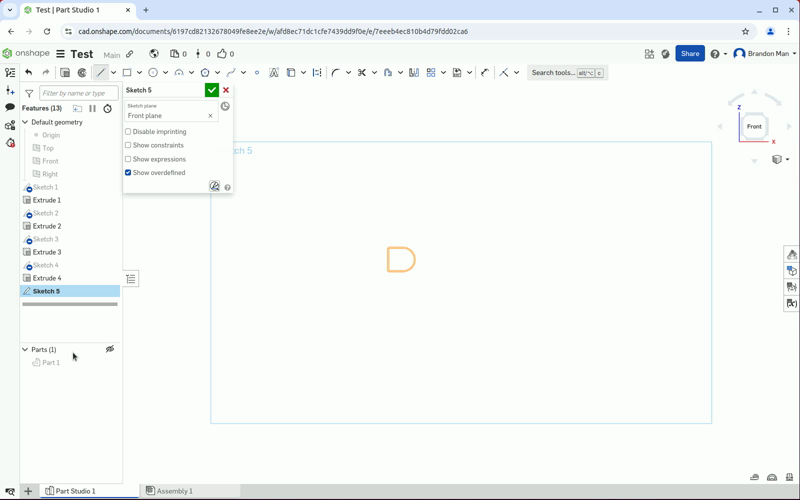
mouse_move(388, 322)
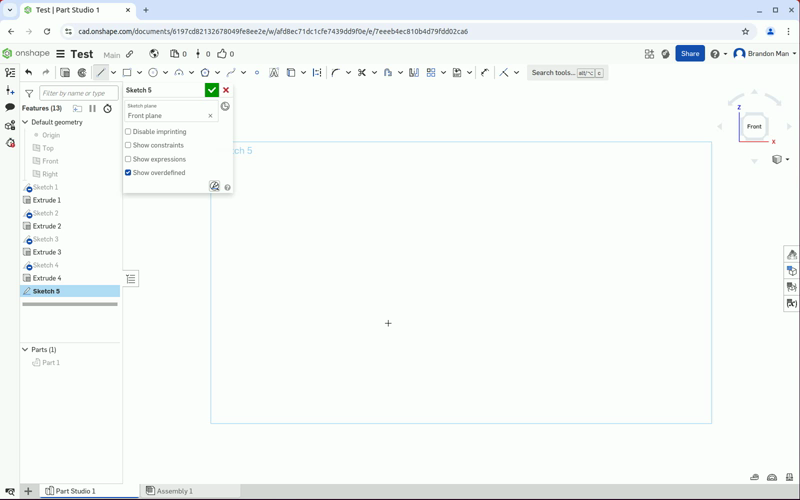
click(388, 322)
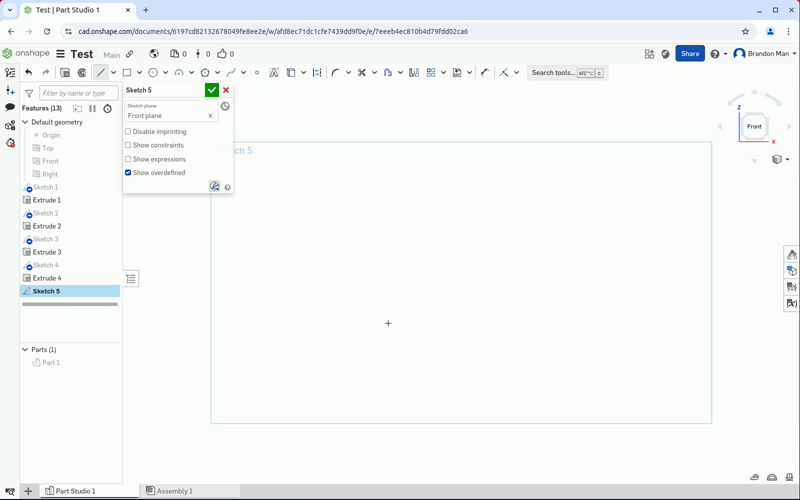
key_up(shift)
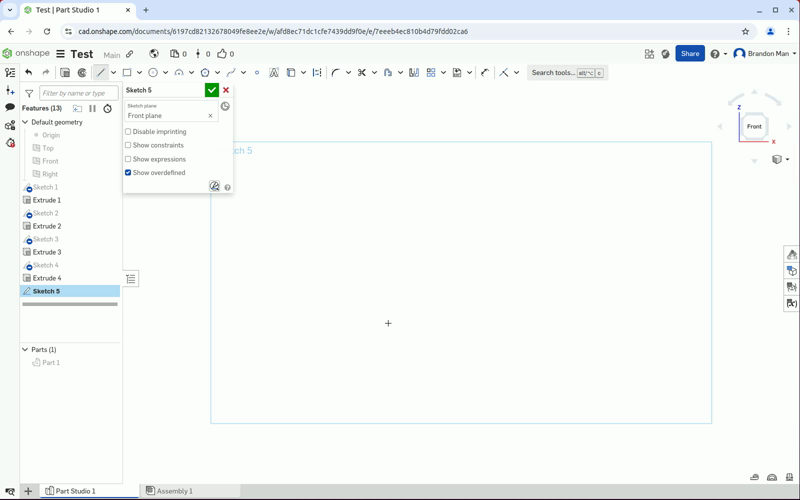
key_down(shift)
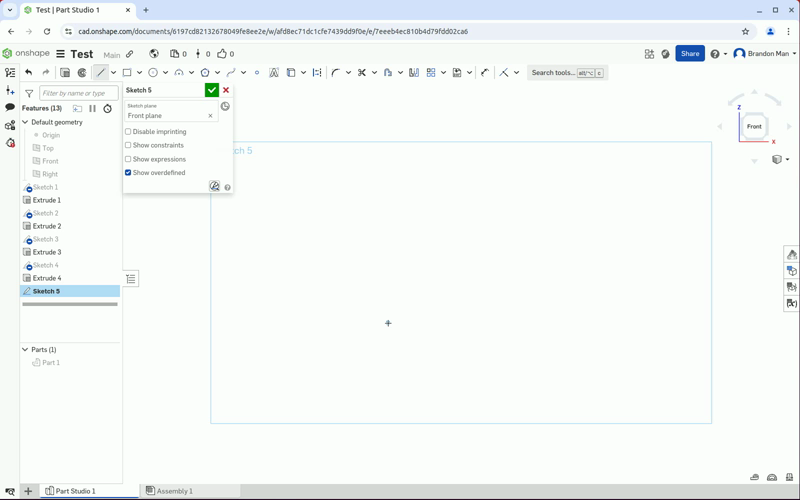
mouse_move(418, 322)
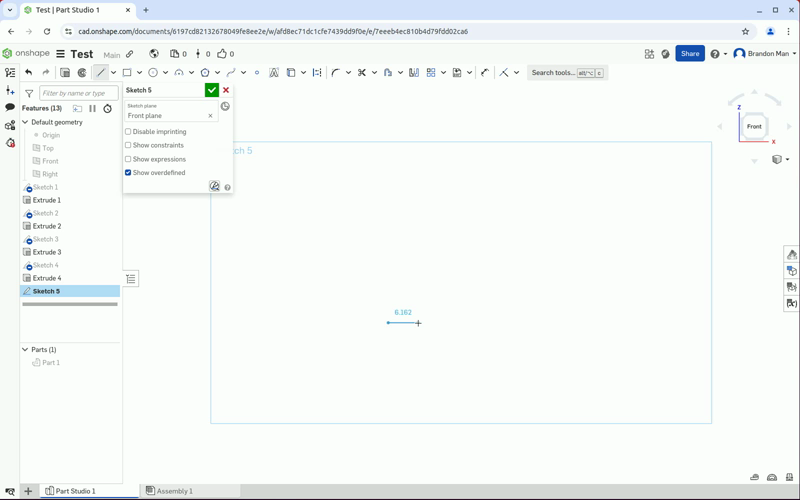
mouse_move(406, 322)
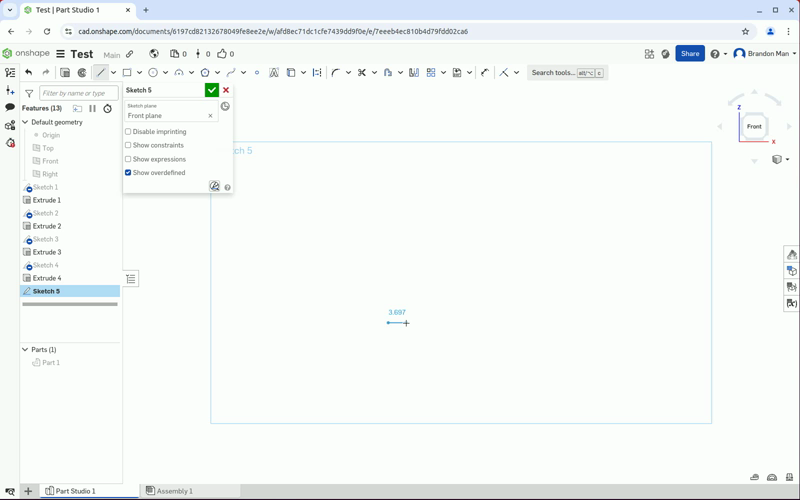
click(406, 322)
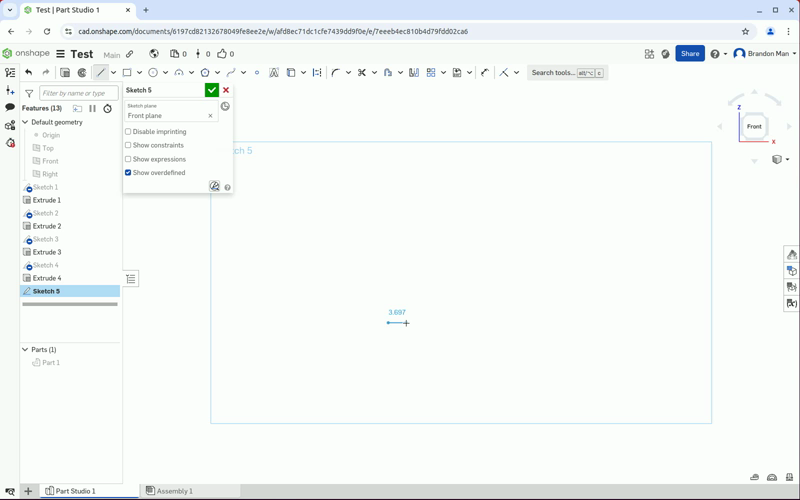
key_up(shift)
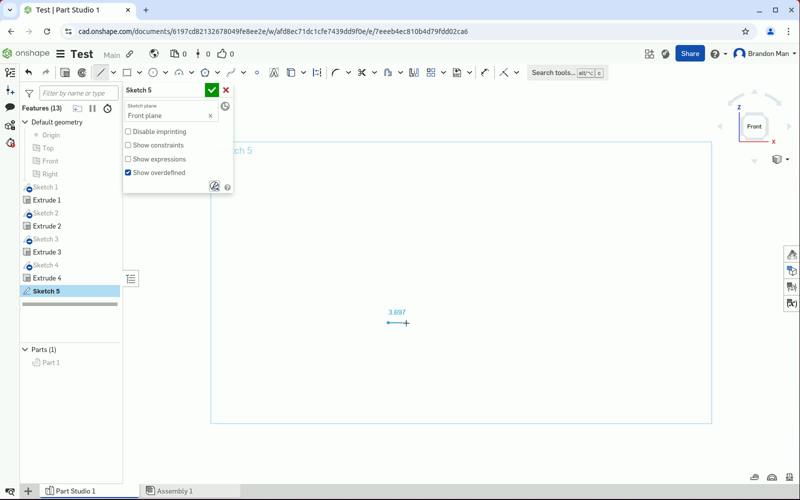
key(esc)
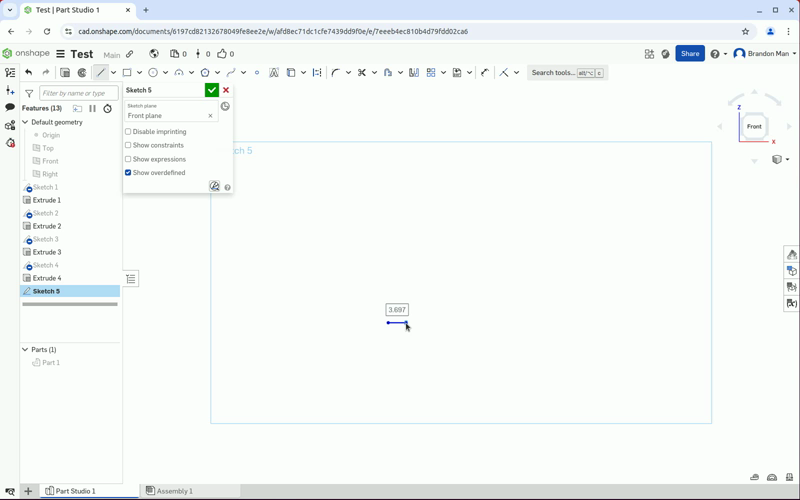
key(a)
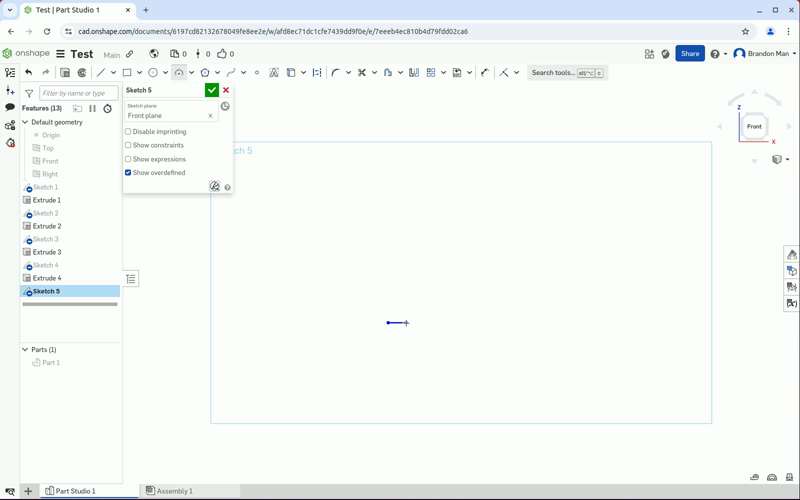
mouse_move(406, 322)
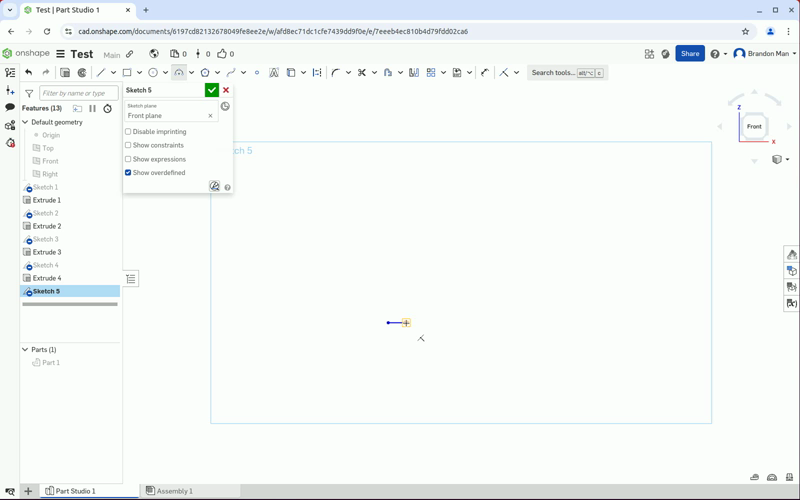
click(406, 322)
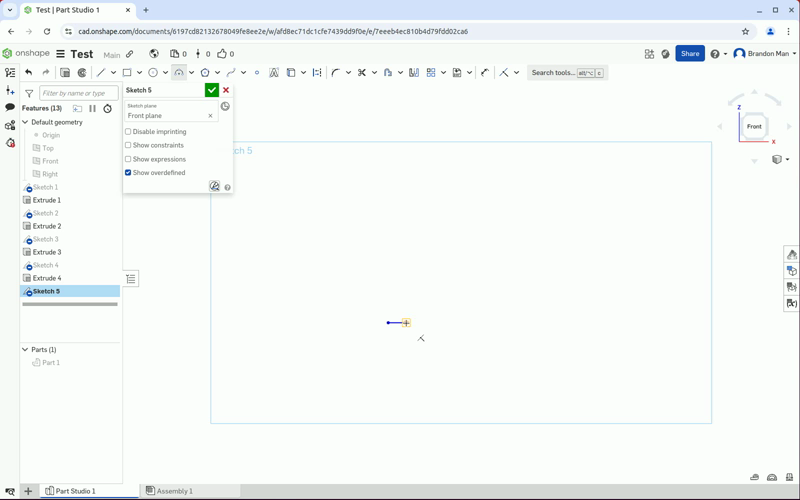
key_down(shift)
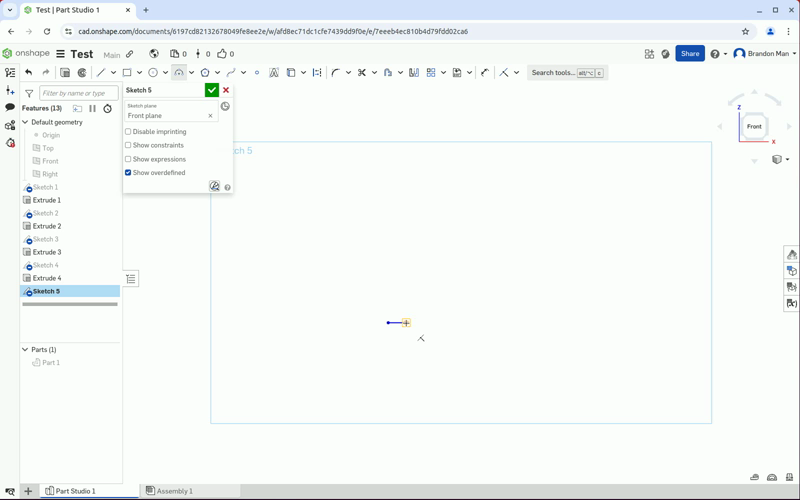
mouse_move(405, 295)
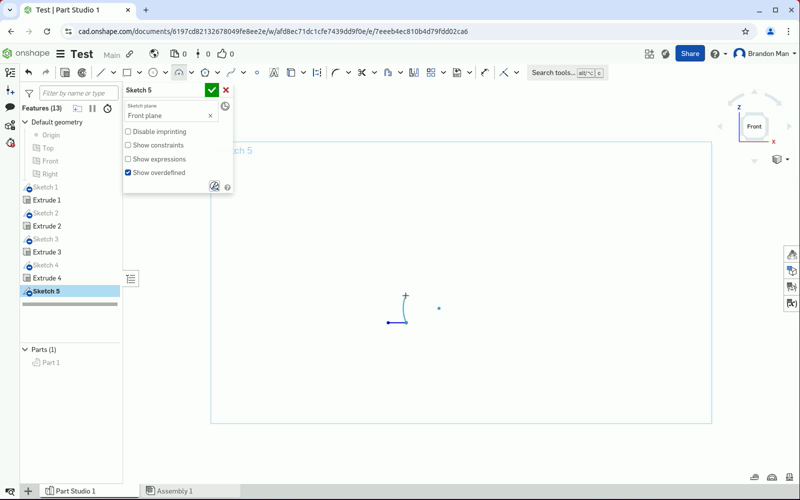
click(405, 295)
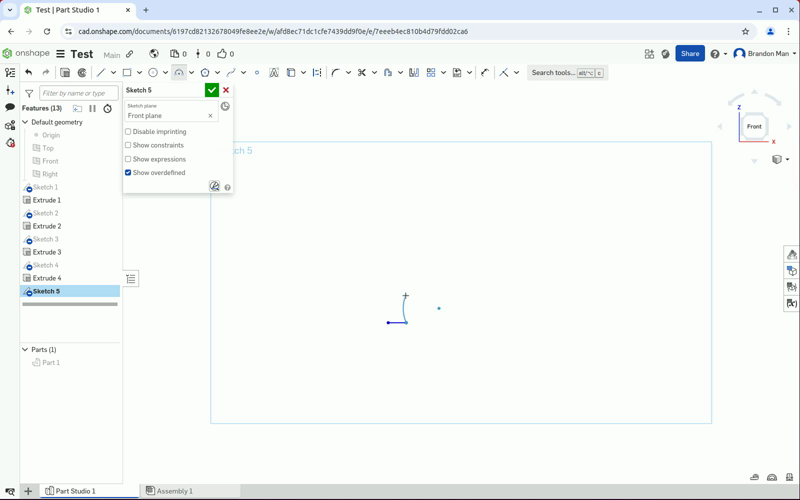
mouse_move(419, 308)
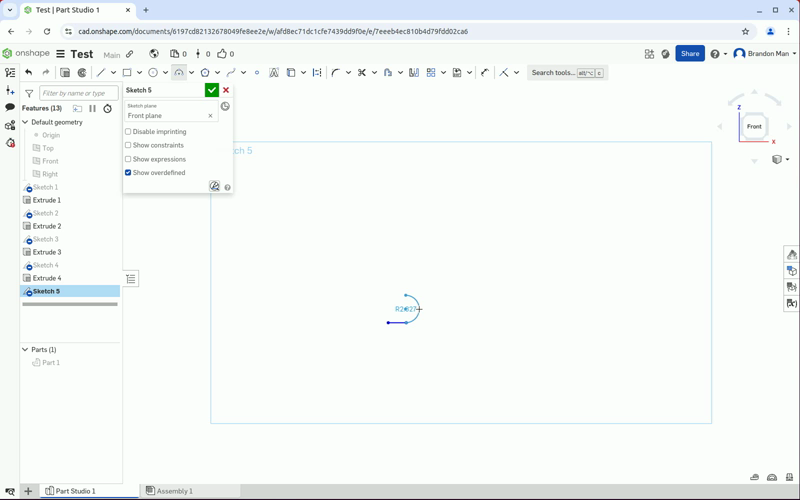
click(419, 308)
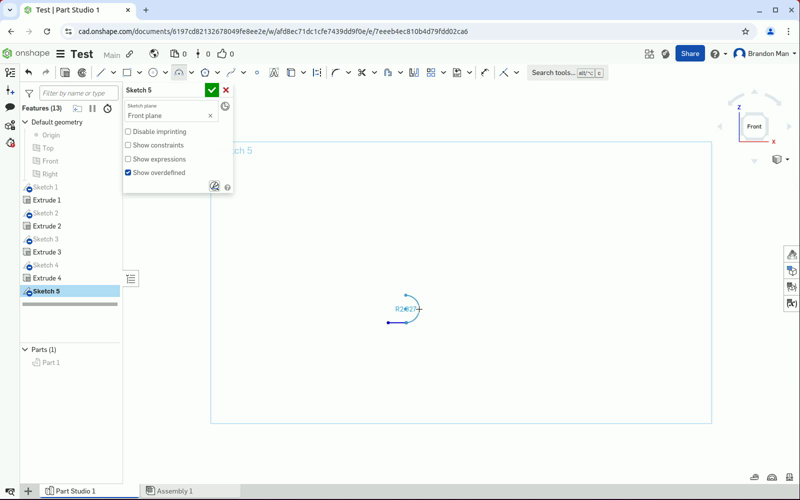
key_up(shift)
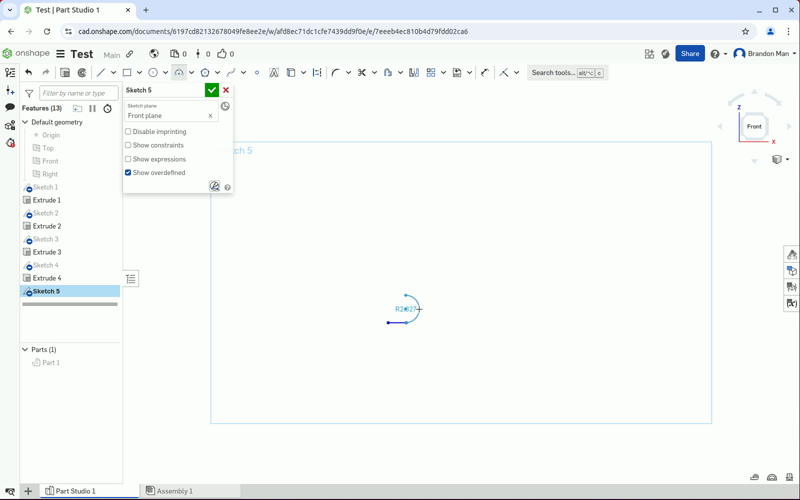
key(esc)
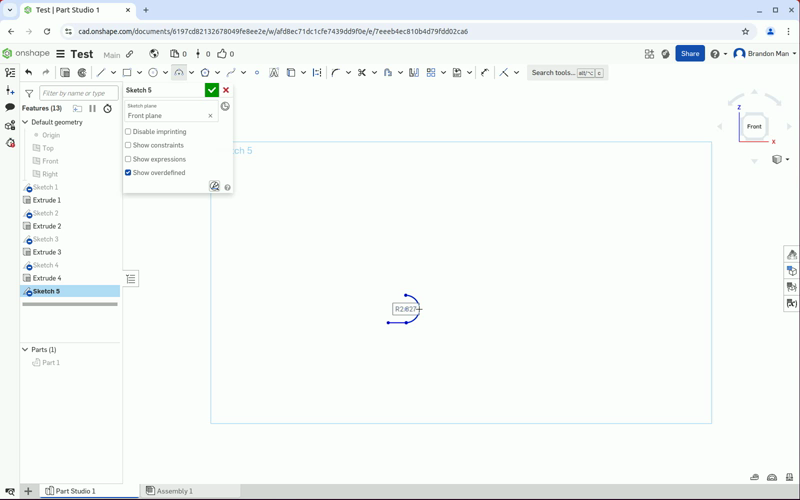
key(l)
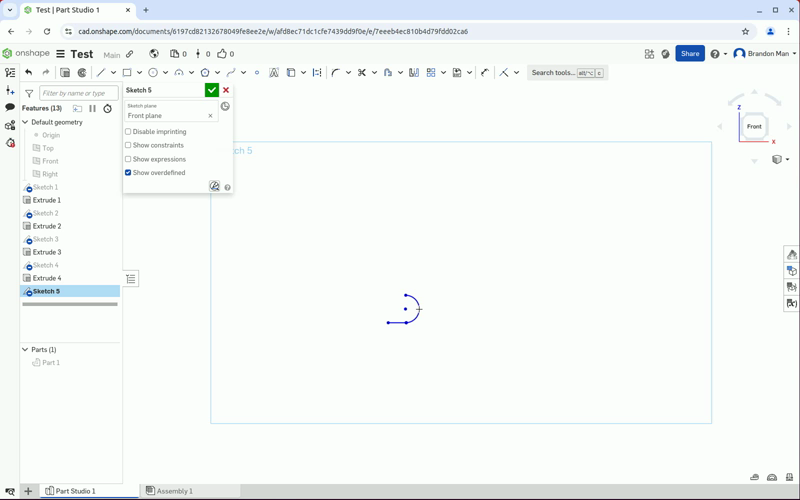
mouse_move(405, 295)
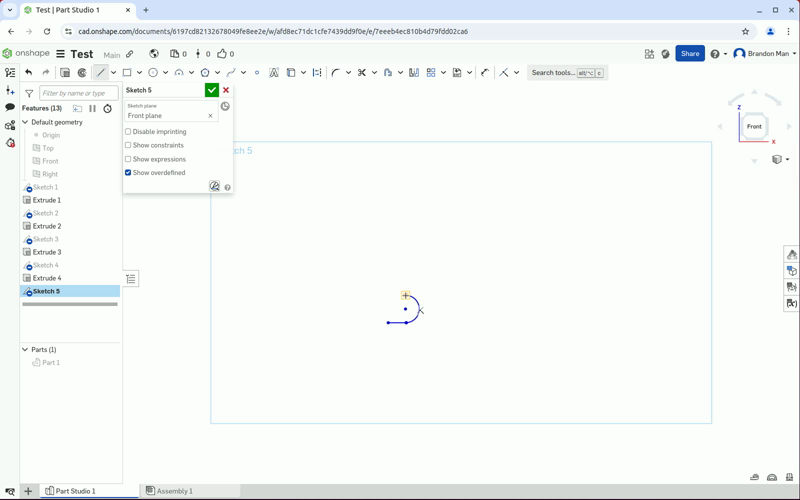
click(405, 295)
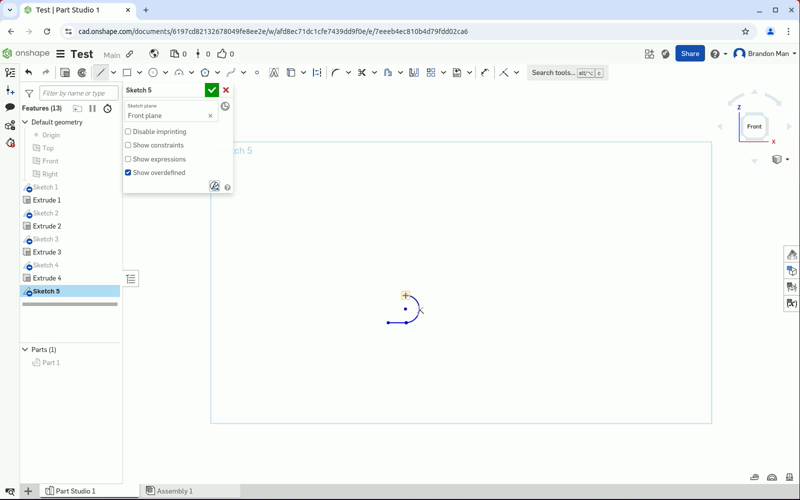
key_down(shift)
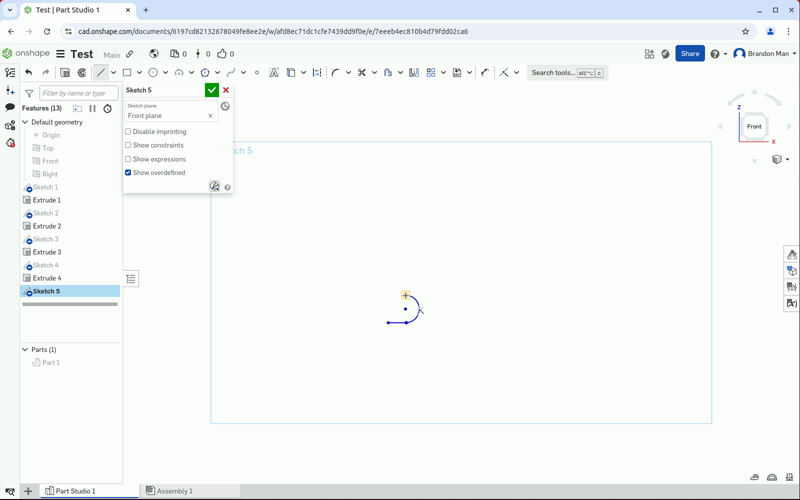
mouse_move(435, 295)
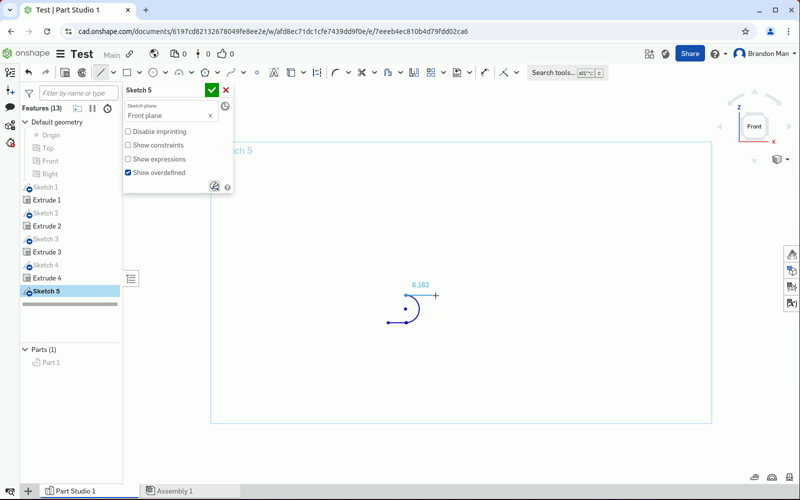
mouse_move(388, 295)
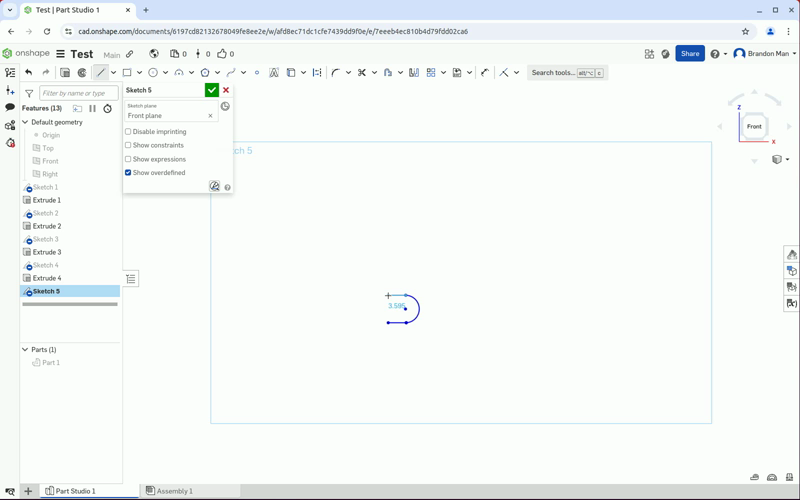
click(388, 295)
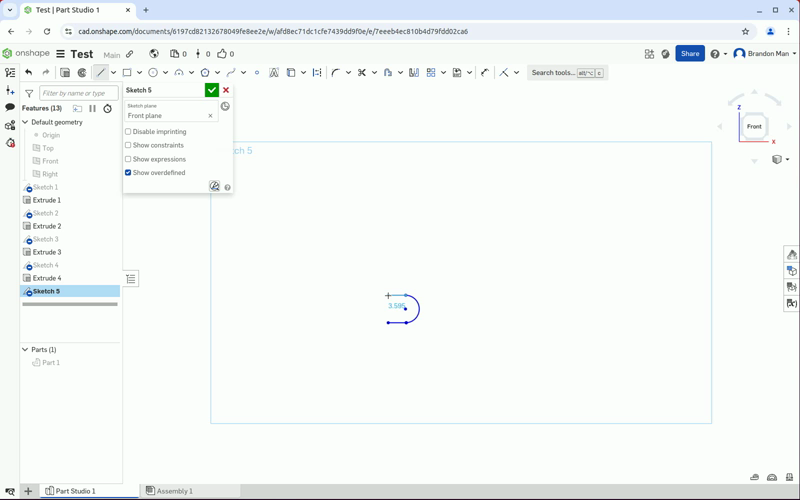
key_up(shift)
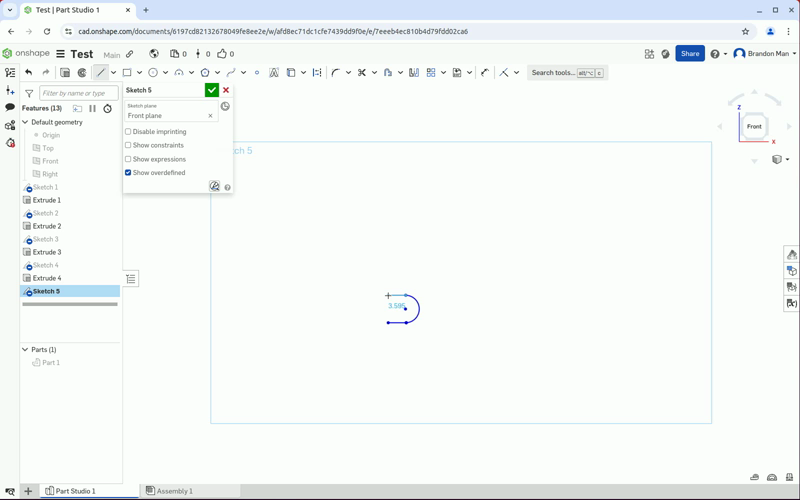
mouse_move(418, 295)
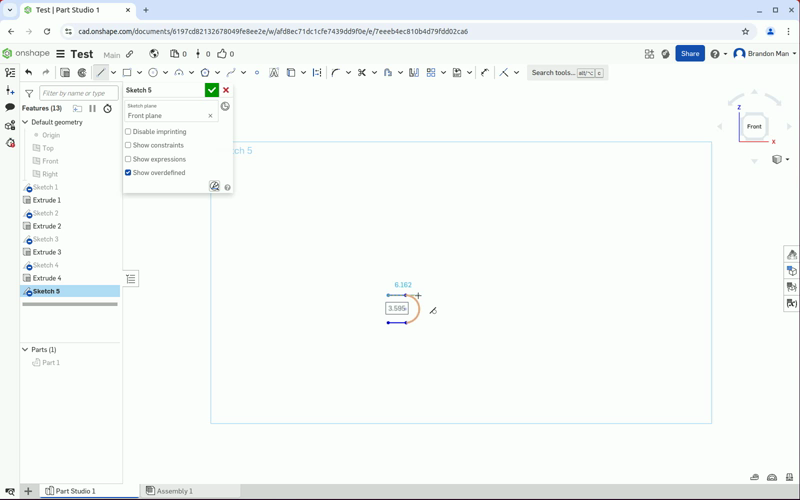
key_down(shift)
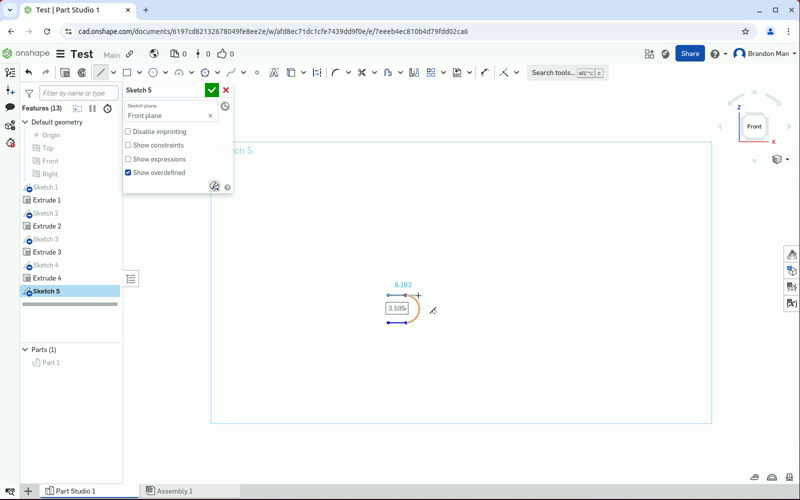
mouse_move(388, 322)
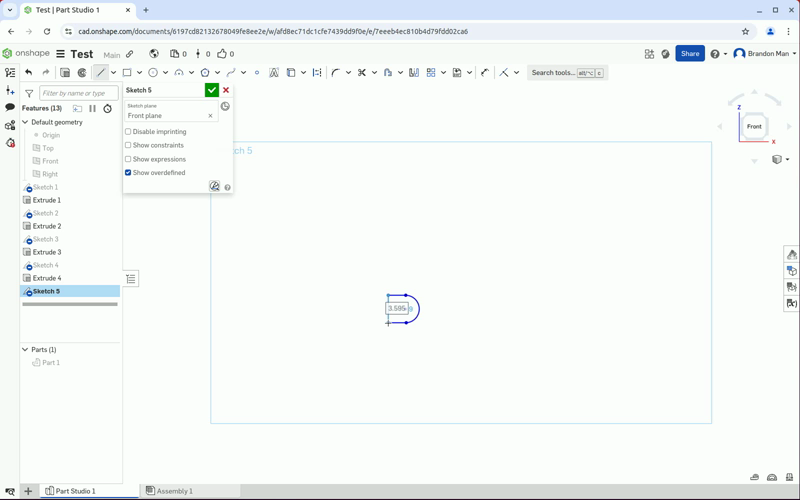
key_up(shift)
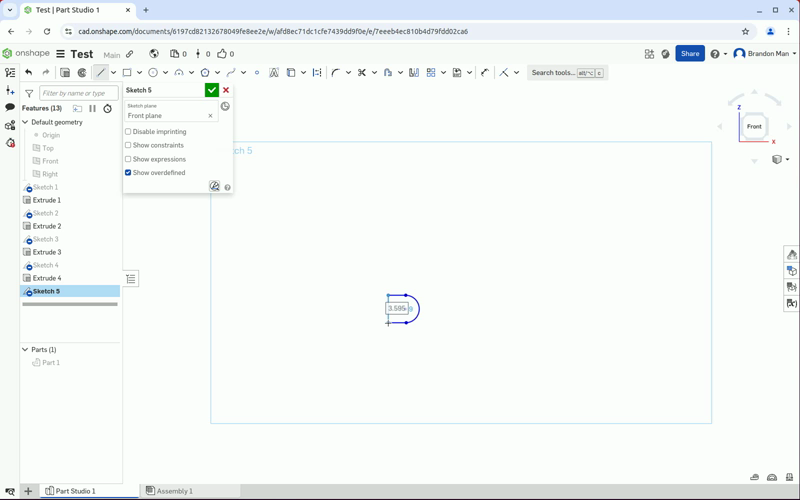
click(388, 322)
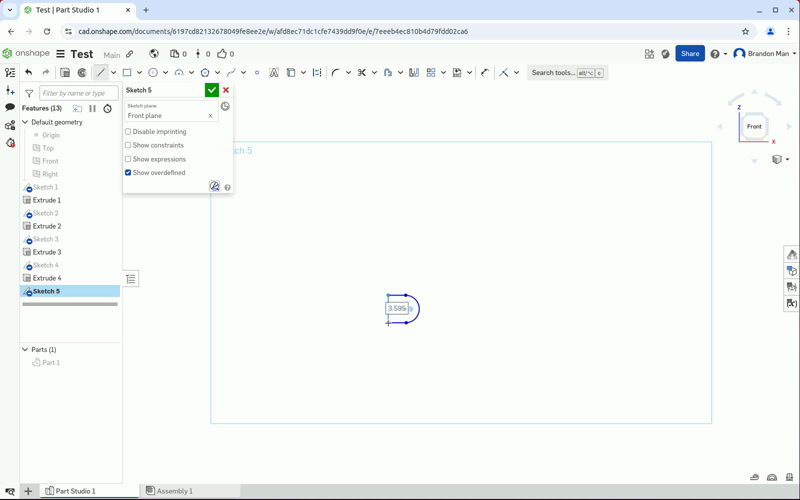
key(esc)
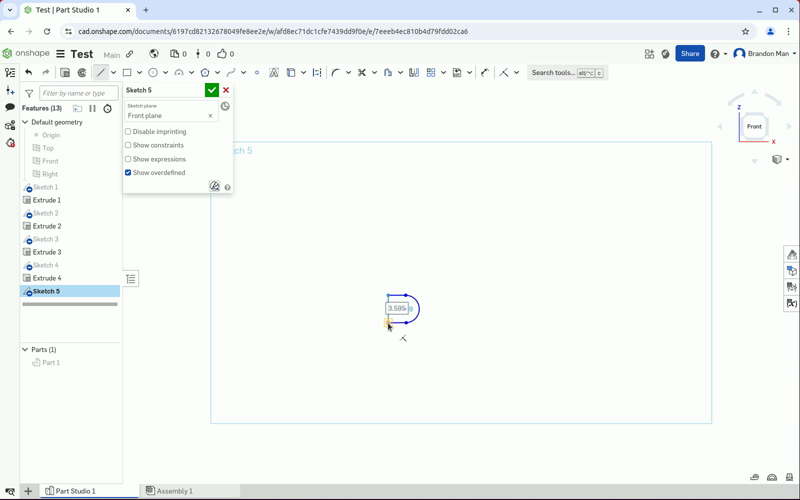
mouse_move(389, 301)
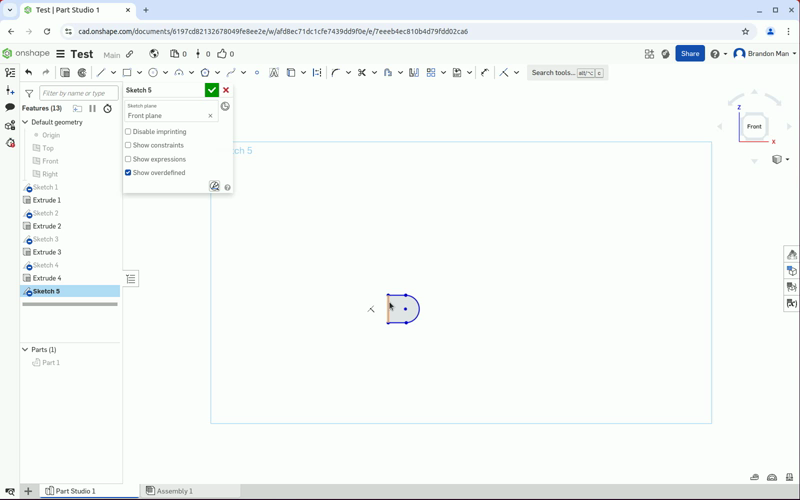
scroll(6)
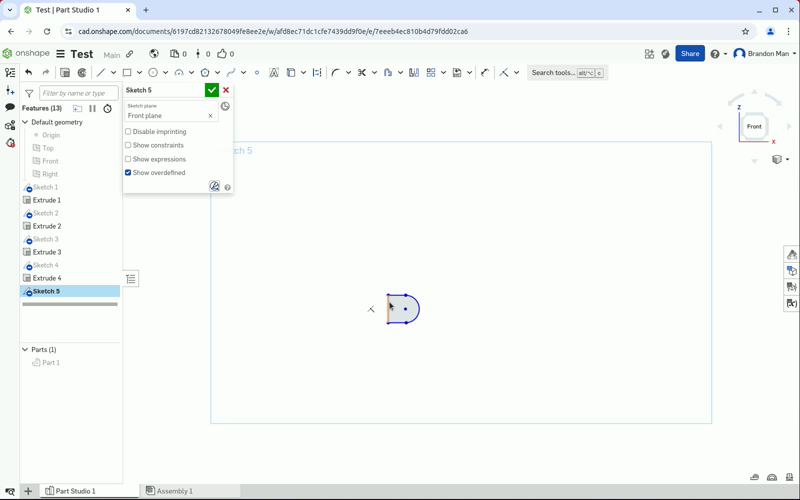
scroll(6)
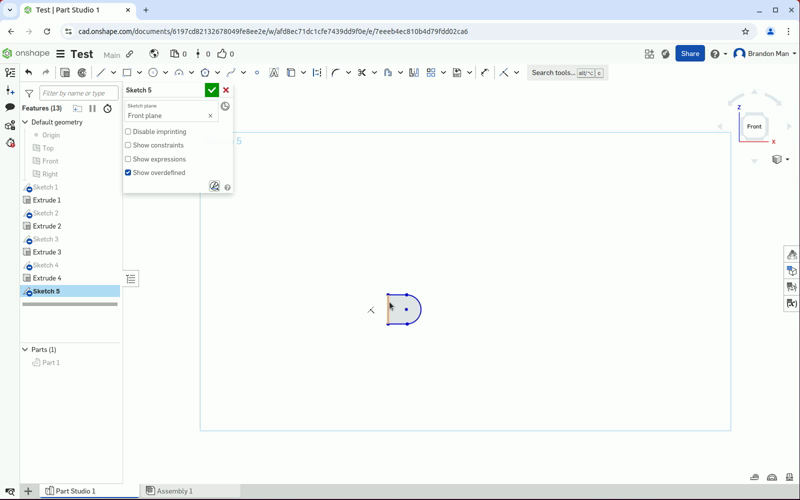
scroll(6)
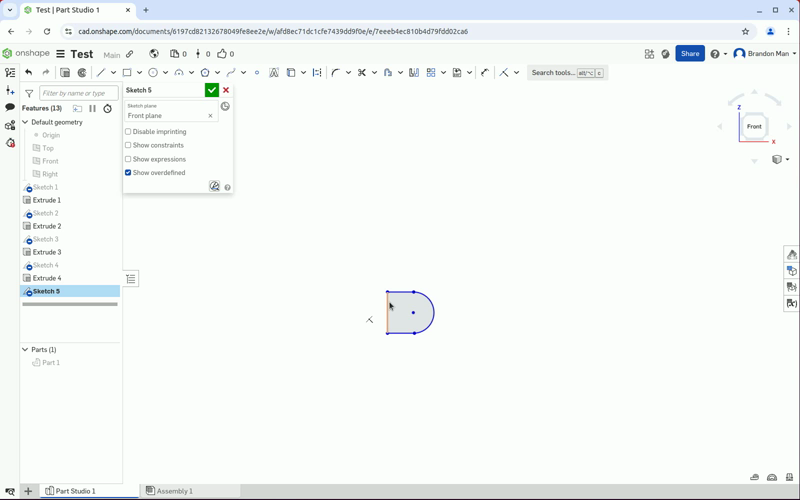
scroll(6)
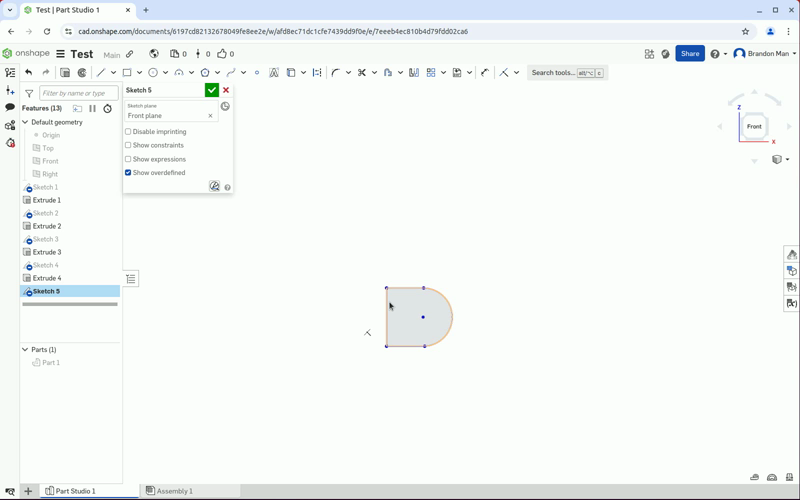
scroll(6)
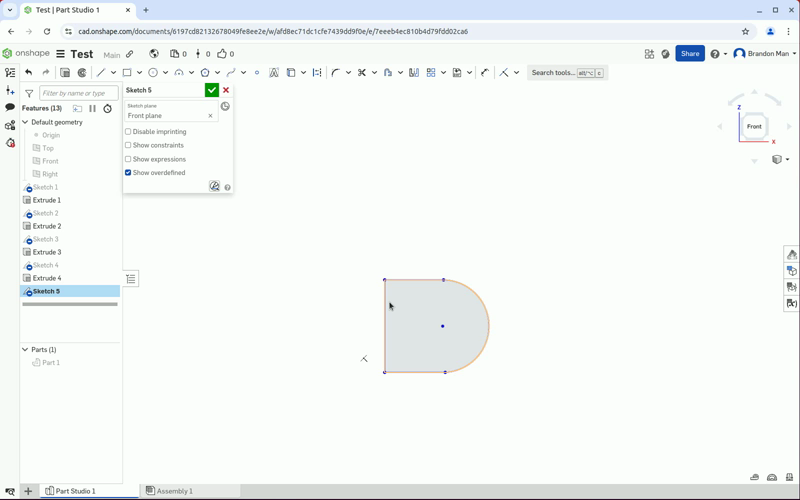
scroll(6)
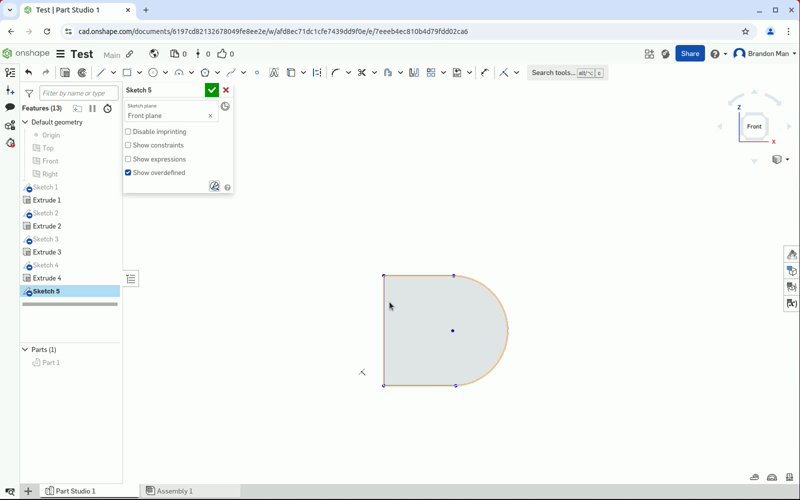
scroll(6)
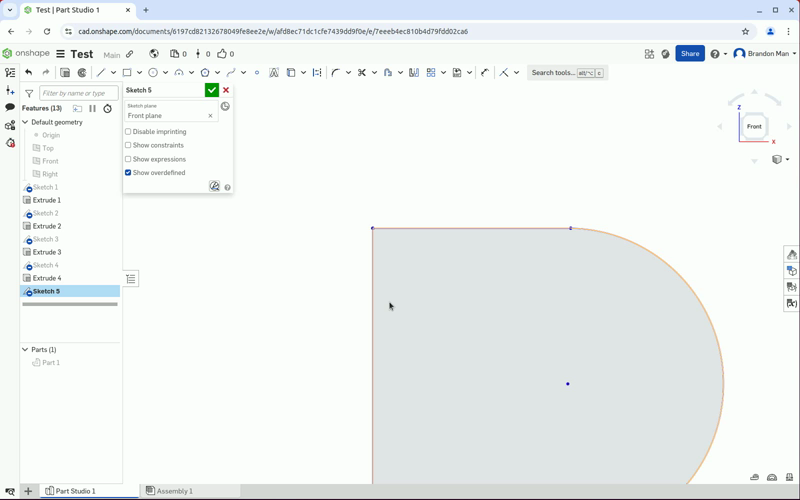
click(389, 301)
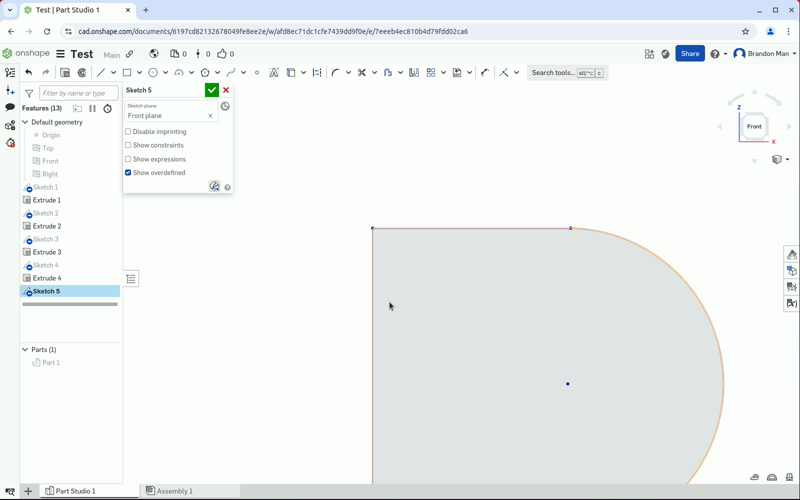
scroll(-6)
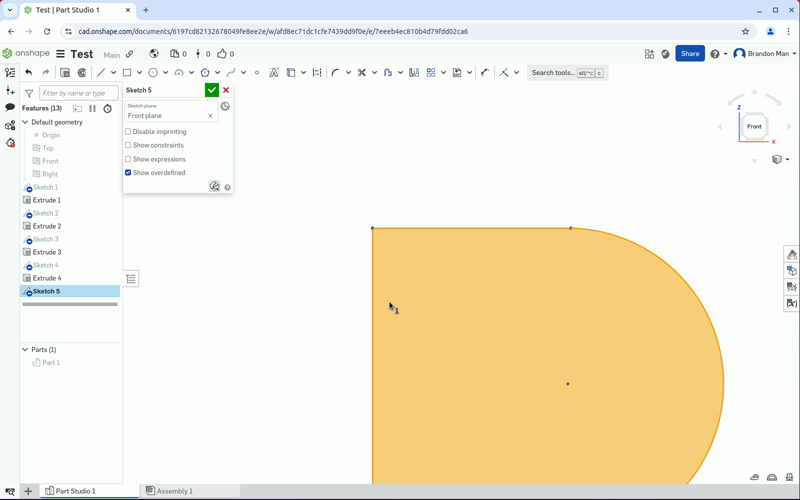
scroll(-6)
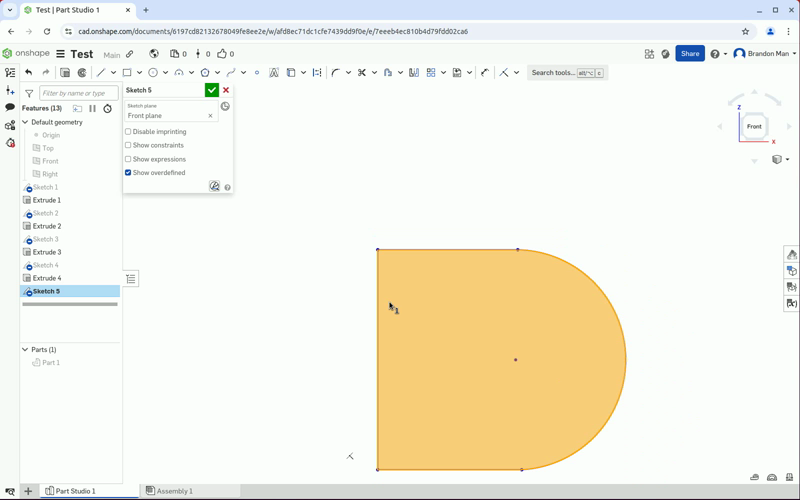
scroll(-6)
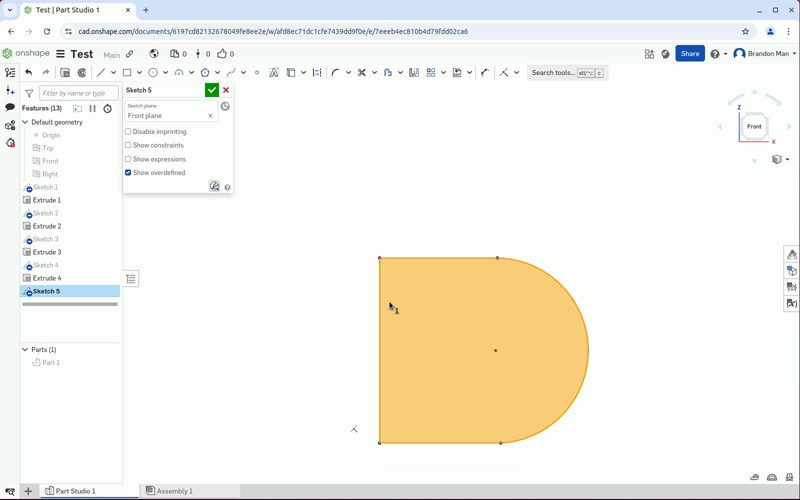
scroll(-6)
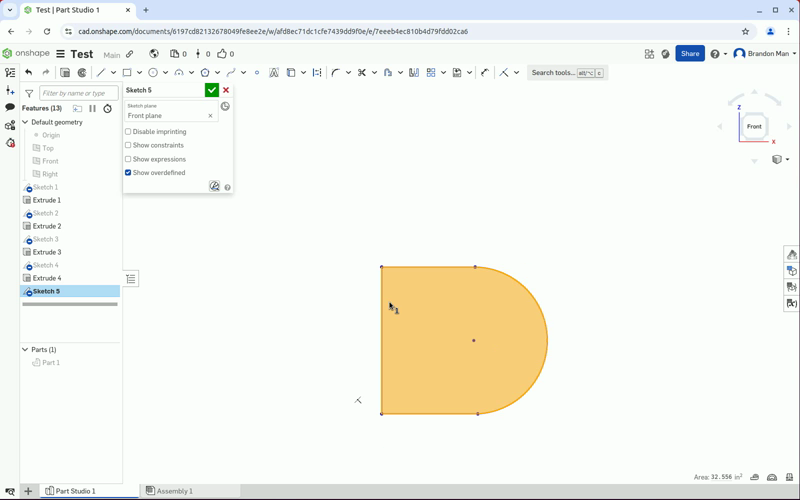
scroll(-6)
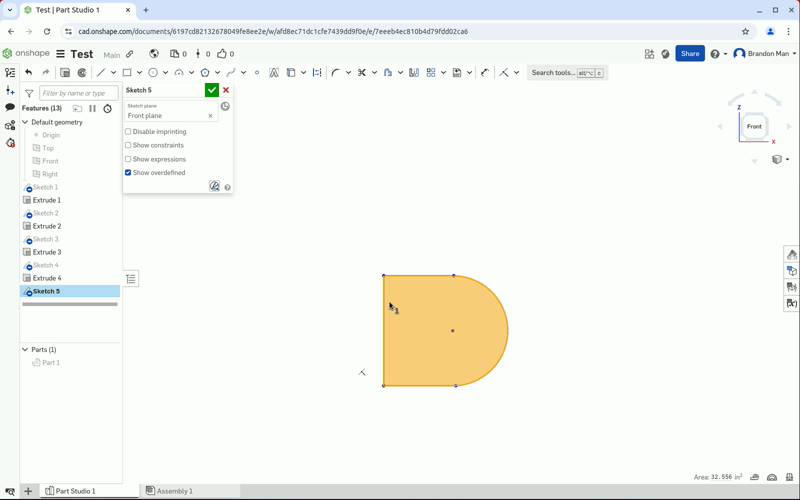
scroll(-6)
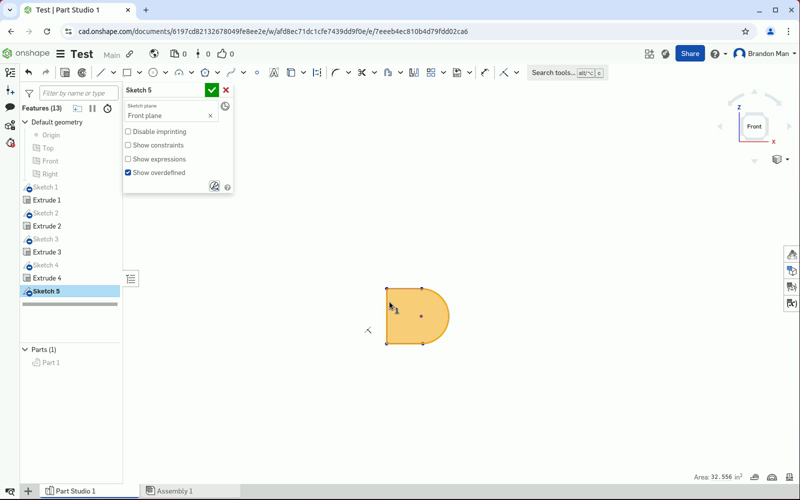
scroll(-6)
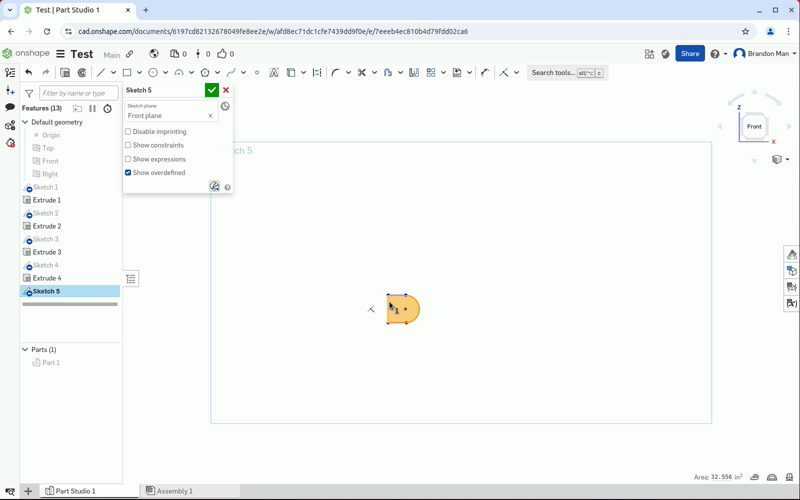
mouse_move(73, 352)
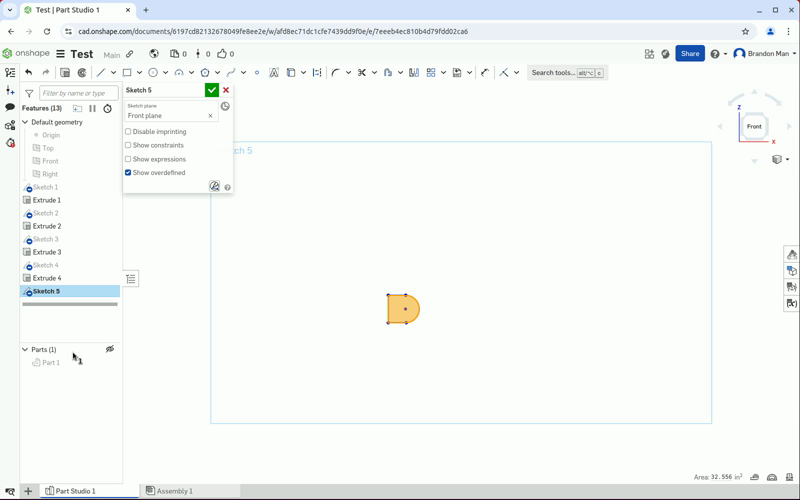
key(shift+y)
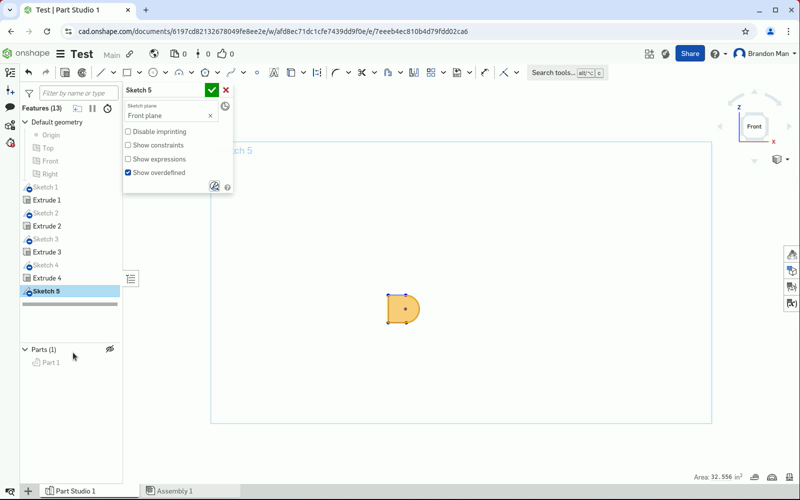
key(shift+e)
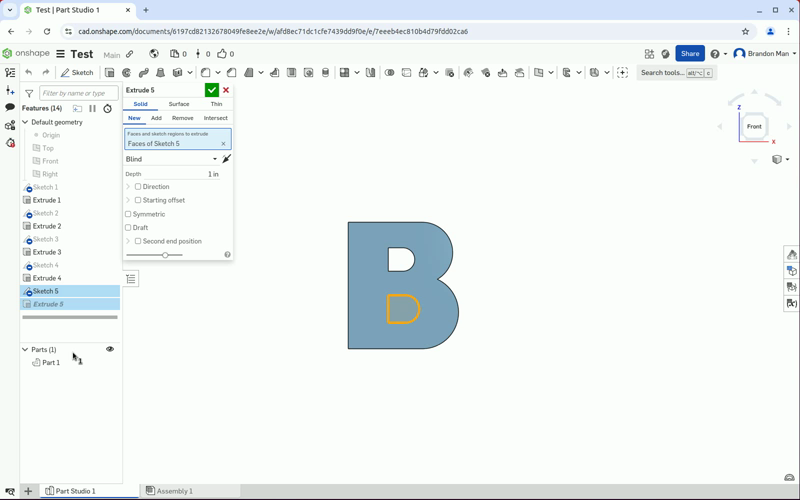
mouse_move(143, 106)
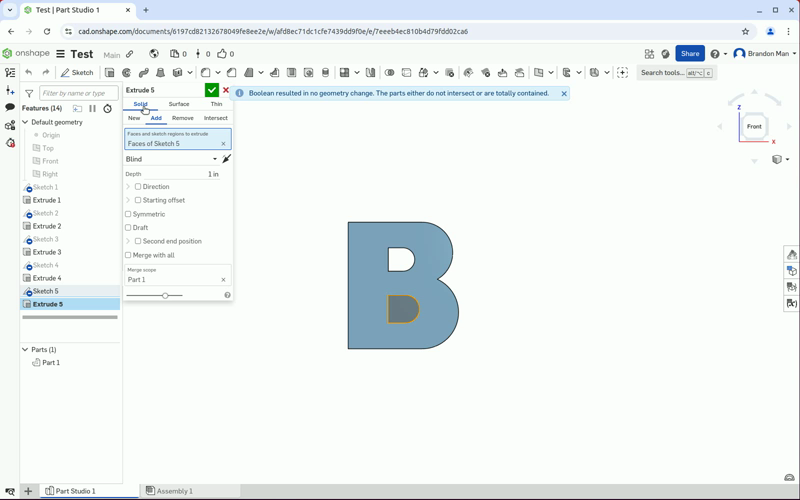
click(143, 106)
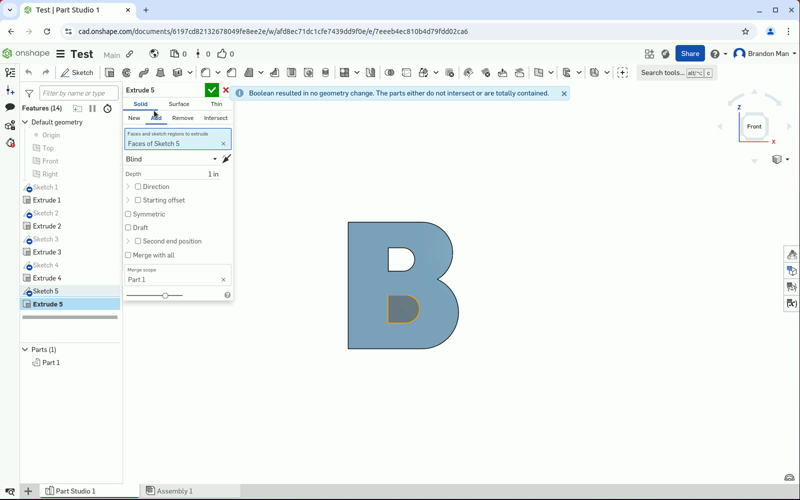
mouse_move(186, 120)
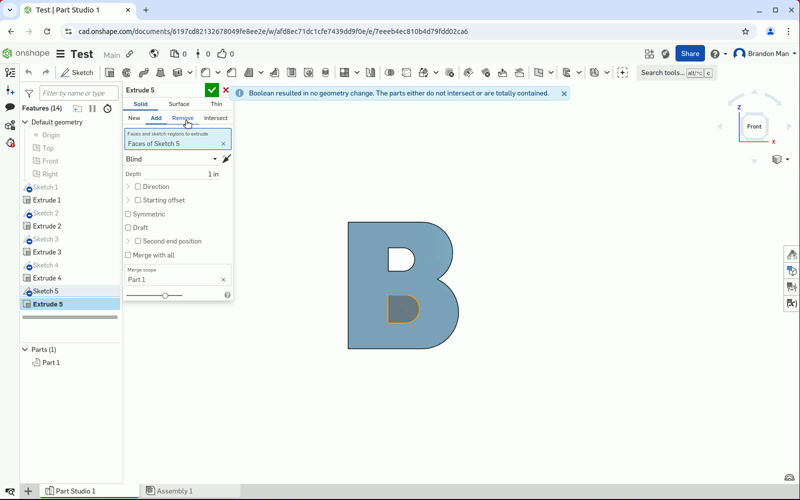
click(186, 120)
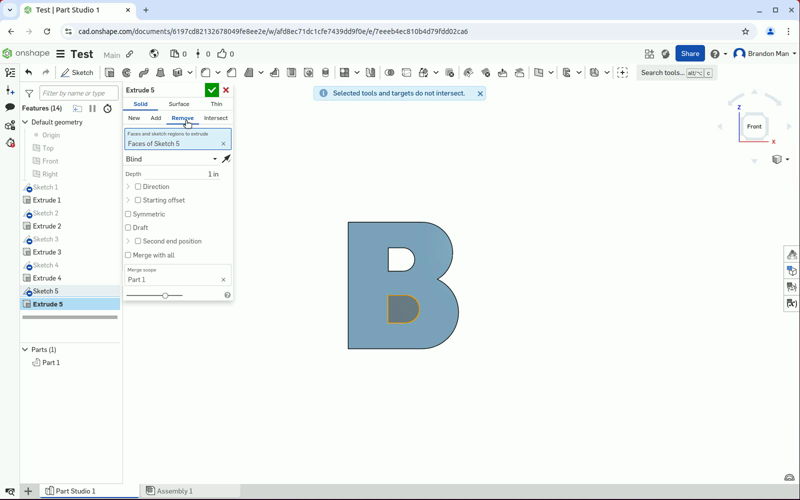
key(tab, 4)
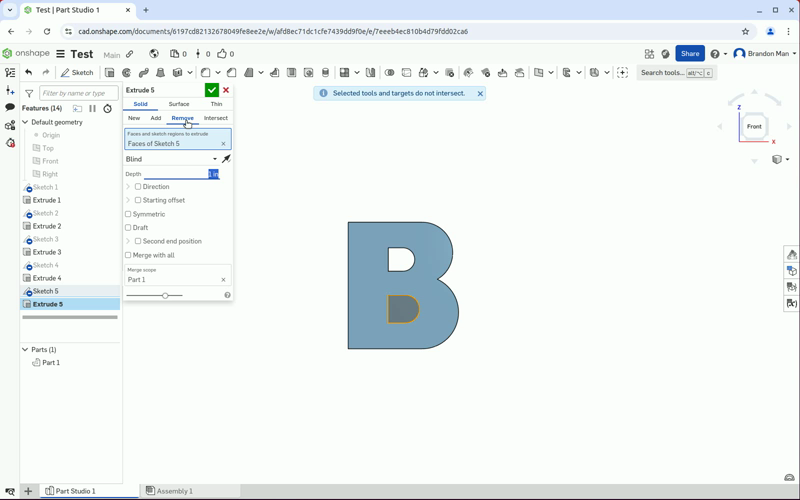
text(-13.961)
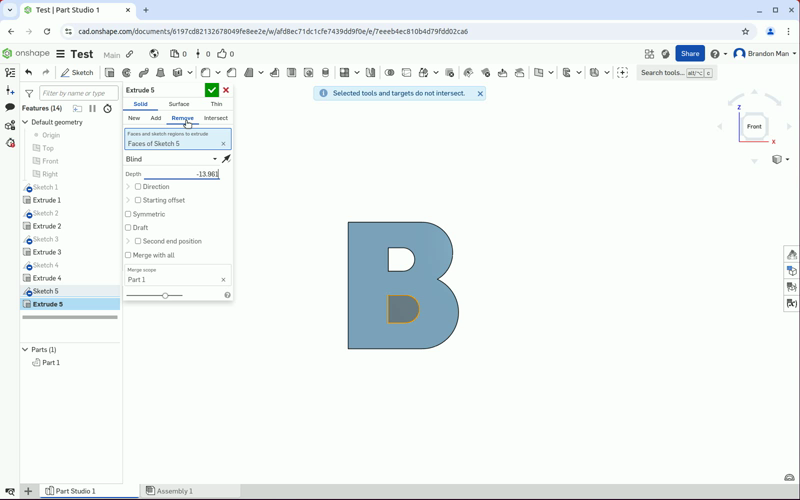
key(tab, 6)
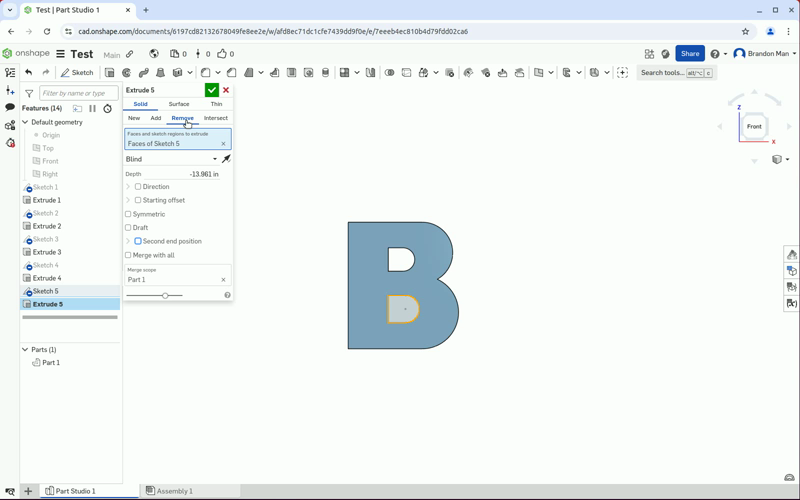
key(space)
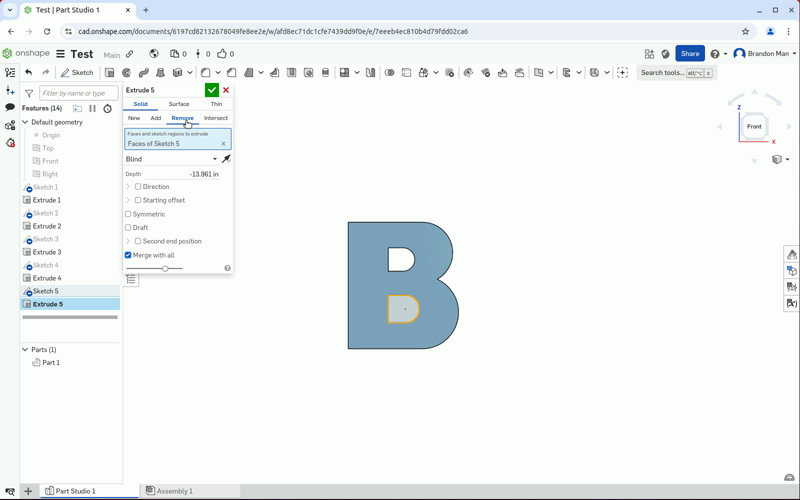
key(enter)
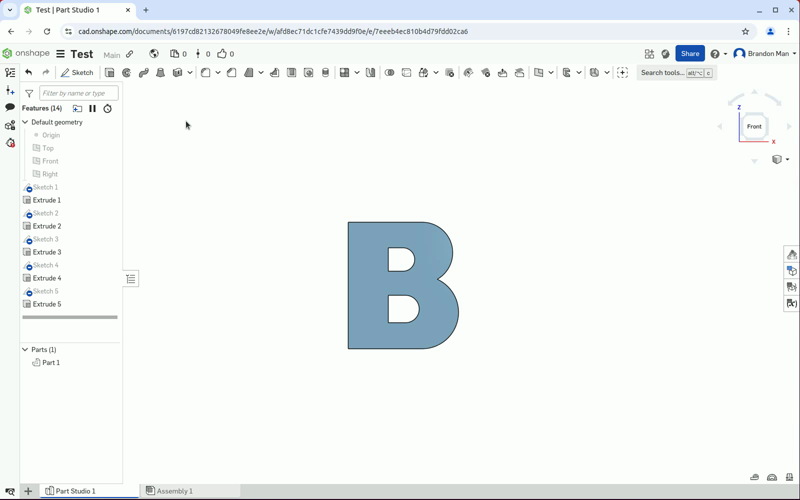
key(shift+h)
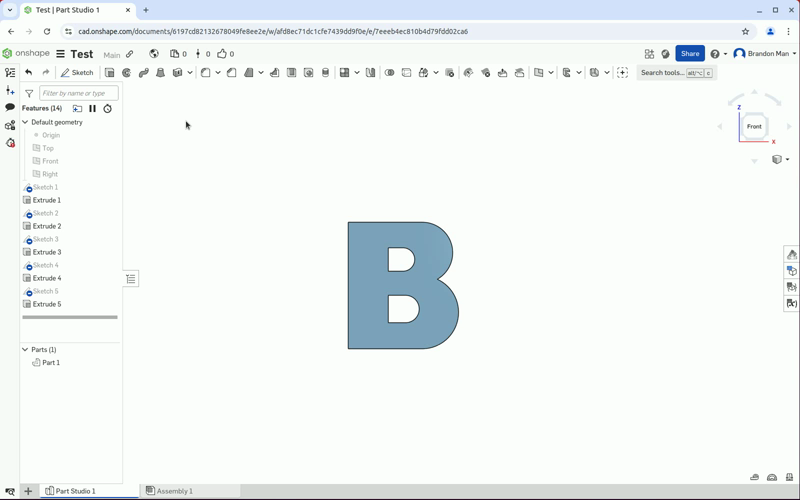
key(shift+h)
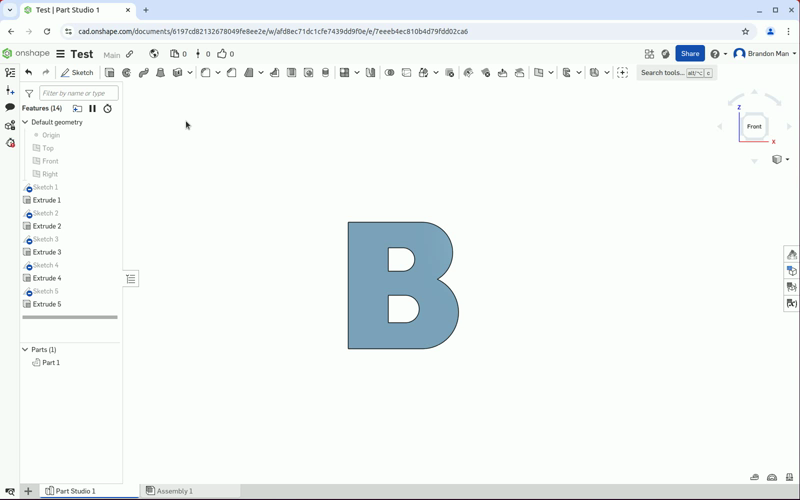
mouse_move(73, 189)
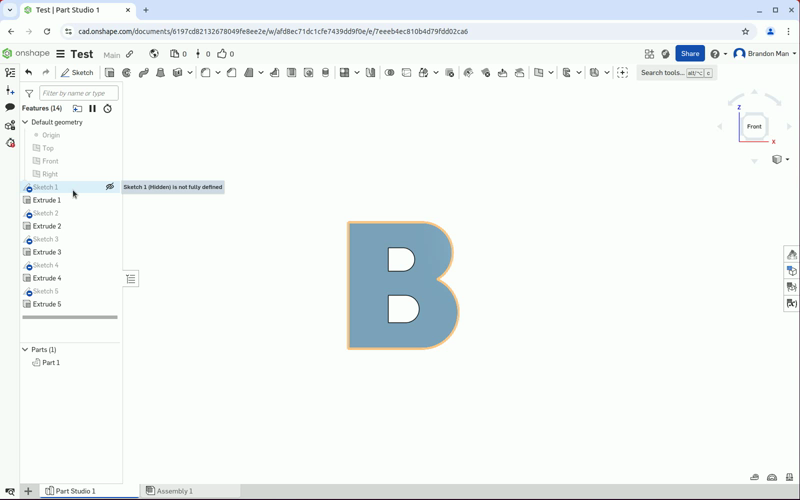
click(73, 189)
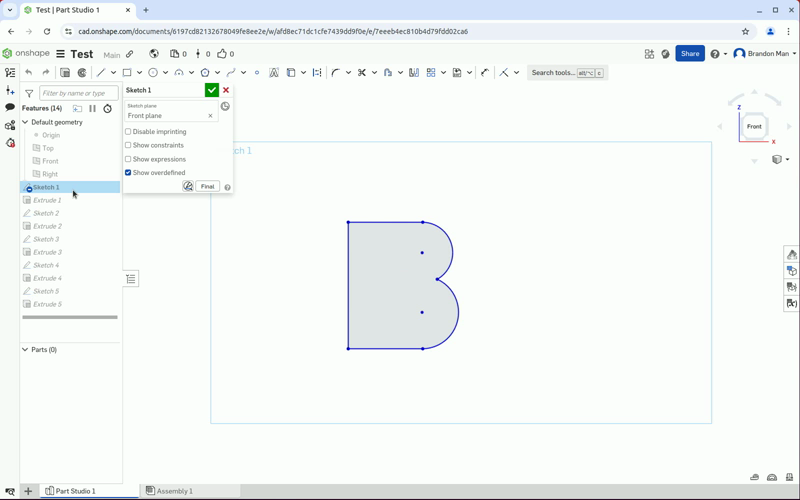
mouse_move(229, 92)
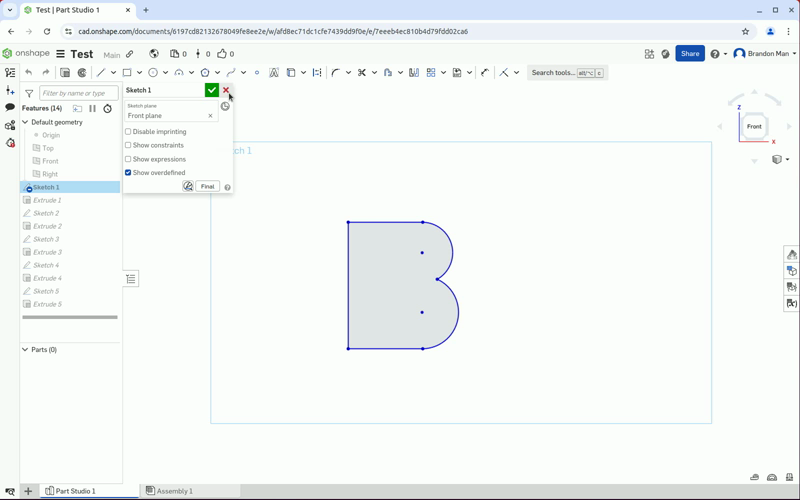
click(229, 92)
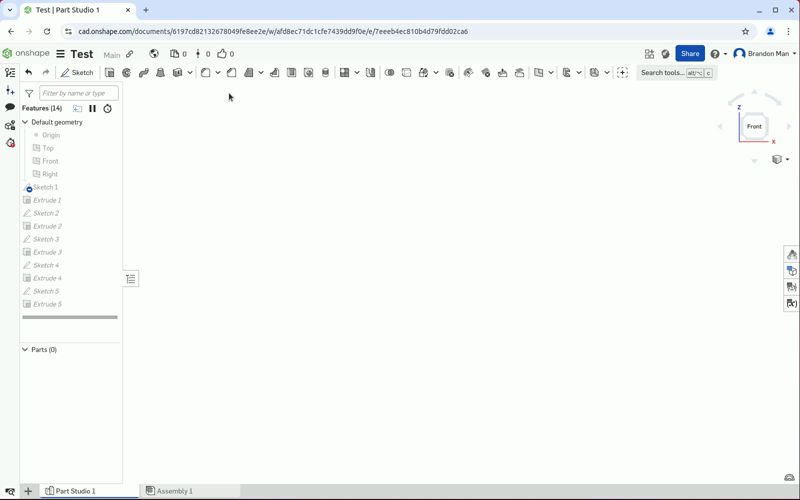
mouse_move(541, 75)
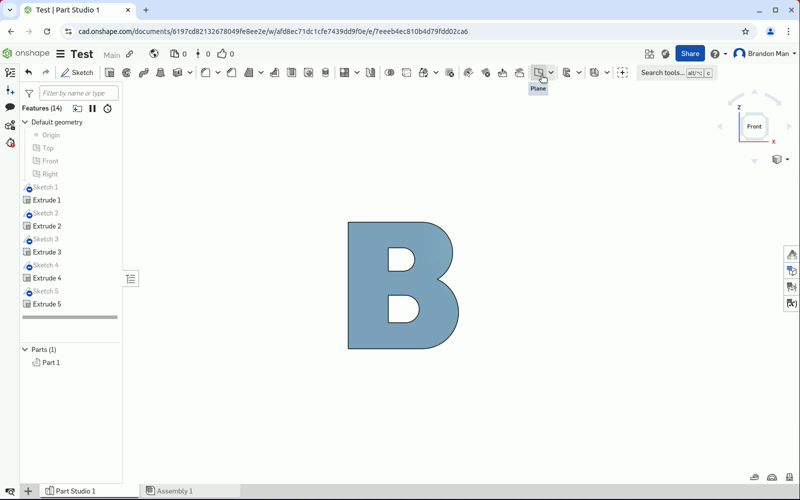
click(541, 75)
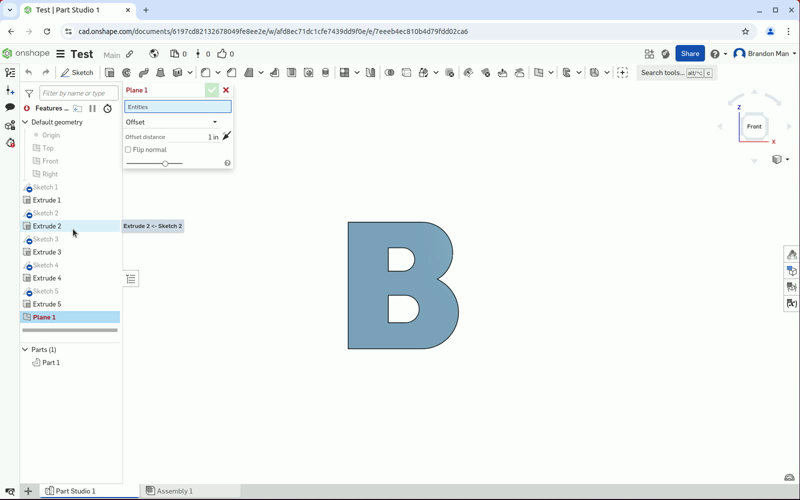
scroll(3)
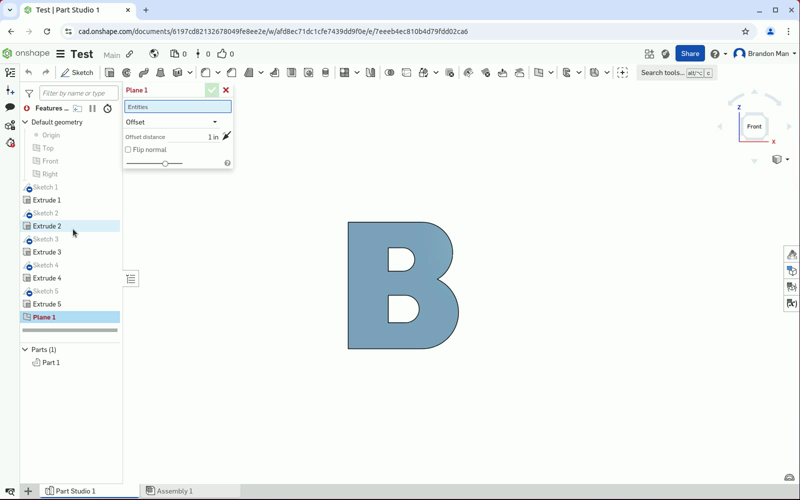
mouse_move(73, 163)
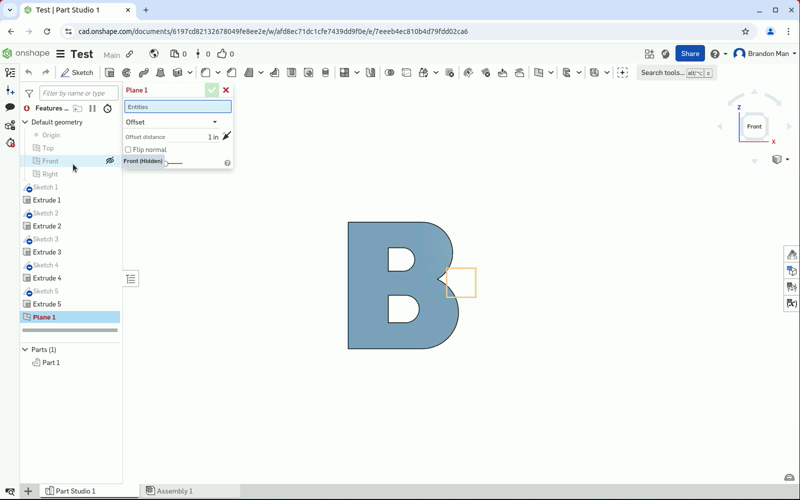
click(73, 163)
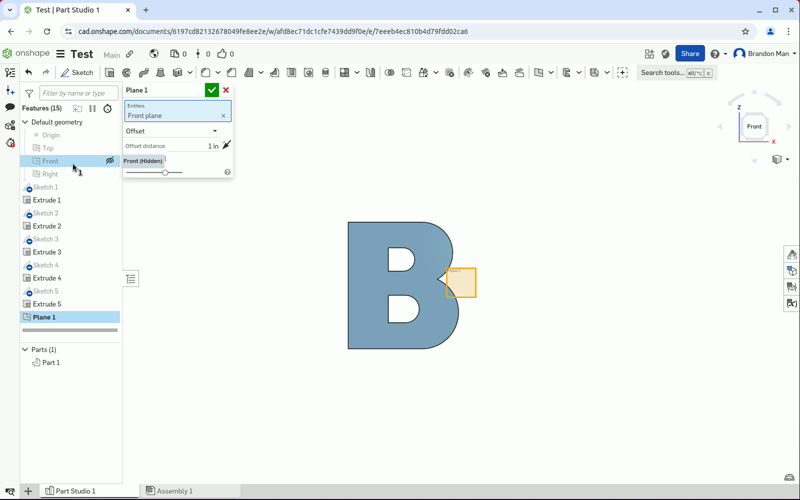
key(tab, 2)
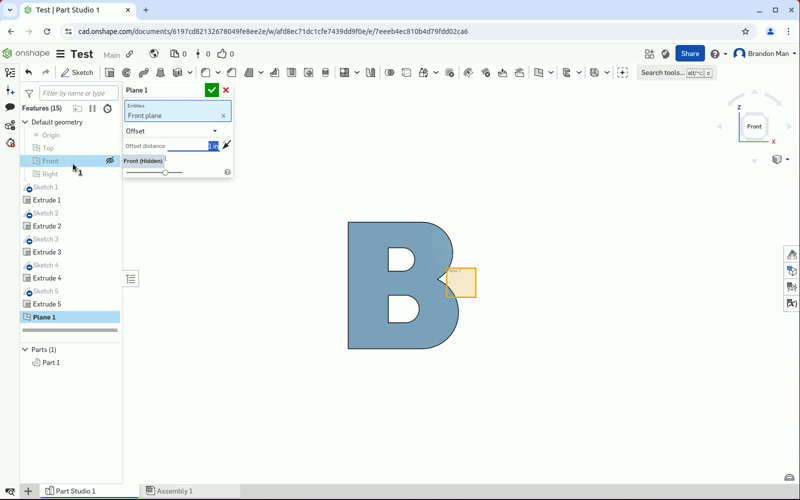
text(6.501)
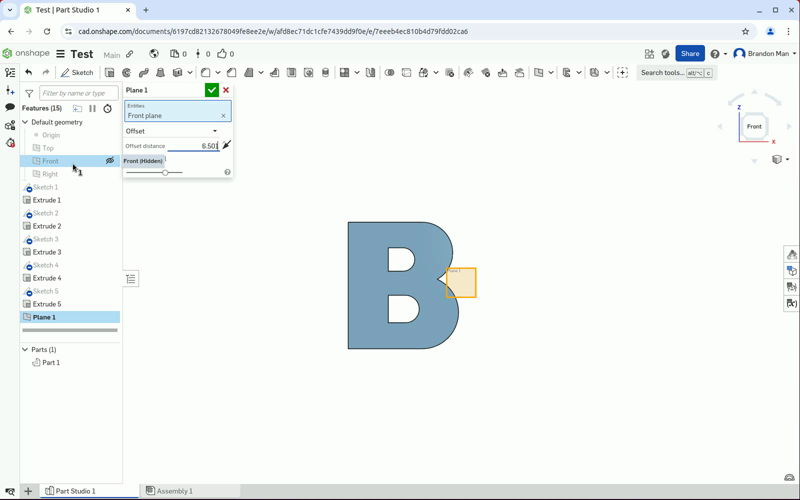
key(enter, 2)
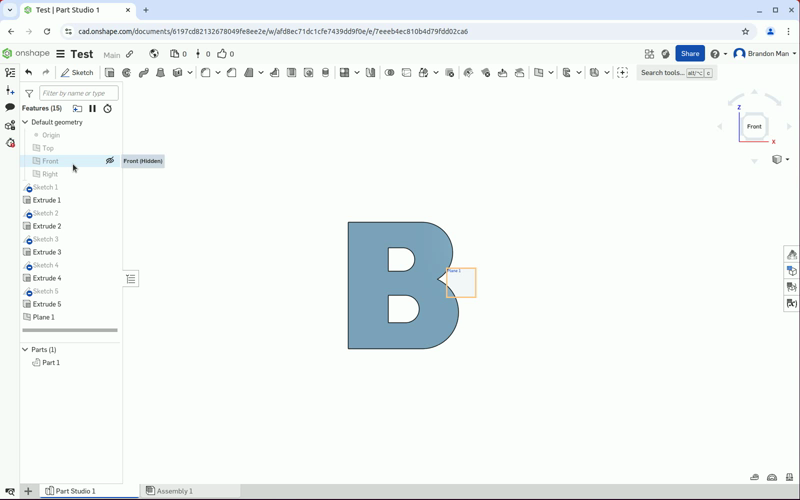
key(shift+s)
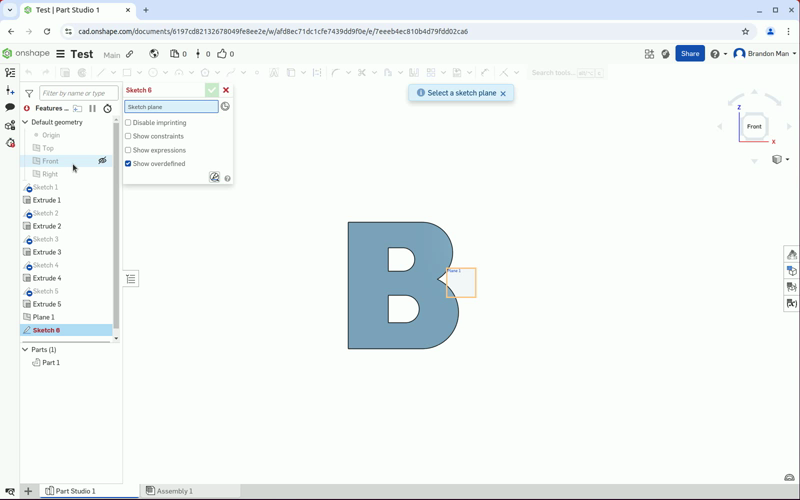
mouse_move(69, 319)
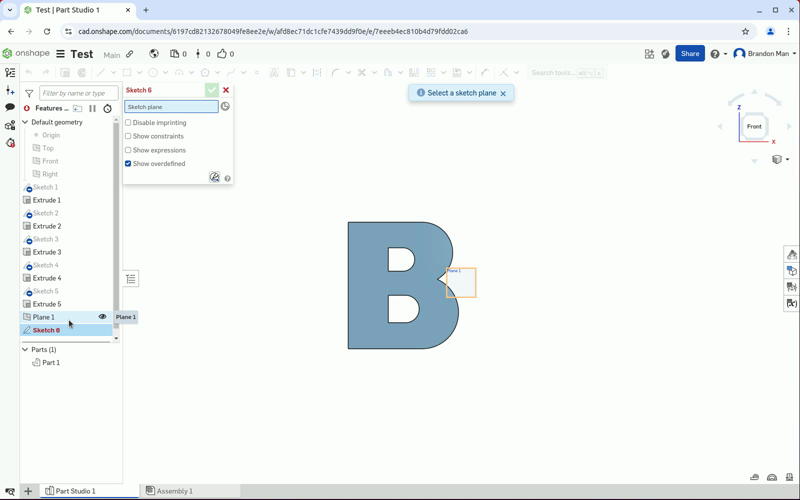
click(69, 319)
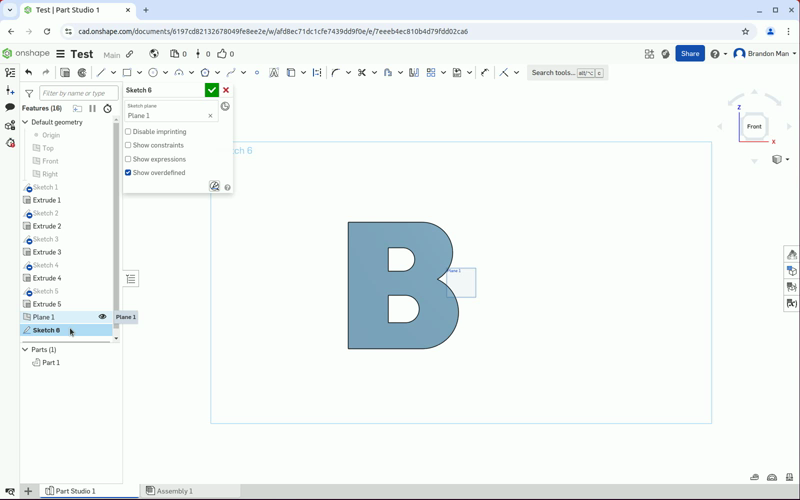
mouse_move(73, 352)
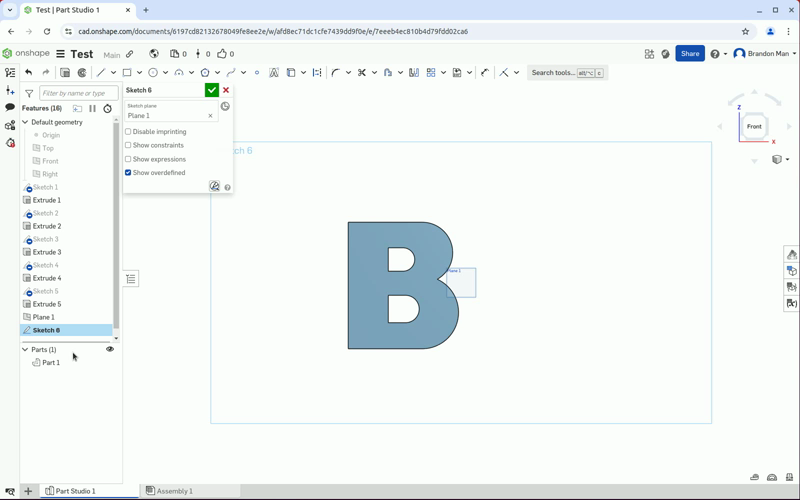
key(y)
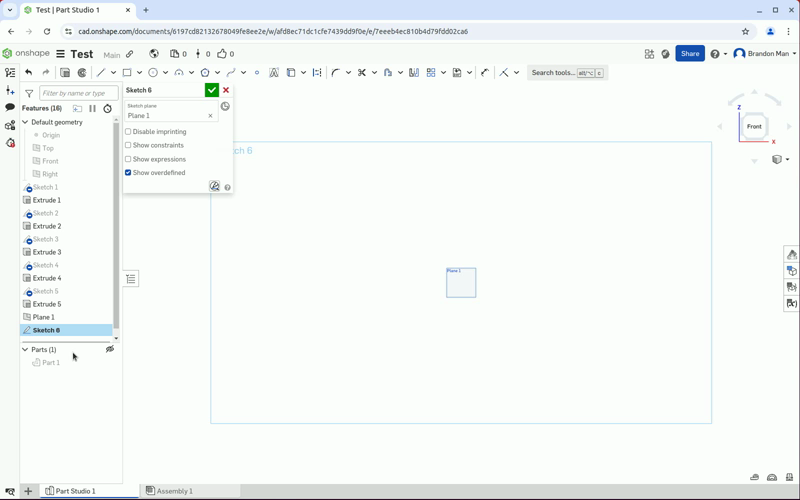
key(l)
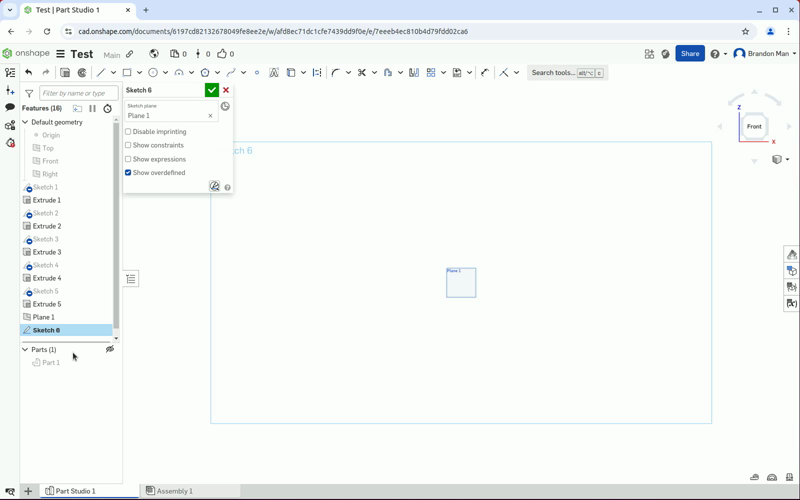
key_down(shift)
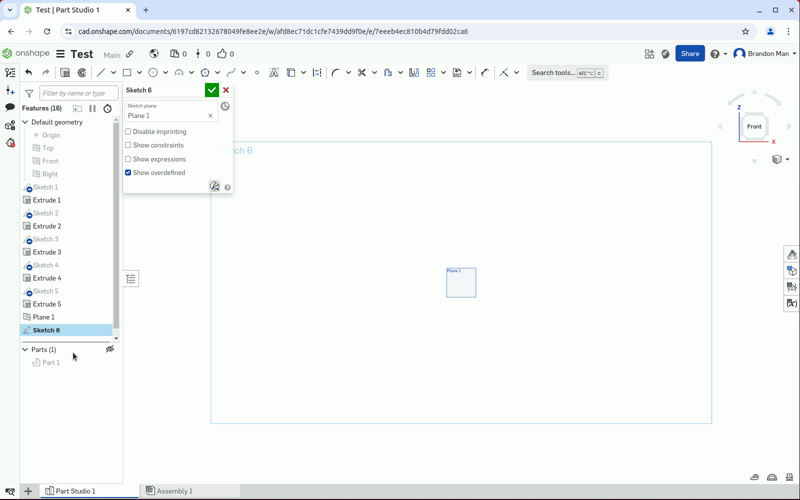
mouse_move(355, 341)
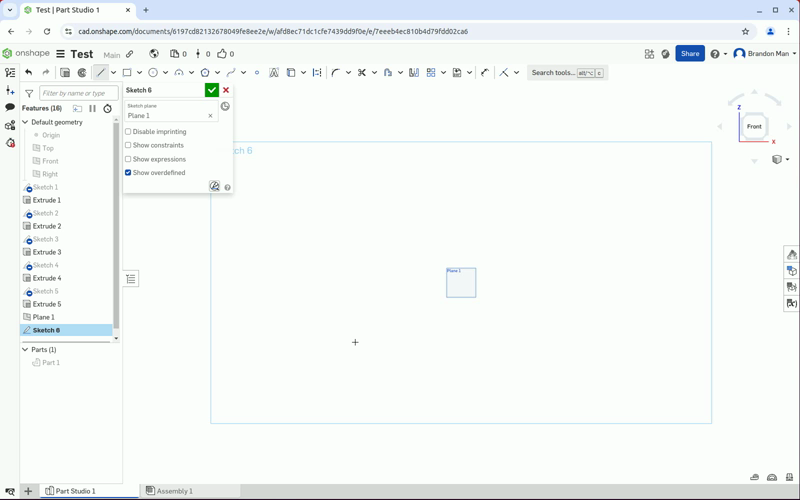
click(355, 341)
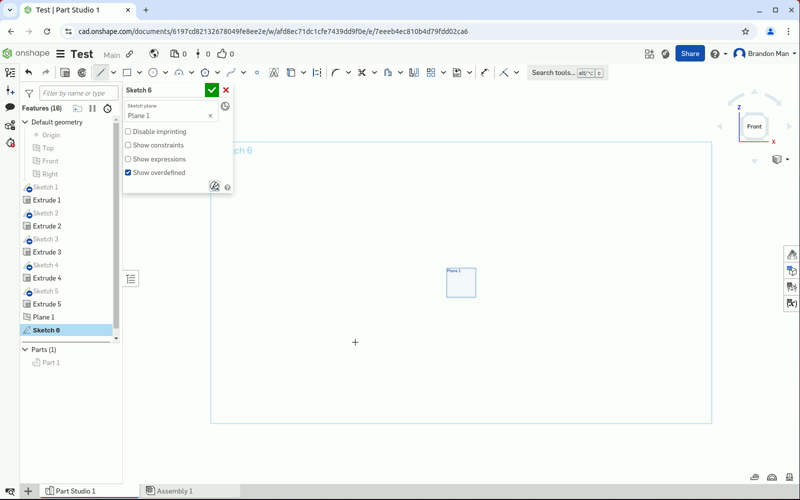
key_up(shift)
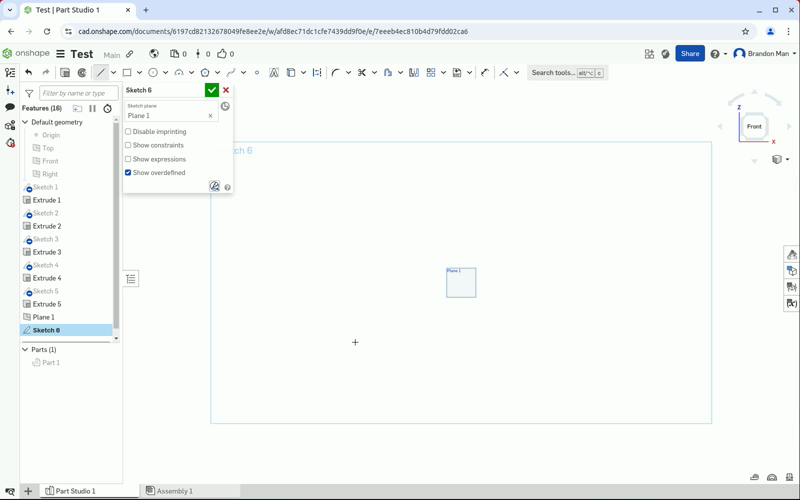
key_down(shift)
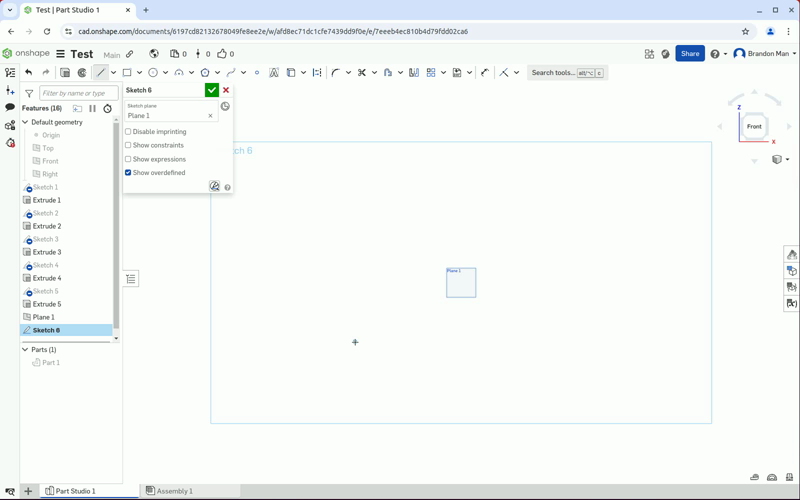
mouse_move(420, 341)
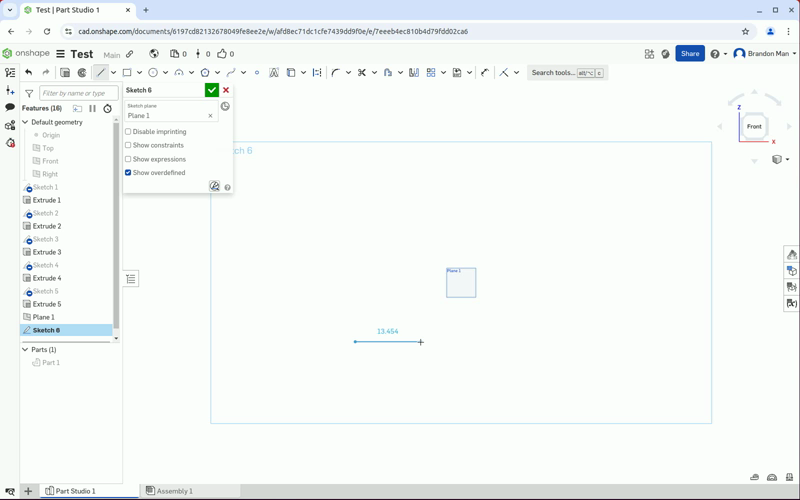
click(420, 341)
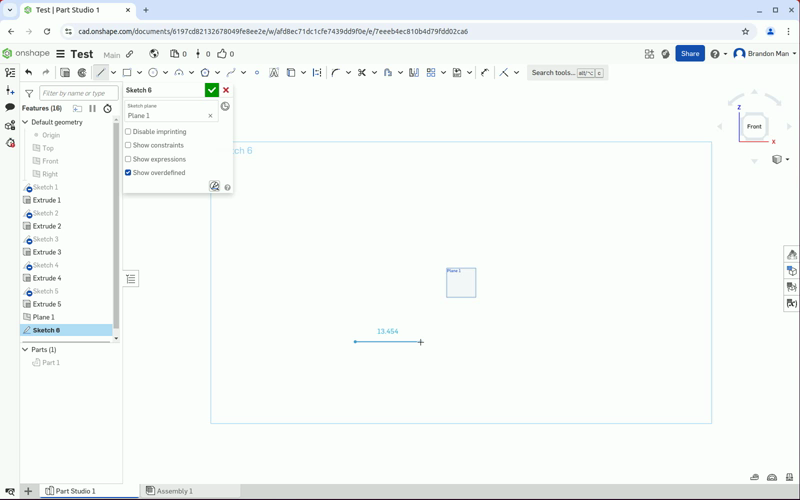
key_up(shift)
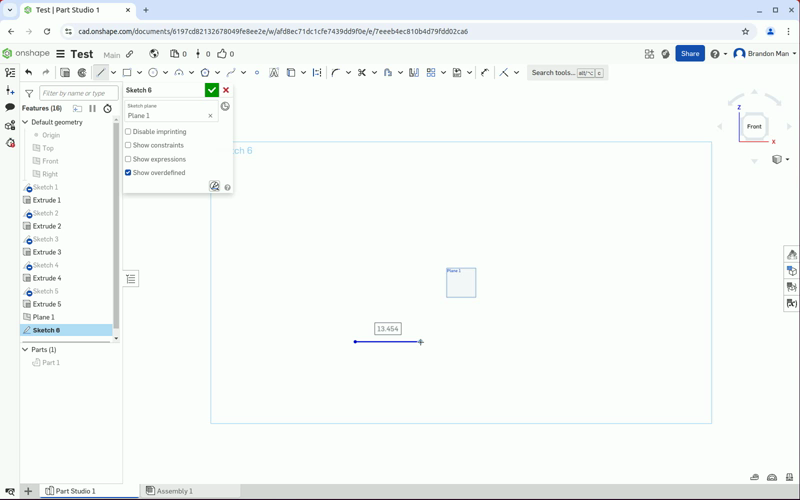
key(esc)
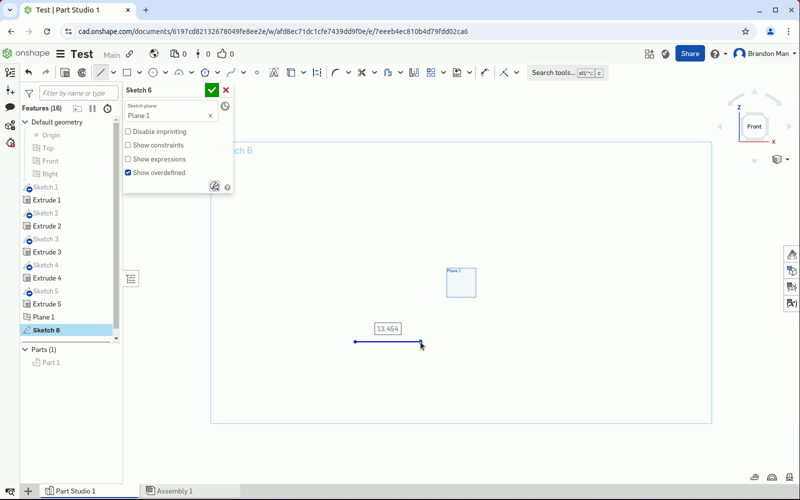
key(a)
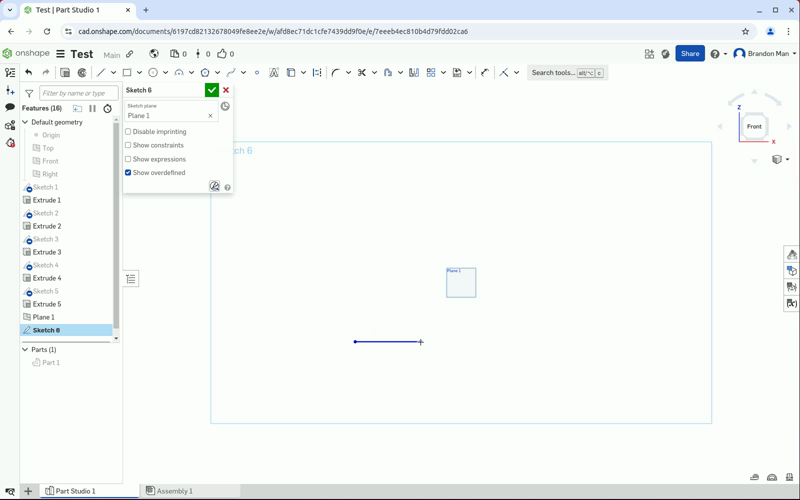
mouse_move(420, 341)
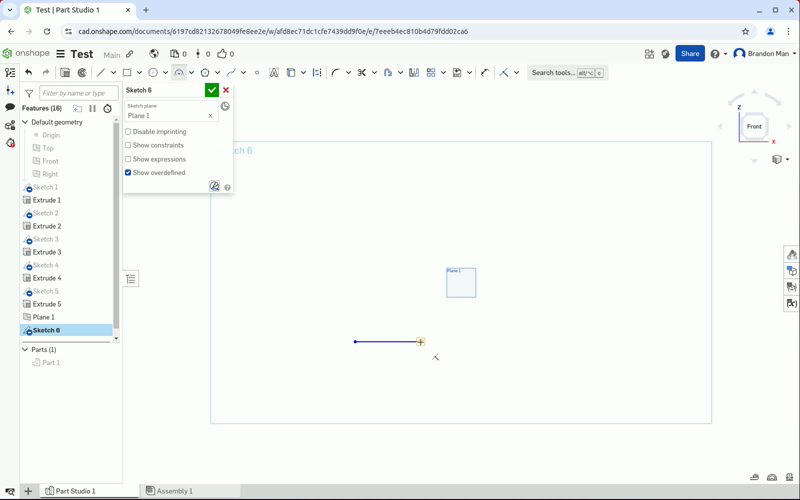
click(420, 341)
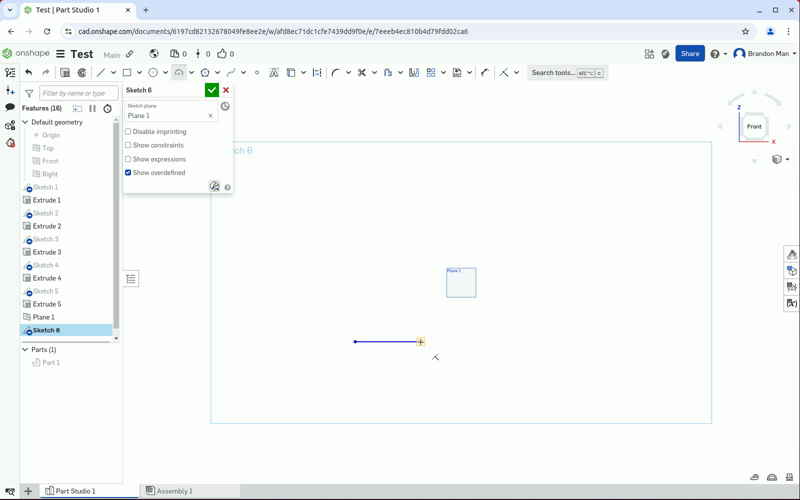
key_down(shift)
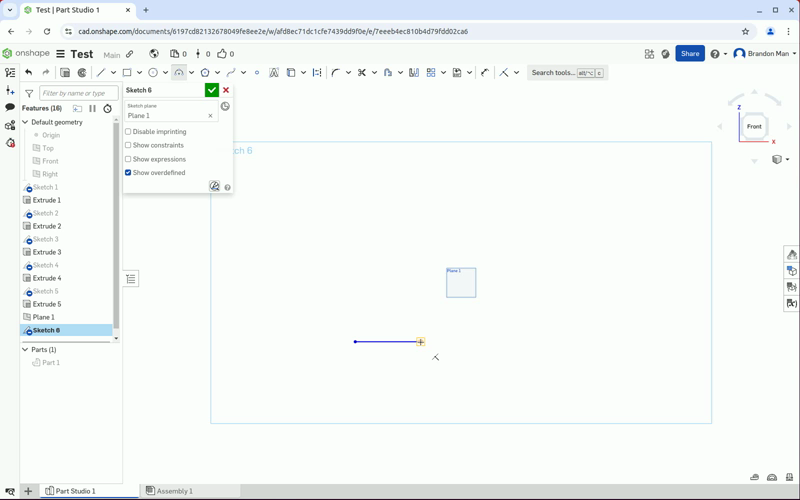
mouse_move(420, 278)
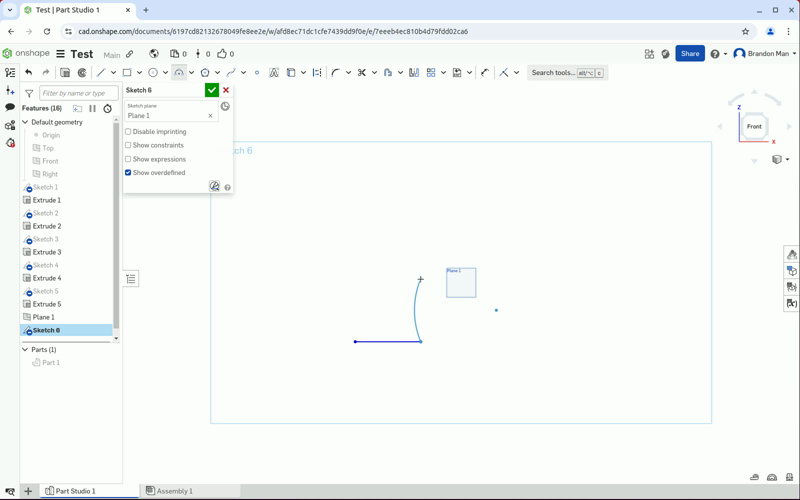
click(420, 278)
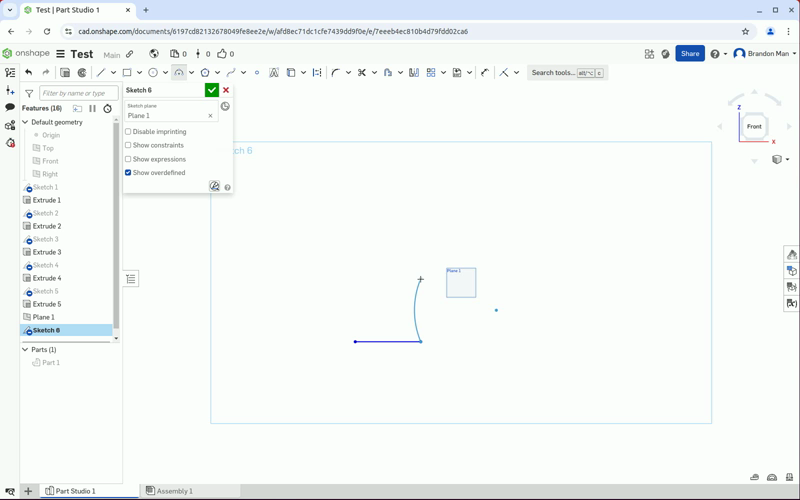
mouse_move(446, 310)
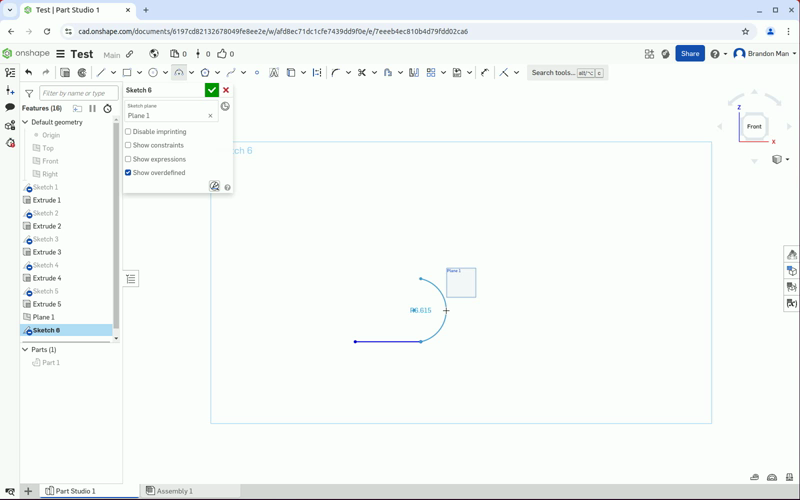
click(446, 310)
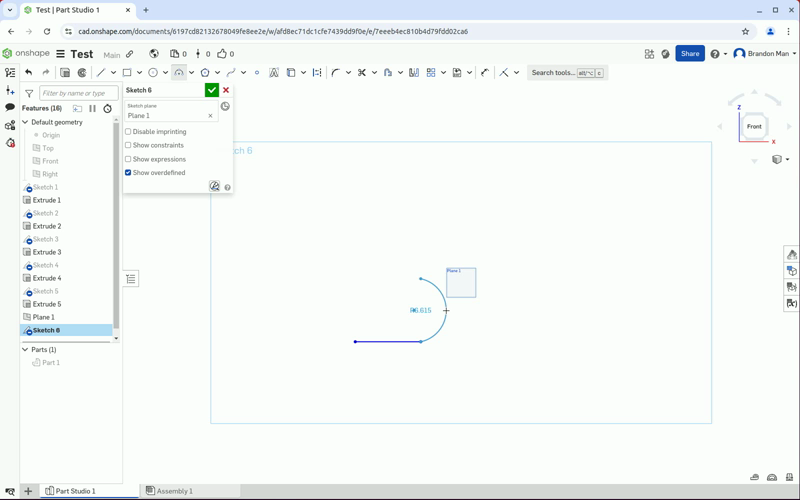
key_up(shift)
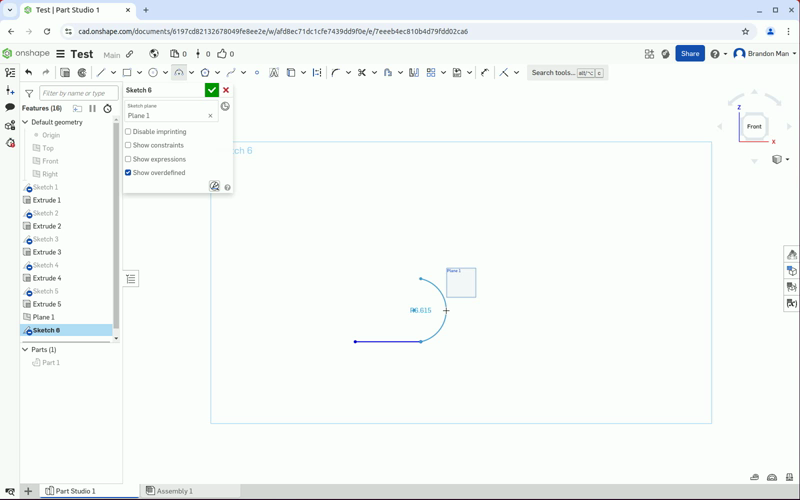
mouse_move(420, 278)
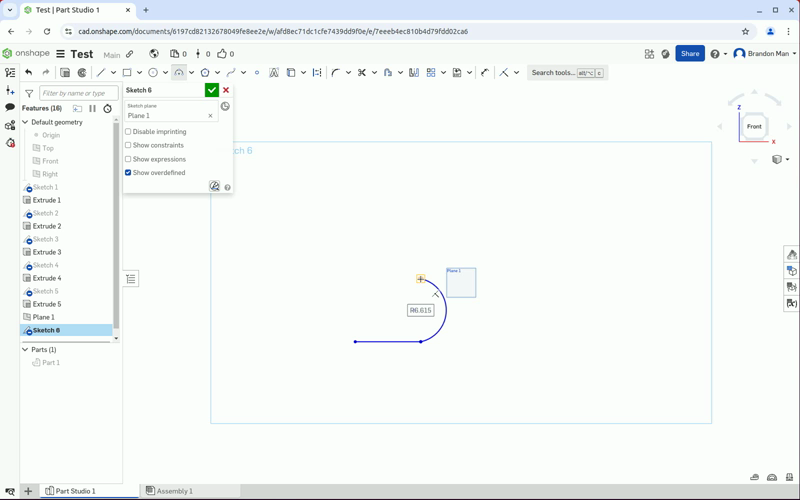
click(420, 278)
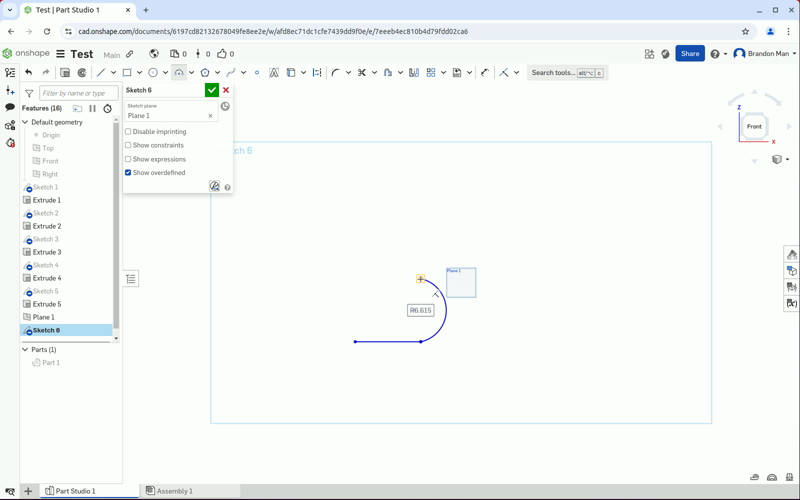
key_down(shift)
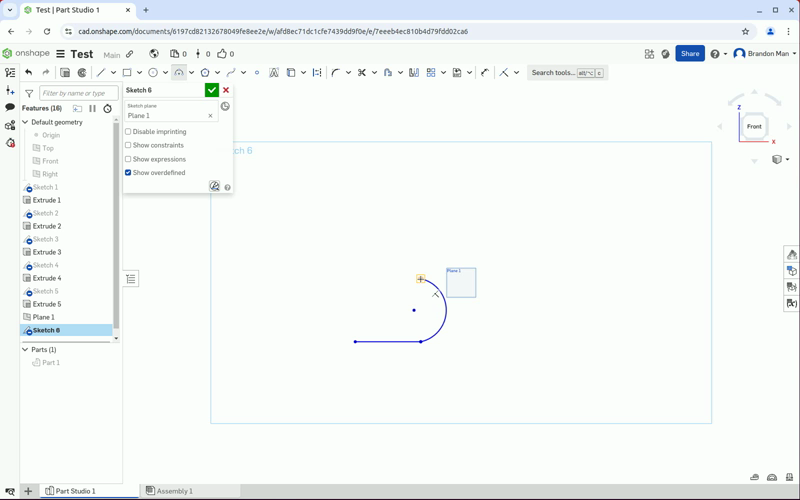
mouse_move(421, 229)
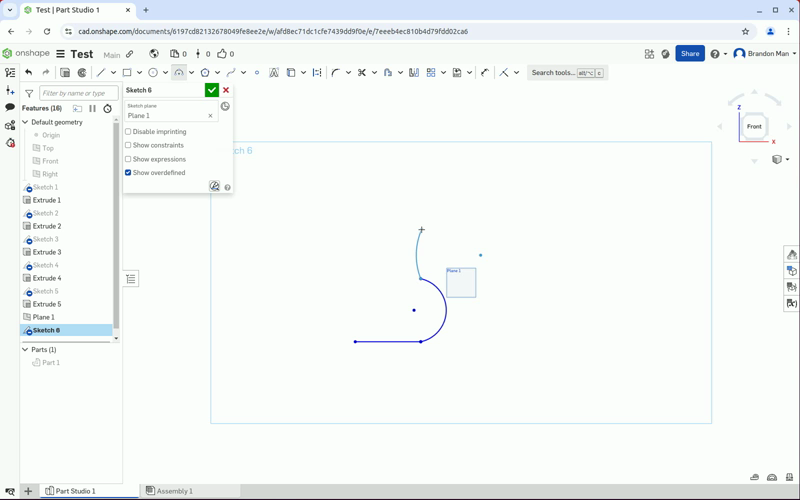
click(421, 229)
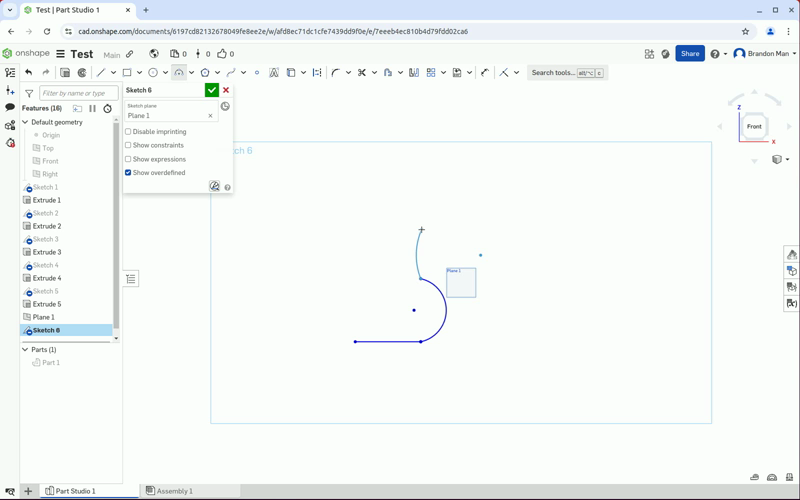
mouse_move(442, 254)
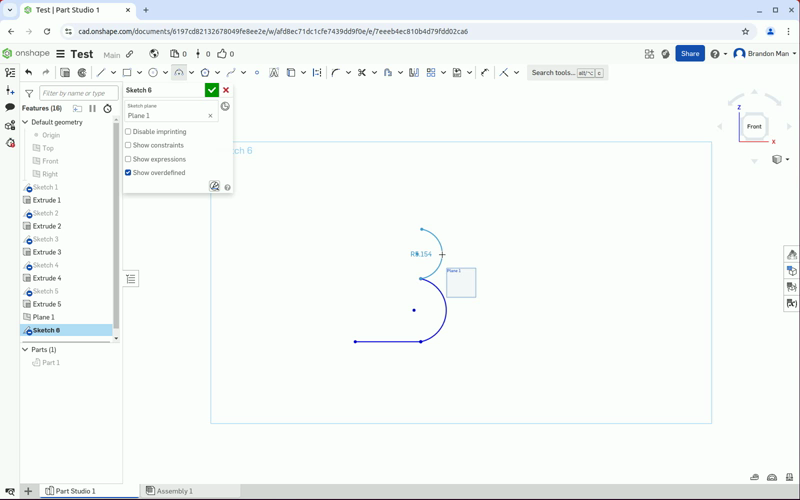
click(442, 254)
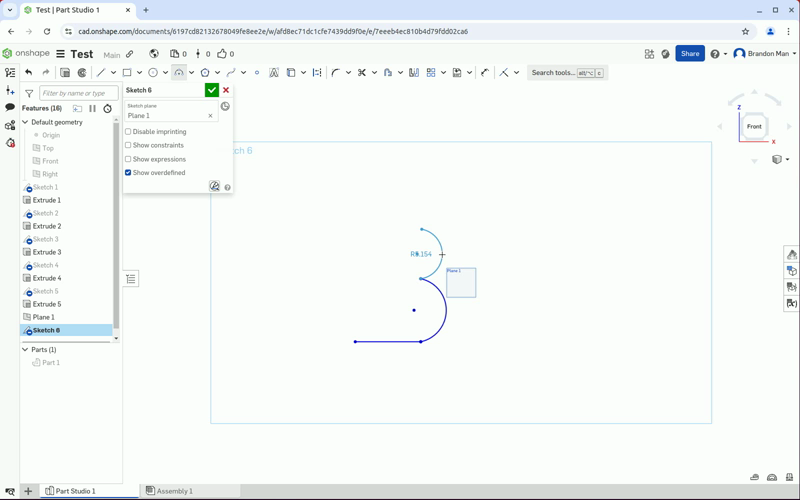
key_up(shift)
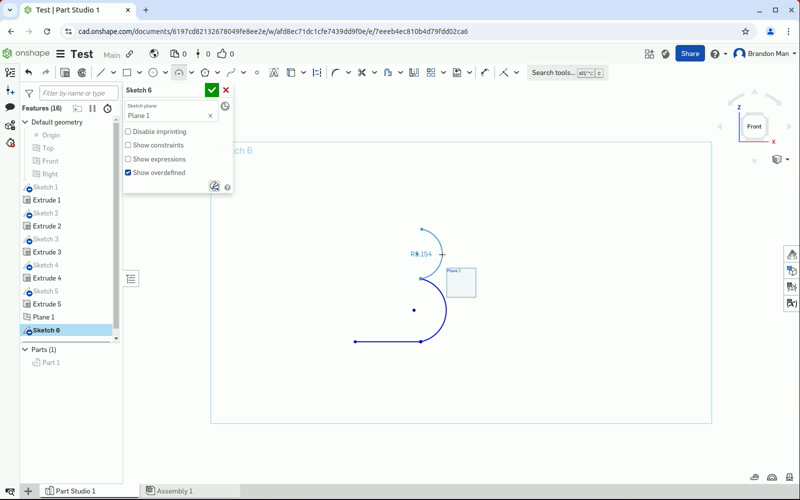
key(esc)
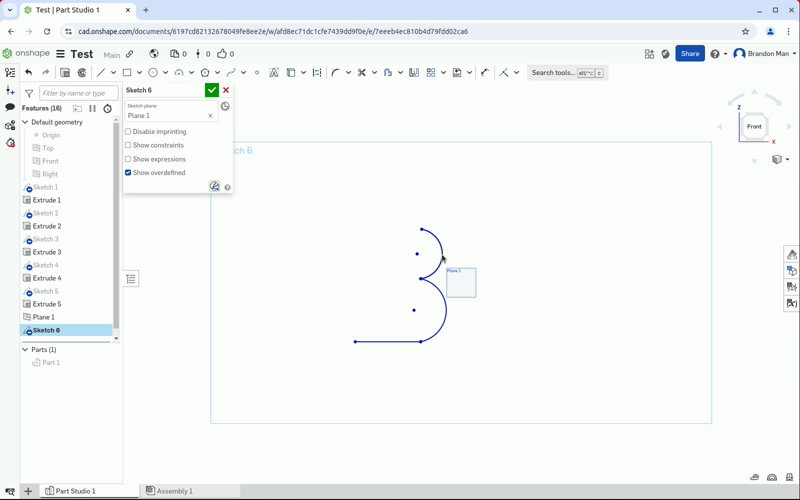
key(l)
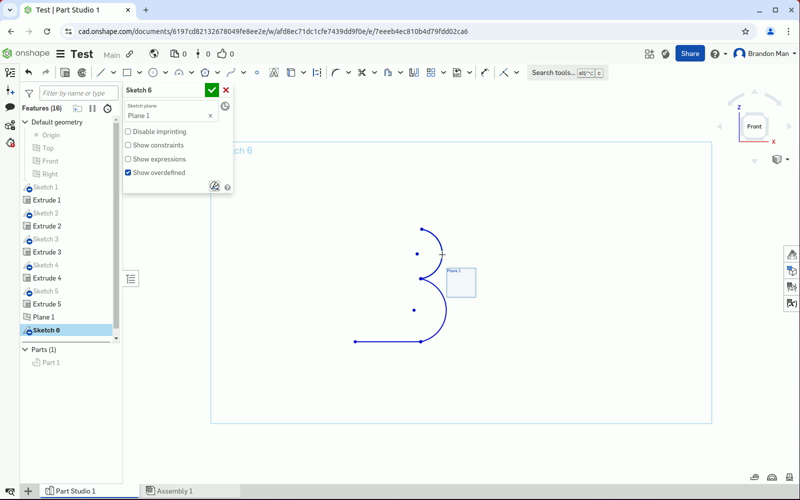
mouse_move(421, 229)
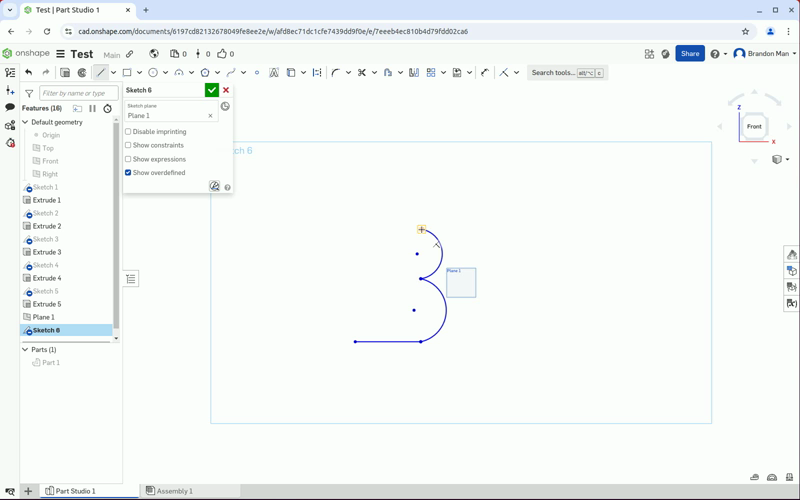
click(421, 229)
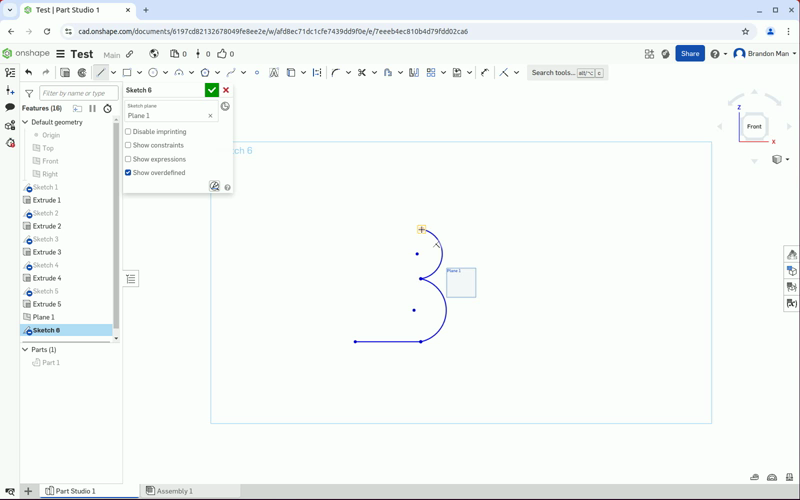
key_down(shift)
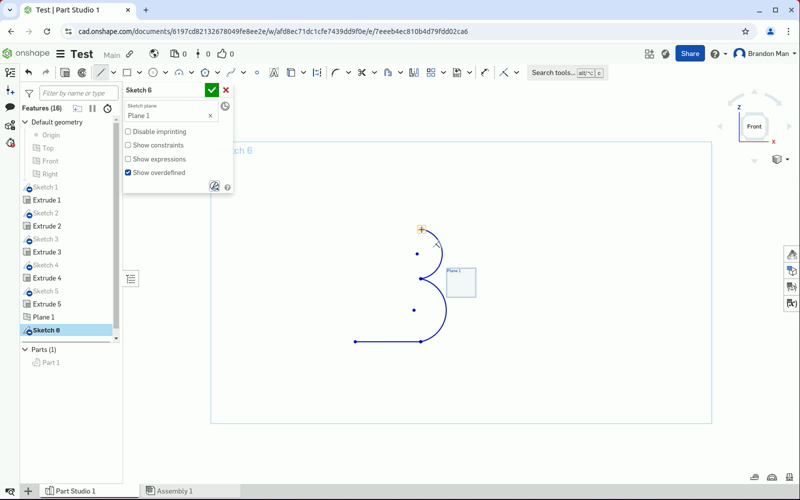
mouse_move(355, 229)
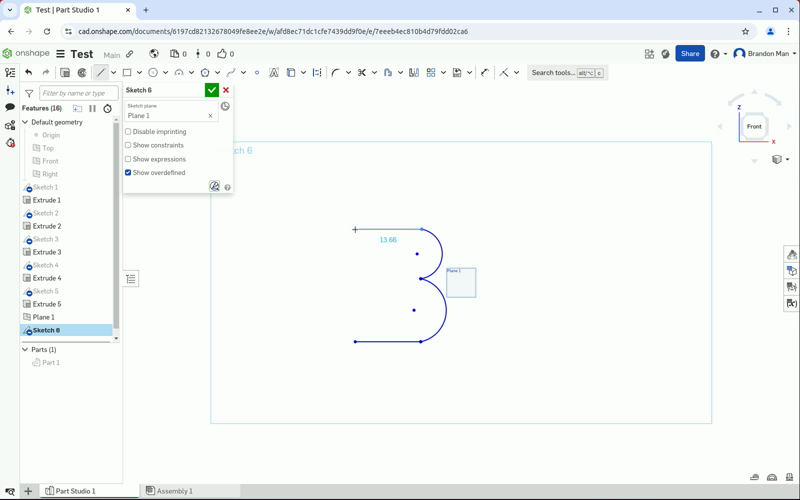
click(355, 229)
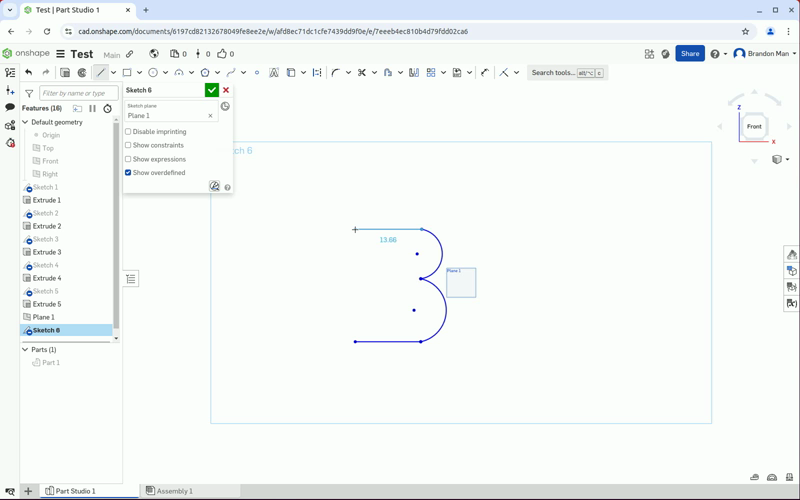
key_up(shift)
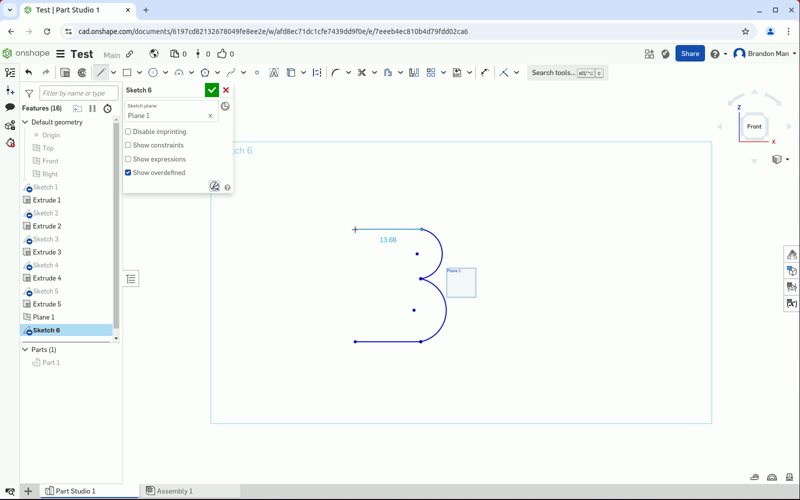
key_down(shift)
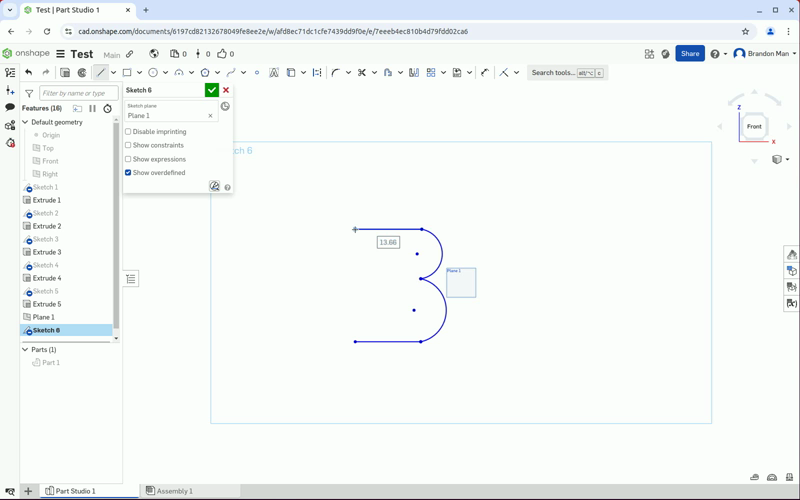
mouse_move(355, 341)
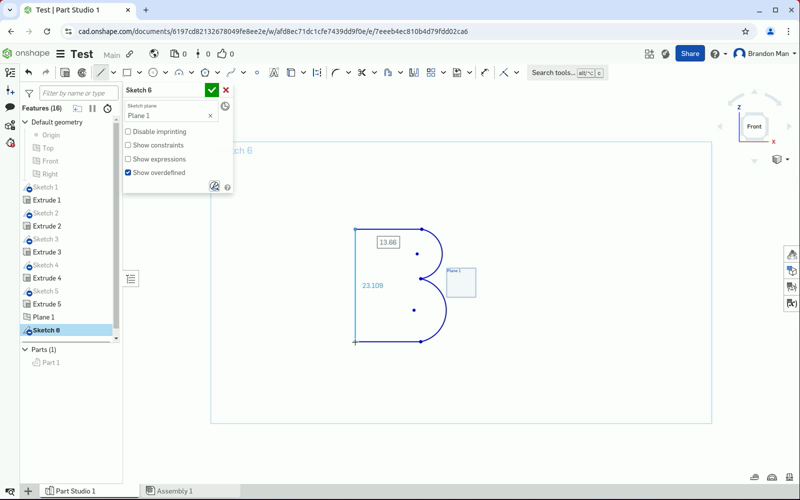
key_up(shift)
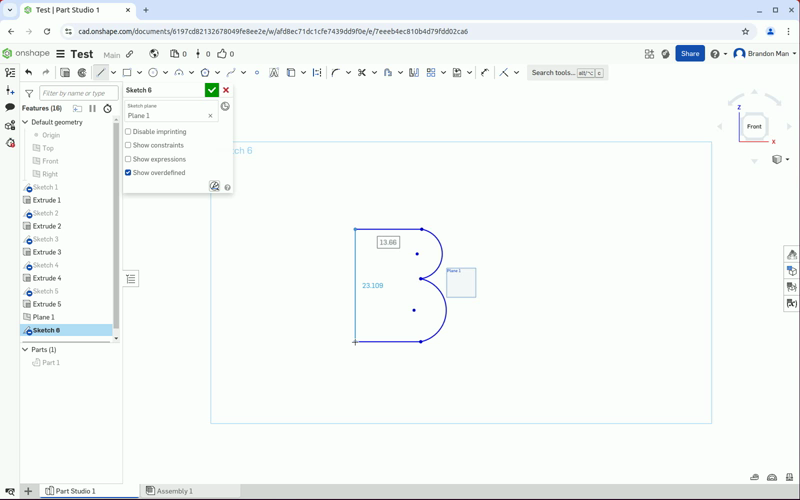
click(355, 341)
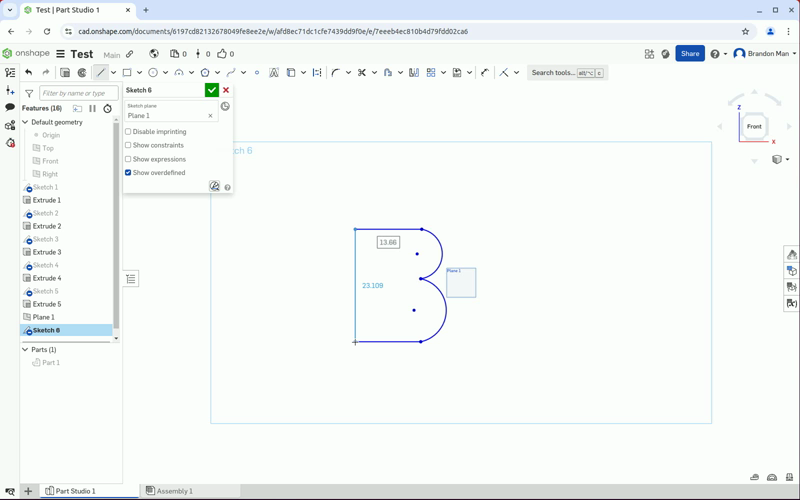
key(esc)
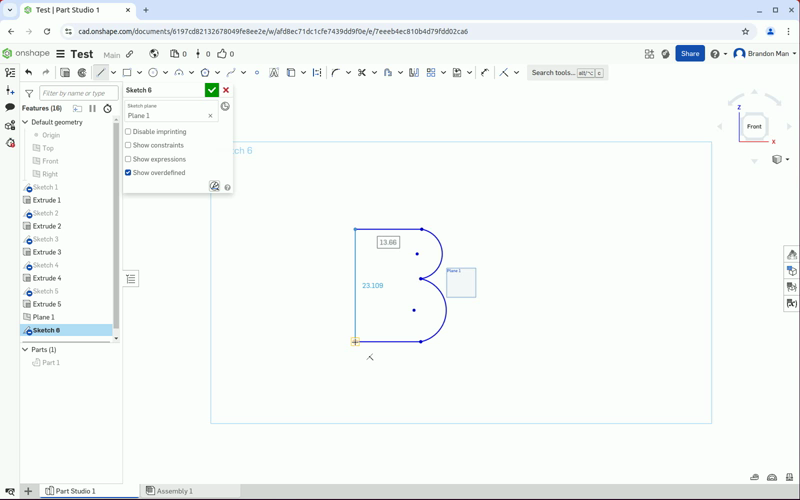
key(l)
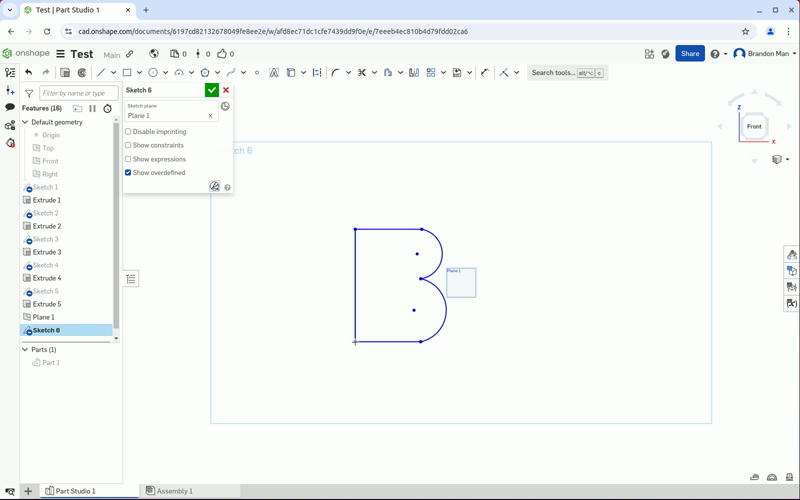
key_down(shift)
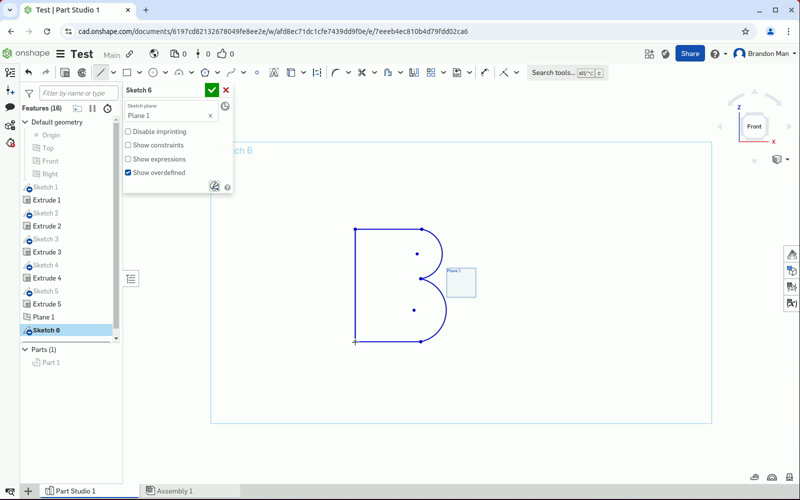
mouse_move(380, 327)
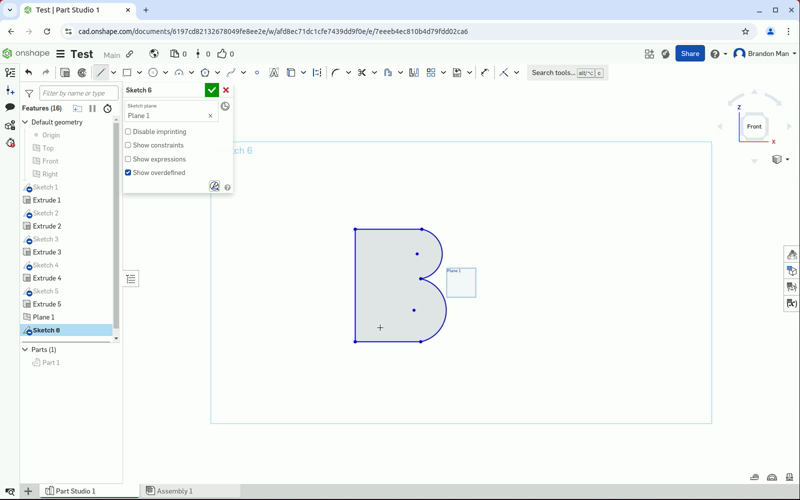
click(380, 327)
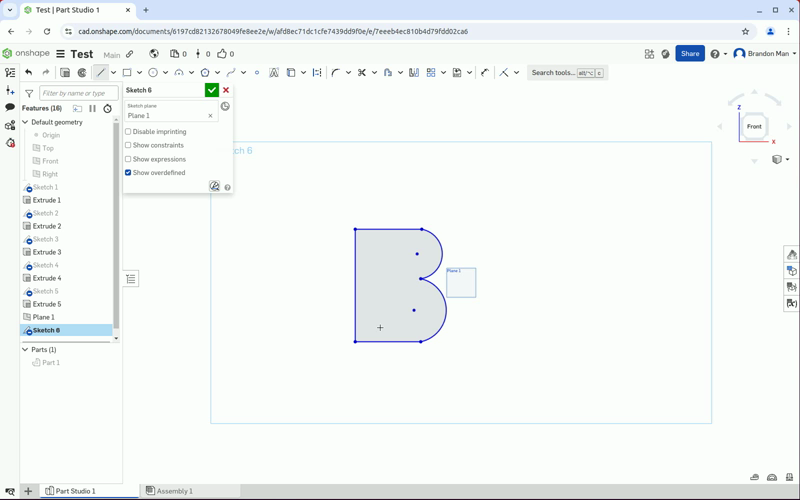
key_up(shift)
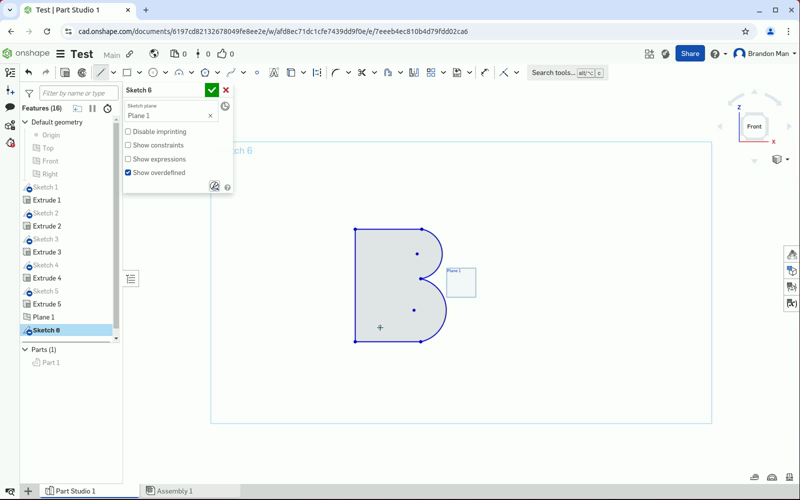
key_down(shift)
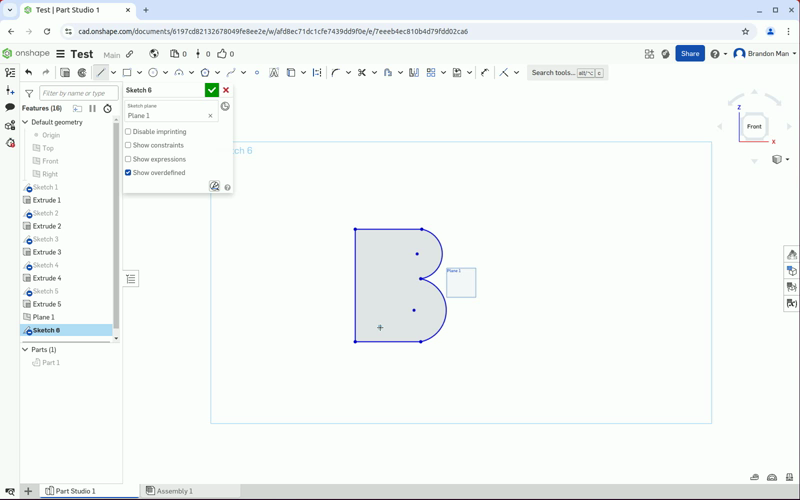
mouse_move(410, 327)
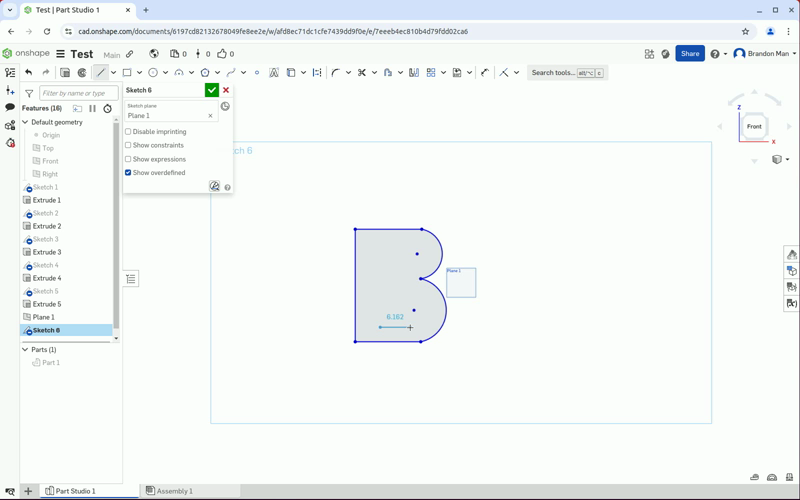
mouse_move(408, 327)
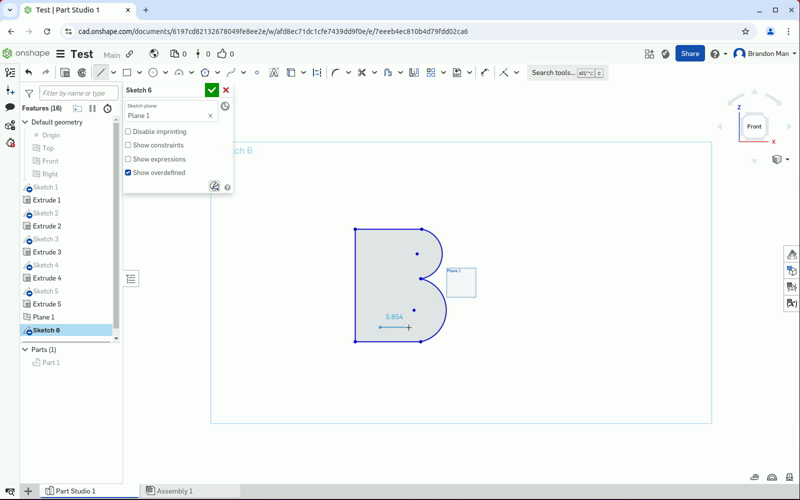
click(408, 327)
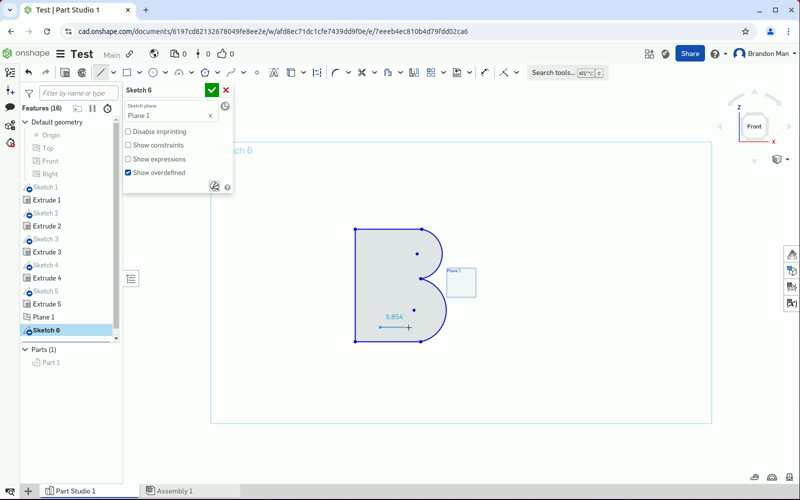
key_up(shift)
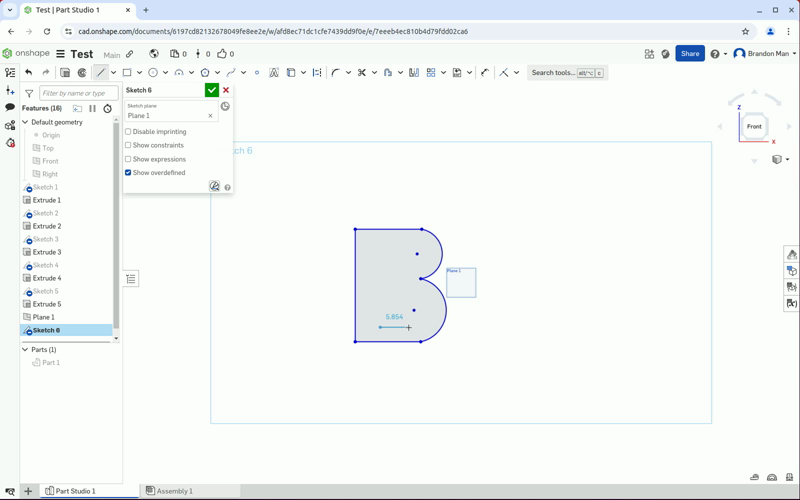
key(esc)
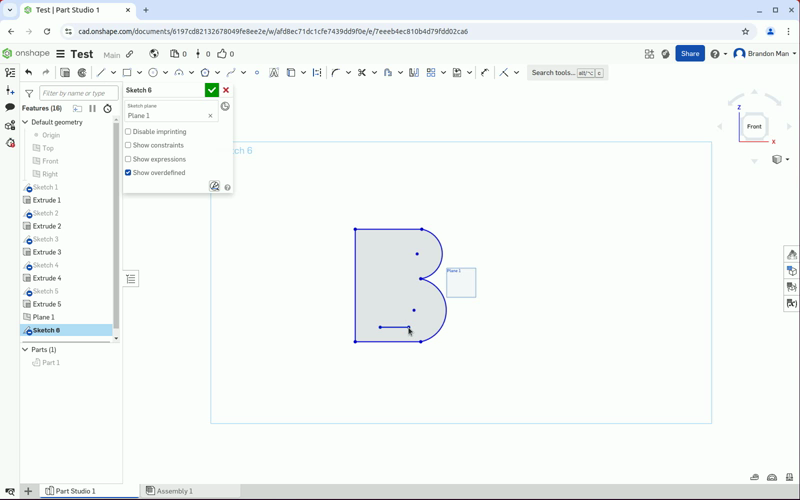
key(a)
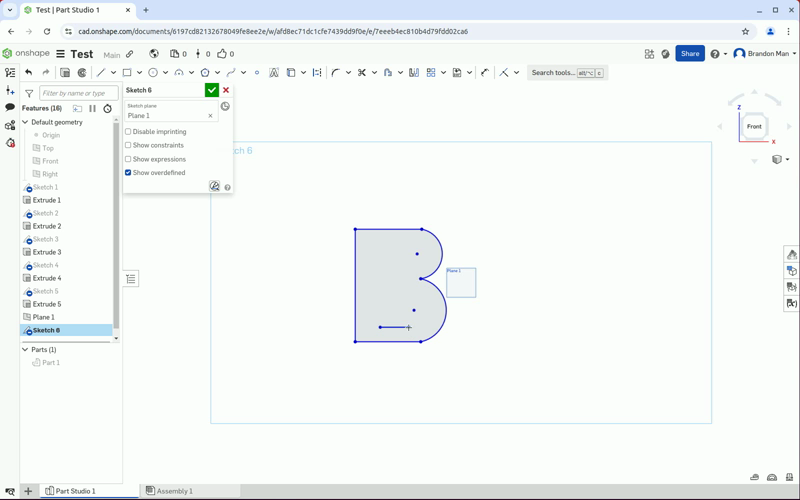
mouse_move(408, 327)
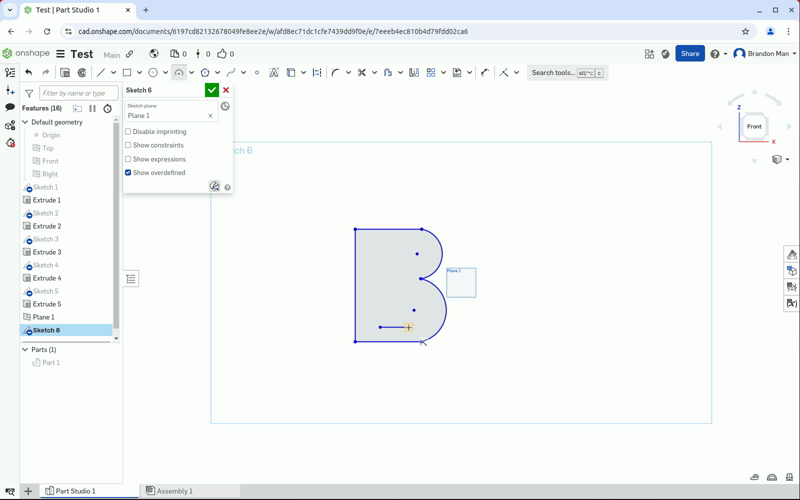
click(408, 327)
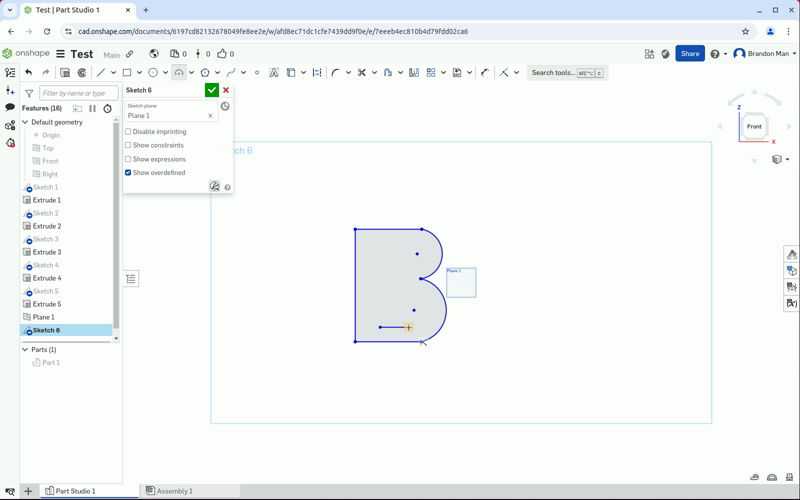
key_down(shift)
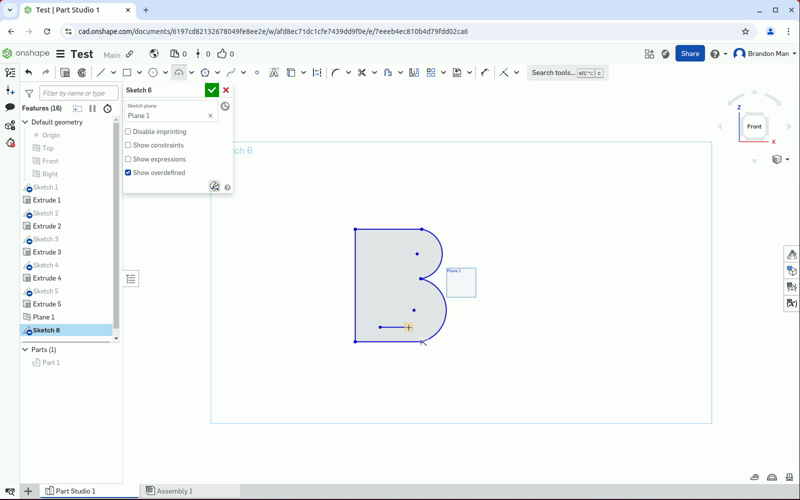
mouse_move(409, 289)
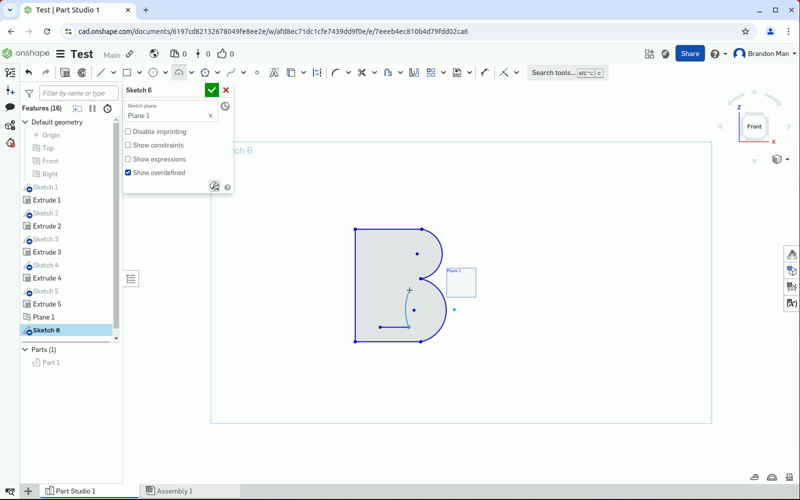
click(409, 289)
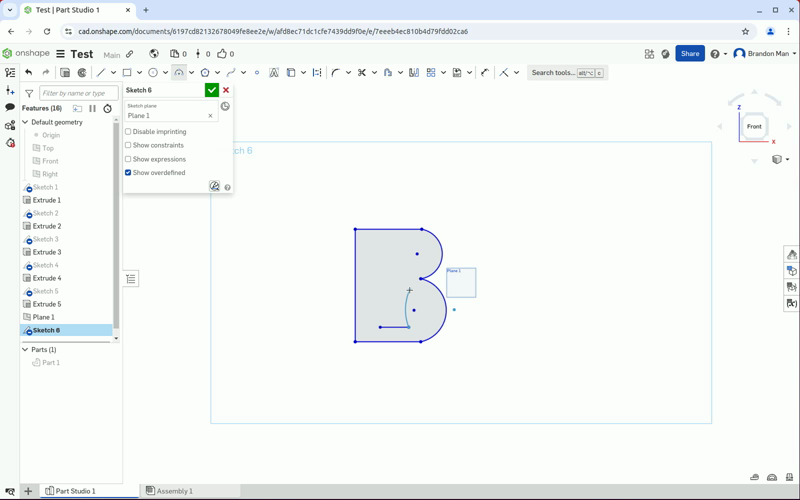
mouse_move(427, 309)
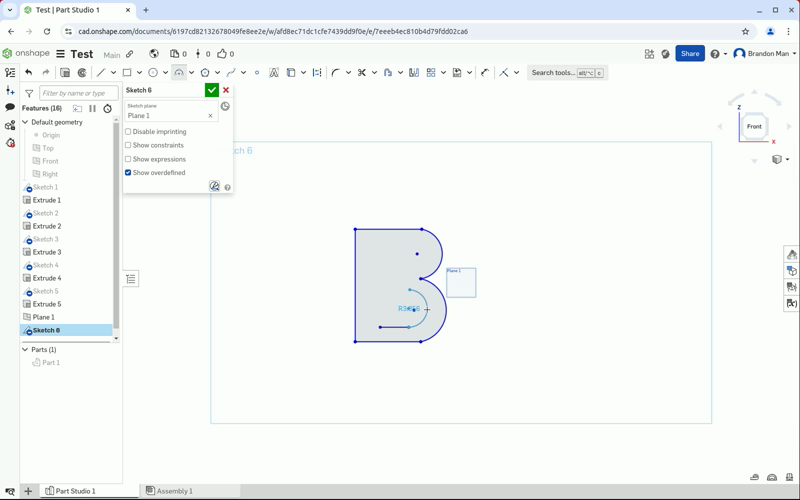
click(427, 309)
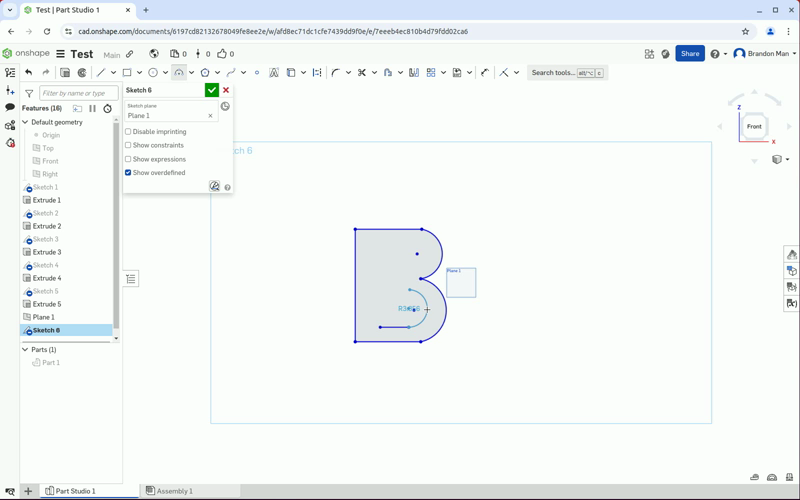
key_up(shift)
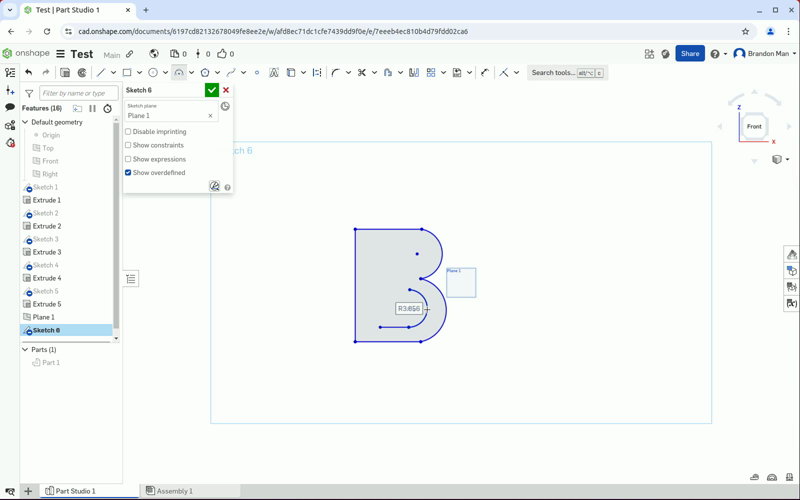
key(esc)
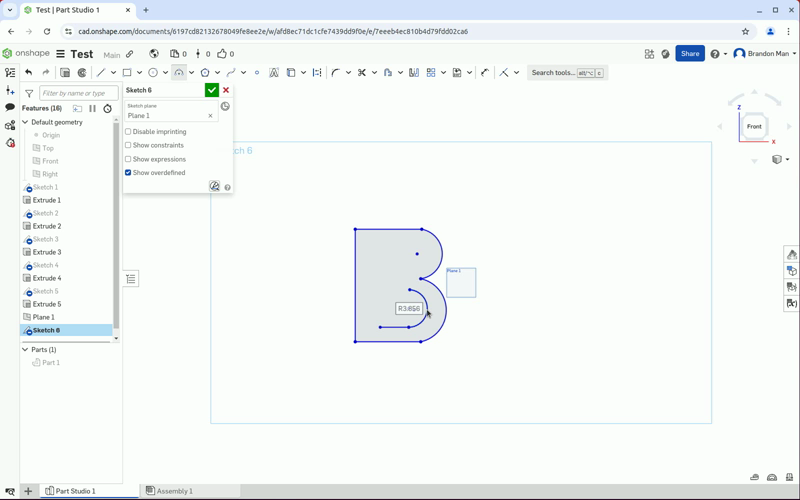
key(l)
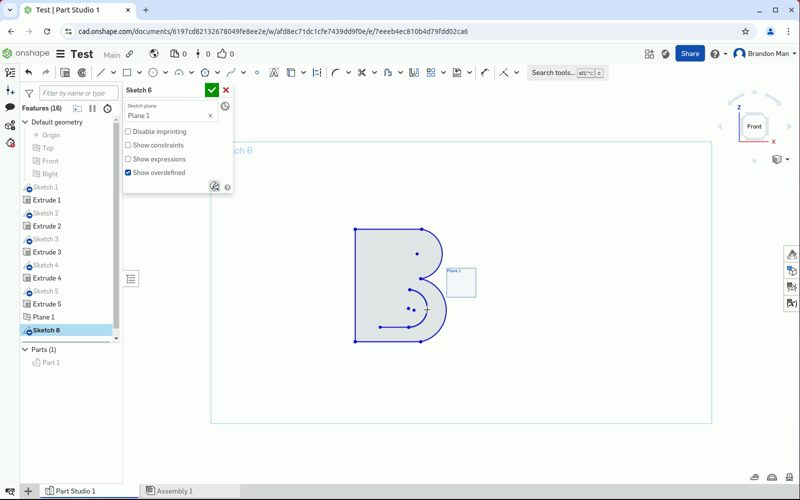
mouse_move(409, 289)
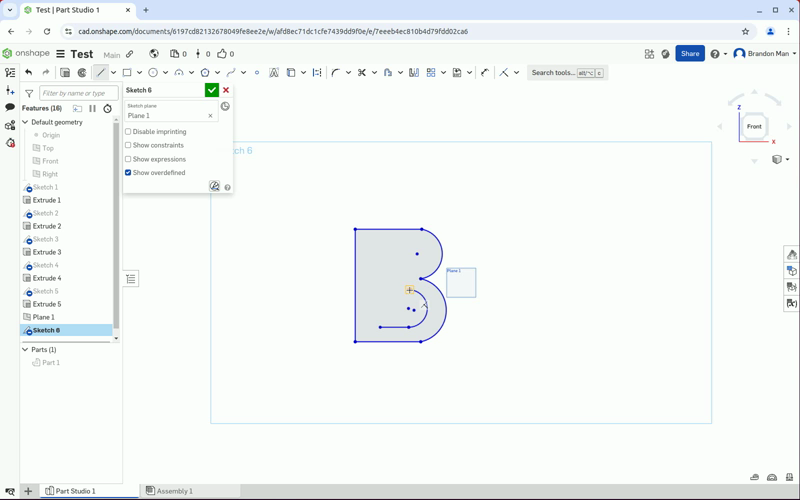
click(409, 289)
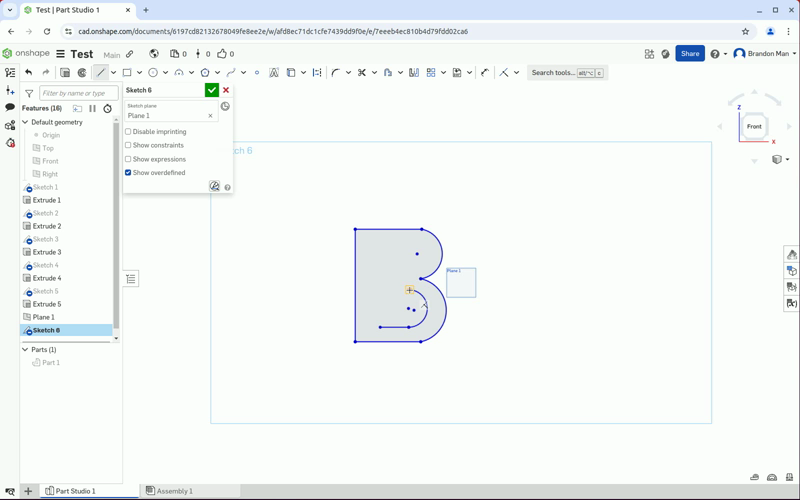
key_down(shift)
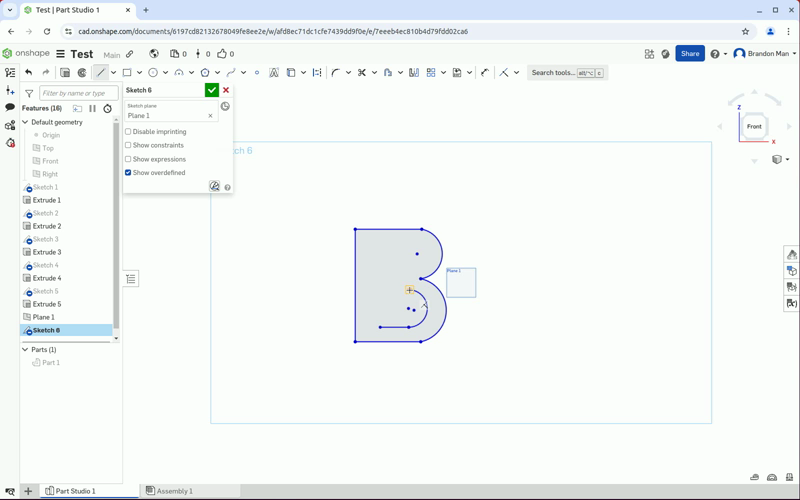
mouse_move(439, 289)
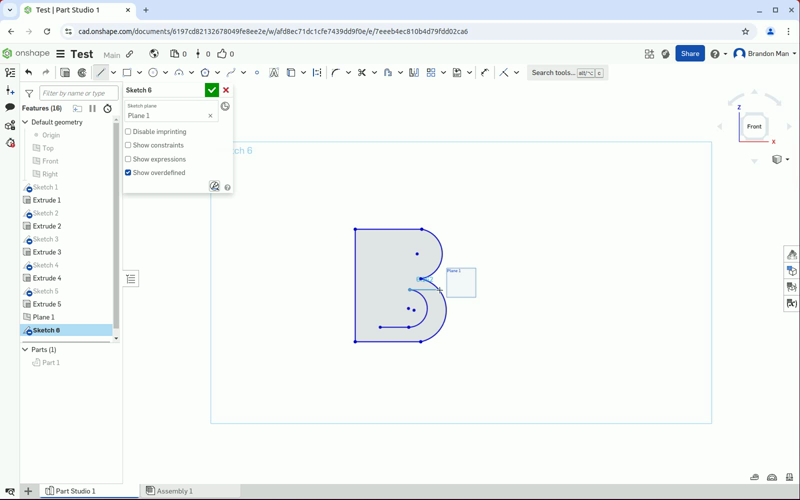
mouse_move(380, 289)
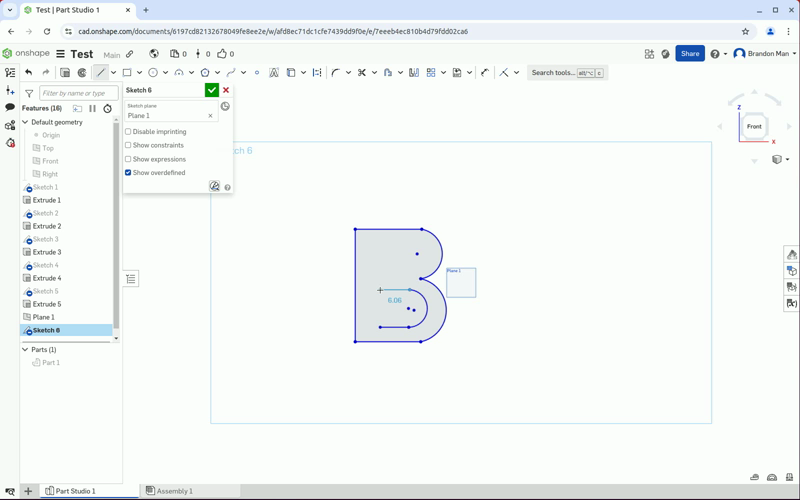
click(380, 289)
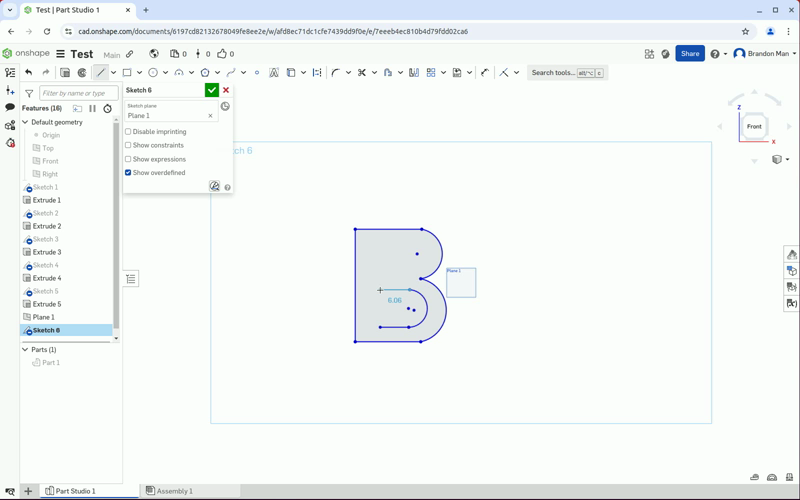
key_up(shift)
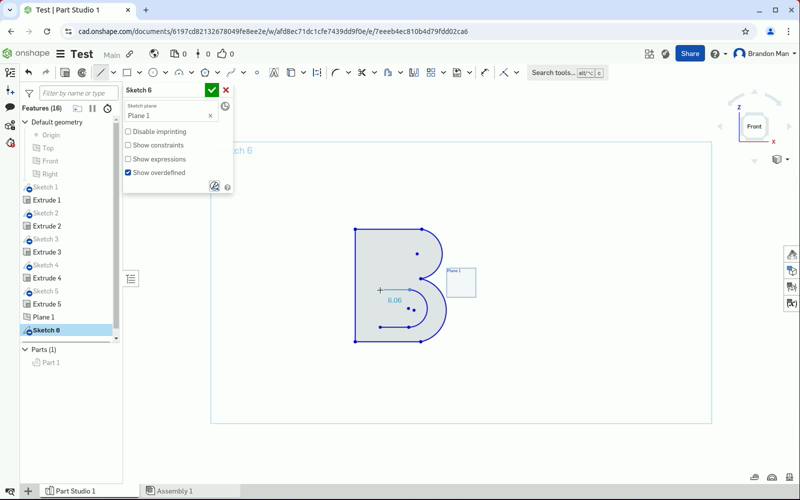
mouse_move(410, 289)
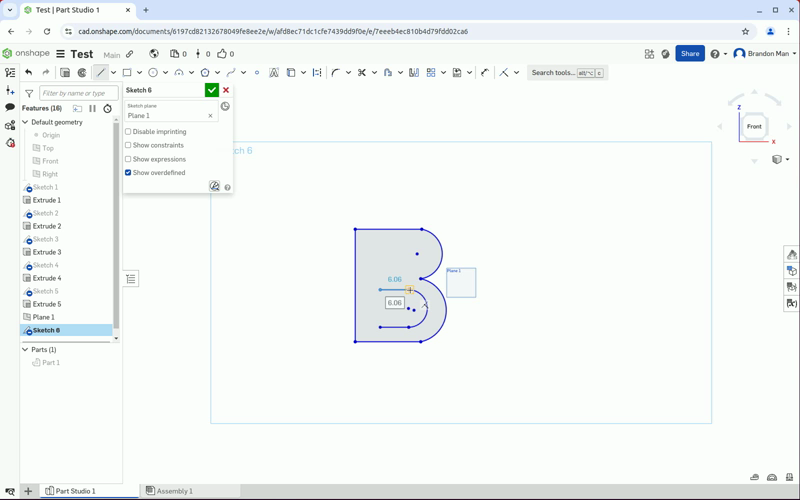
key_down(shift)
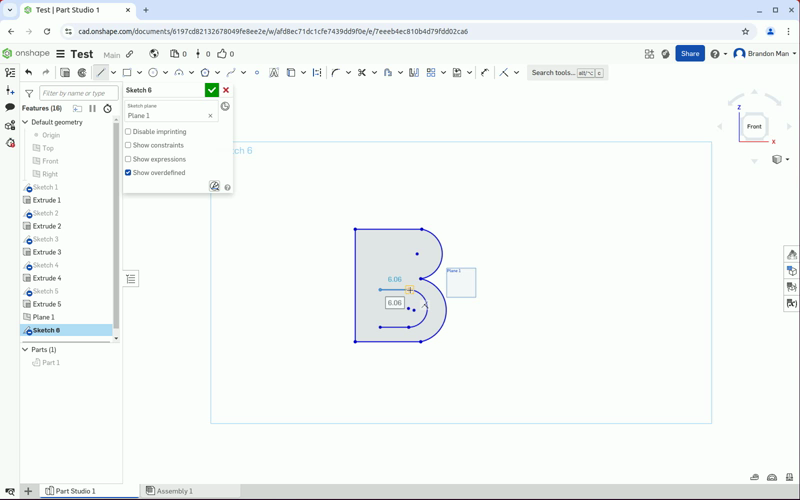
mouse_move(380, 327)
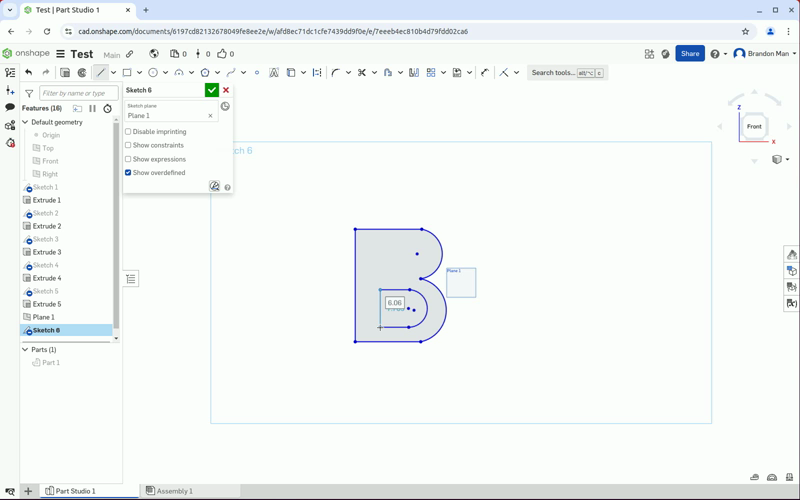
key_up(shift)
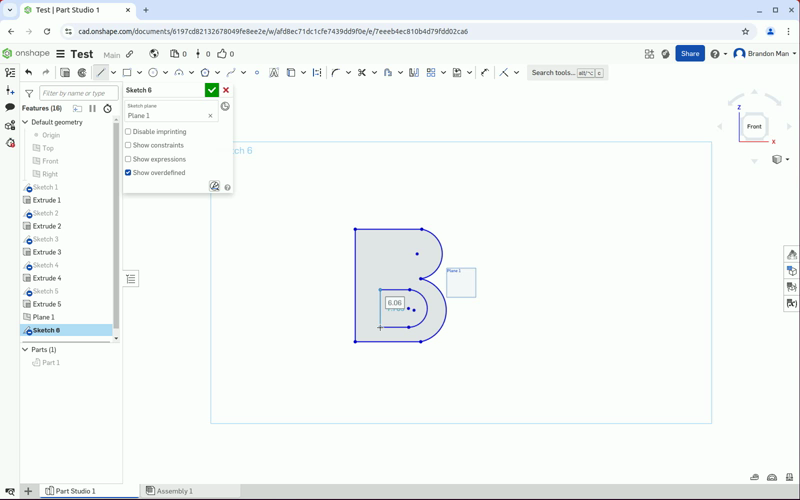
click(380, 327)
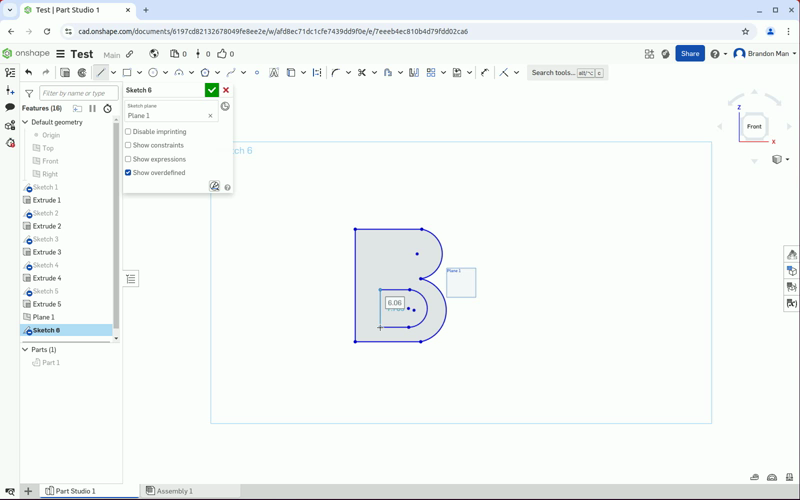
key(esc)
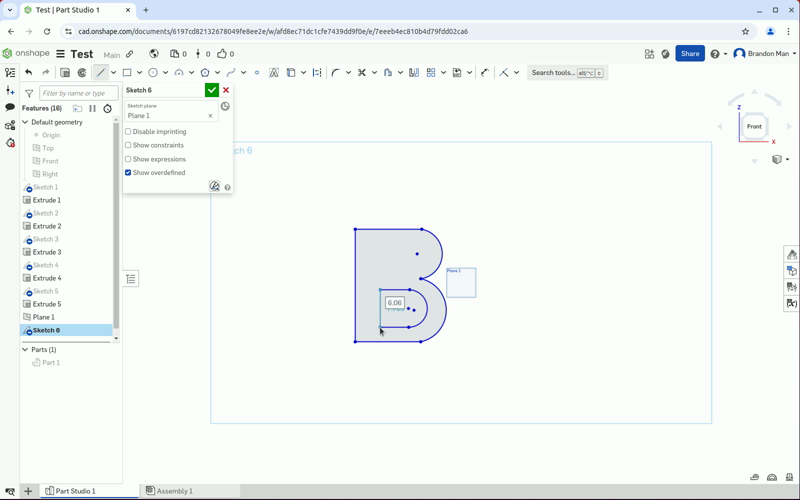
key(l)
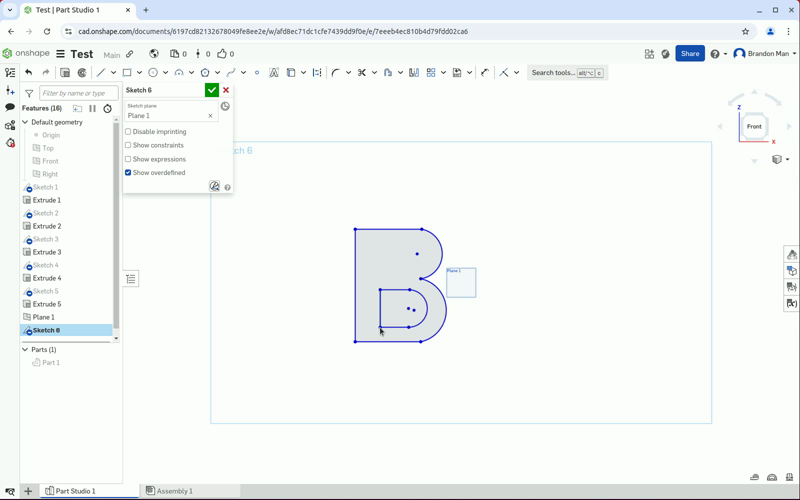
key_down(shift)
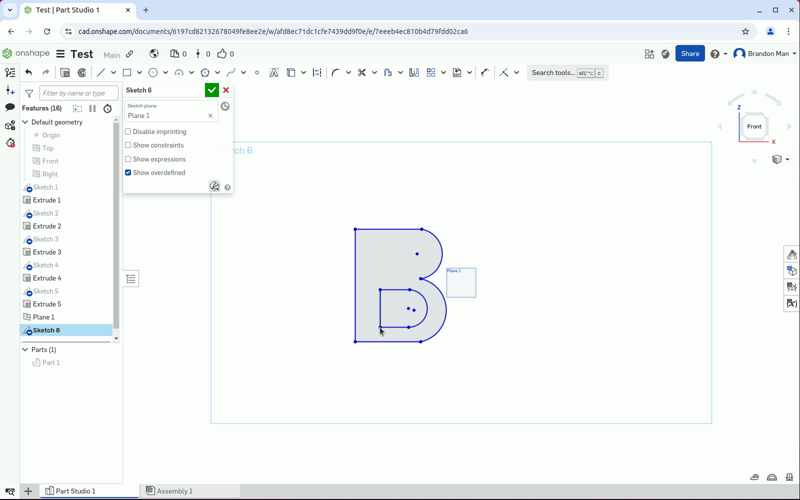
mouse_move(380, 274)
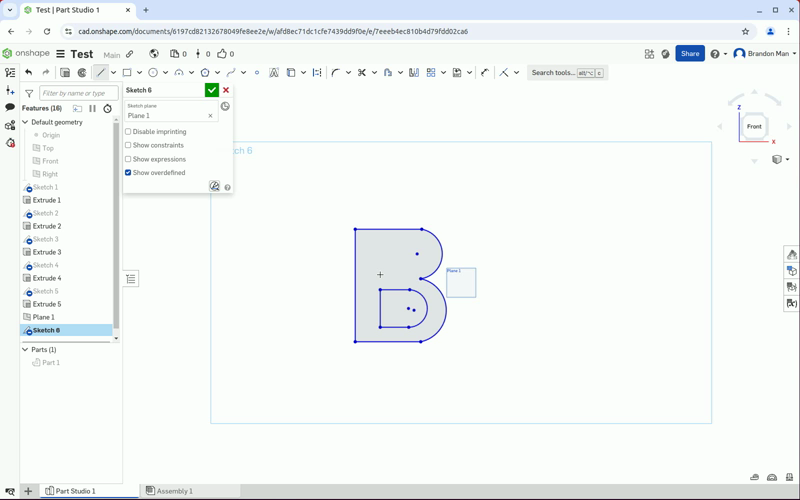
click(380, 274)
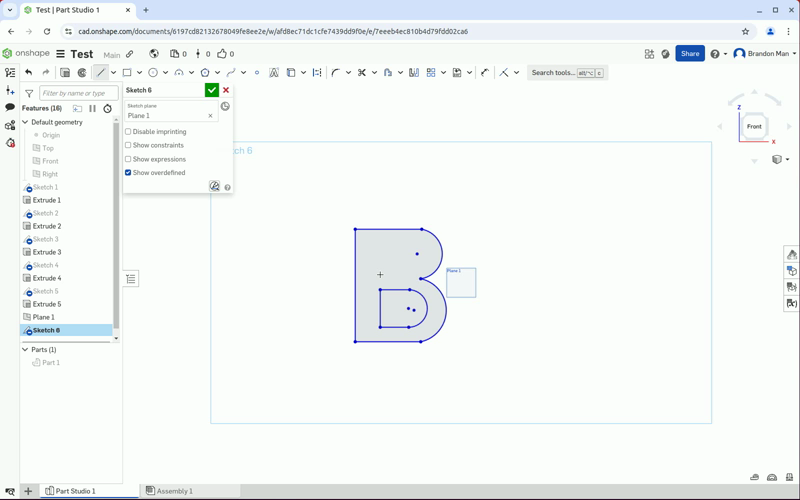
key_up(shift)
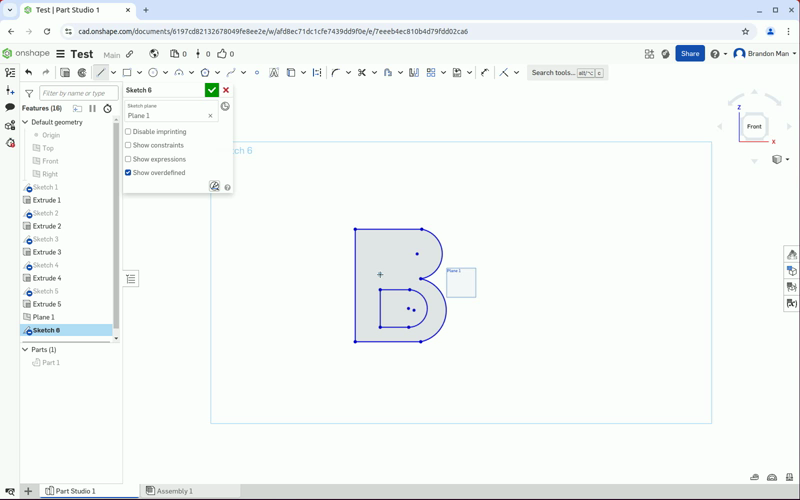
key_down(shift)
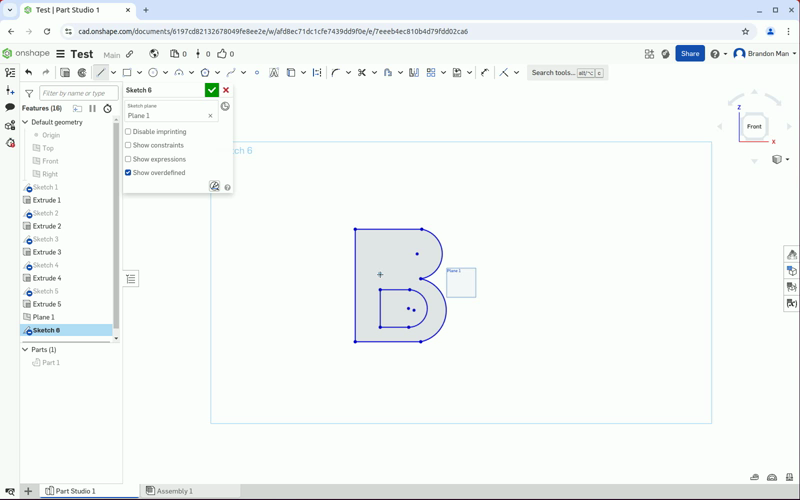
mouse_move(410, 274)
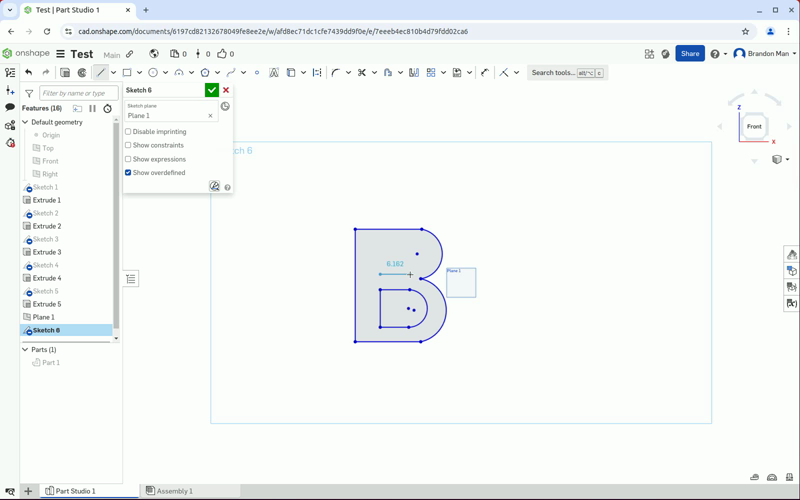
mouse_move(404, 274)
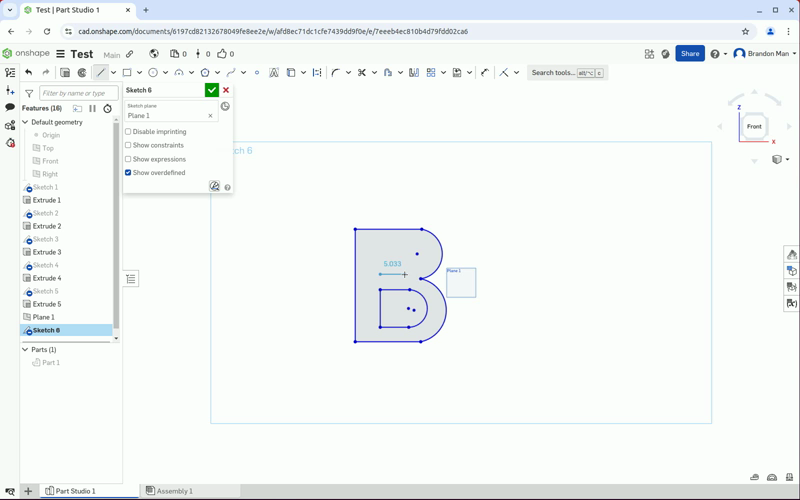
click(404, 274)
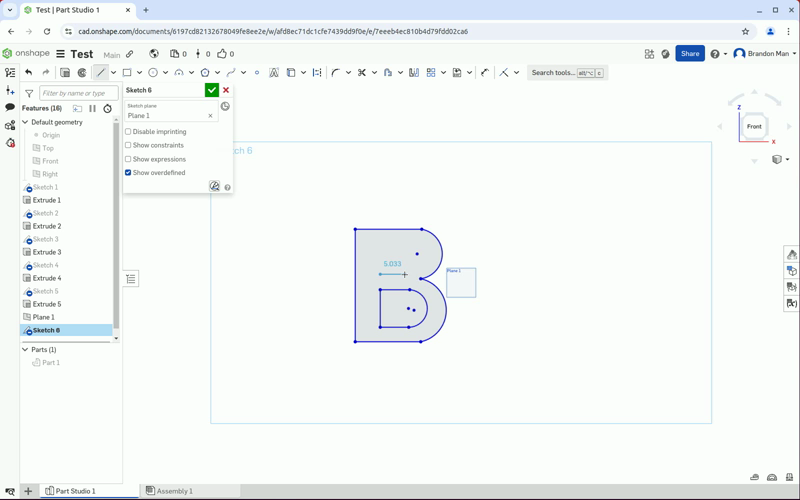
key_up(shift)
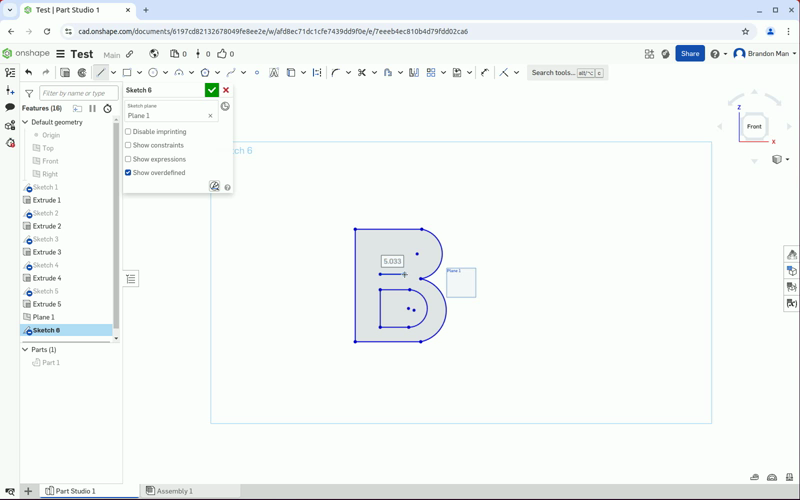
key(esc)
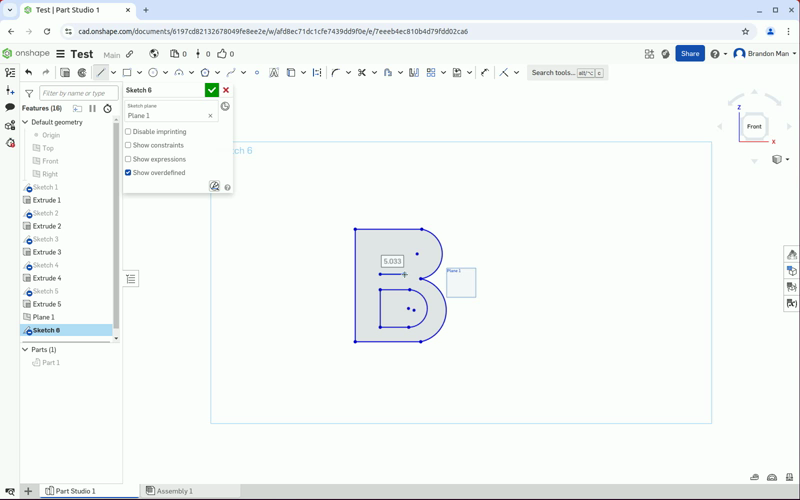
key(a)
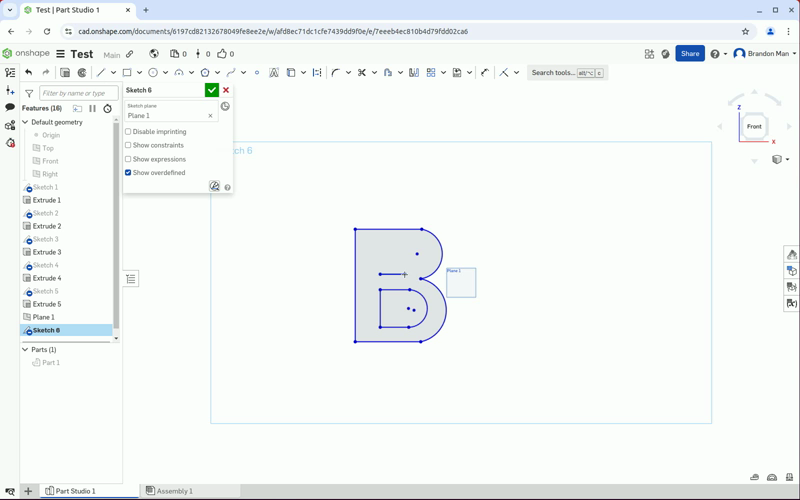
mouse_move(404, 274)
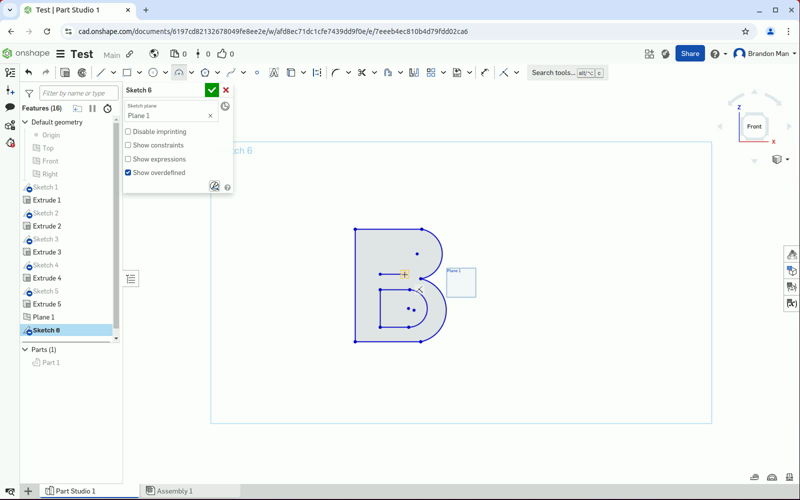
click(404, 274)
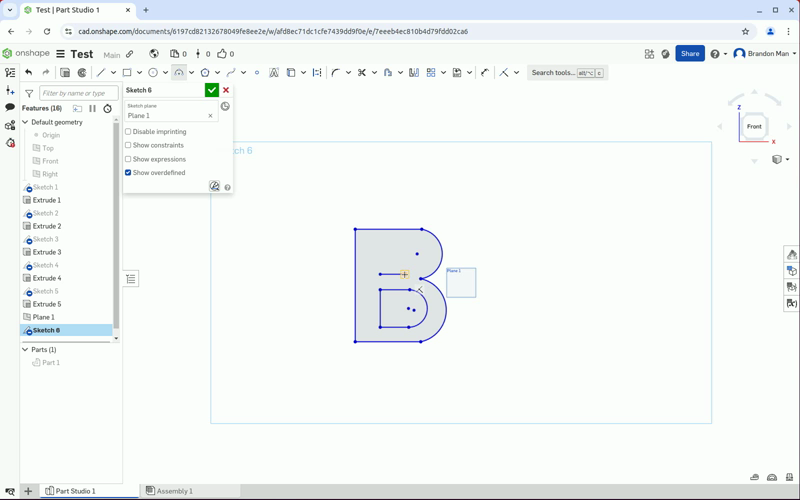
key_down(shift)
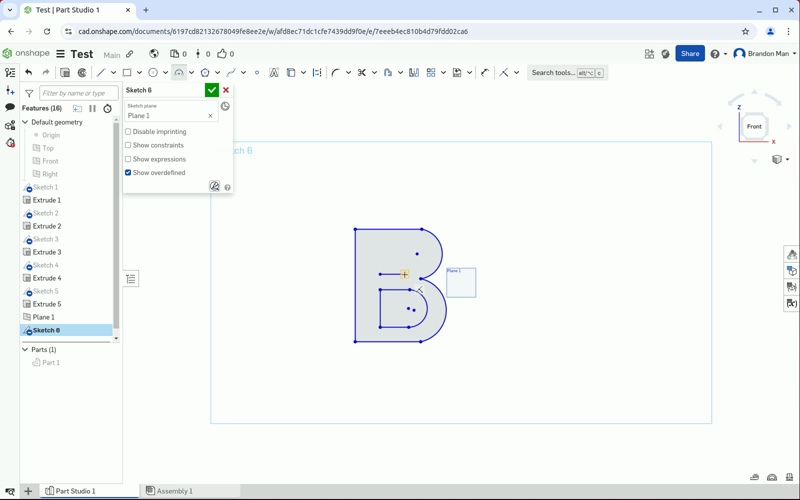
mouse_move(404, 242)
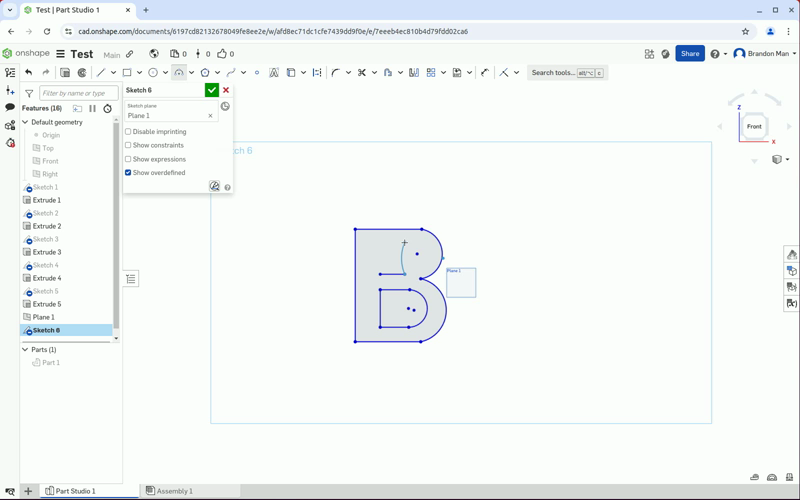
click(404, 242)
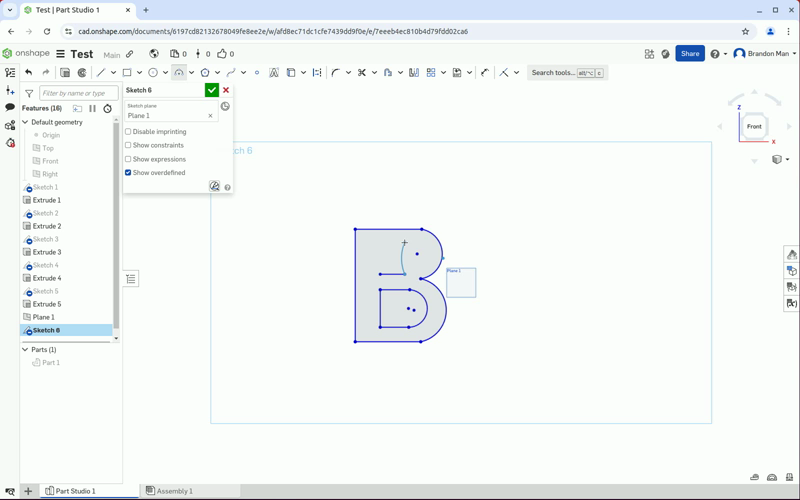
mouse_move(421, 258)
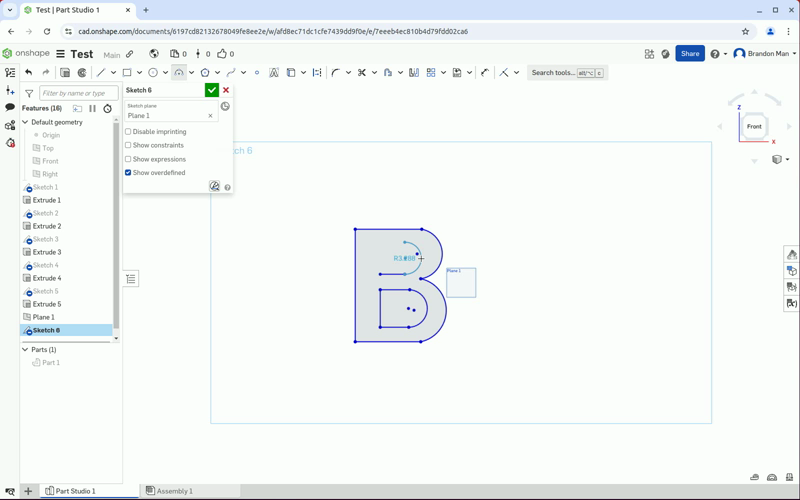
click(421, 258)
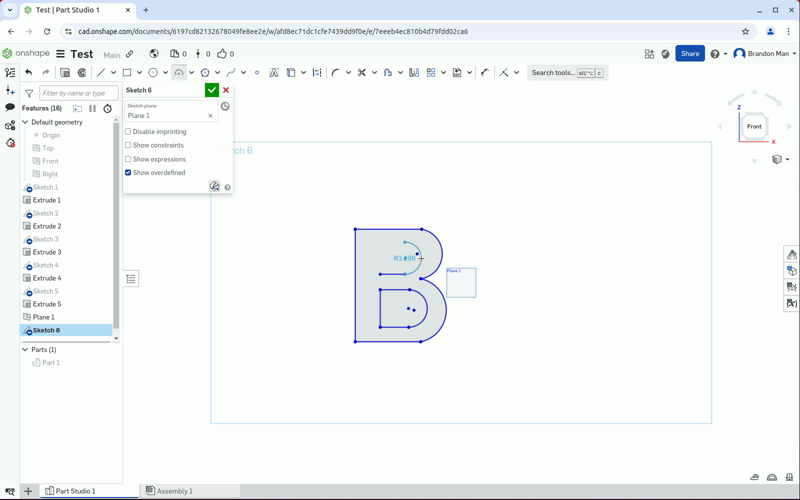
key_up(shift)
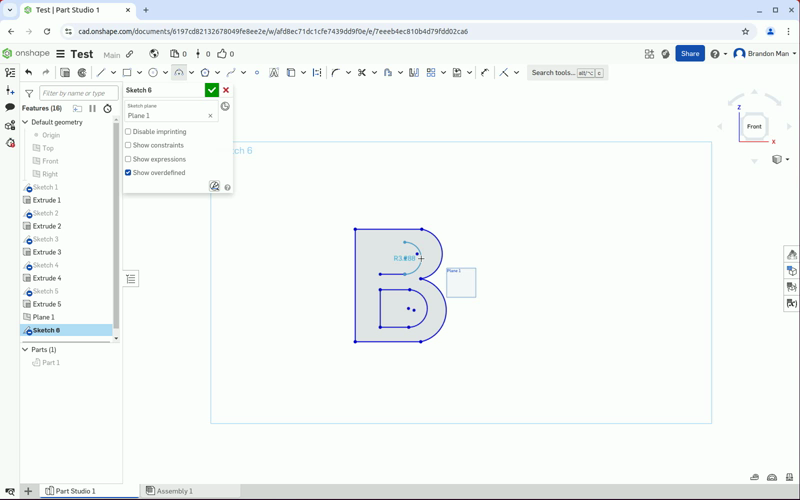
key(esc)
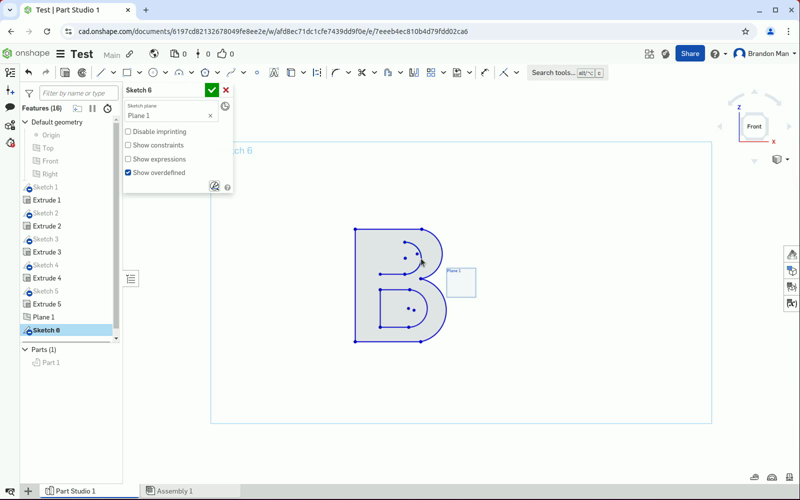
key(l)
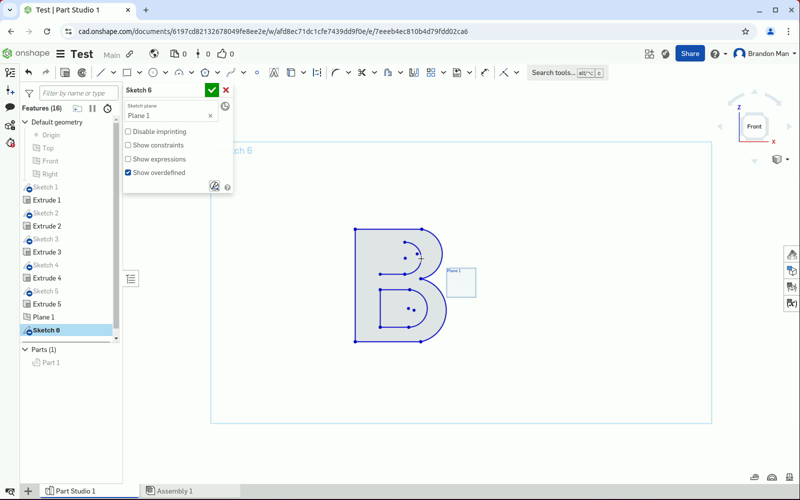
mouse_move(404, 242)
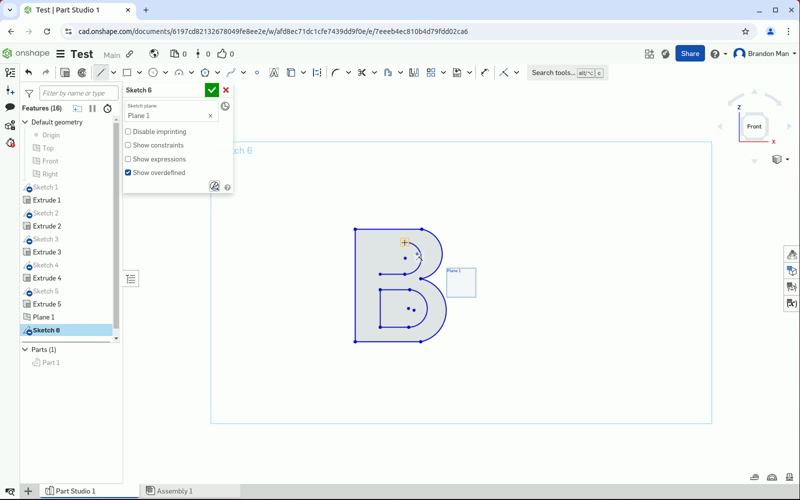
click(404, 242)
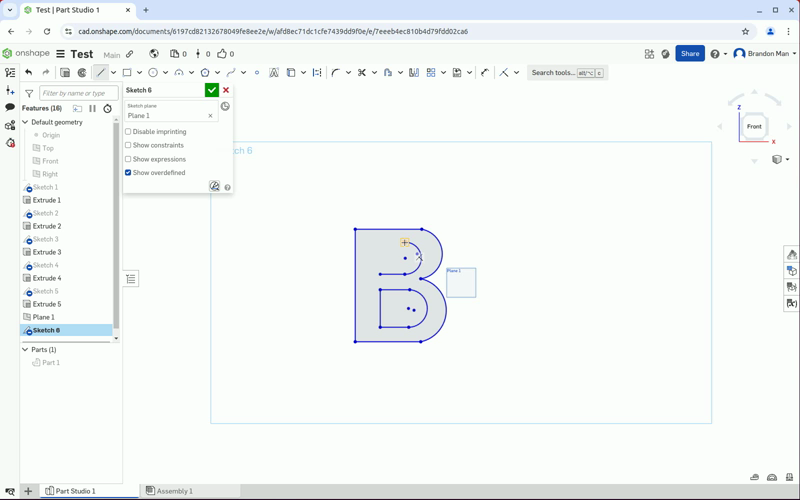
key_down(shift)
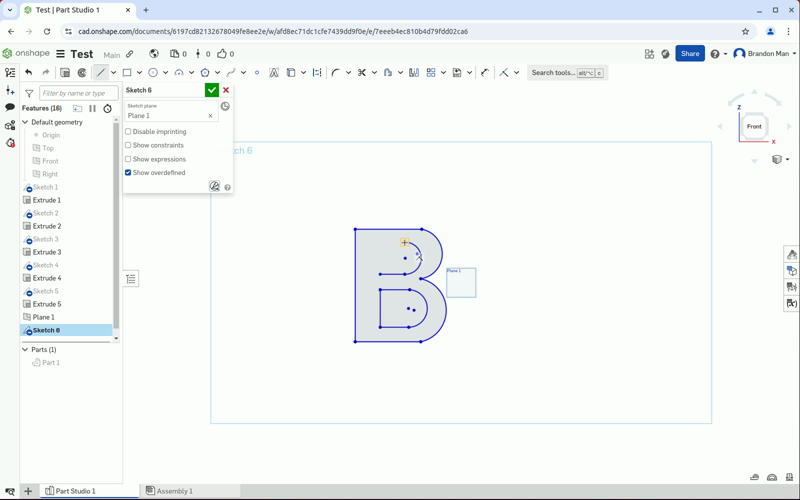
mouse_move(434, 242)
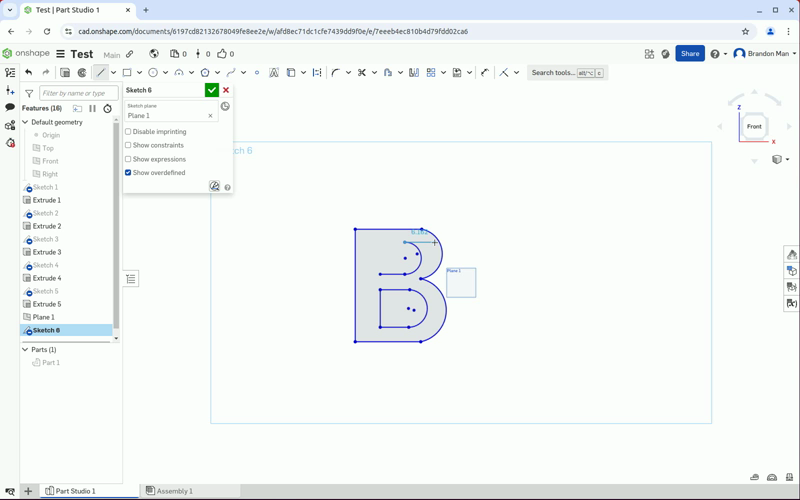
mouse_move(380, 242)
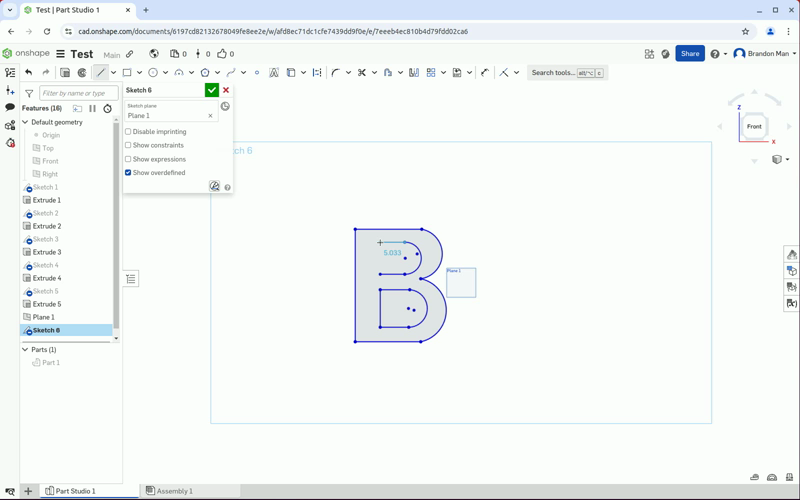
click(380, 242)
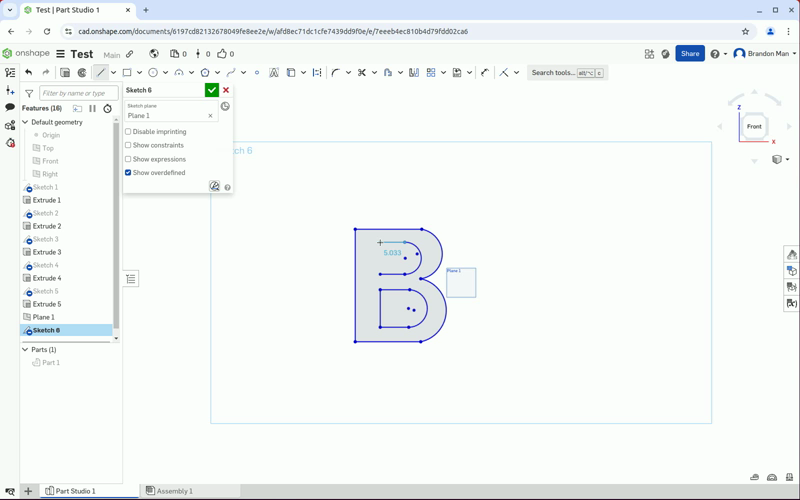
key_up(shift)
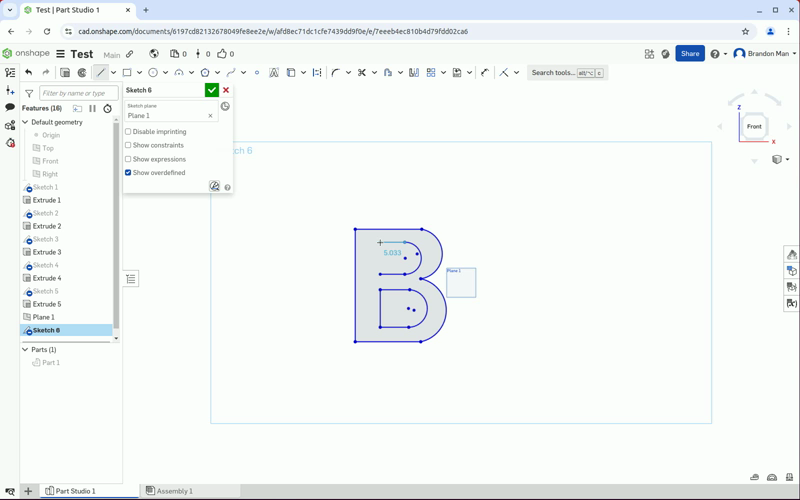
mouse_move(410, 242)
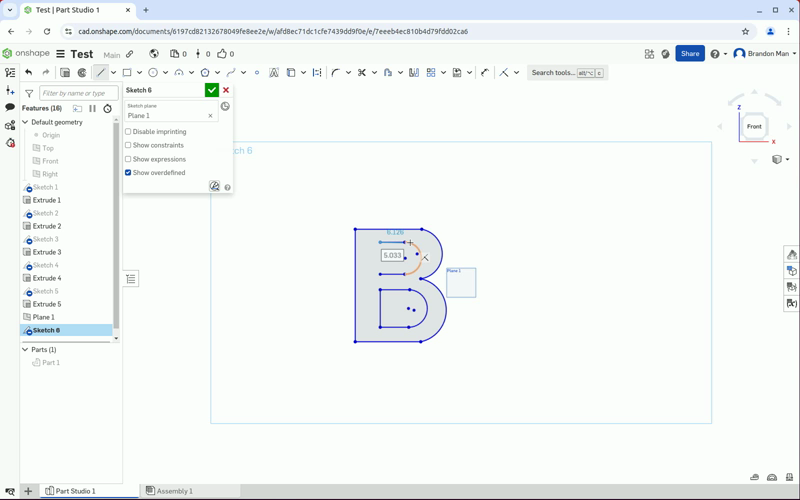
key_down(shift)
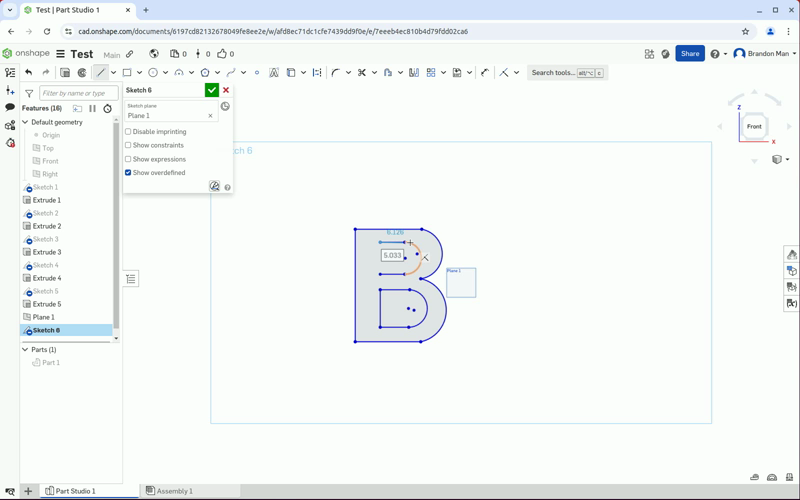
mouse_move(380, 274)
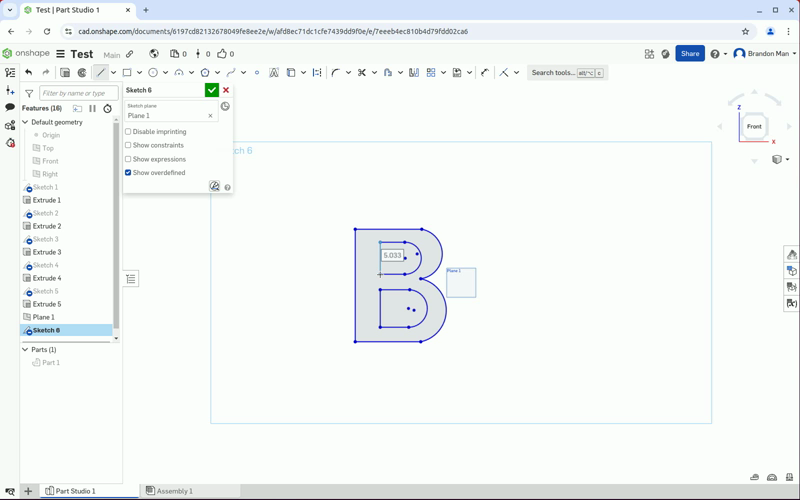
key_up(shift)
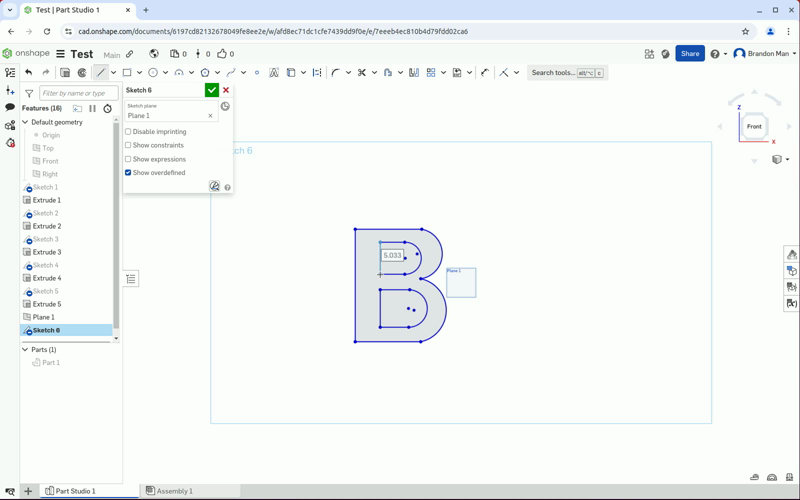
click(380, 274)
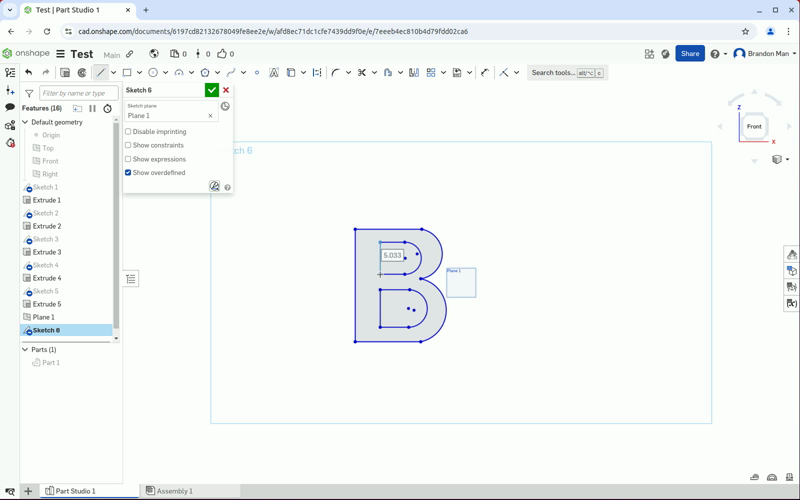
key(esc)
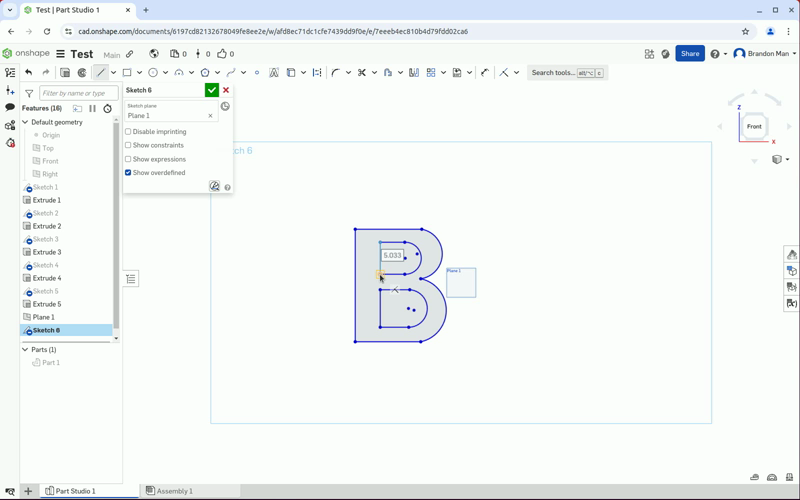
mouse_move(432, 299)
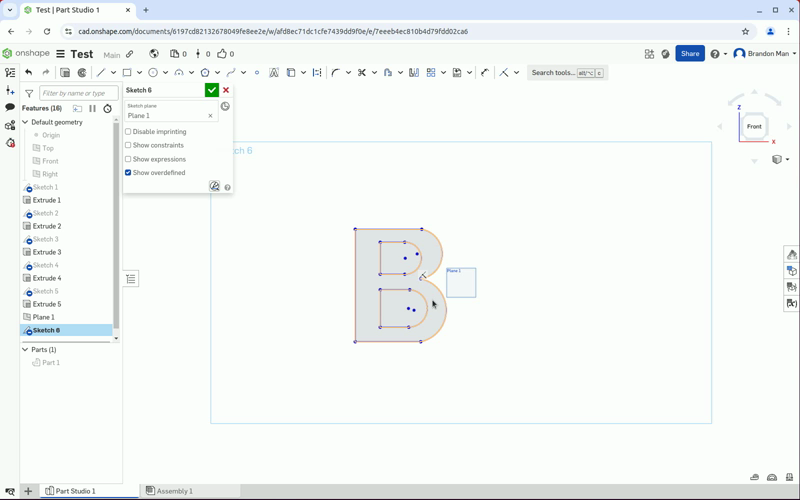
click(432, 299)
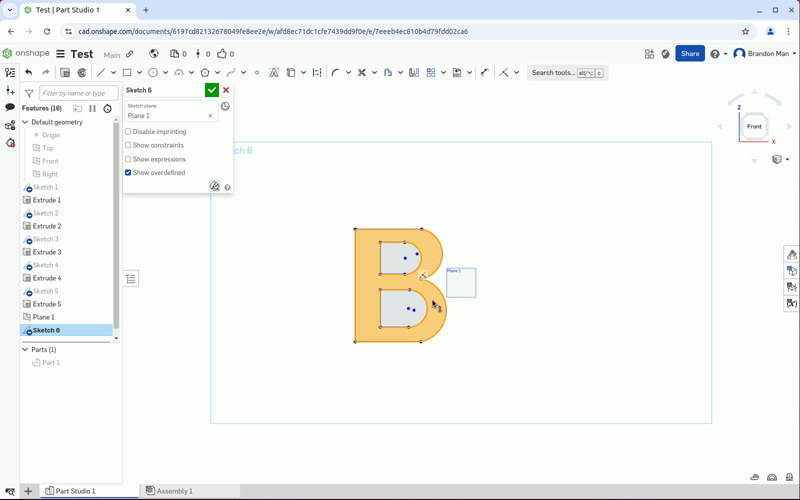
mouse_move(73, 352)
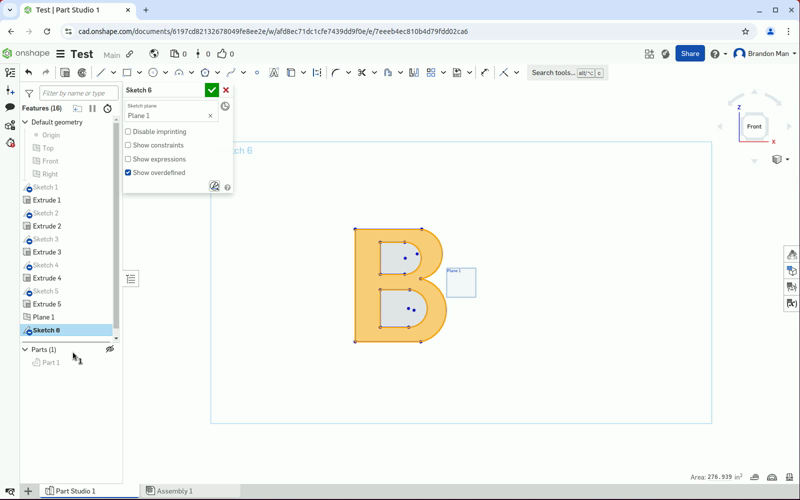
key(shift+y)
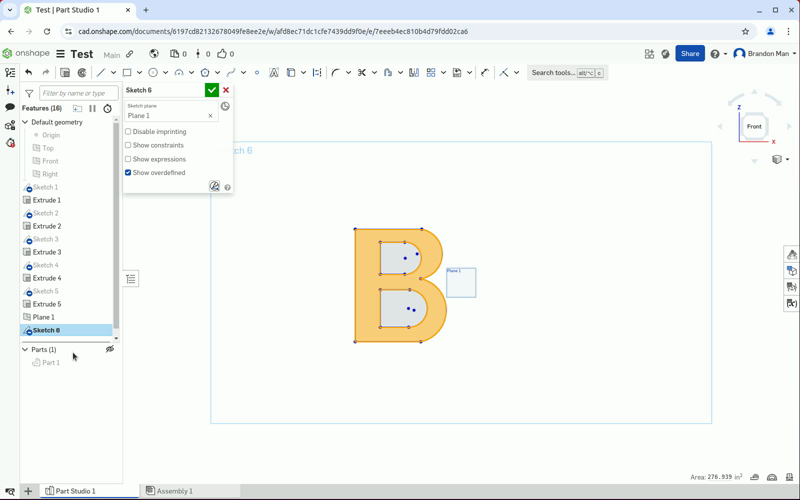
key(shift+e)
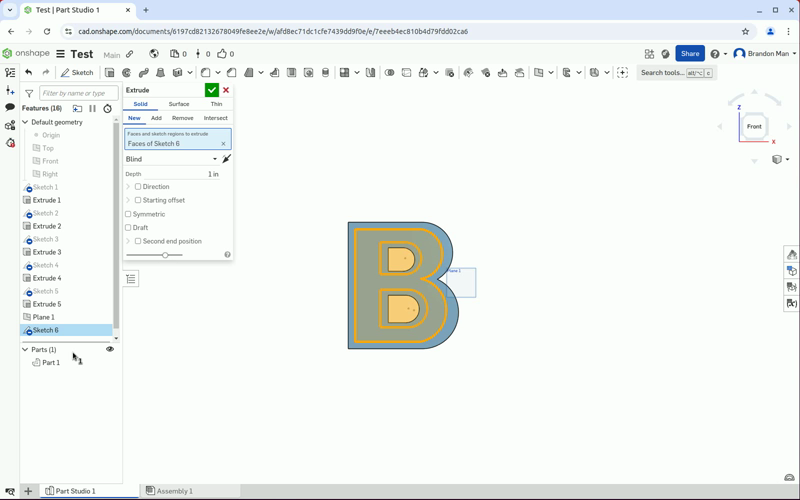
mouse_move(143, 106)
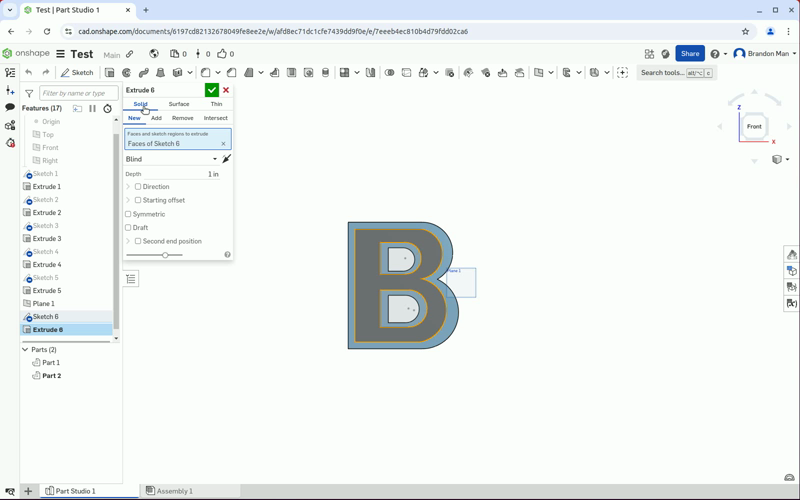
click(143, 106)
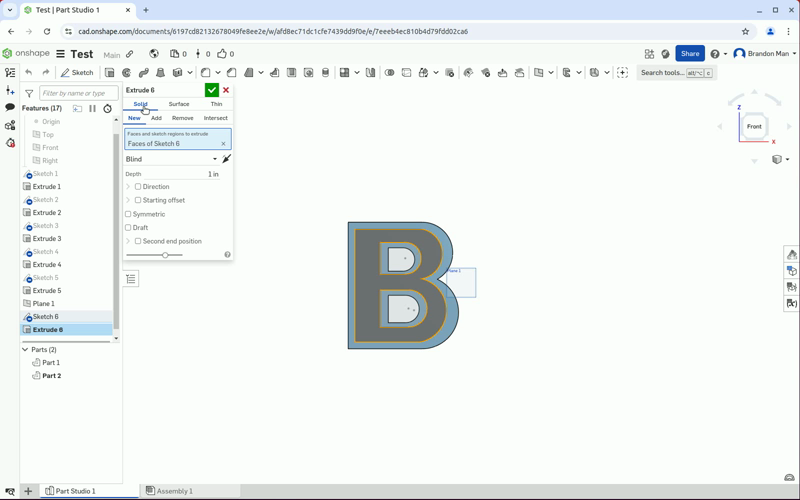
mouse_move(186, 120)
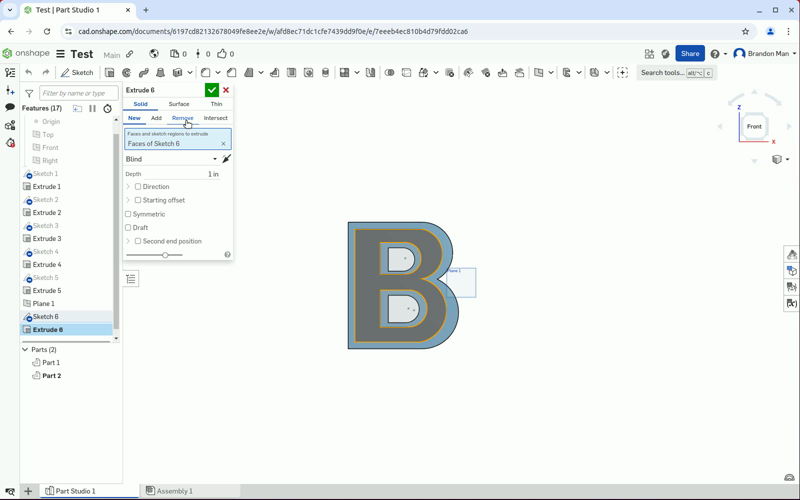
click(186, 120)
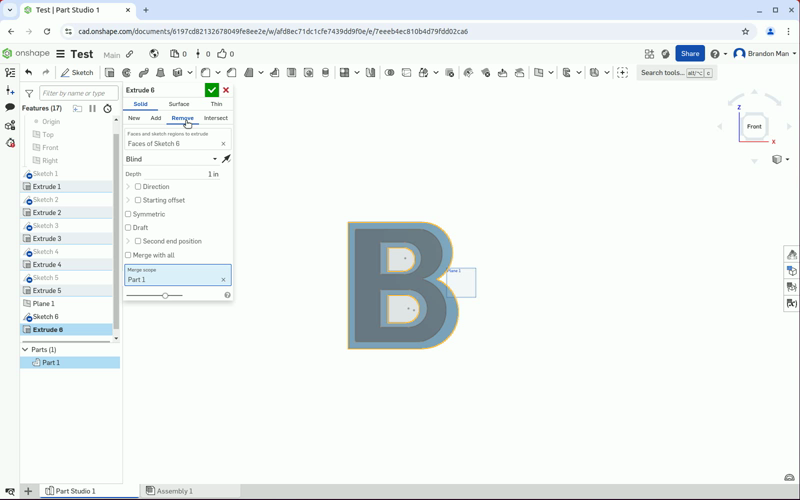
key(tab, 4)
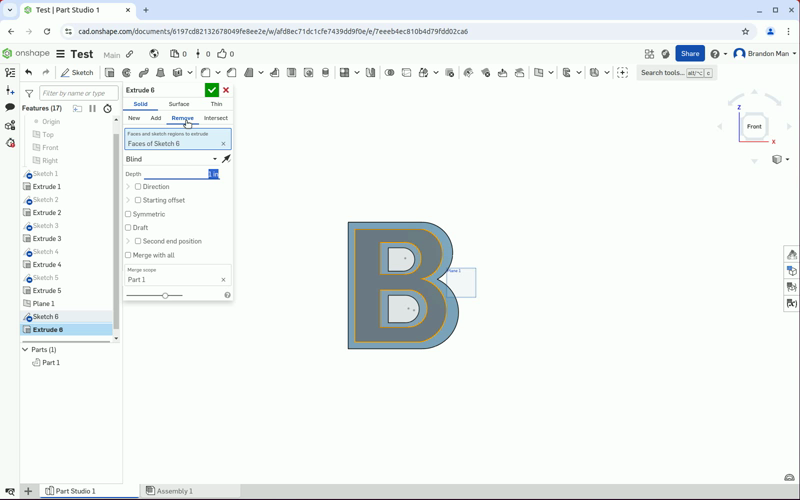
text(6.499)
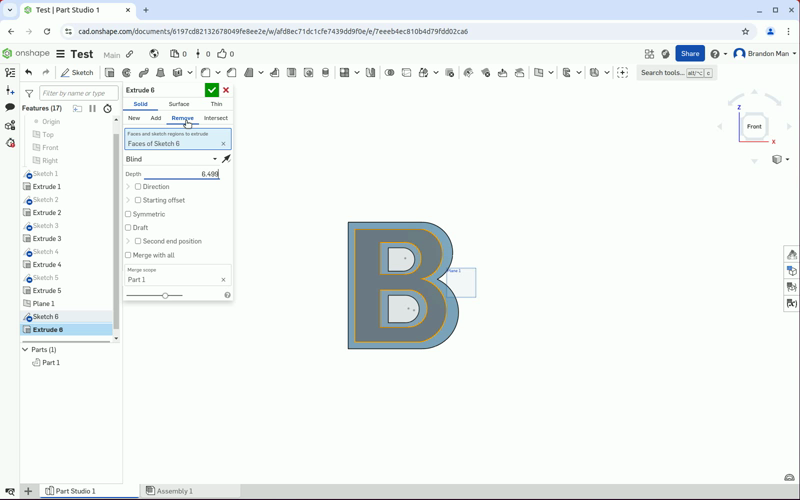
key(tab, 6)
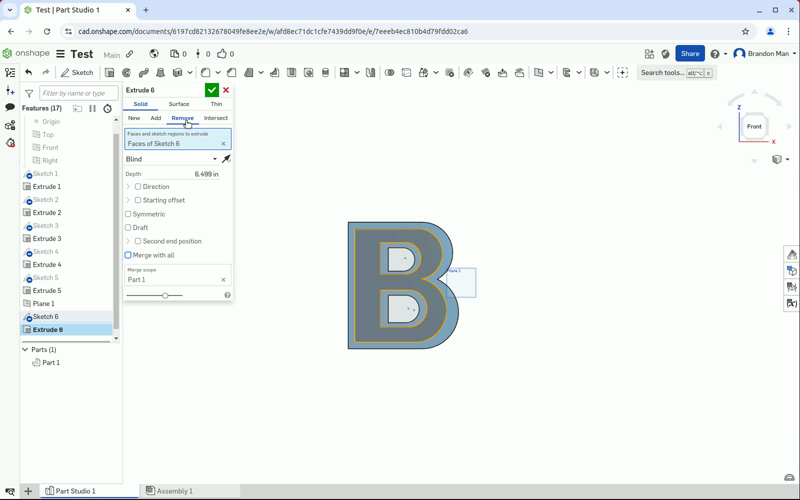
key(space)
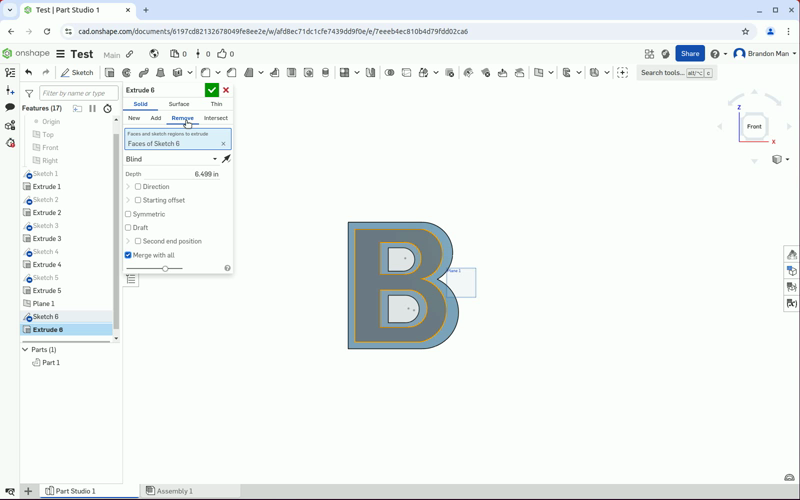
key(enter)
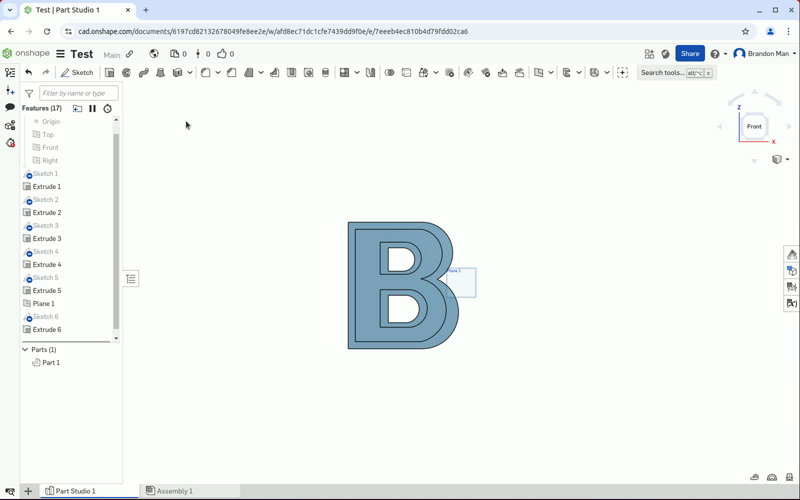
key(shift+h)
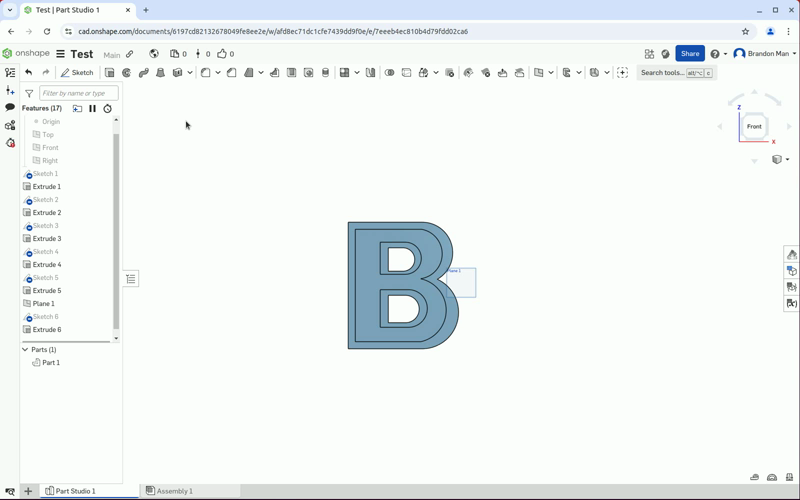
key(shift+h)
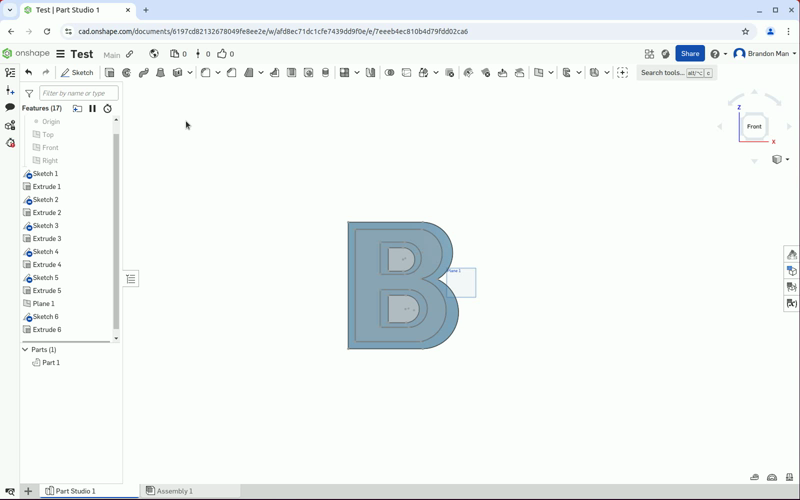
key(shift+7)
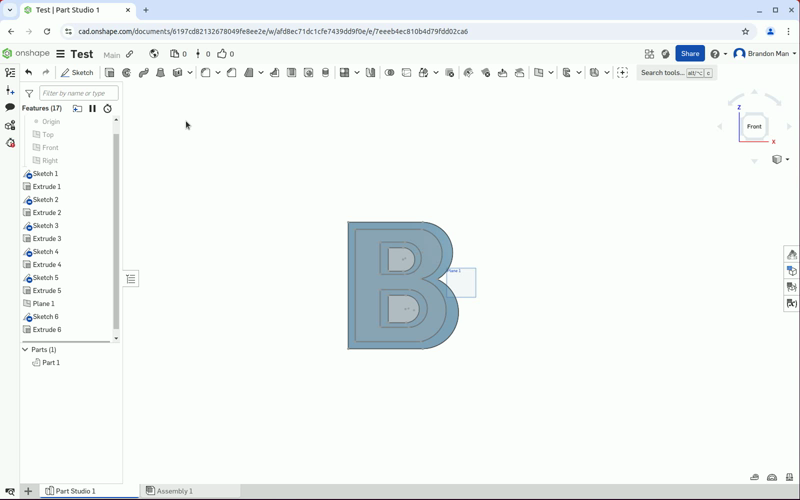
key(left, 2)
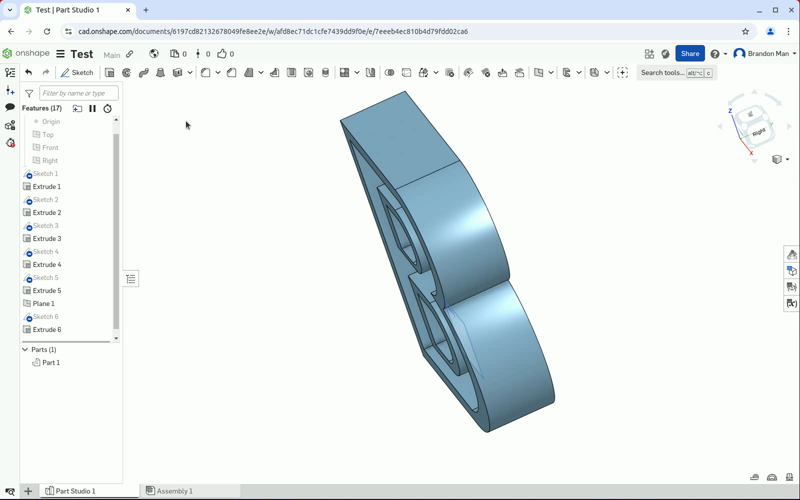
key(down, 2)
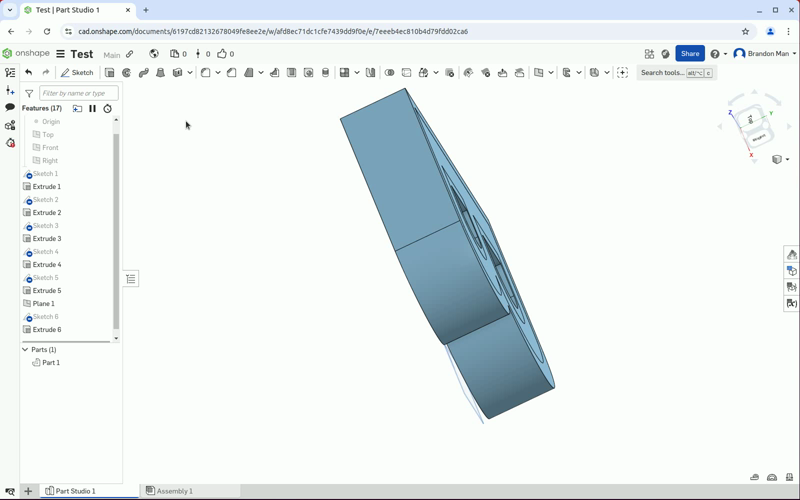
key(up, 2)
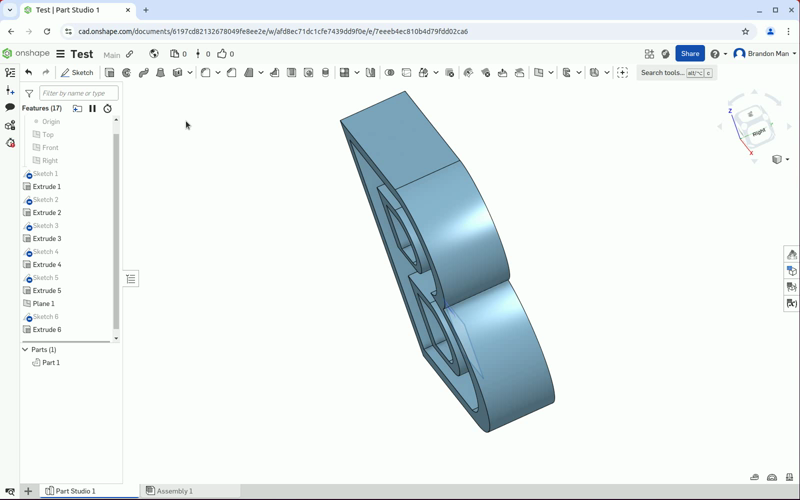
key(right, 2)
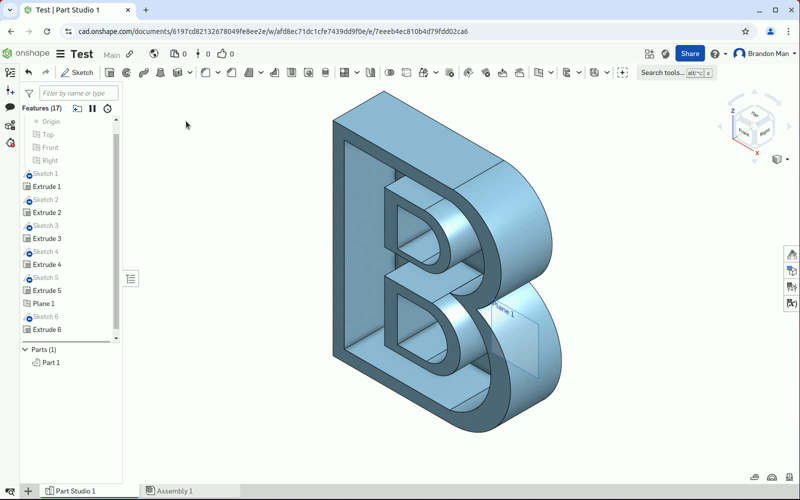
mouse_move(69, 176)
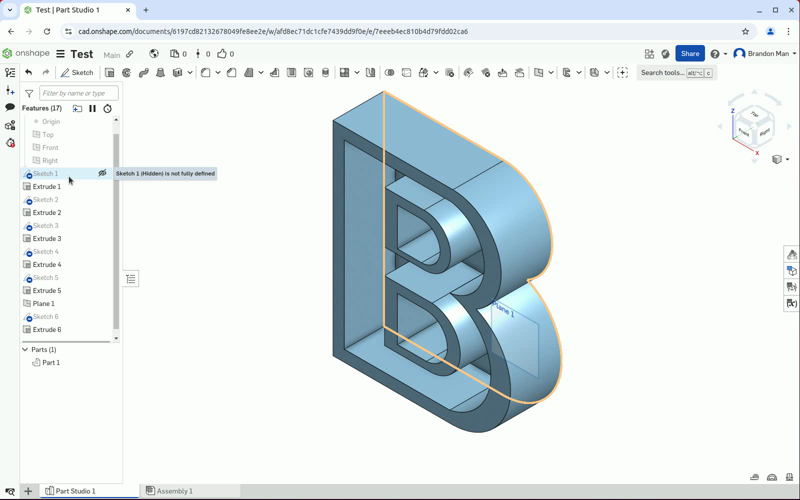
click(69, 176)